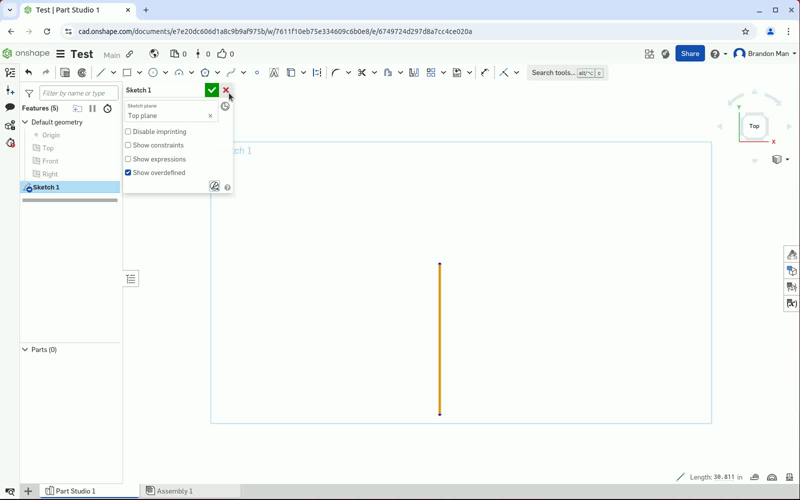
key(shift+h)
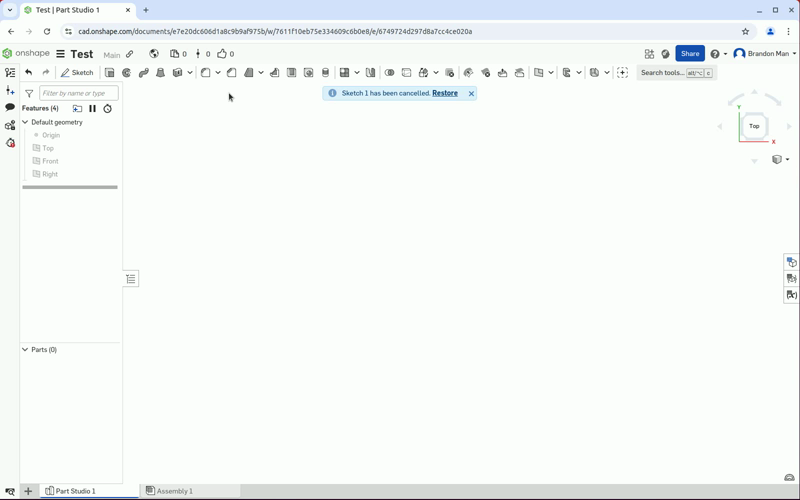
mouse_move(73, 352)
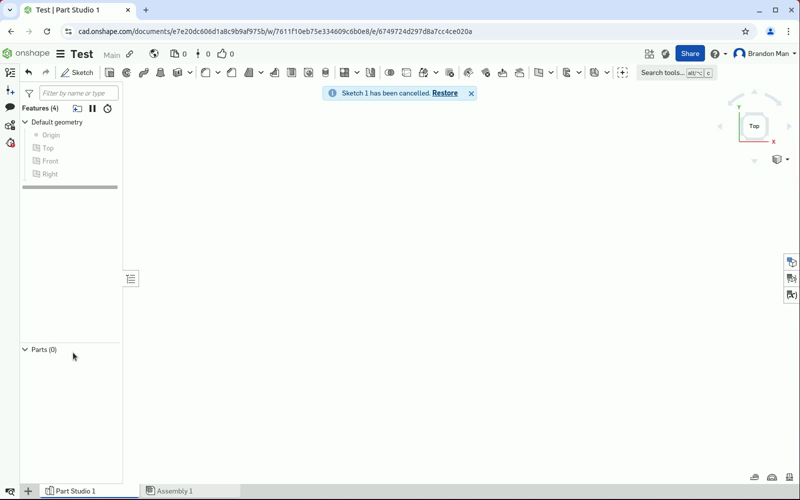
key(y)
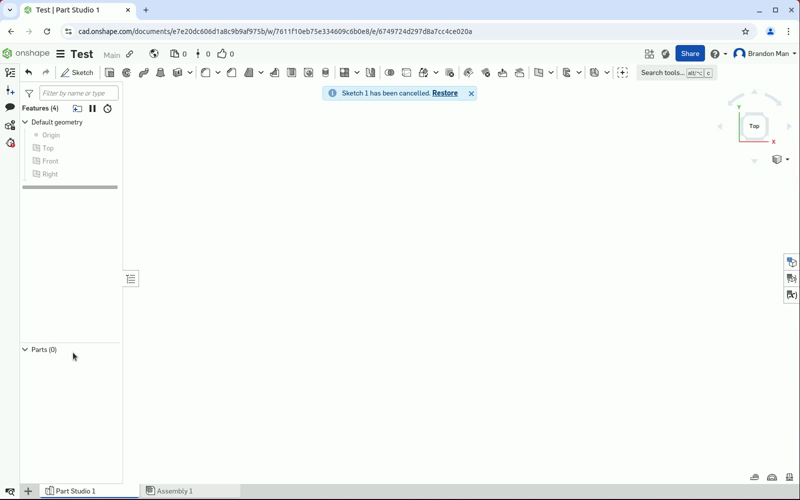
key(shift+p)
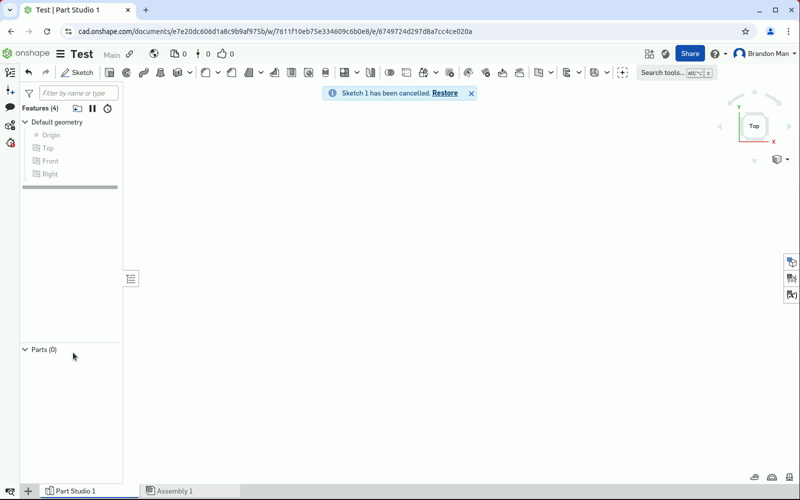
key(space)
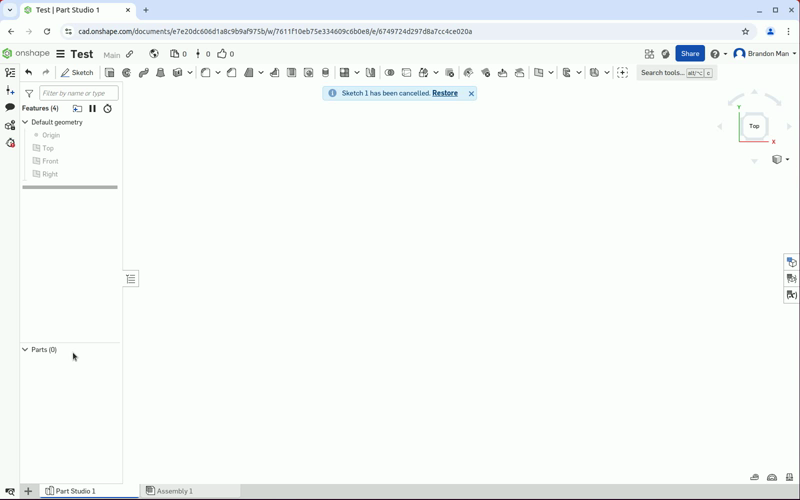
key_down(shift)
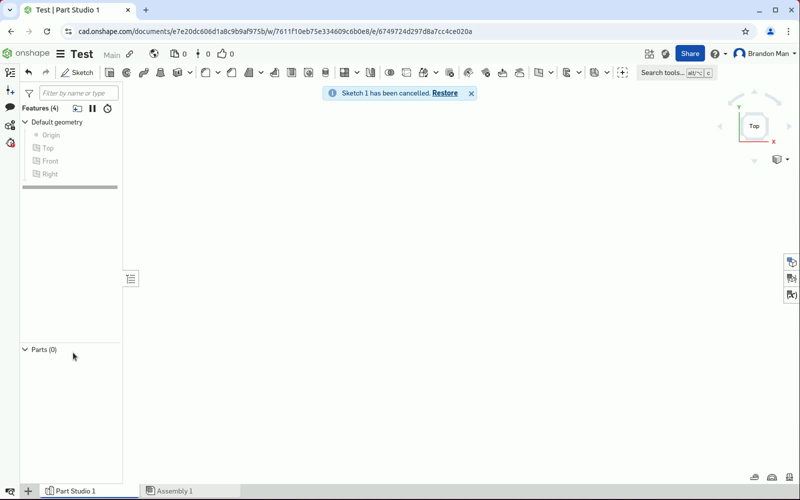
key(up)
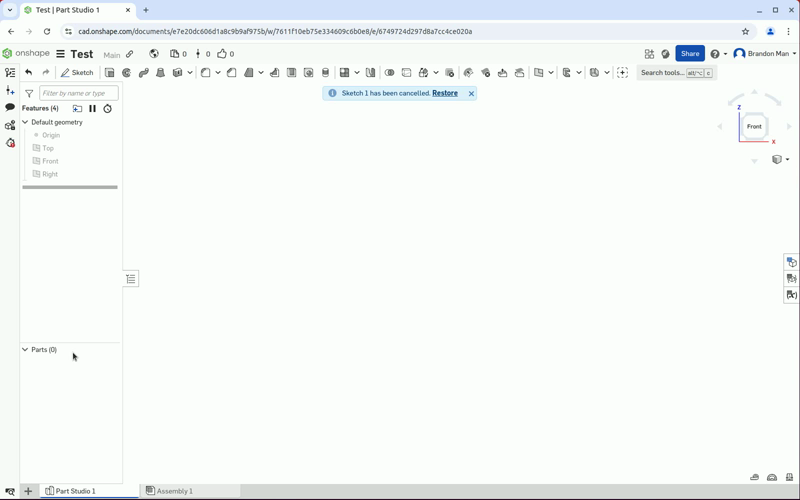
key_up(shift)
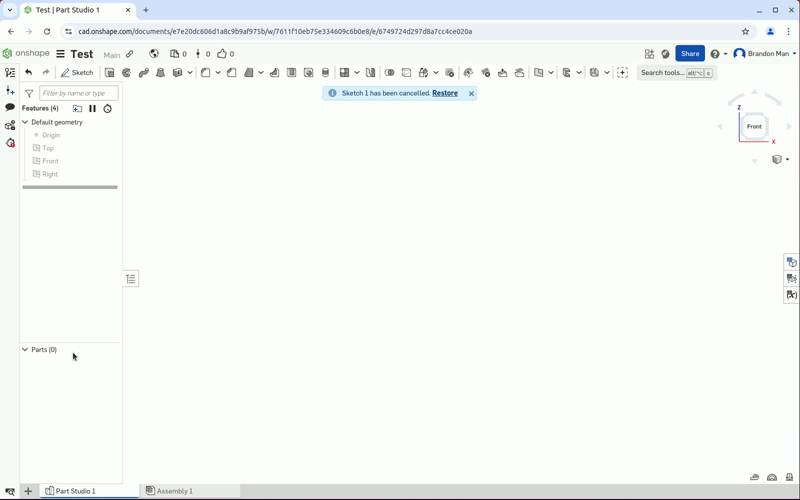
mouse_move(73, 352)
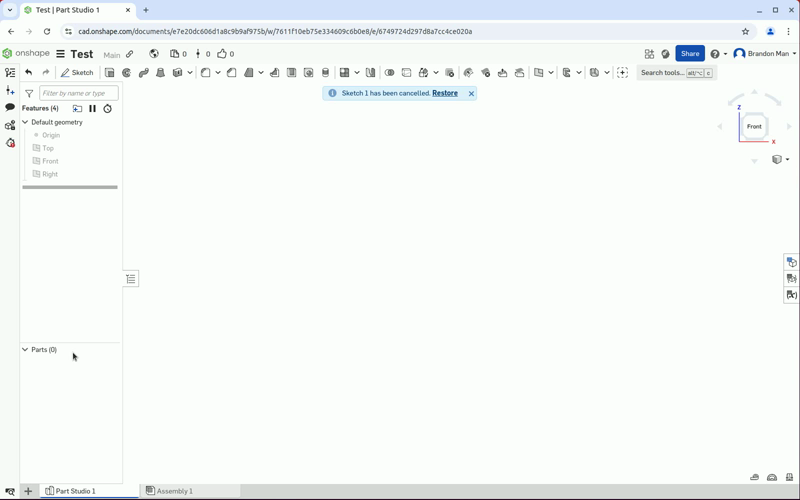
key(shift+y)
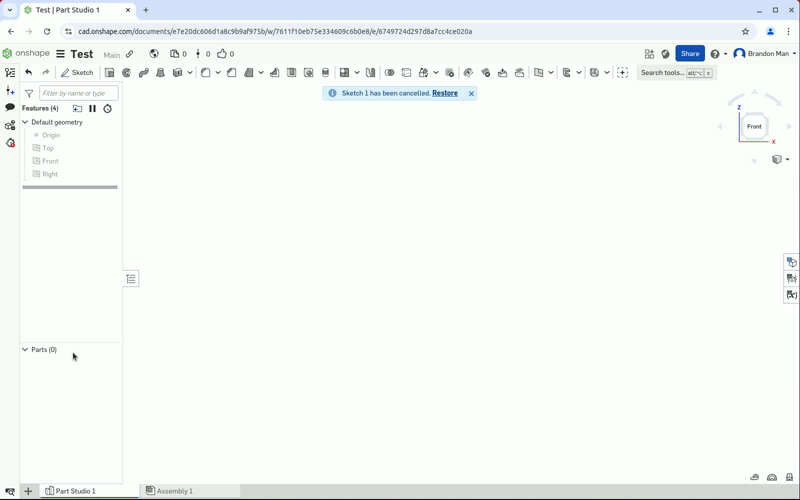
key(shift+s)
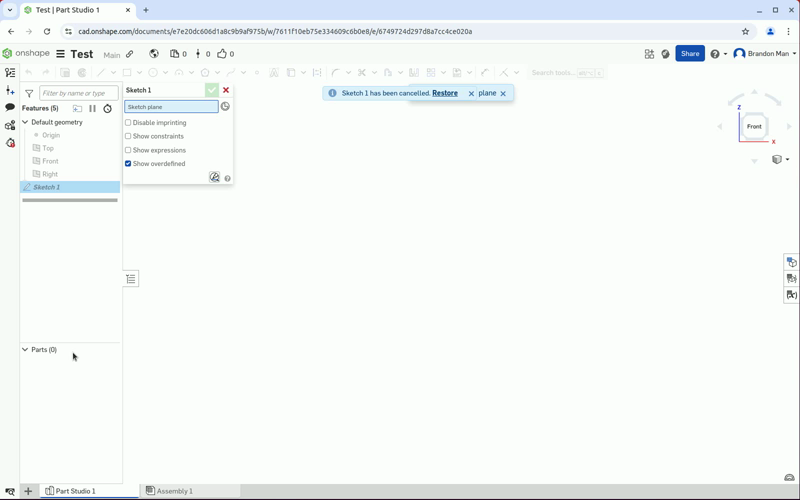
mouse_move(73, 163)
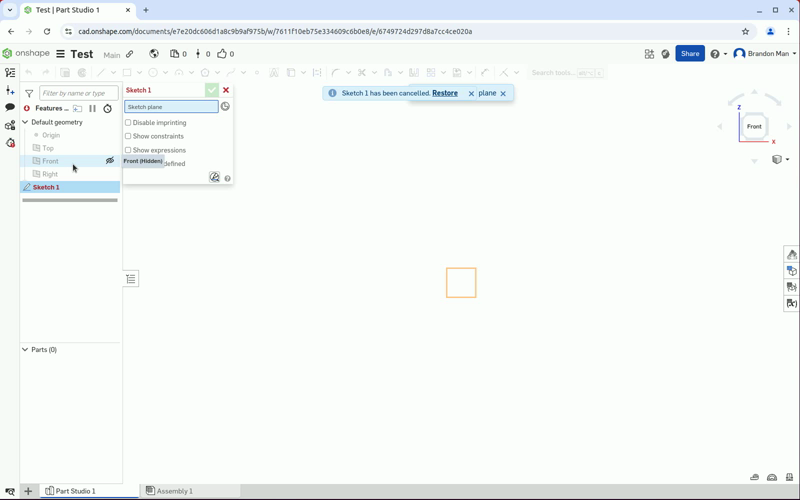
click(73, 163)
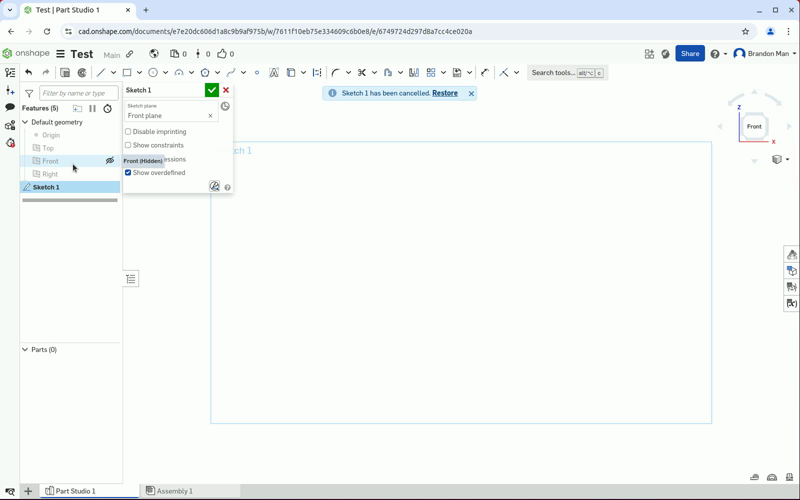
mouse_move(73, 352)
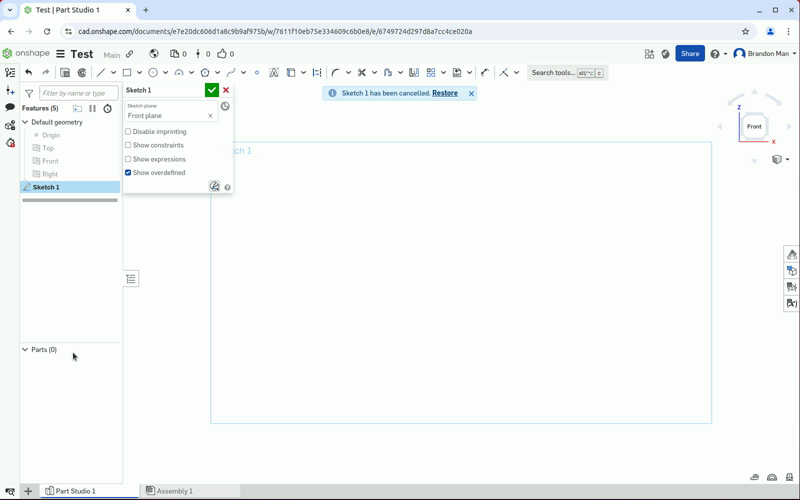
key(y)
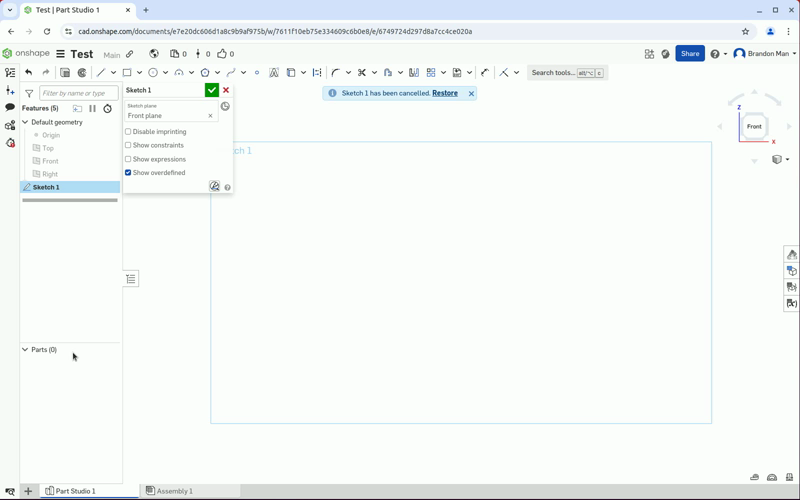
key(l)
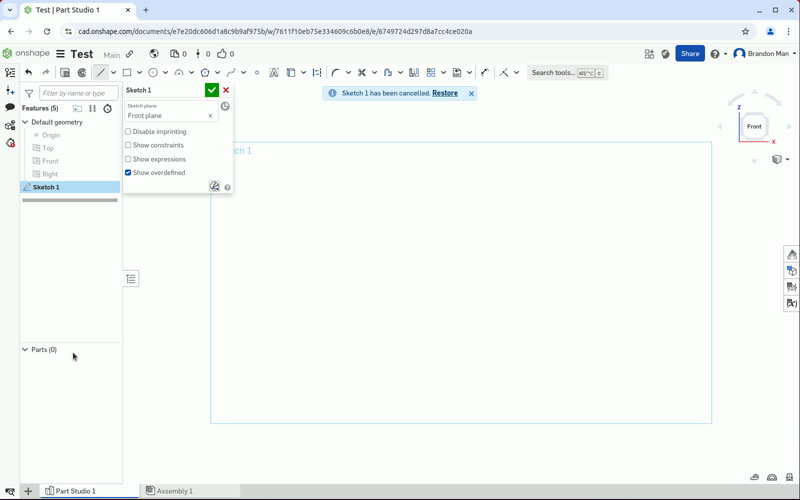
key_down(shift)
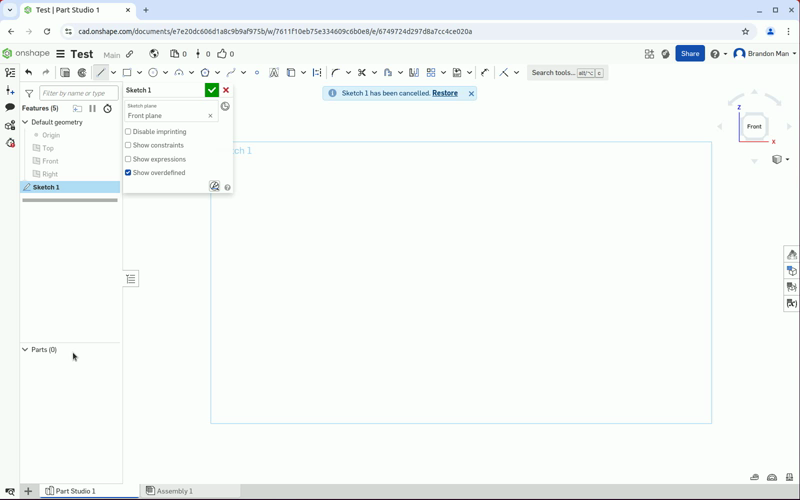
mouse_move(370, 290)
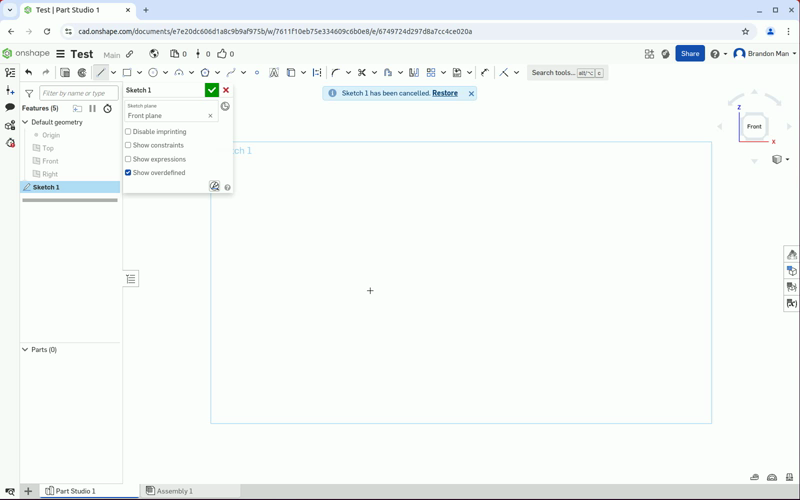
click(370, 290)
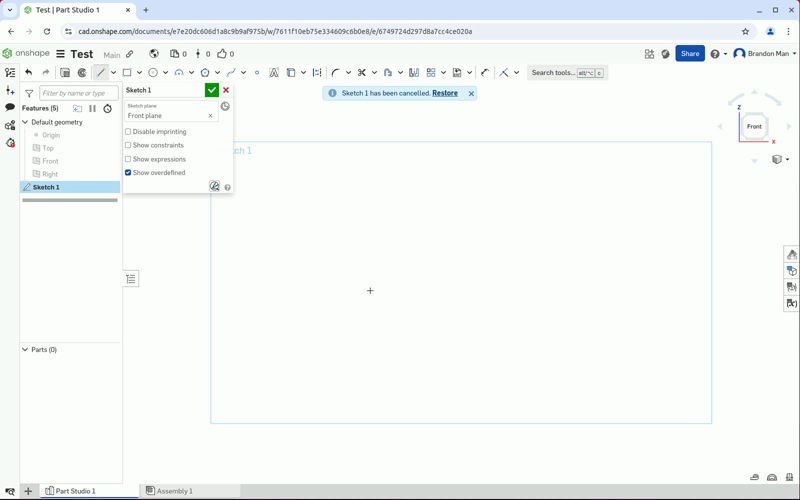
key_up(shift)
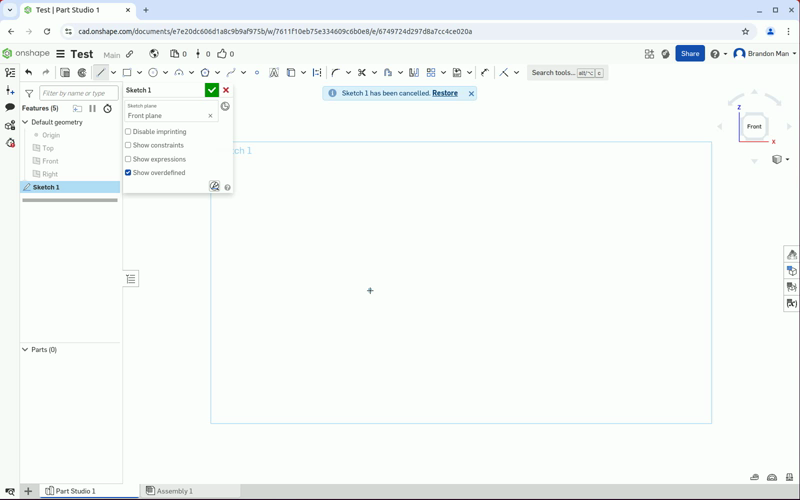
key_down(shift)
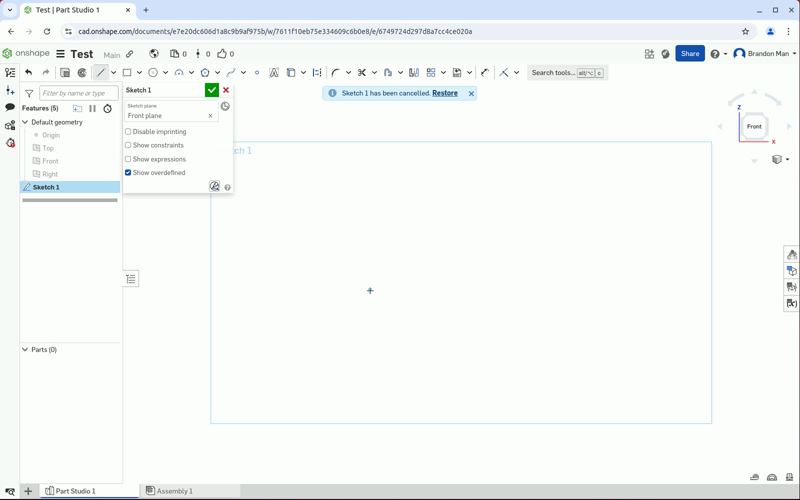
mouse_move(400, 290)
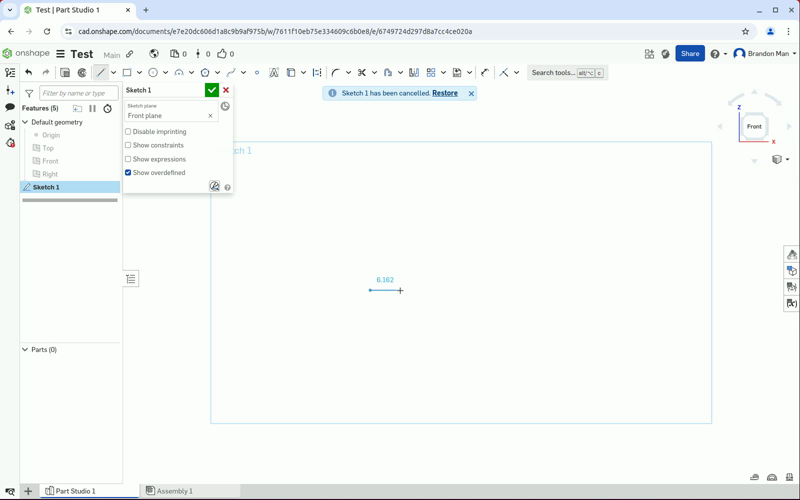
mouse_move(374, 314)
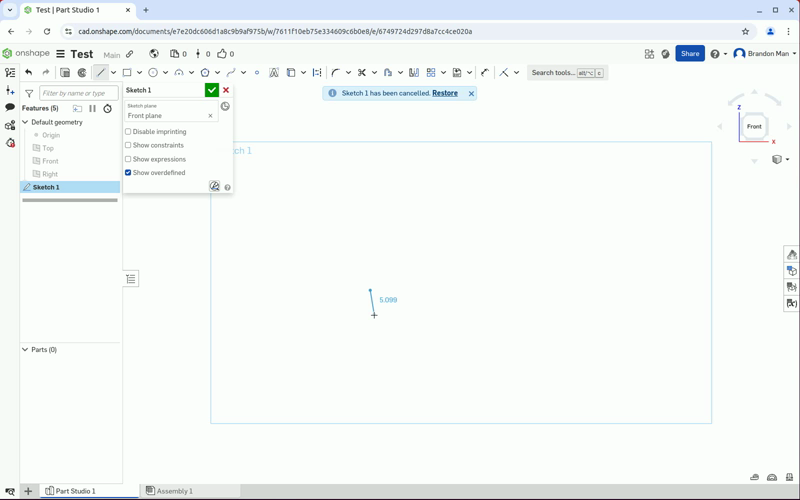
click(374, 314)
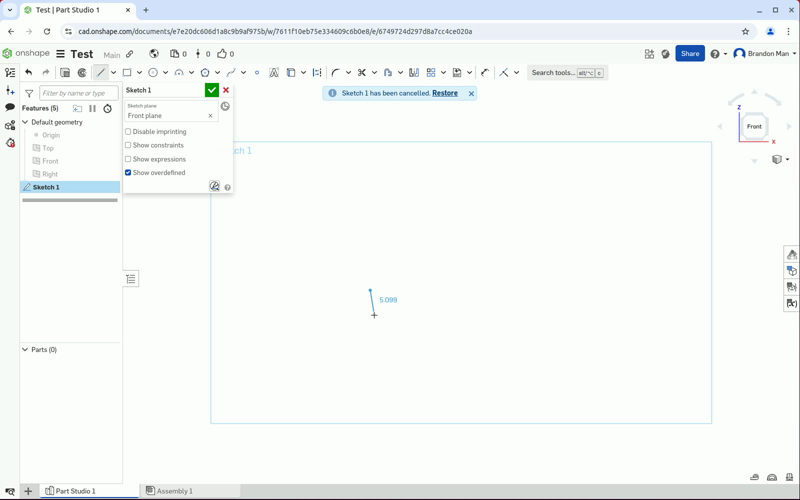
key_up(shift)
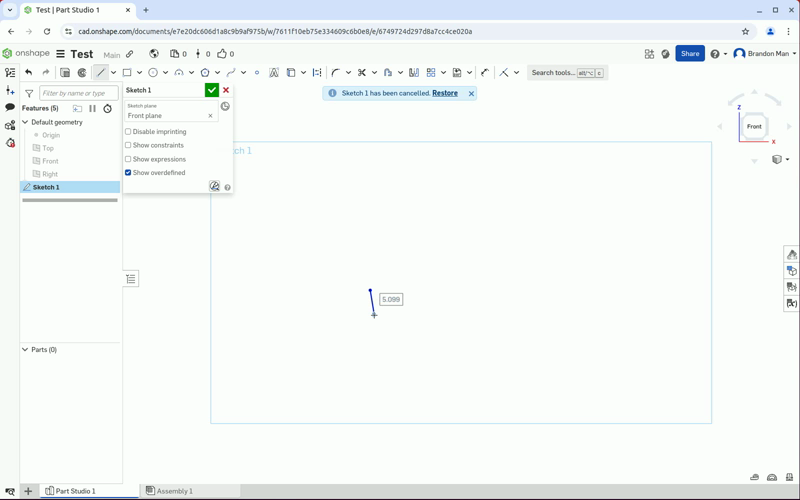
key(esc)
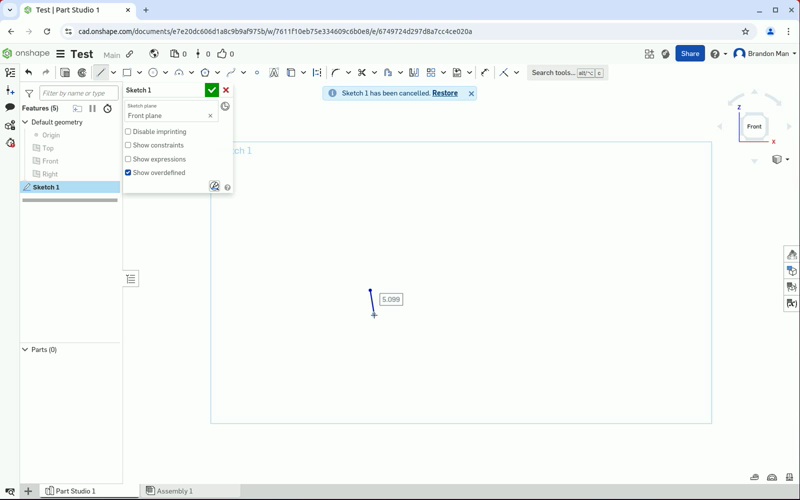
key(a)
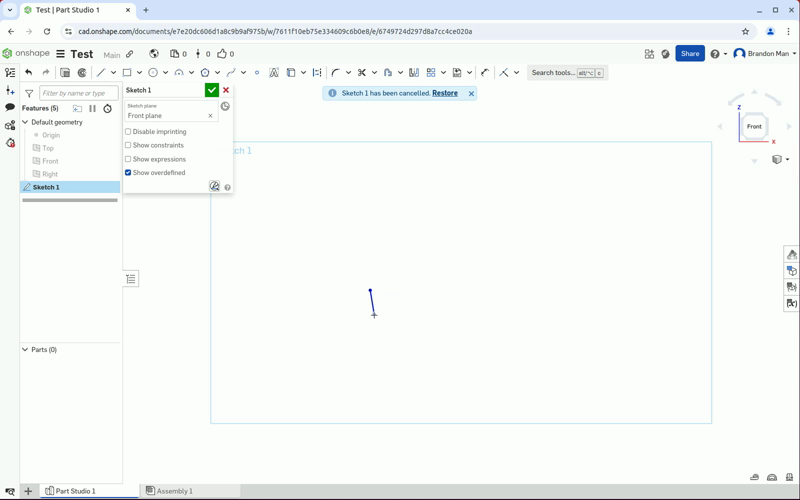
mouse_move(374, 314)
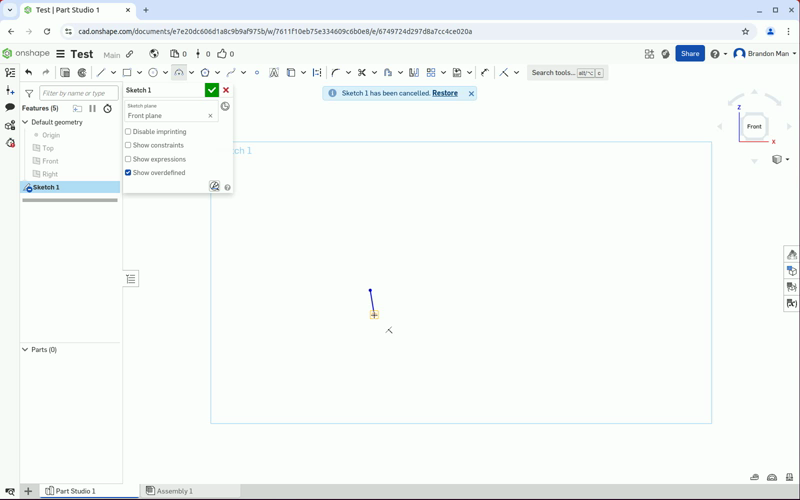
click(374, 314)
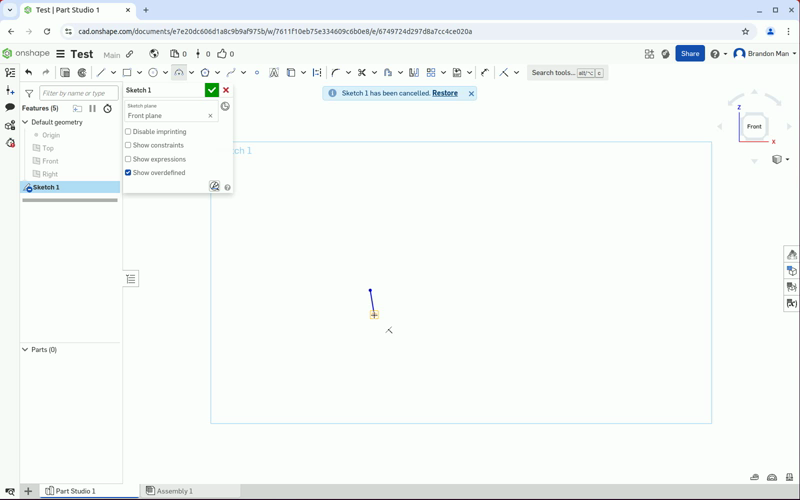
key_down(shift)
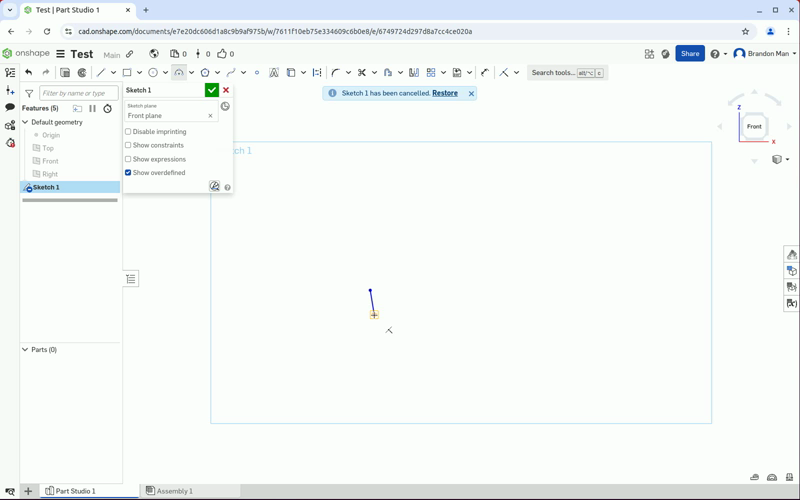
mouse_move(383, 249)
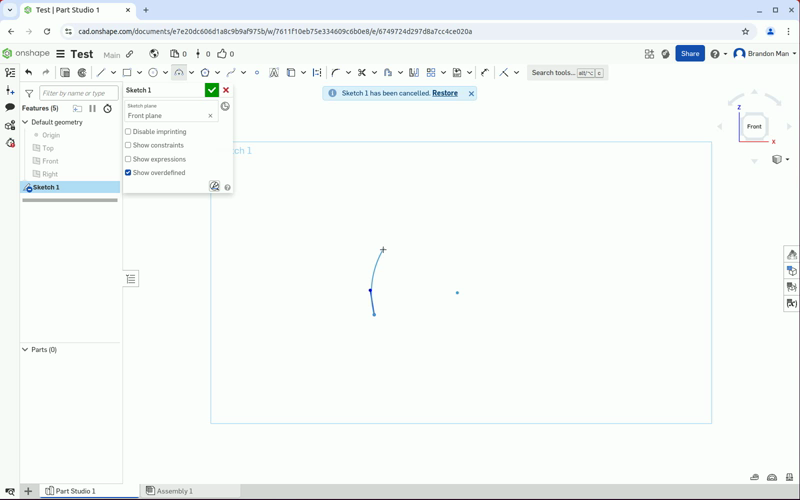
click(383, 249)
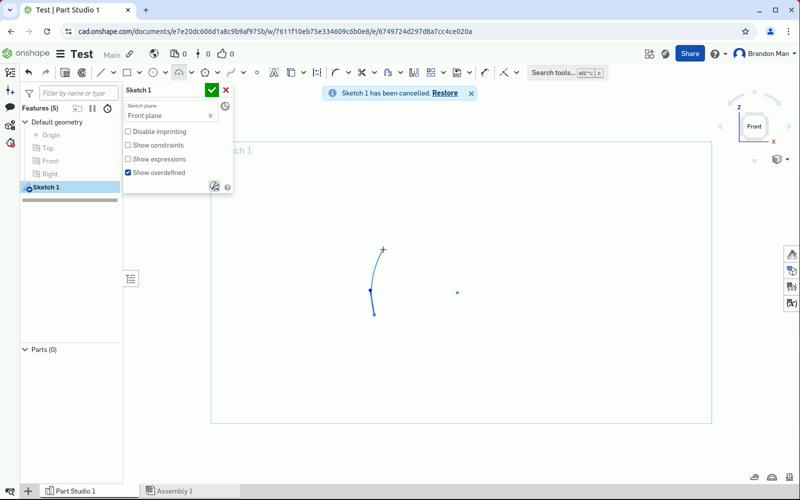
mouse_move(348, 277)
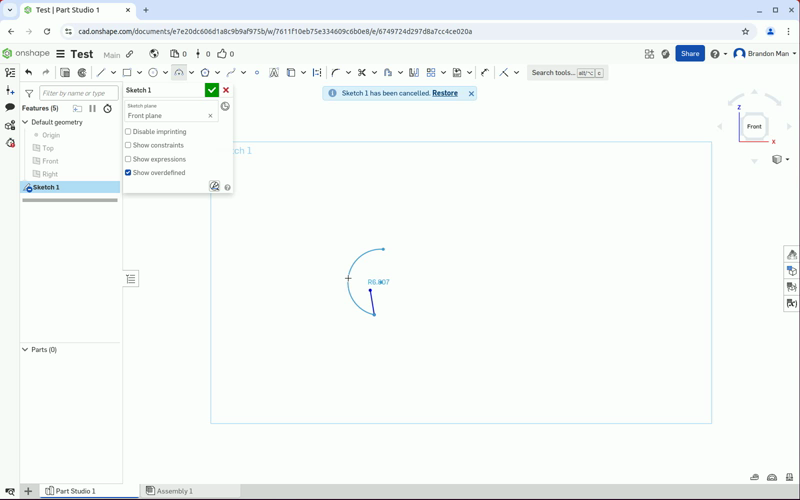
click(348, 277)
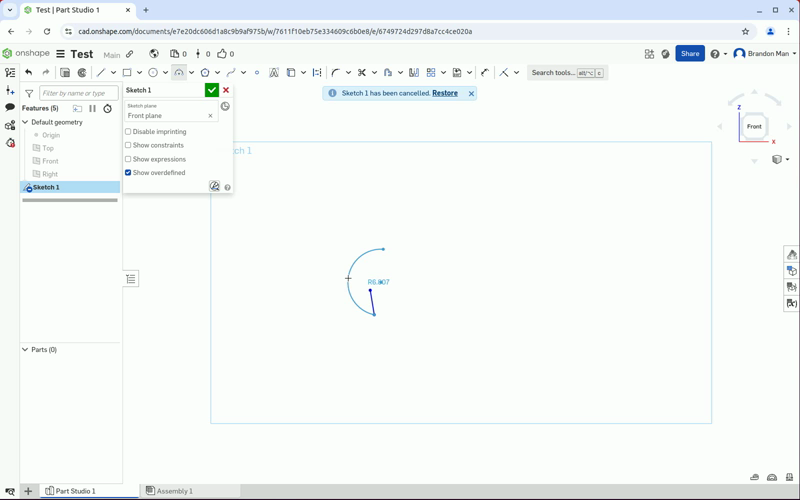
key_up(shift)
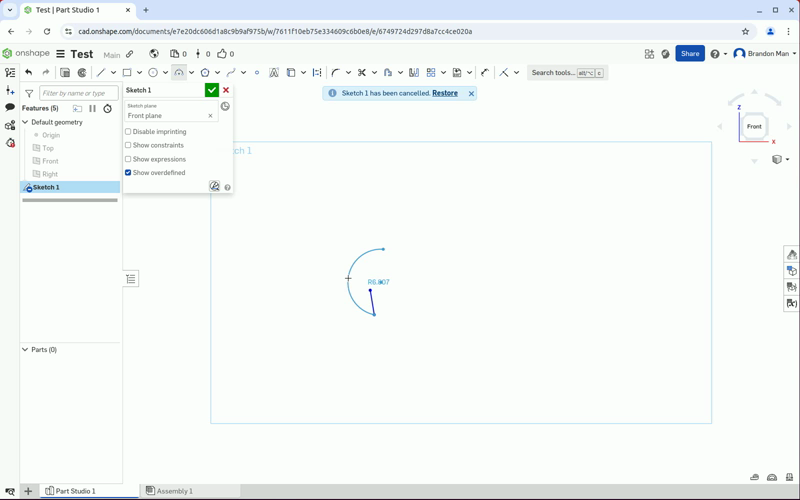
key(esc)
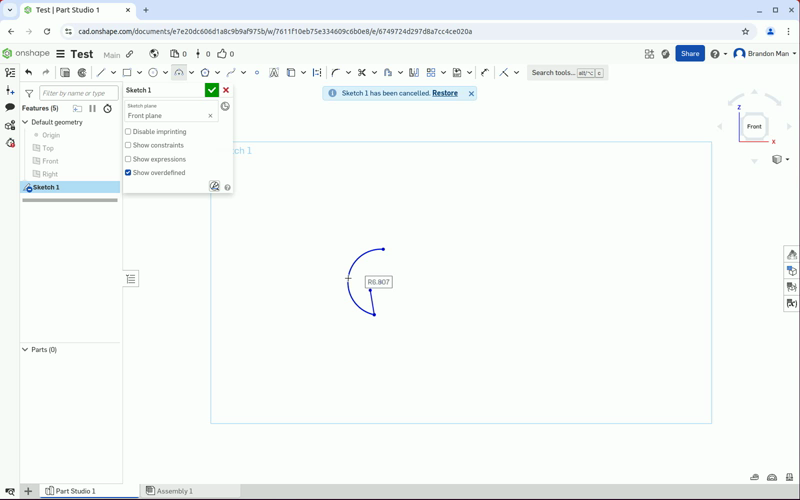
key(l)
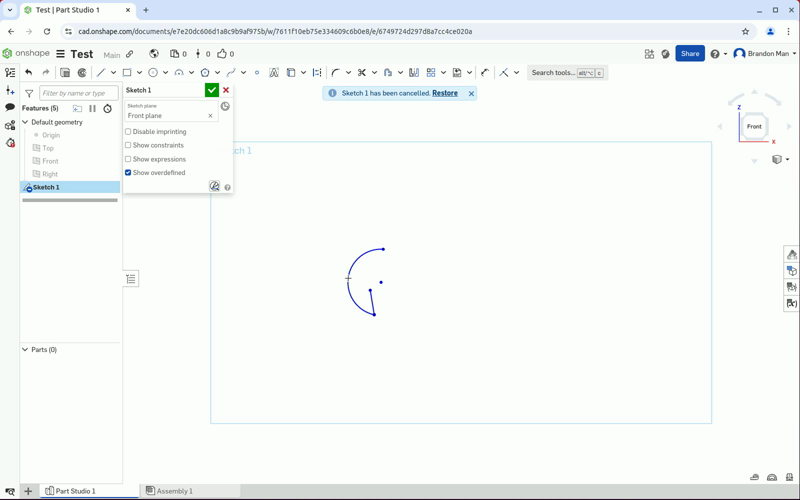
mouse_move(383, 249)
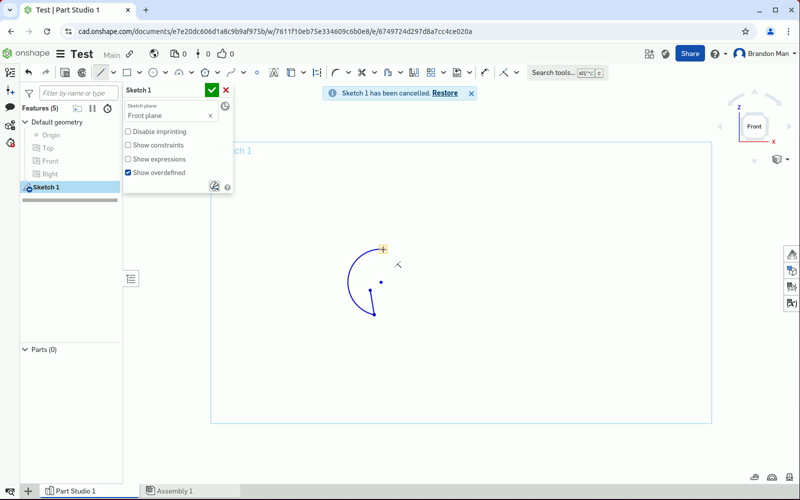
click(383, 249)
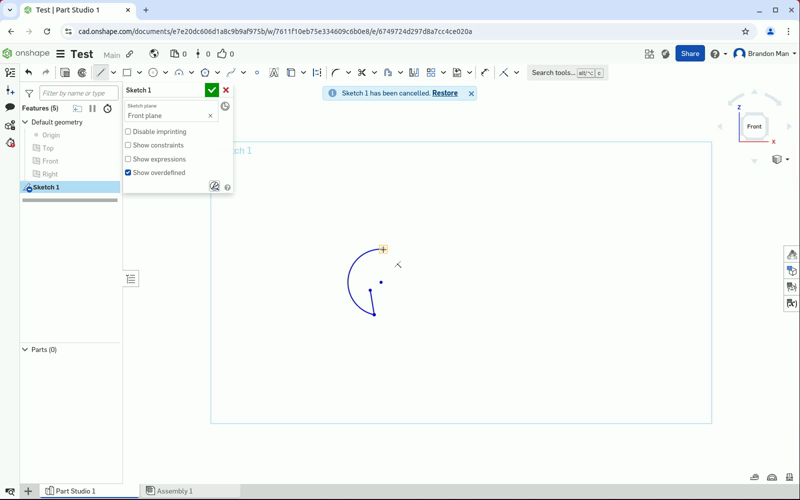
key_down(shift)
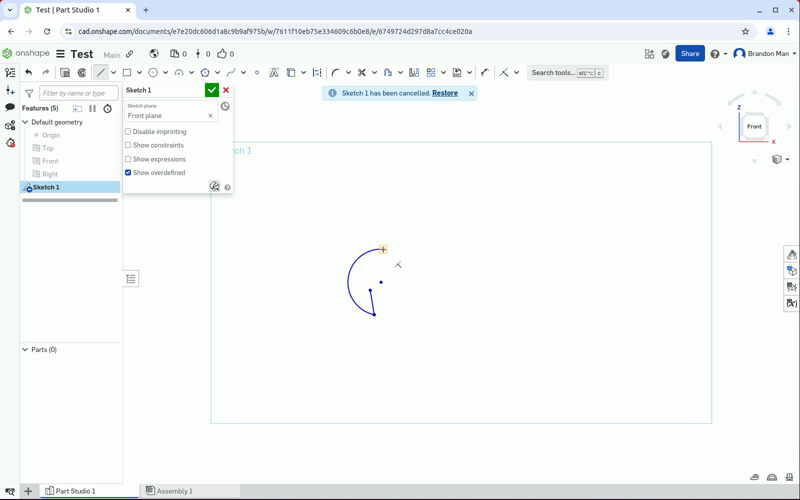
mouse_move(413, 249)
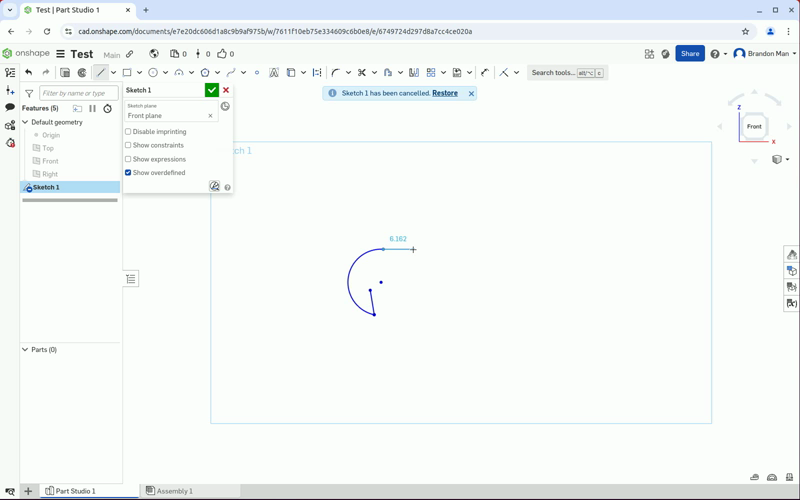
mouse_move(384, 249)
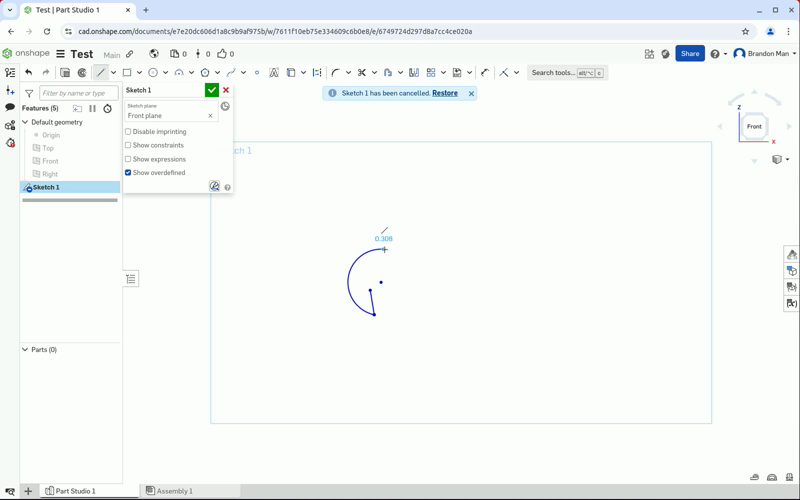
scroll(6)
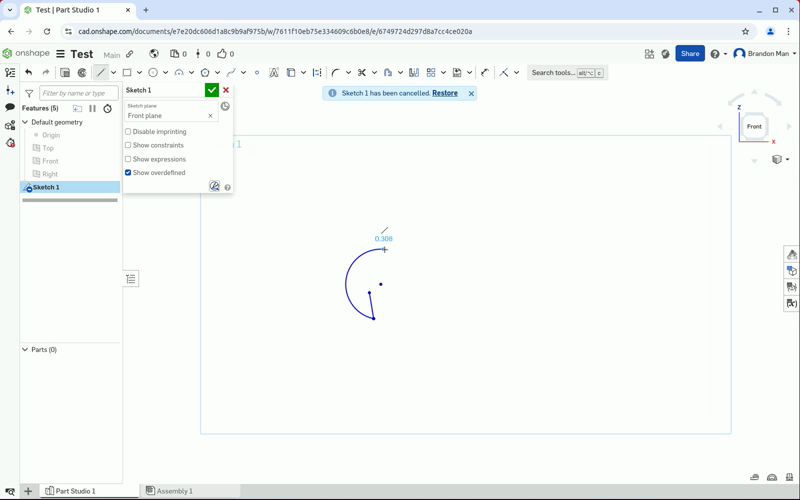
scroll(6)
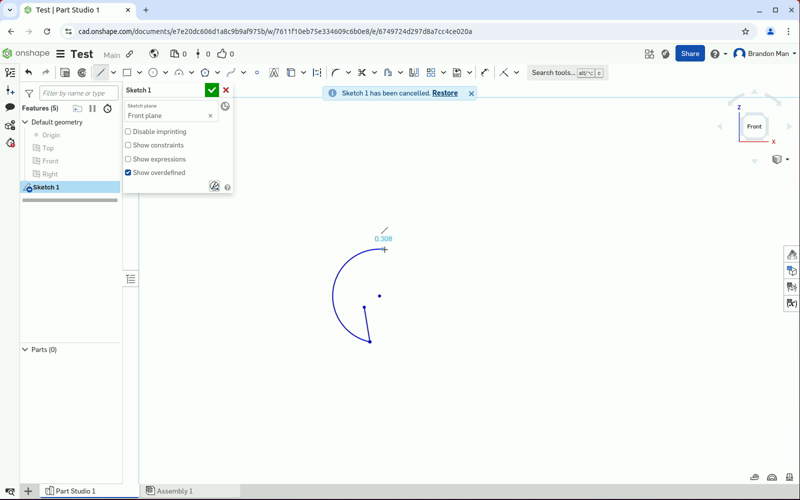
scroll(6)
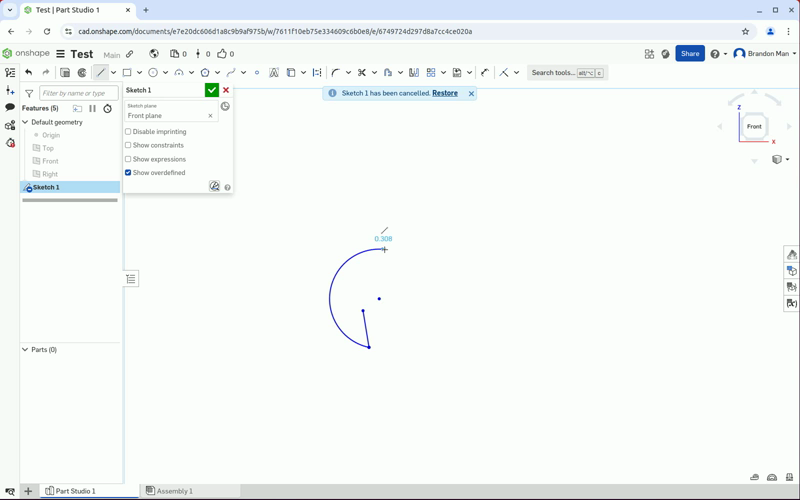
scroll(6)
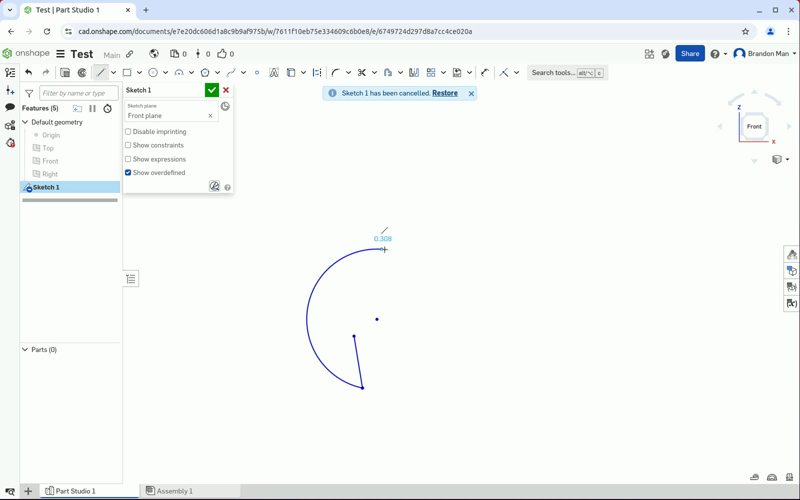
scroll(6)
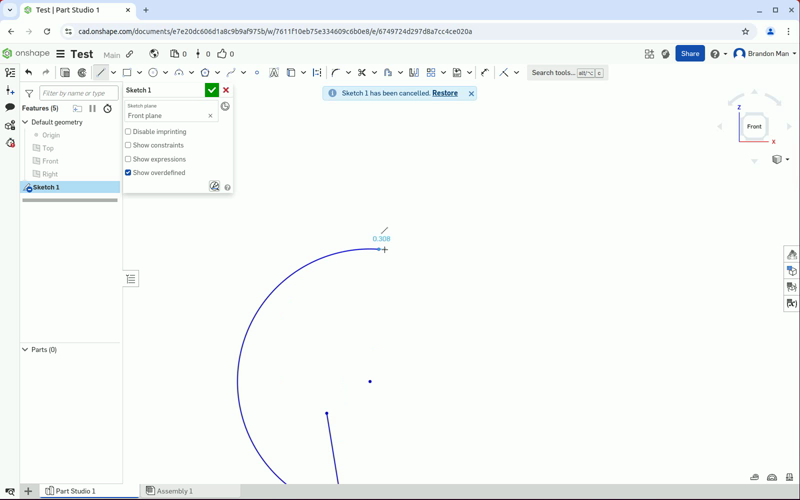
scroll(6)
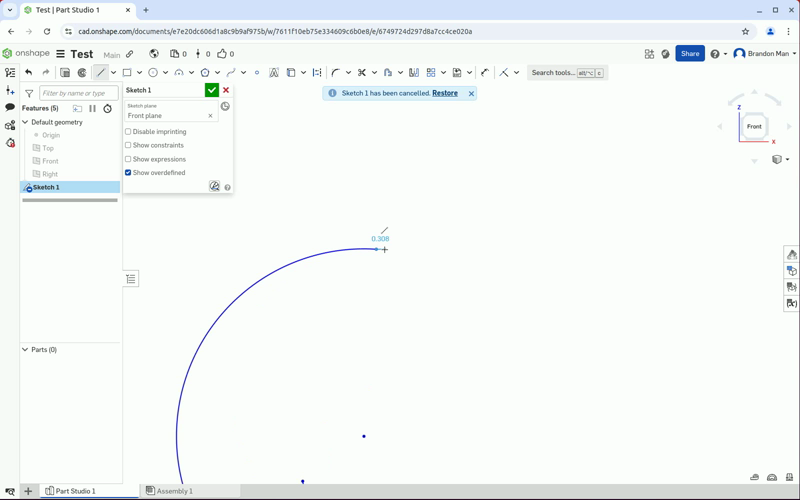
scroll(6)
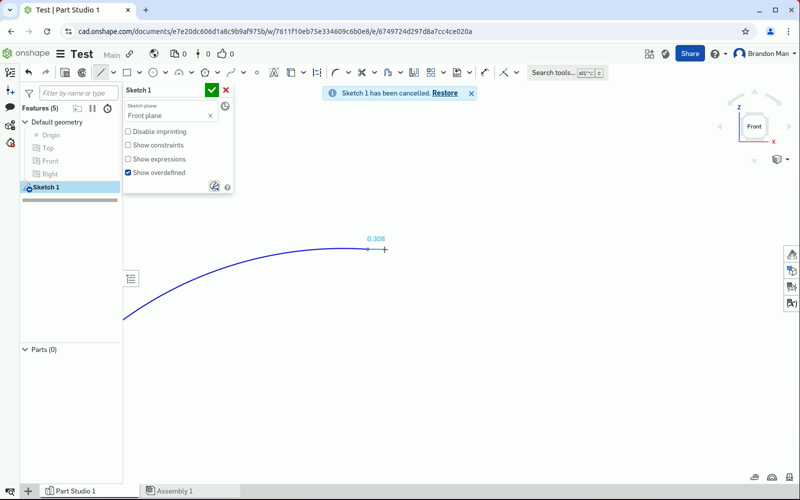
click(384, 249)
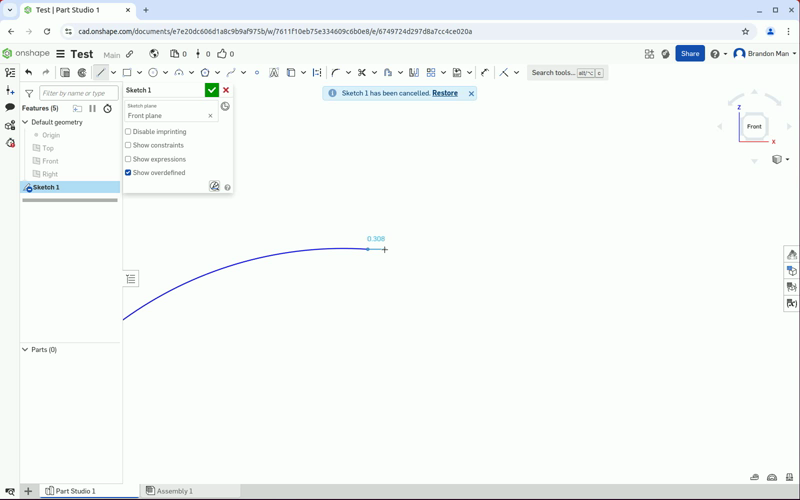
scroll(-6)
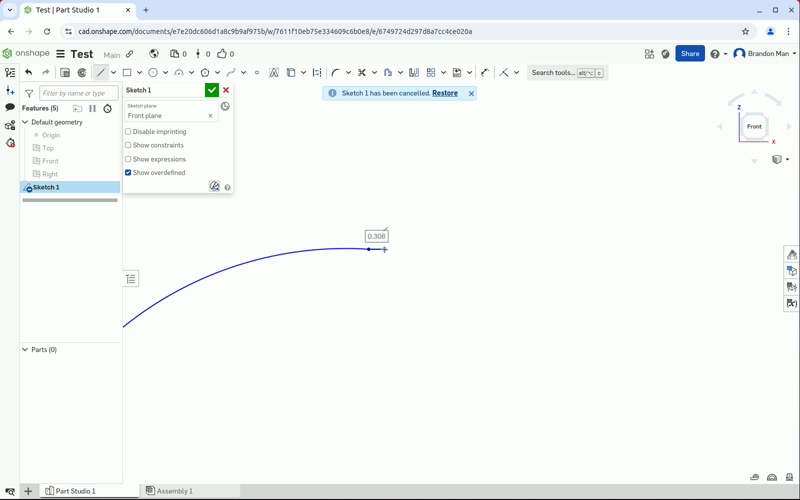
scroll(-6)
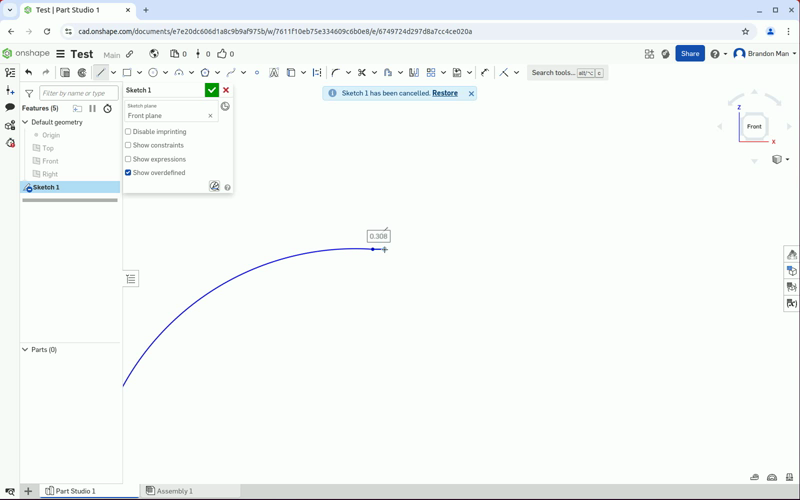
scroll(-6)
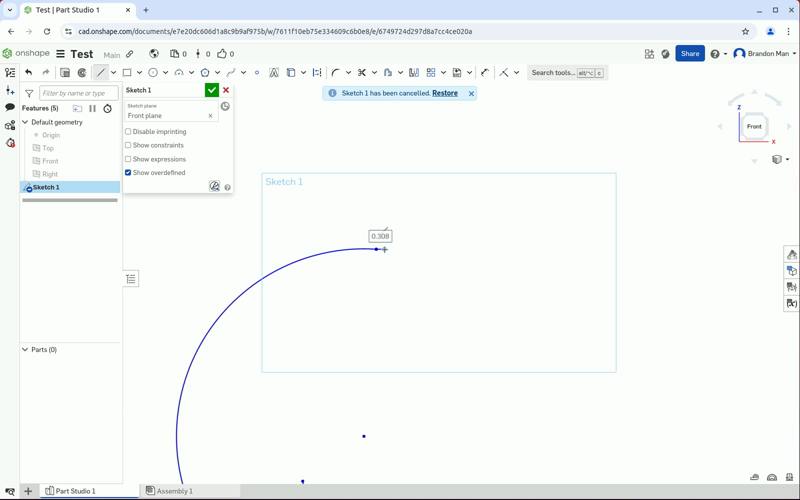
scroll(-6)
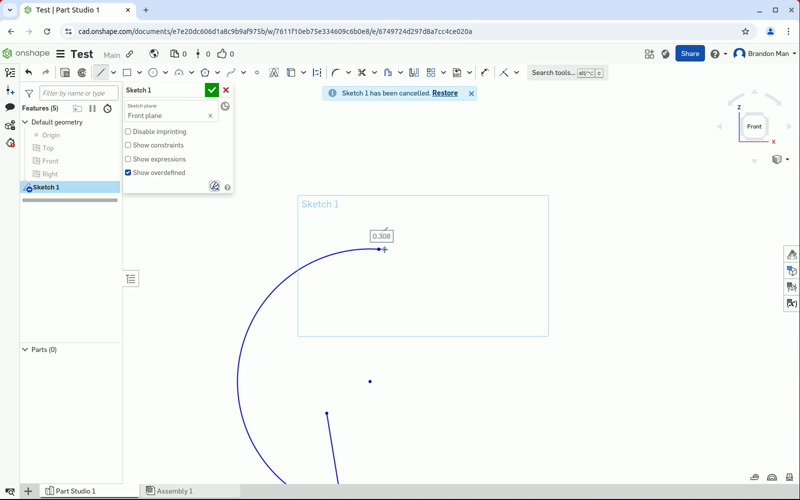
scroll(-6)
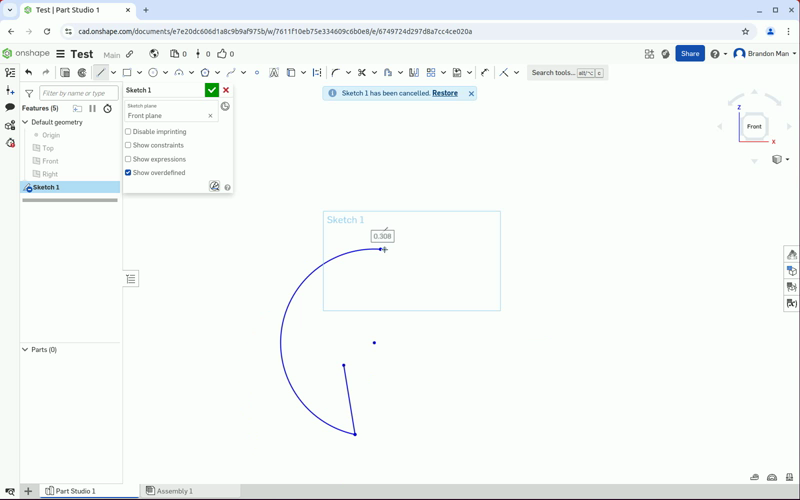
scroll(-6)
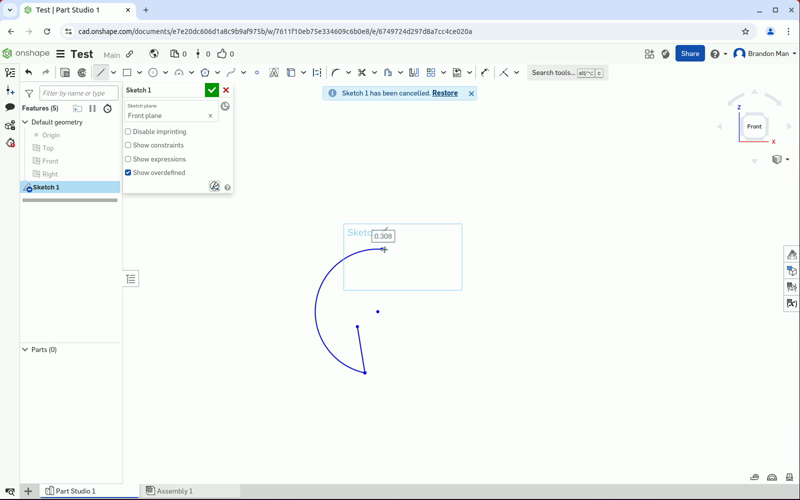
scroll(-6)
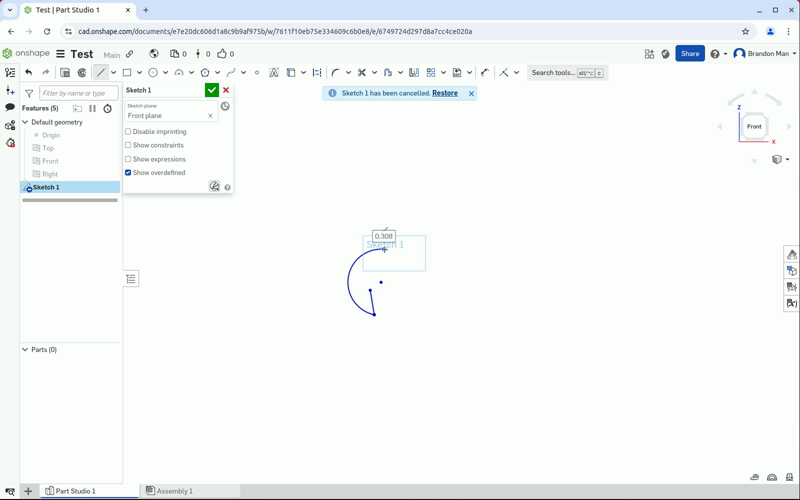
key_up(shift)
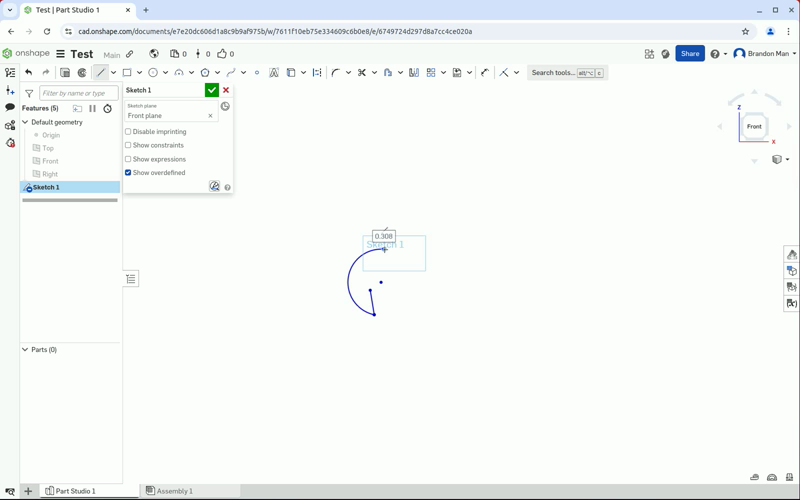
key(esc)
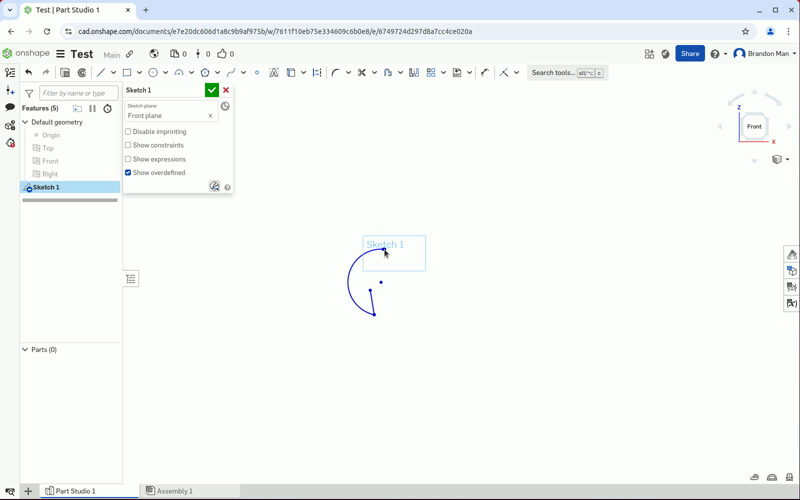
key(a)
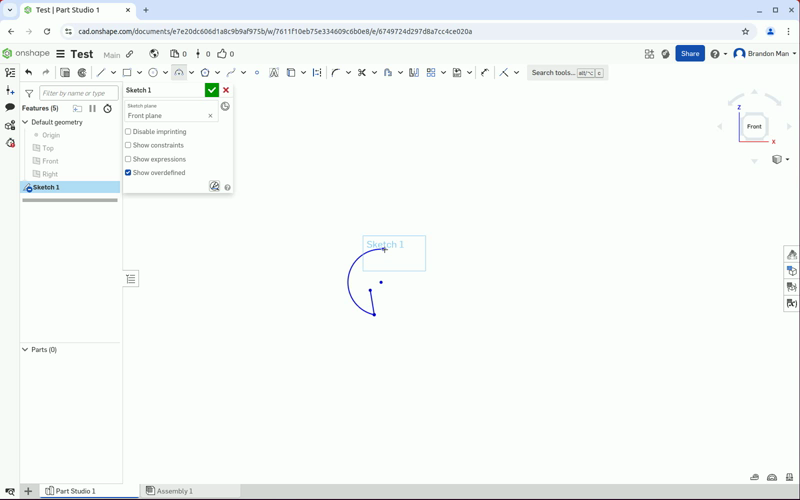
mouse_move(384, 249)
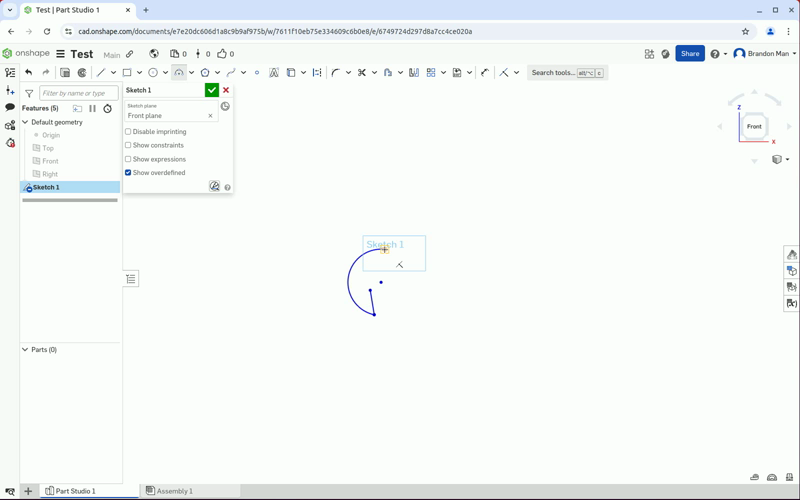
scroll(6)
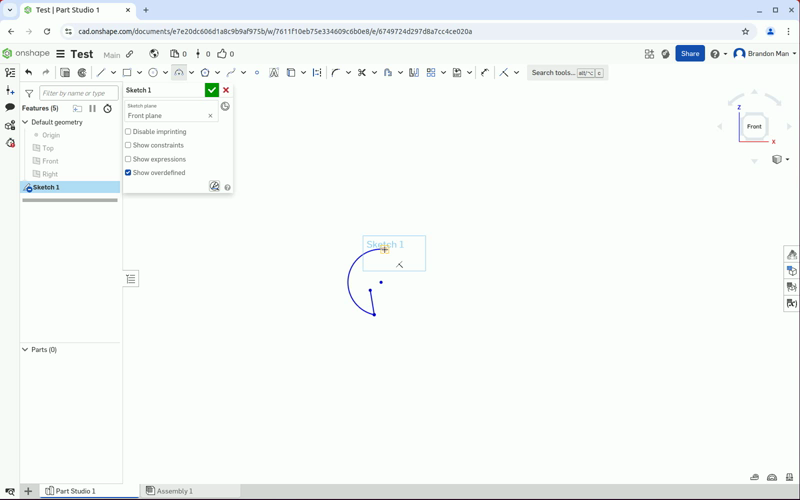
scroll(6)
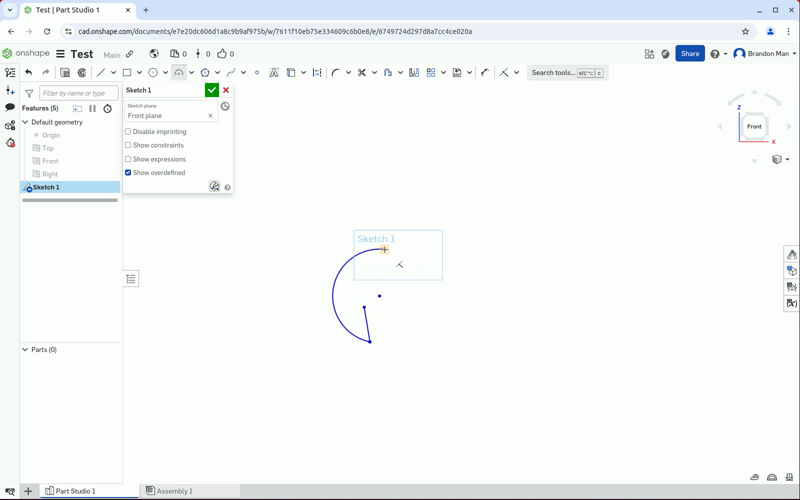
scroll(6)
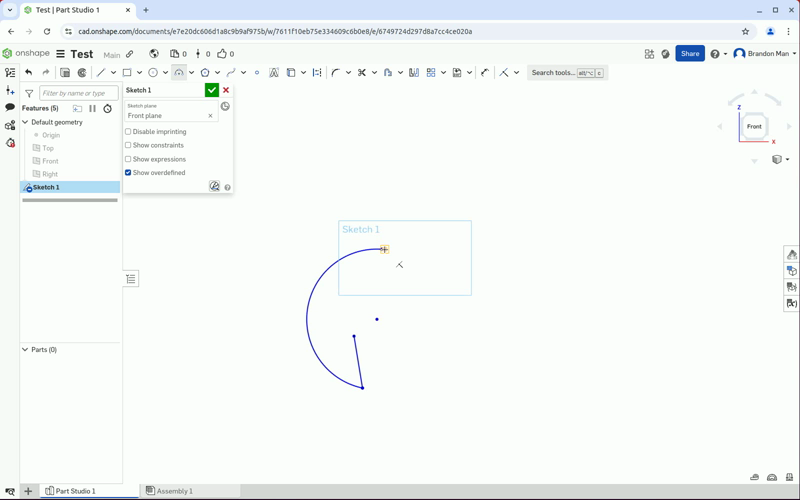
scroll(6)
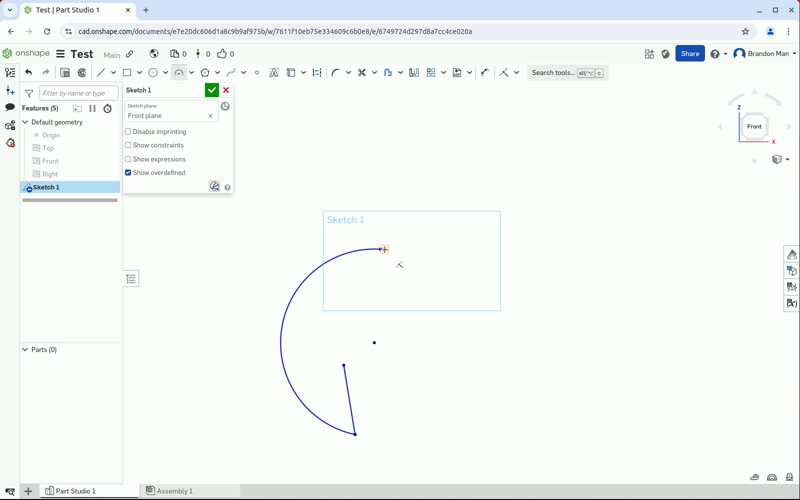
scroll(6)
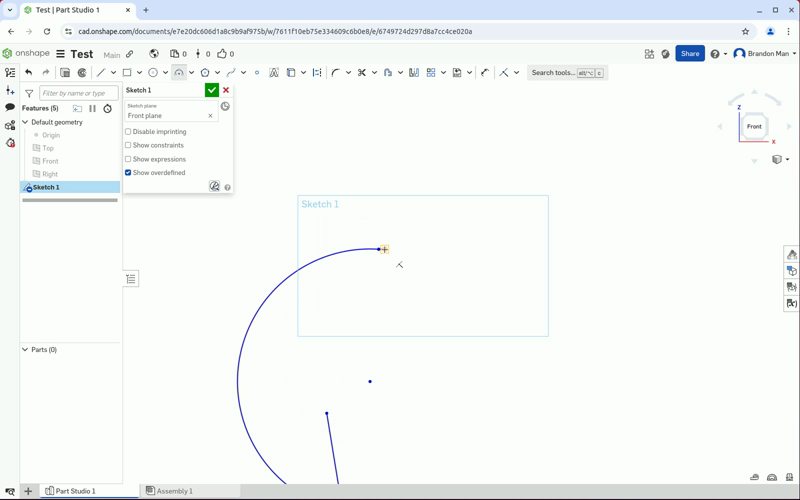
scroll(6)
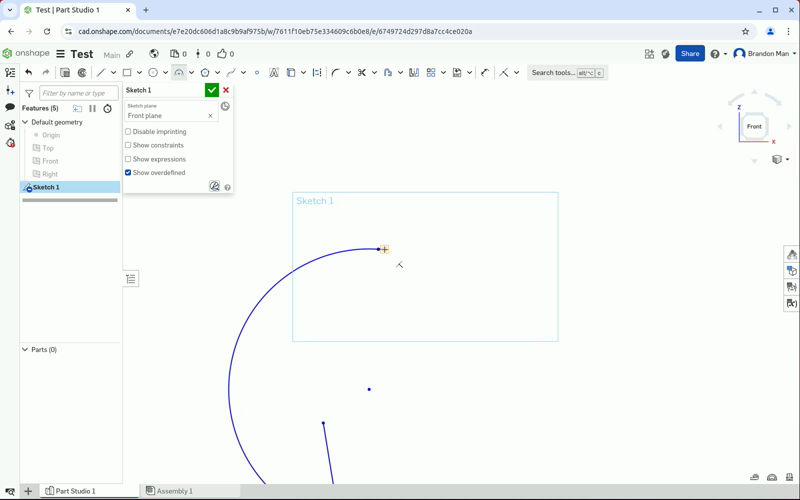
scroll(6)
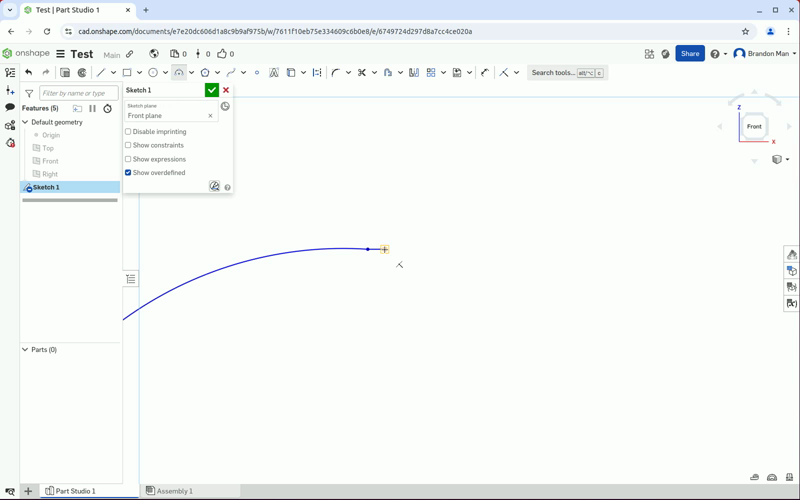
click(384, 249)
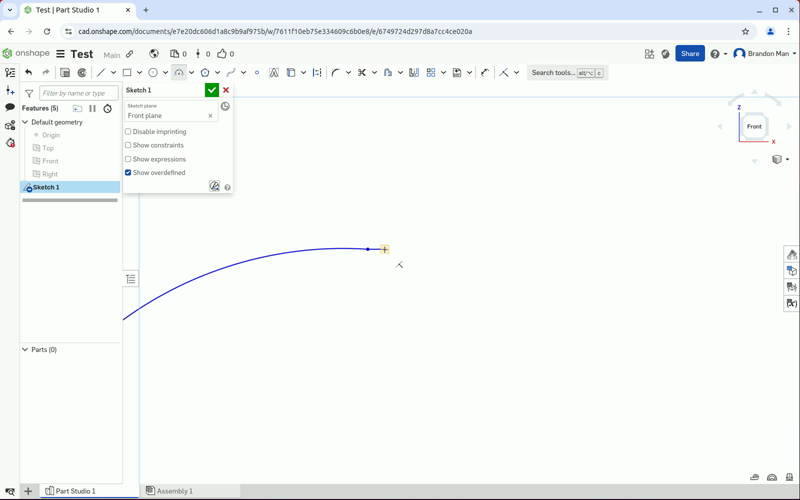
scroll(-6)
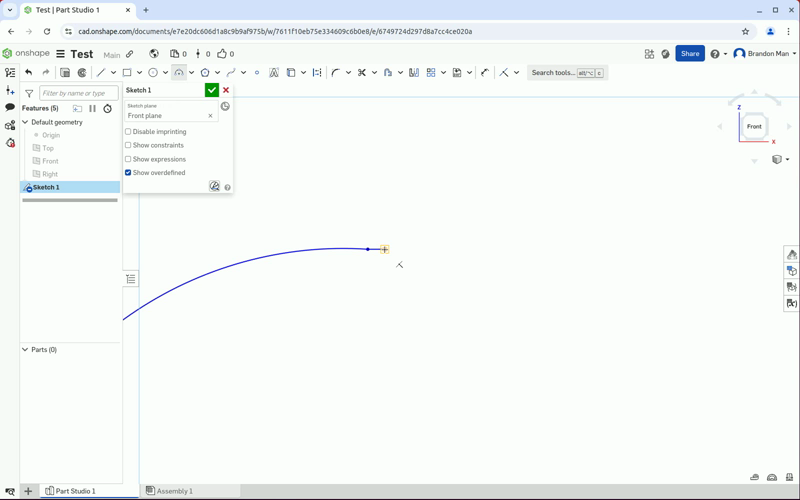
scroll(-6)
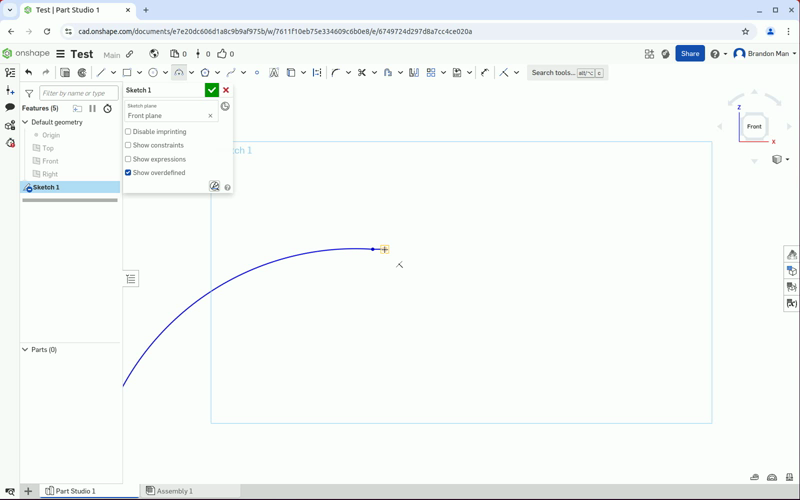
scroll(-6)
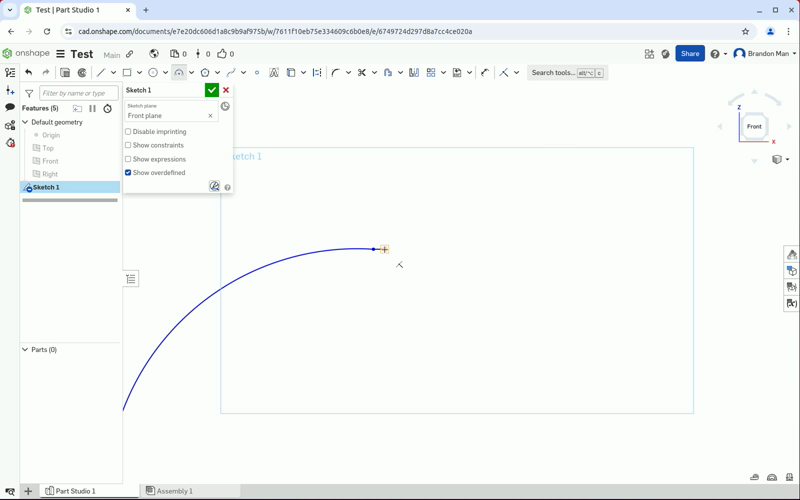
scroll(-6)
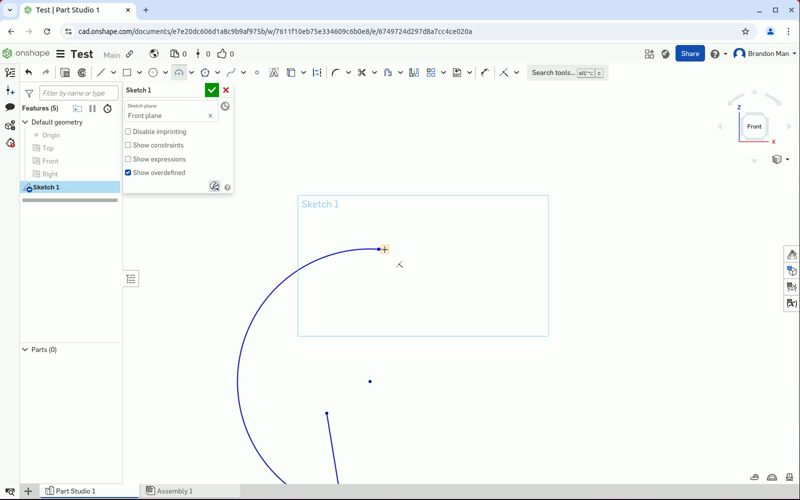
scroll(-6)
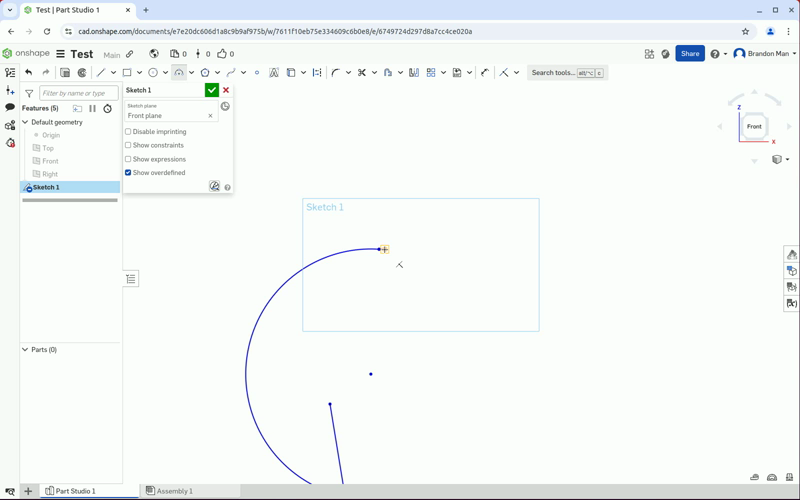
scroll(-6)
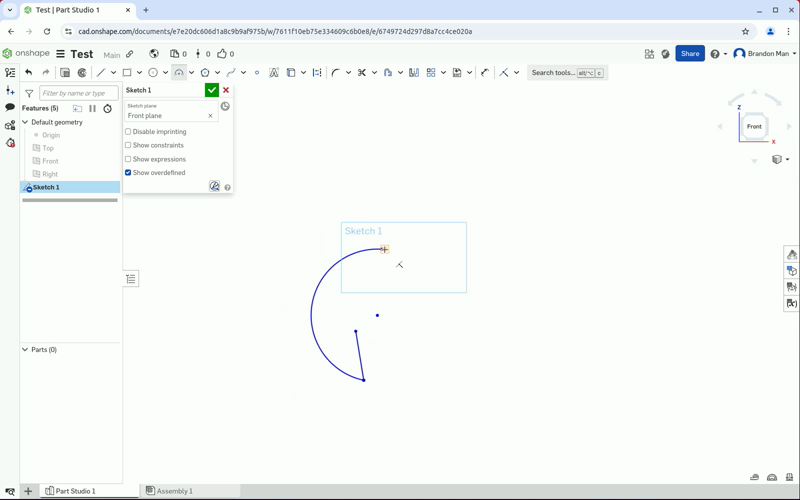
scroll(-6)
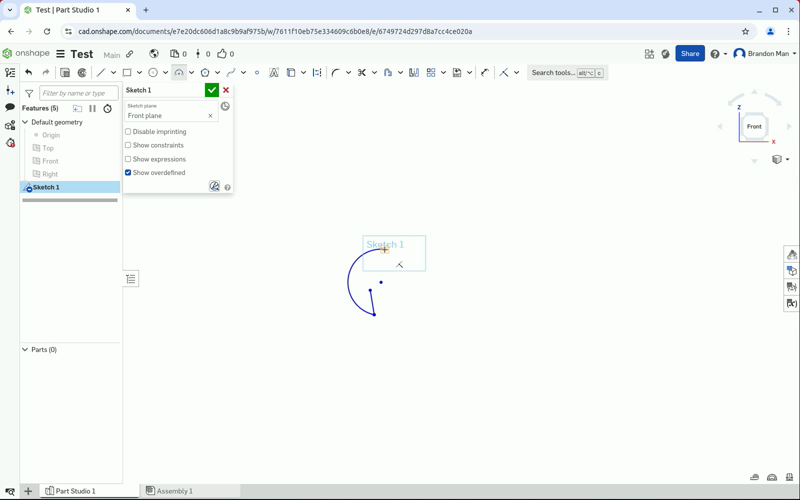
key_down(shift)
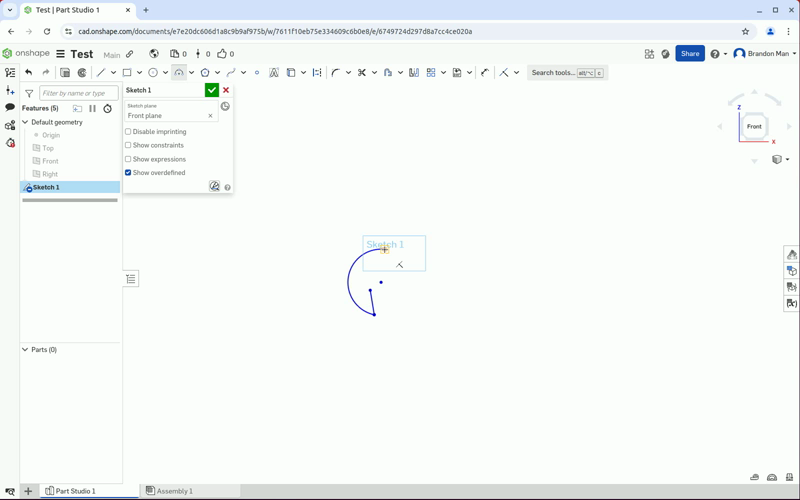
mouse_move(413, 273)
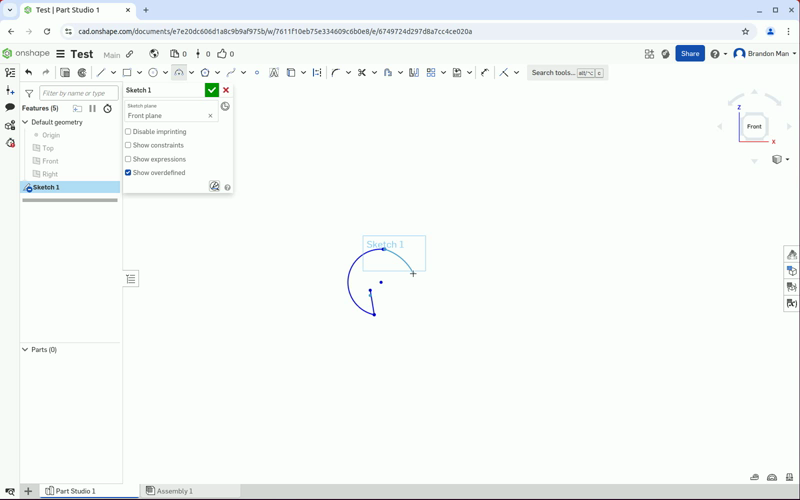
click(413, 273)
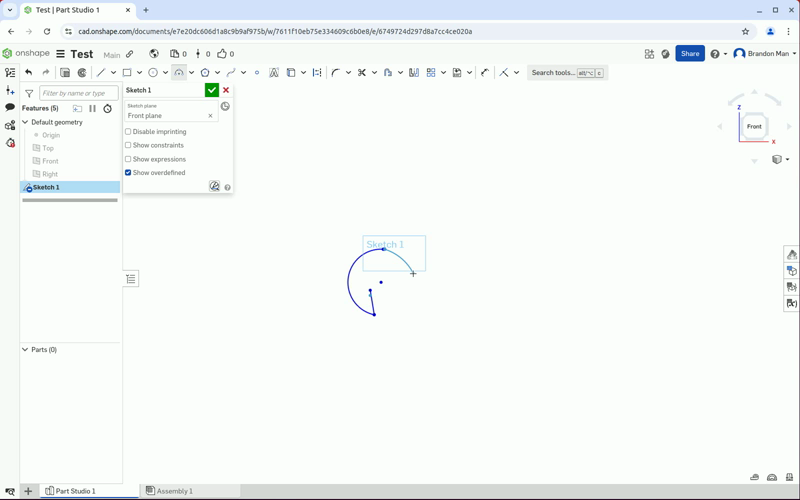
mouse_move(402, 256)
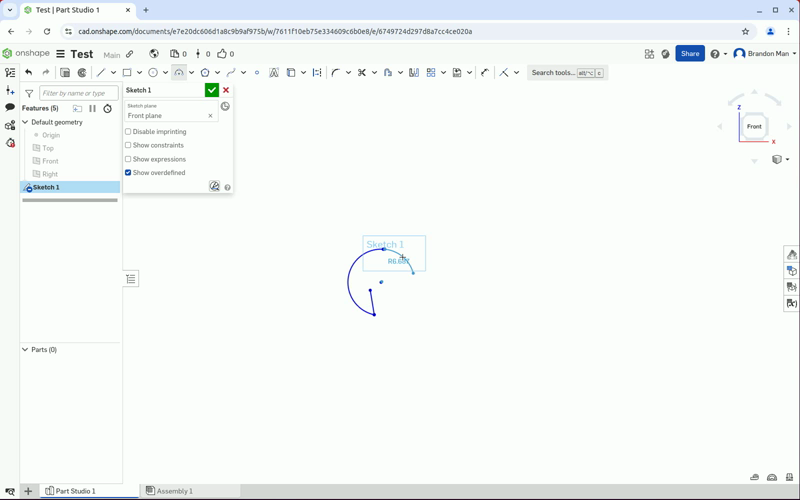
click(402, 256)
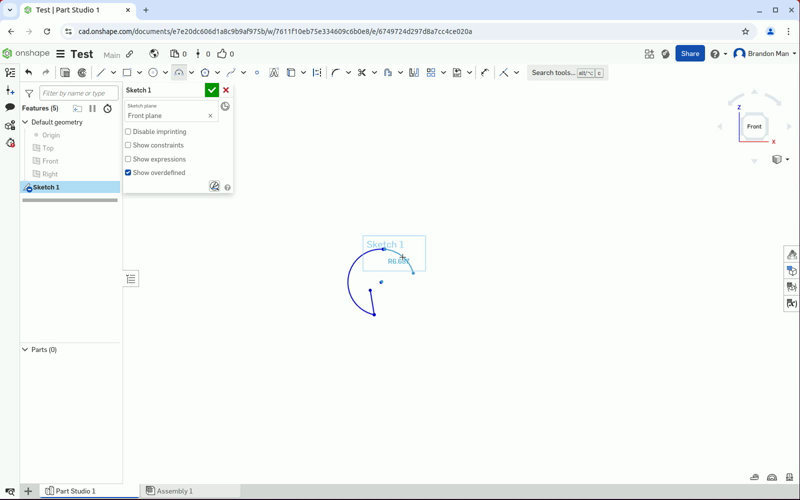
key_up(shift)
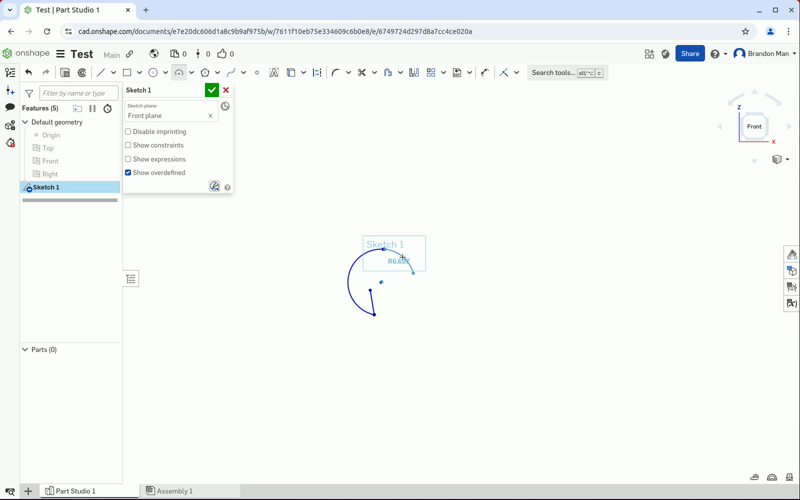
mouse_move(413, 273)
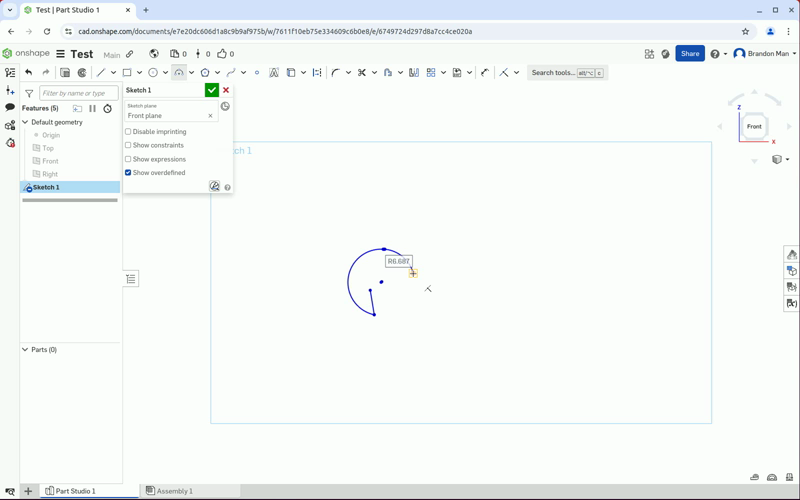
click(413, 273)
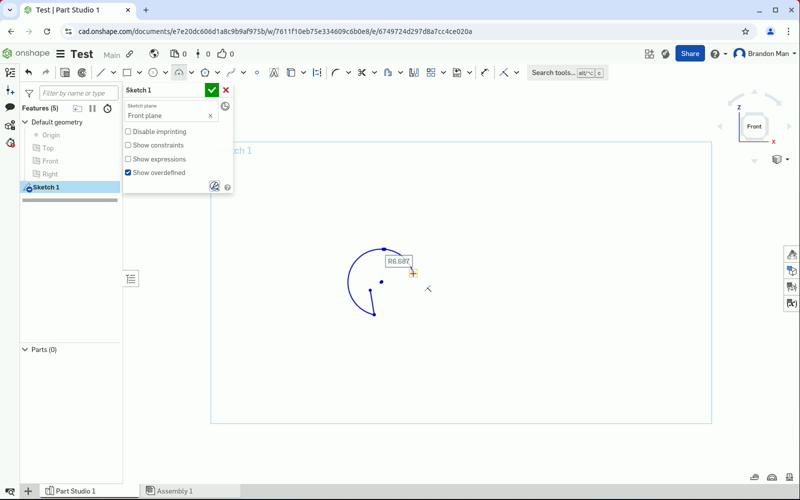
key_down(shift)
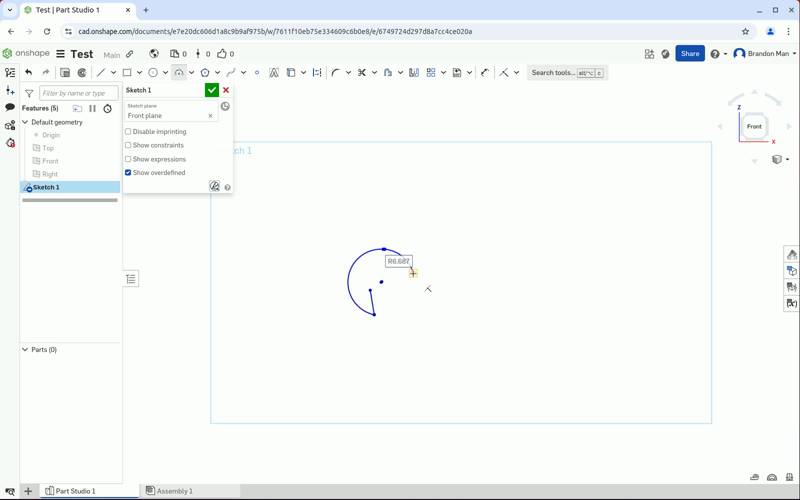
mouse_move(395, 271)
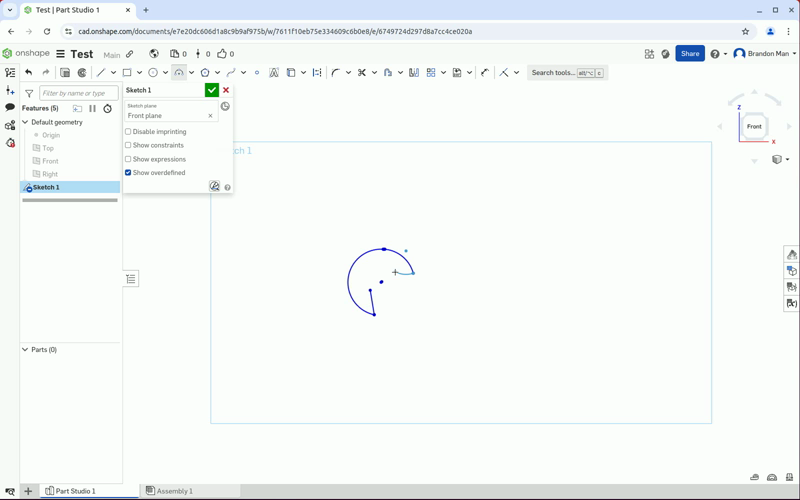
click(395, 271)
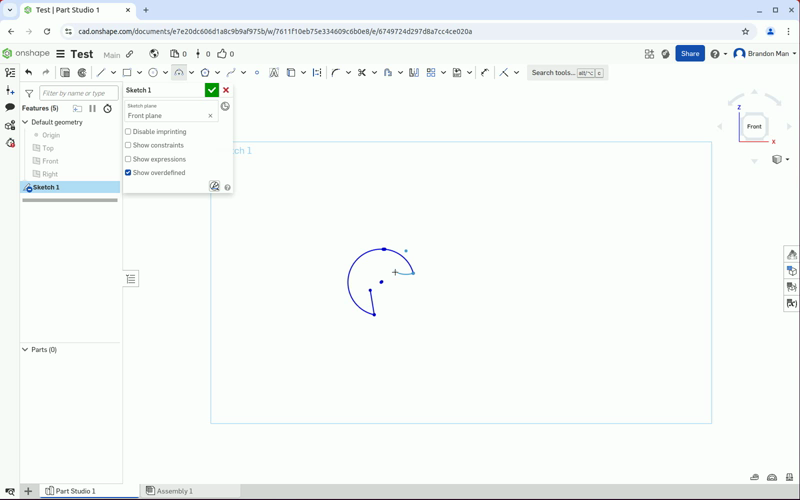
mouse_move(404, 271)
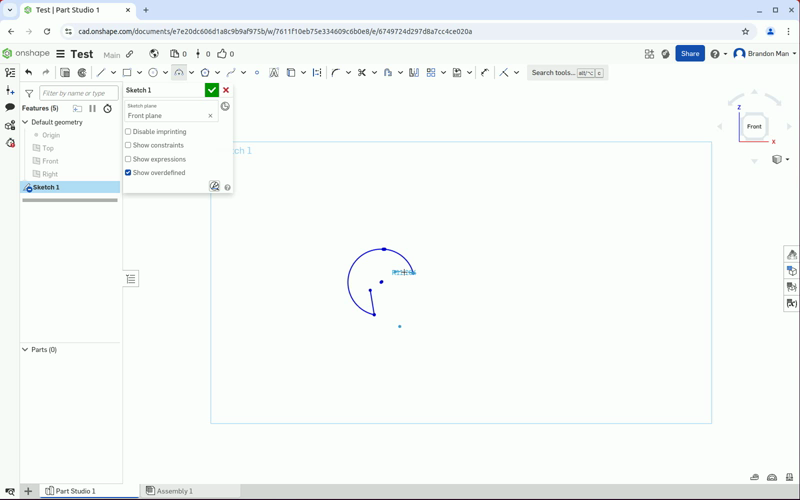
click(404, 271)
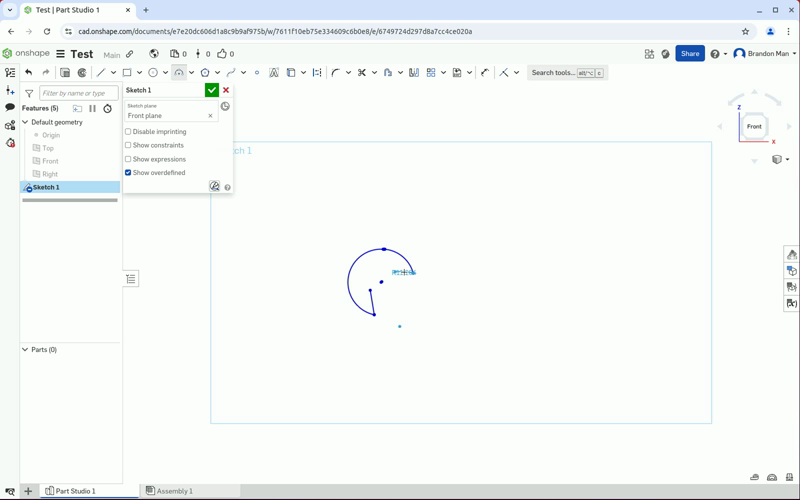
key_up(shift)
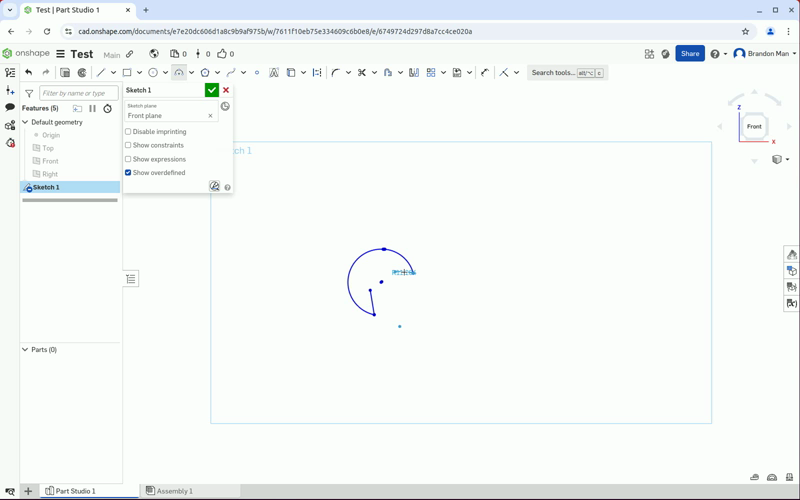
mouse_move(395, 271)
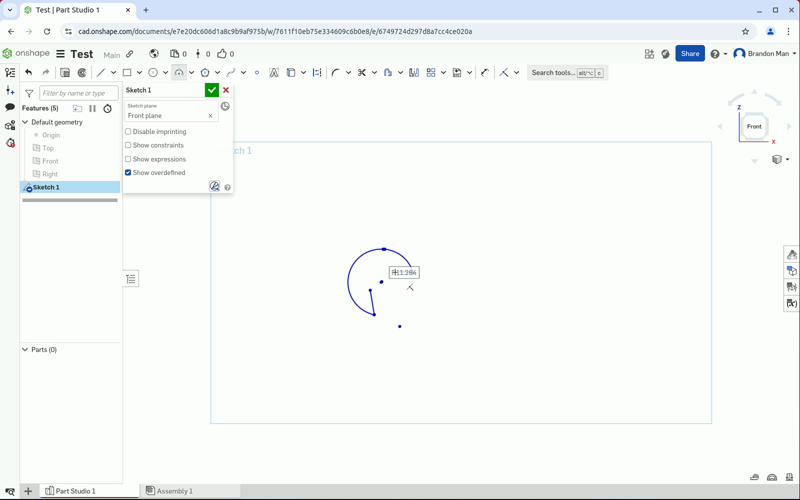
click(395, 271)
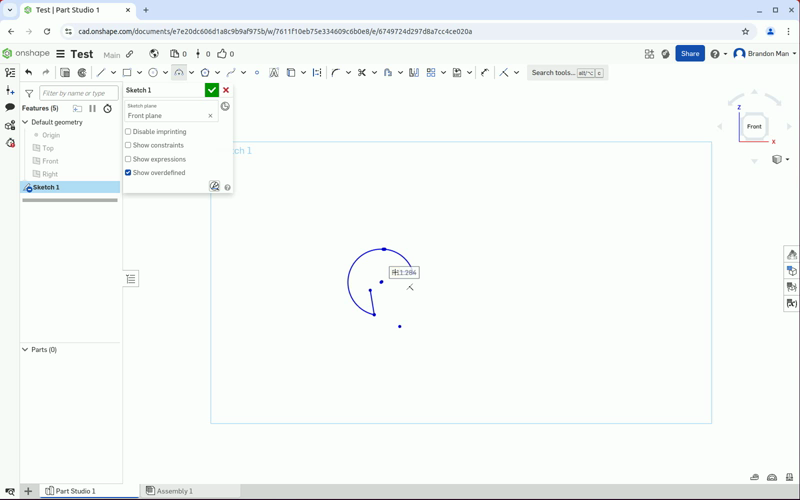
key_down(shift)
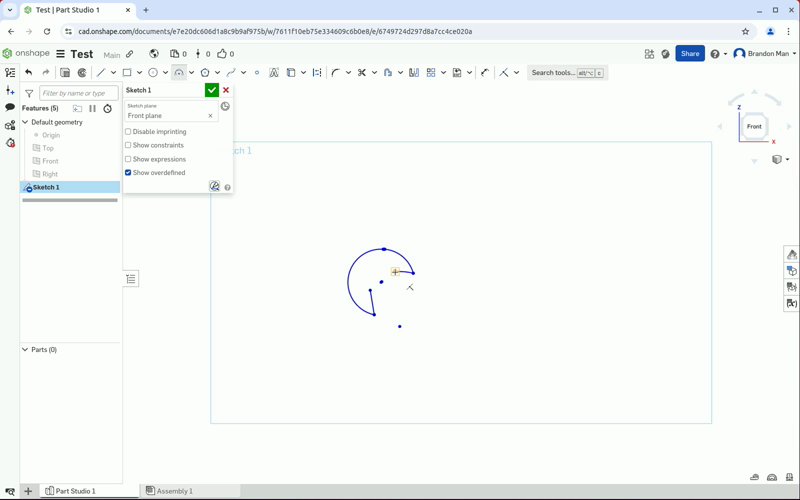
mouse_move(380, 273)
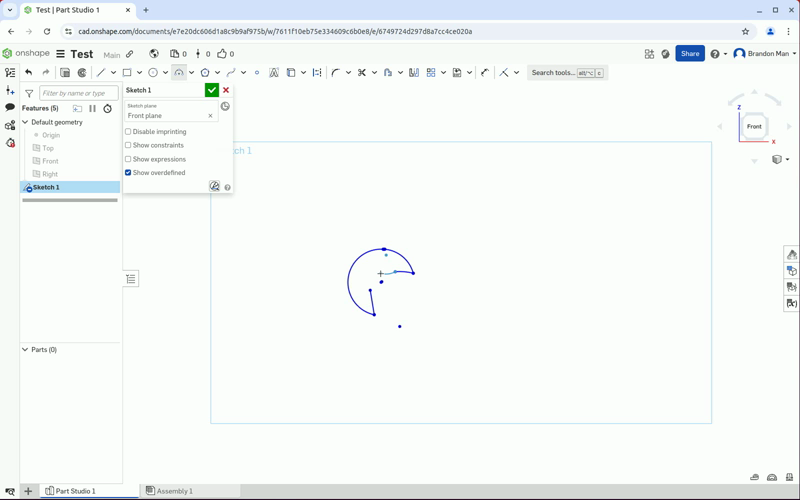
click(380, 273)
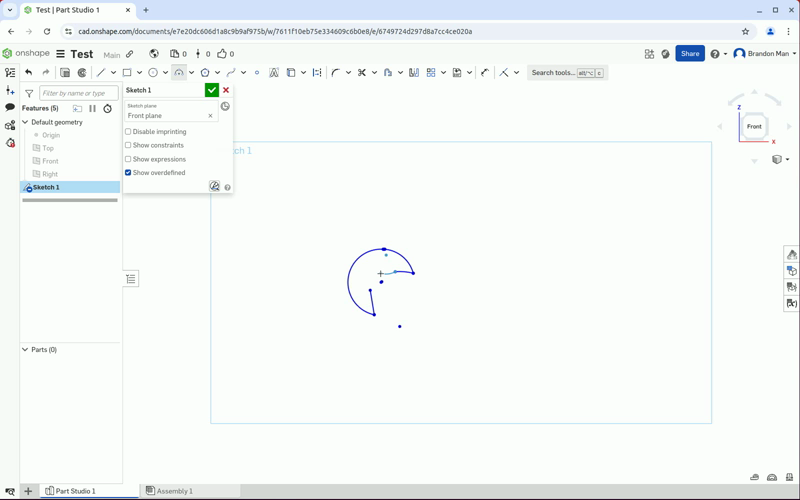
mouse_move(388, 271)
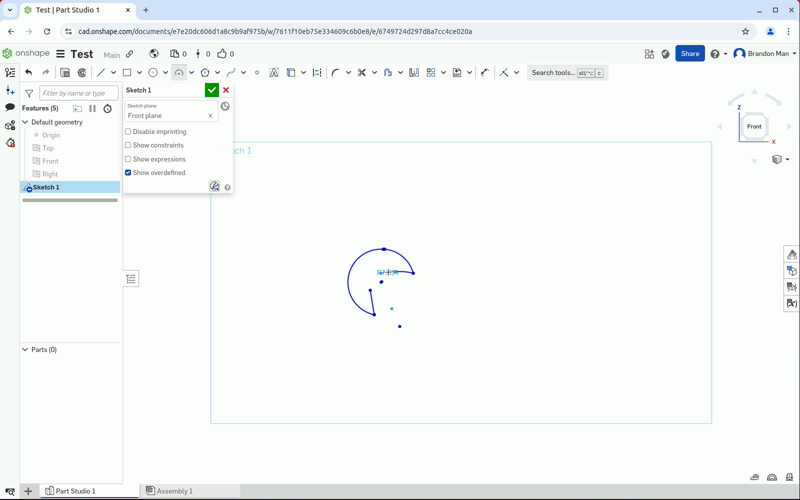
click(388, 271)
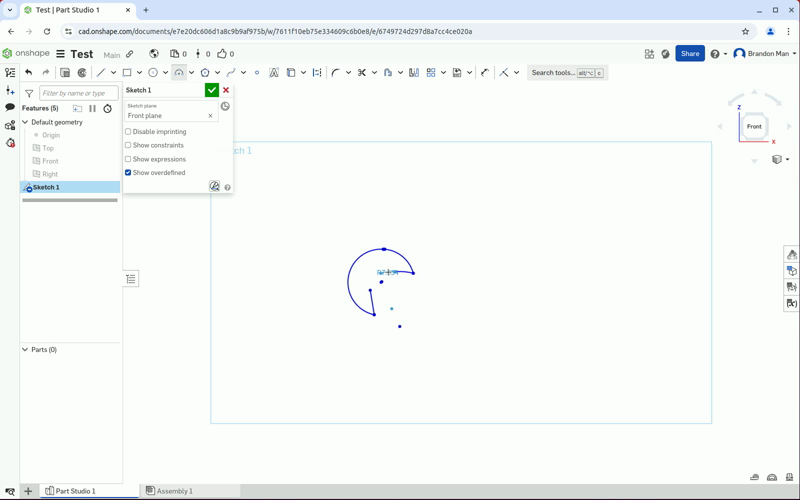
key_up(shift)
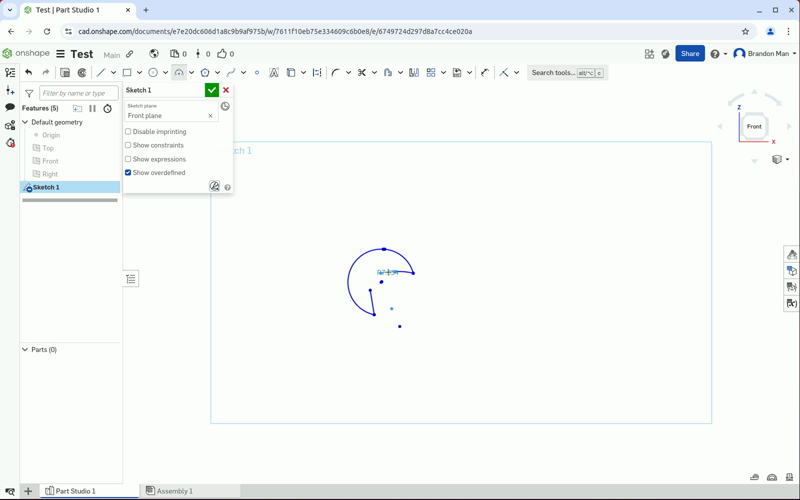
mouse_move(380, 273)
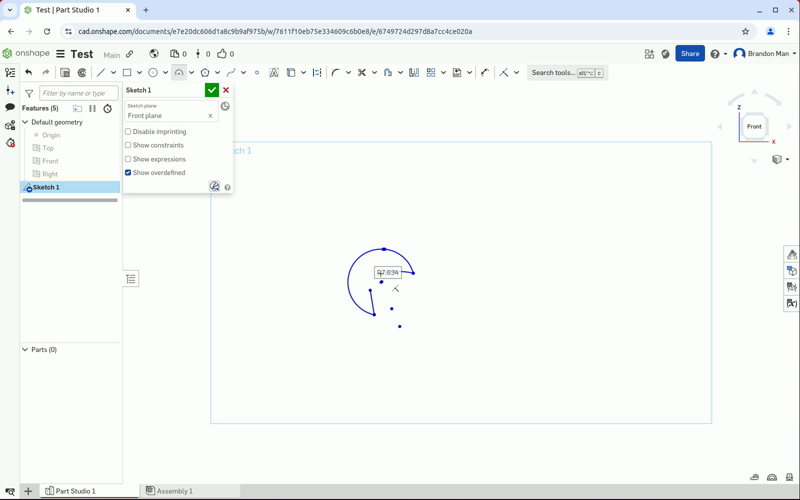
click(380, 273)
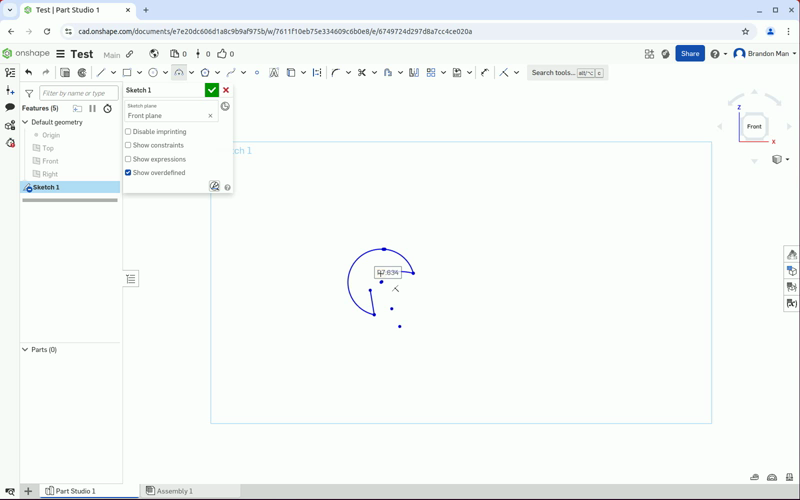
mouse_move(370, 290)
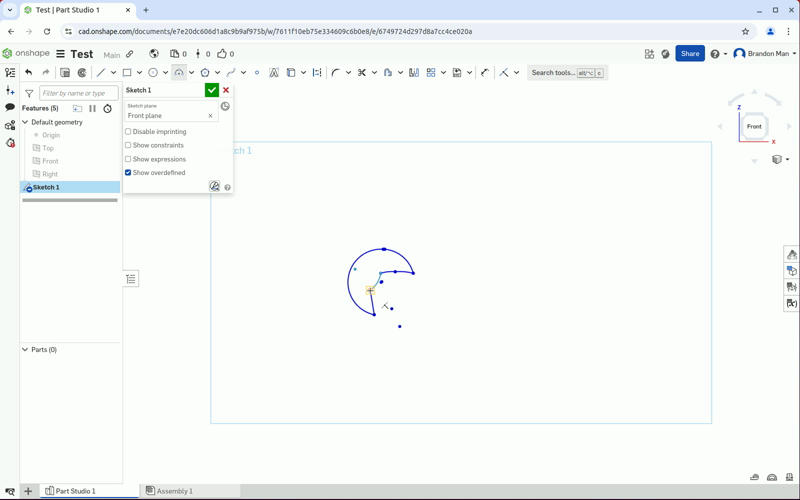
click(370, 290)
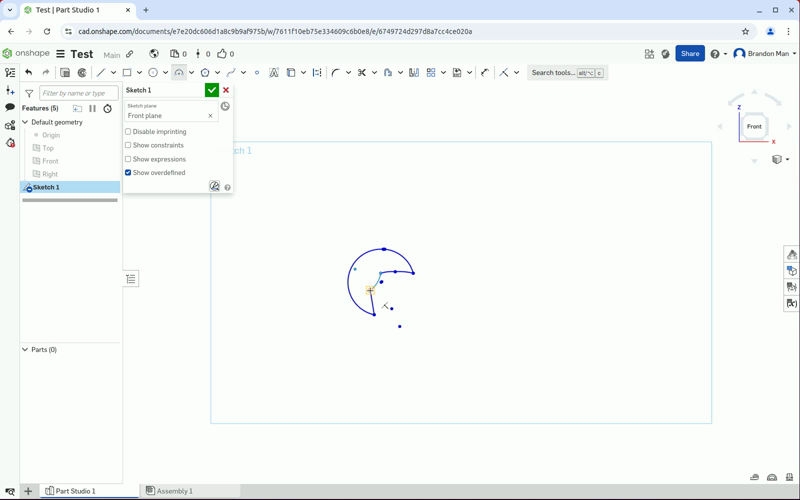
key_down(shift)
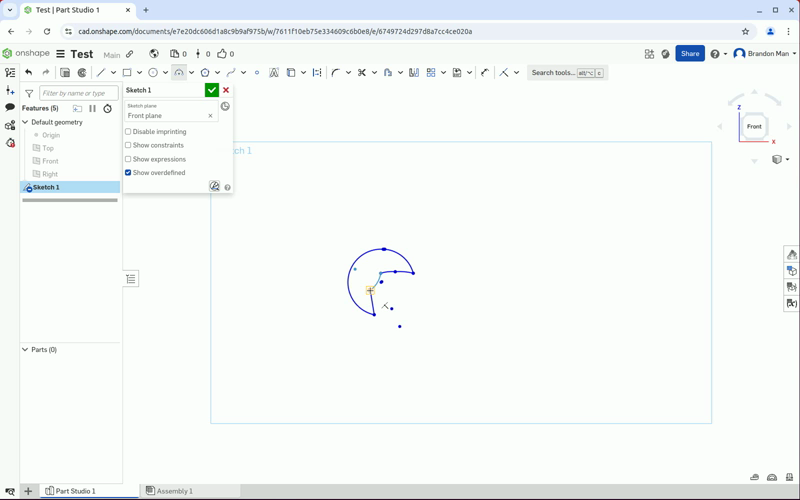
mouse_move(372, 279)
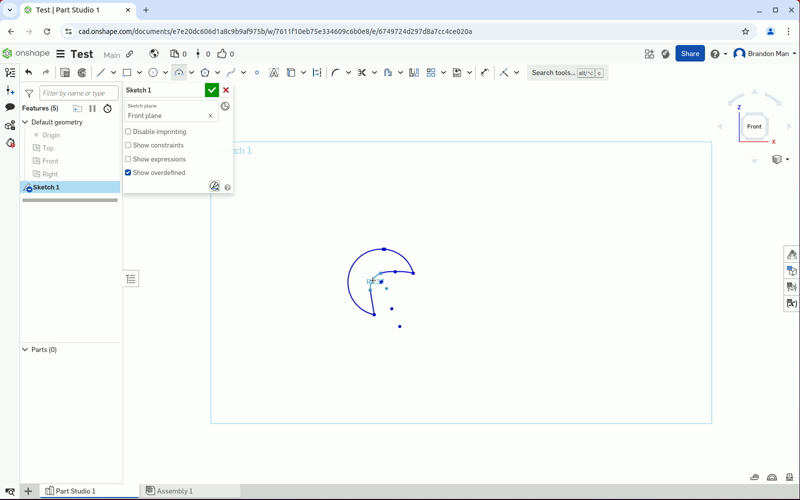
click(372, 279)
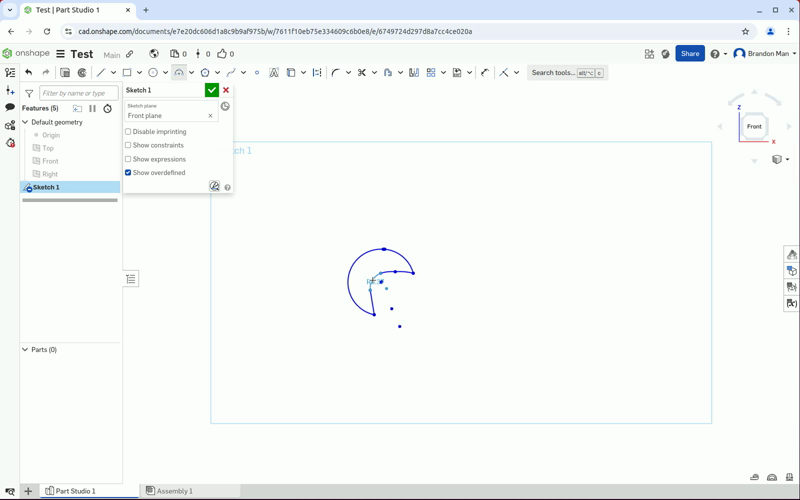
key_up(shift)
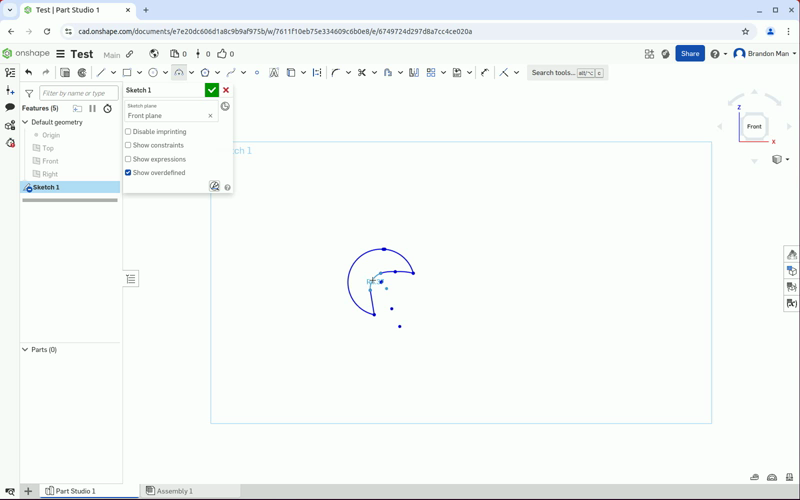
key(esc)
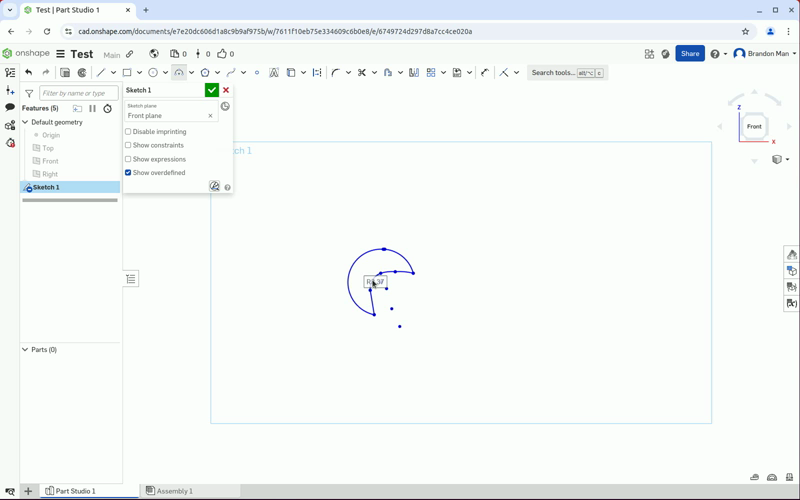
key(c)
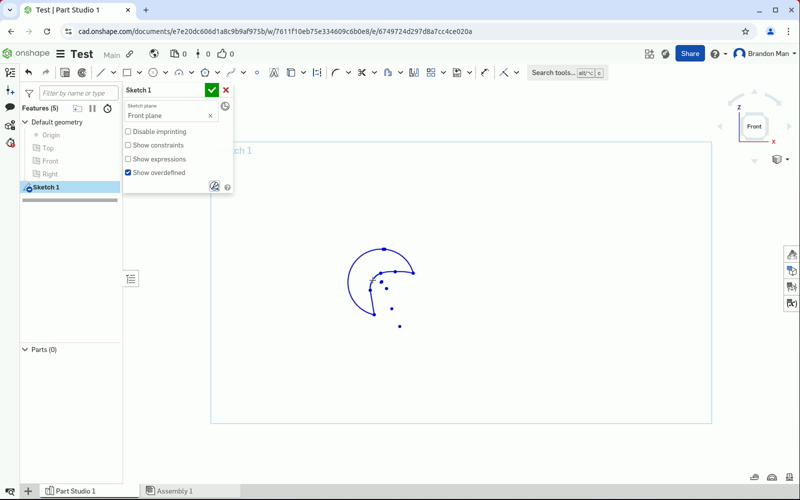
key_down(shift)
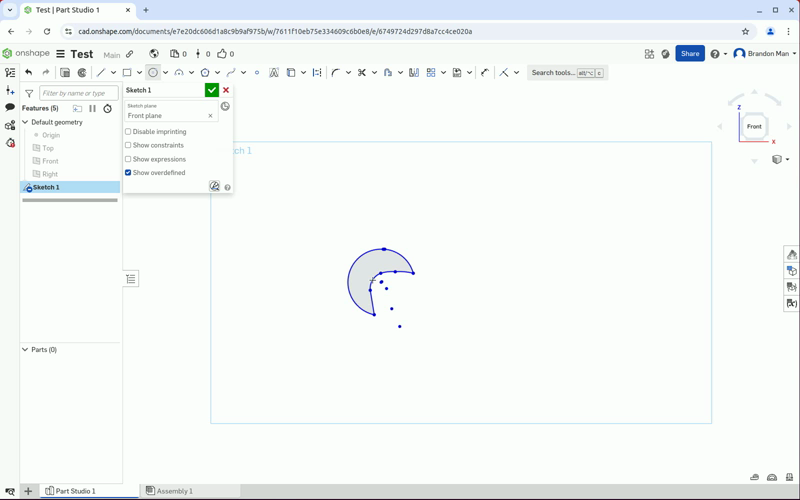
mouse_move(367, 267)
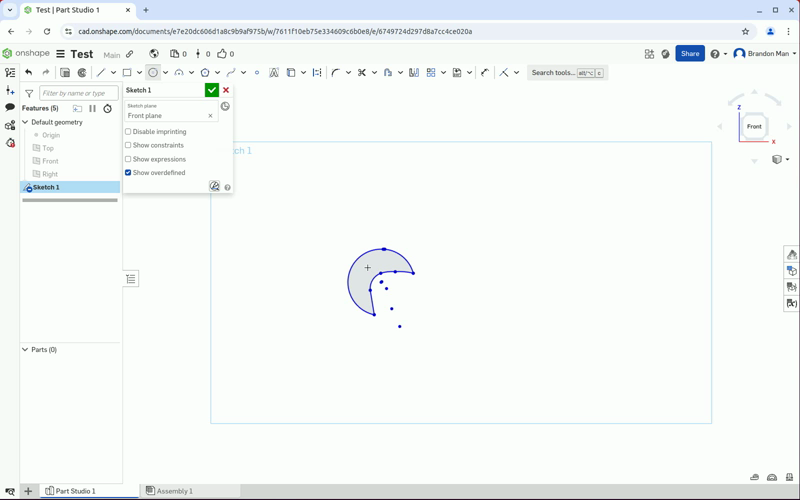
click(367, 267)
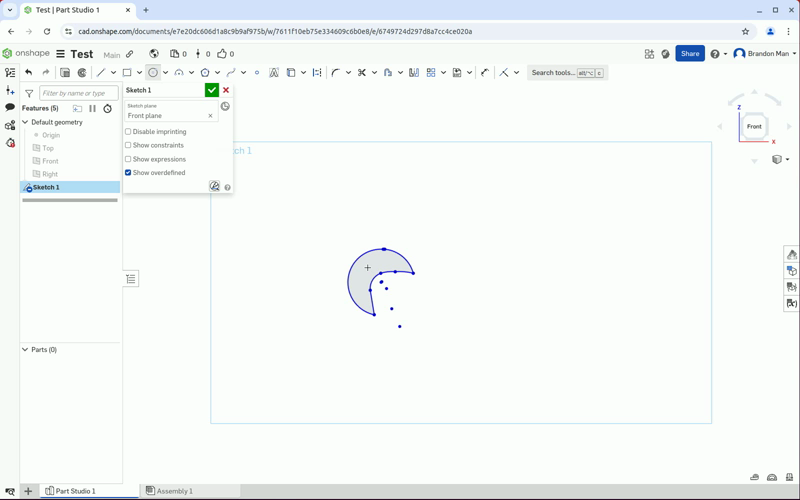
key_up(shift)
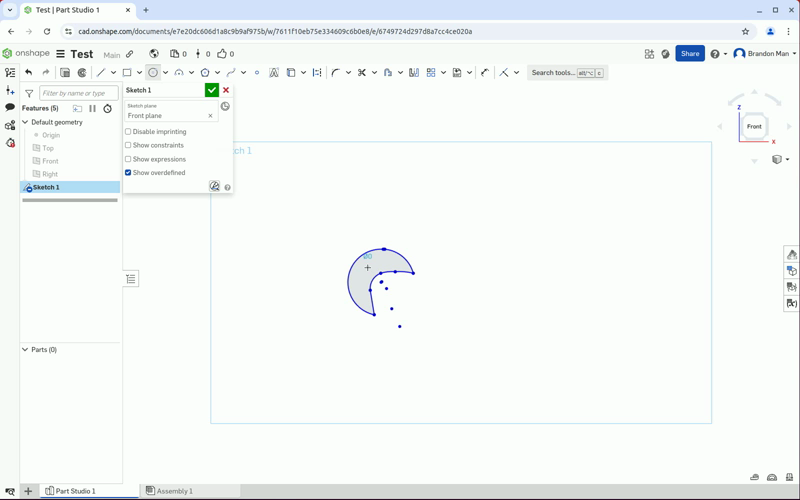
mouse_move(374, 267)
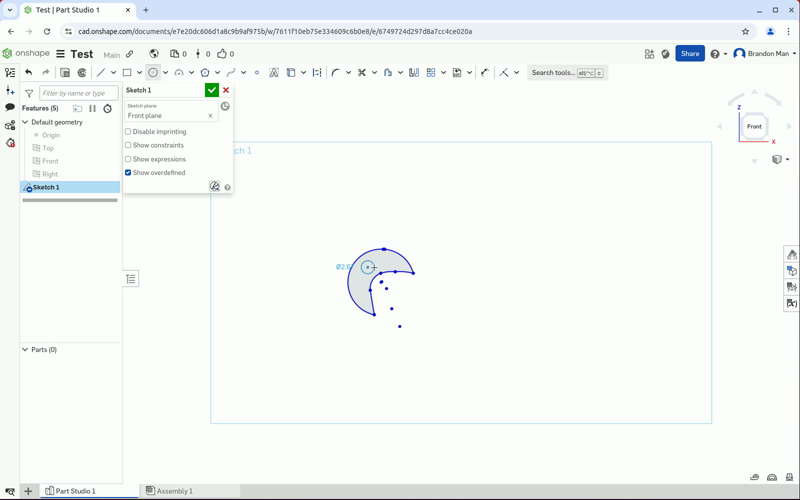
click(374, 267)
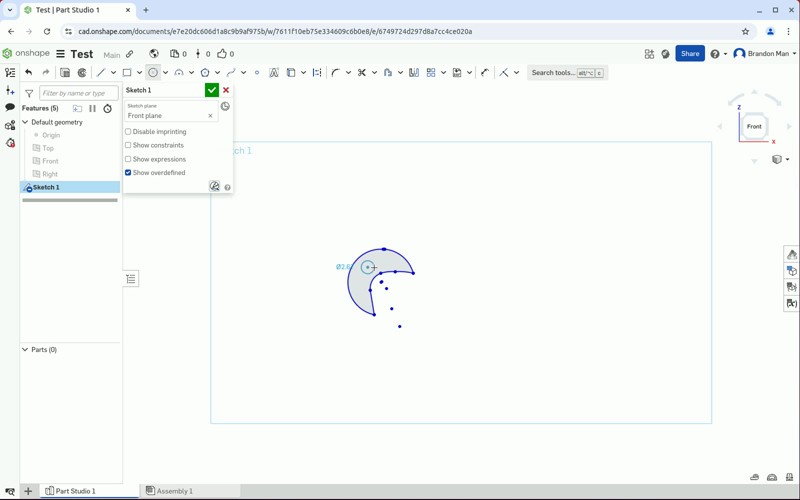
key(esc)
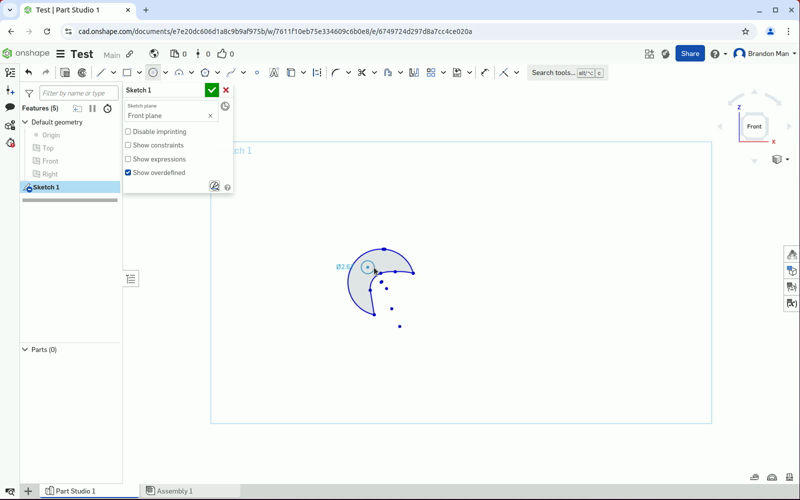
mouse_move(354, 292)
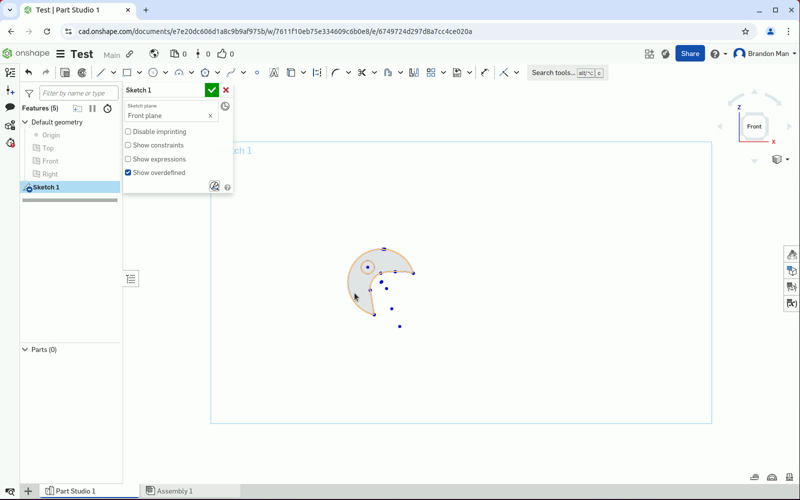
scroll(6)
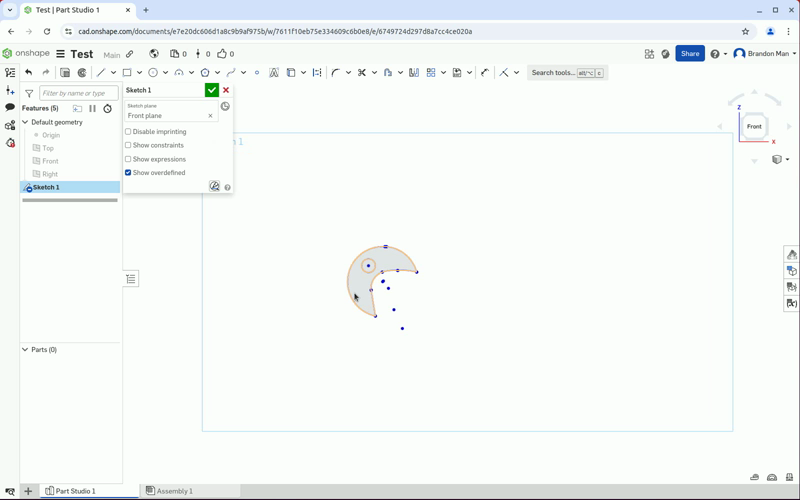
scroll(6)
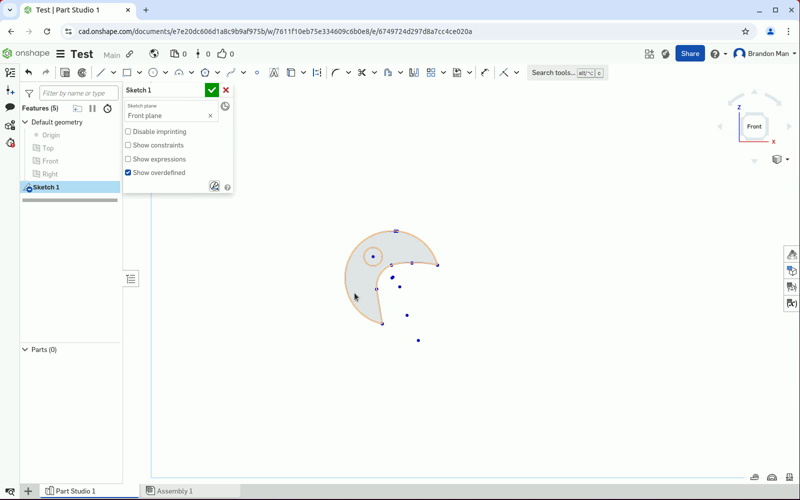
scroll(6)
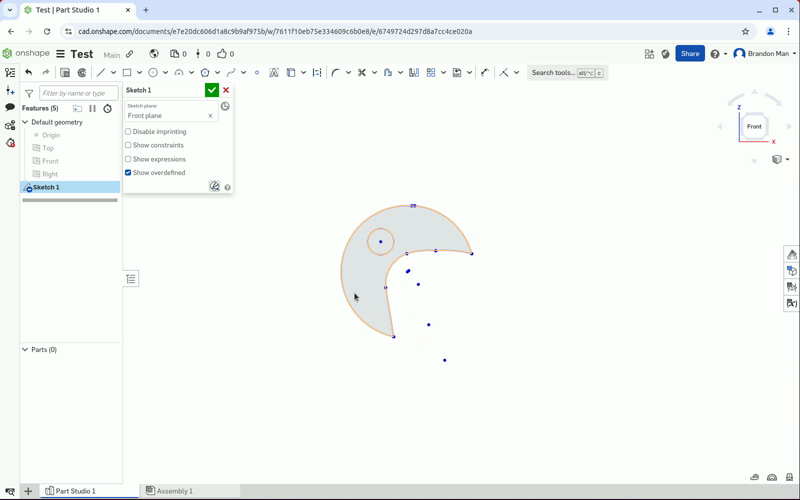
scroll(6)
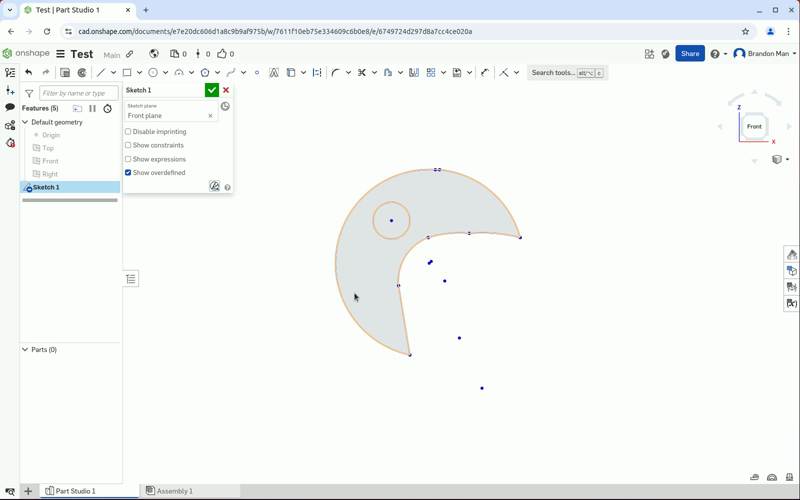
scroll(6)
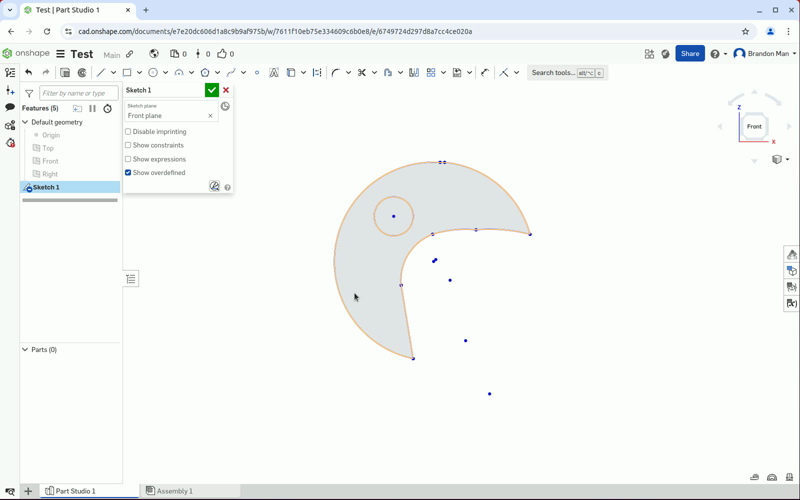
scroll(6)
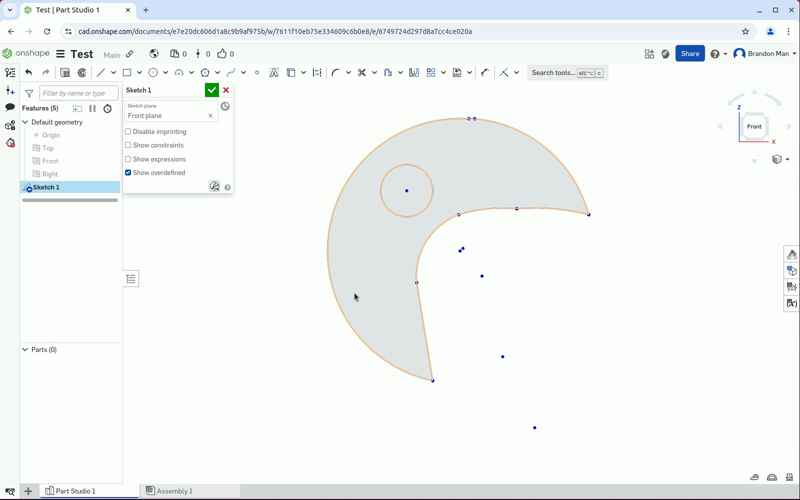
scroll(6)
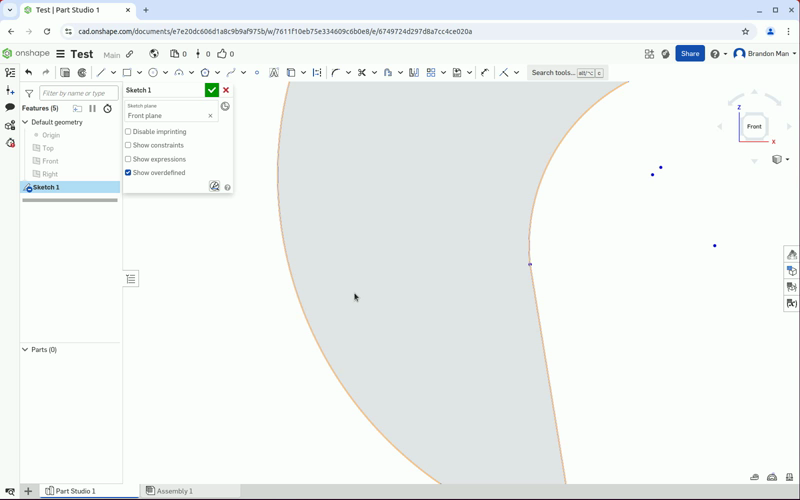
click(354, 292)
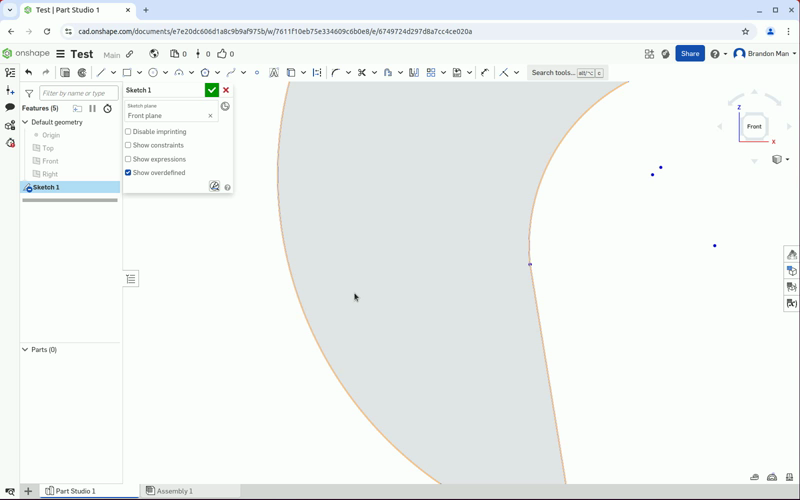
scroll(-6)
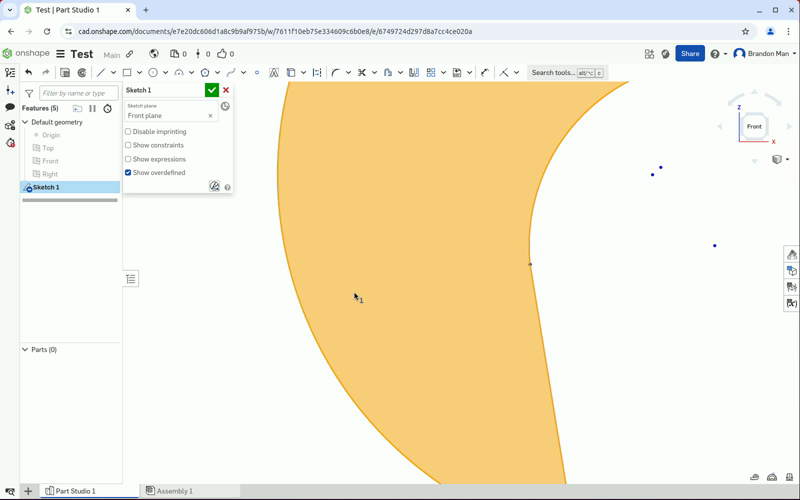
scroll(-6)
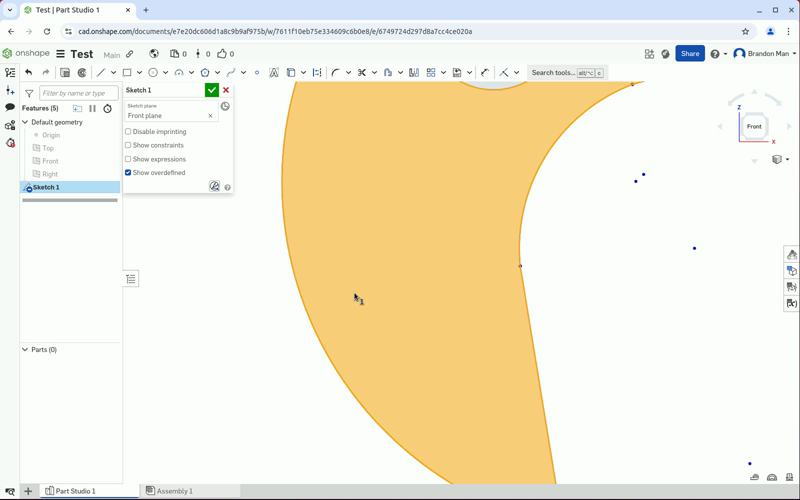
scroll(-6)
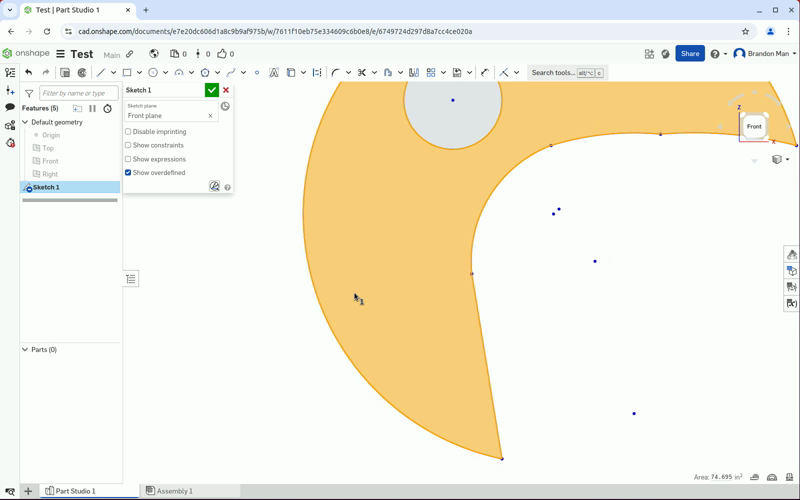
scroll(-6)
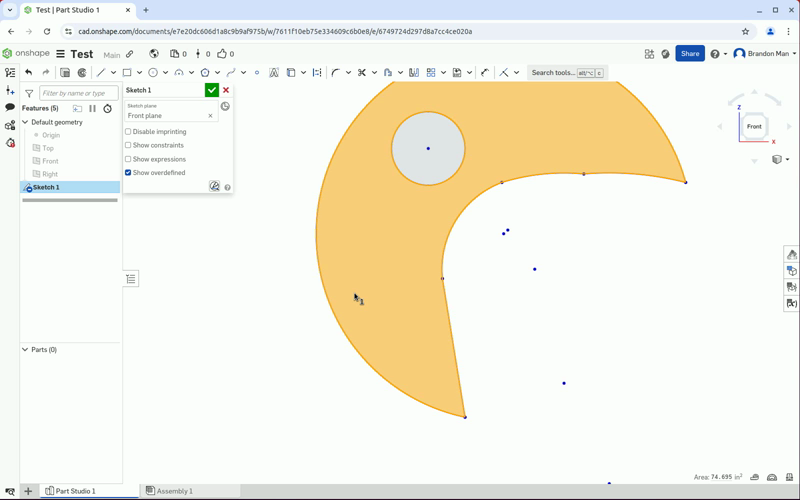
scroll(-6)
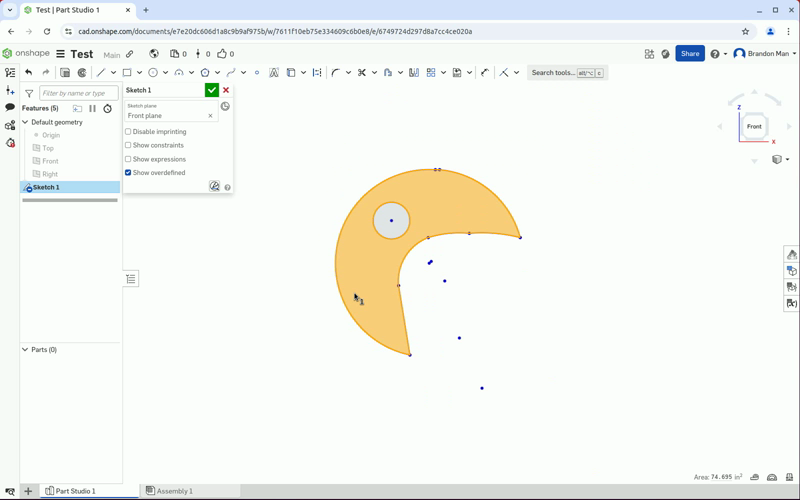
scroll(-6)
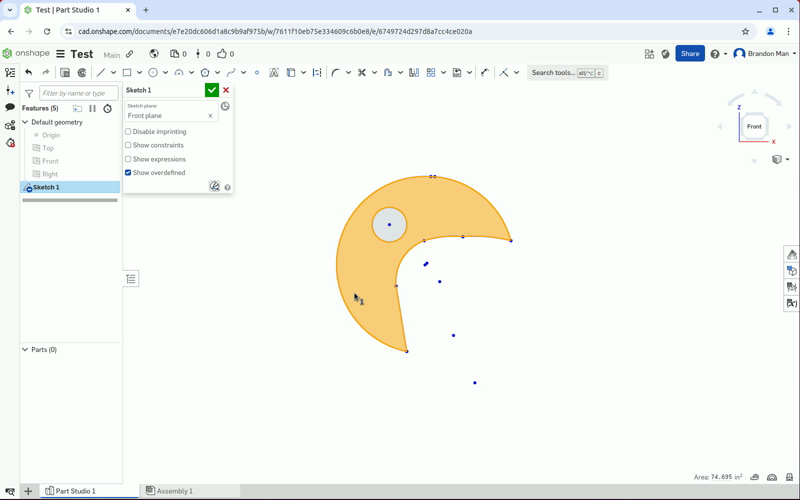
scroll(-6)
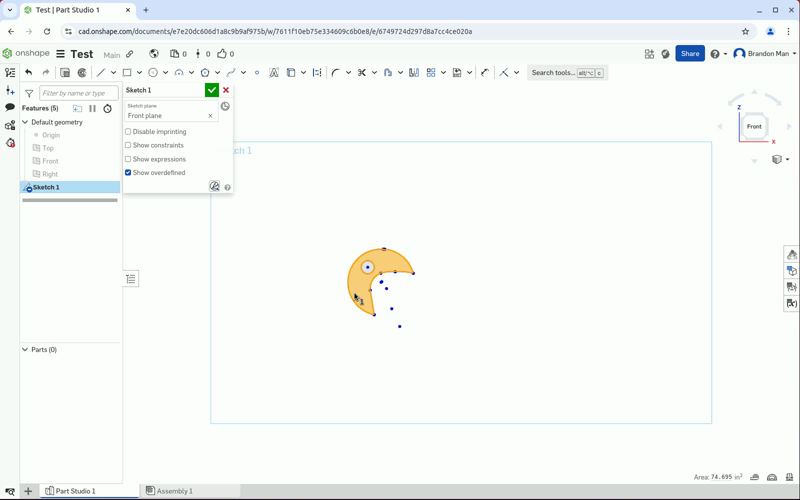
mouse_move(73, 352)
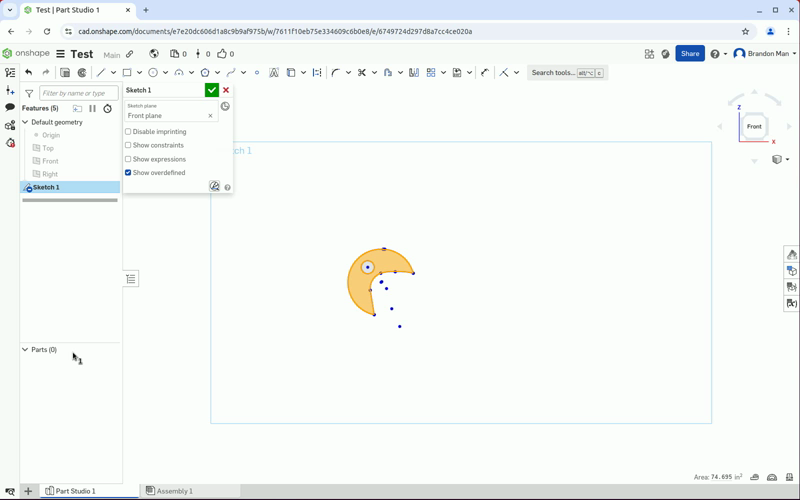
key(shift+y)
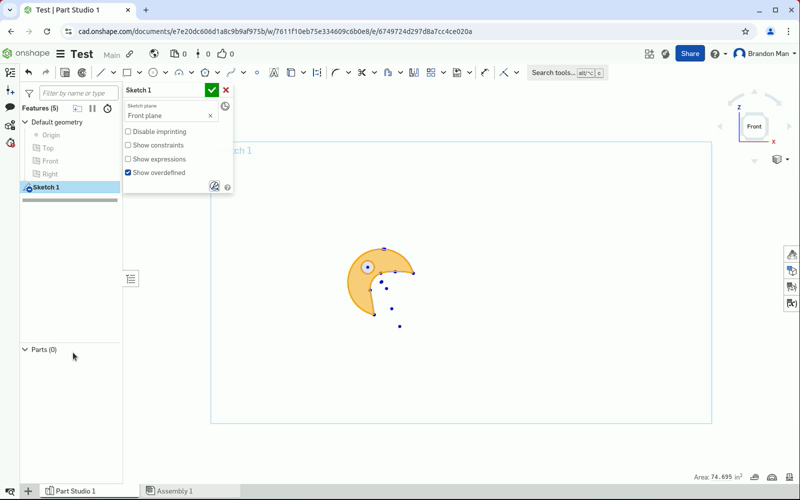
key(shift+e)
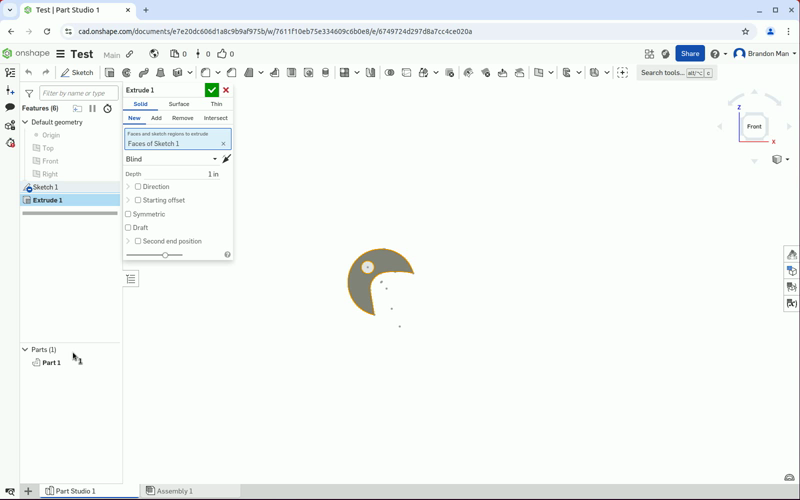
mouse_move(143, 106)
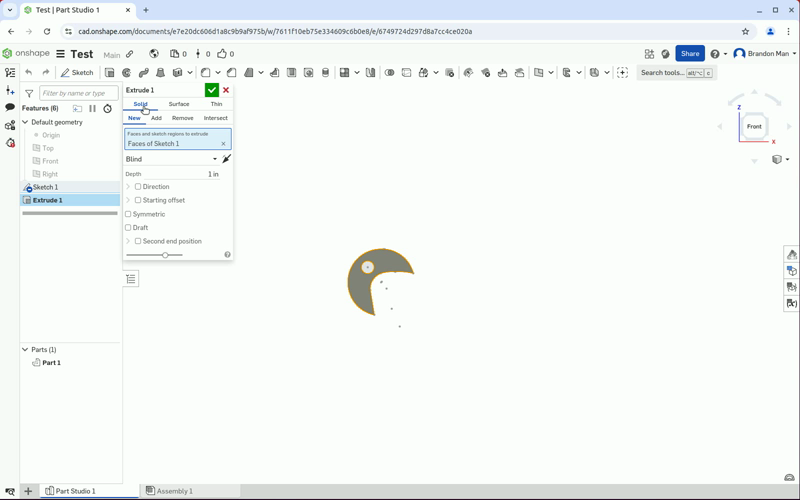
click(143, 106)
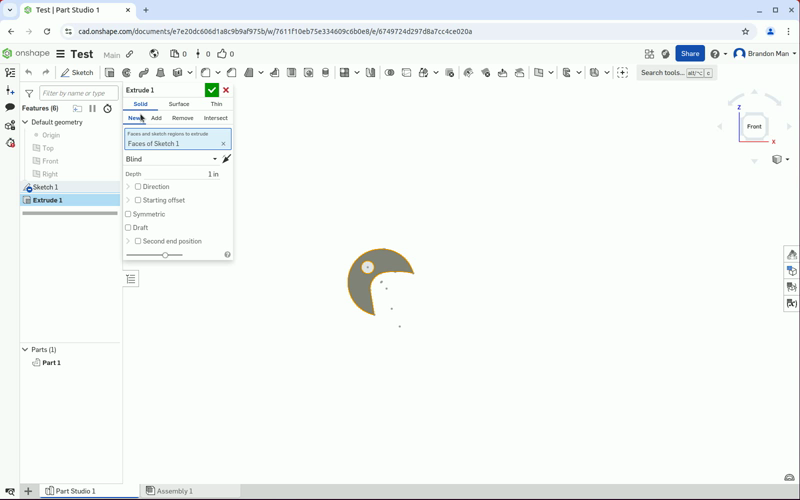
mouse_move(137, 120)
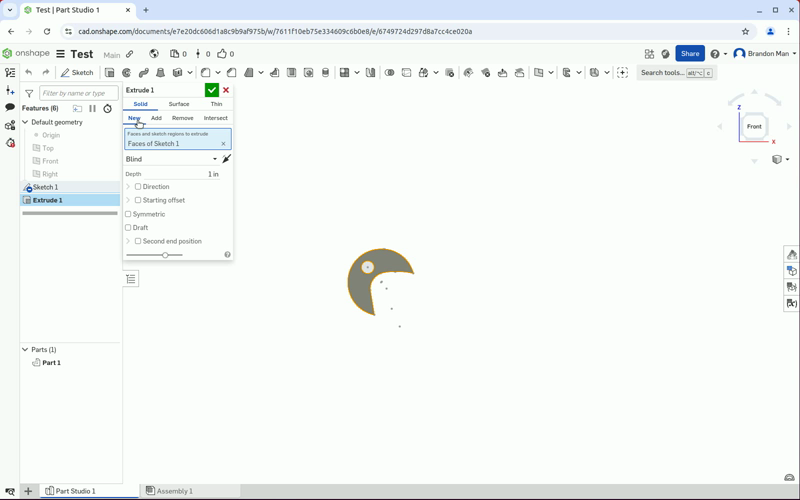
click(137, 120)
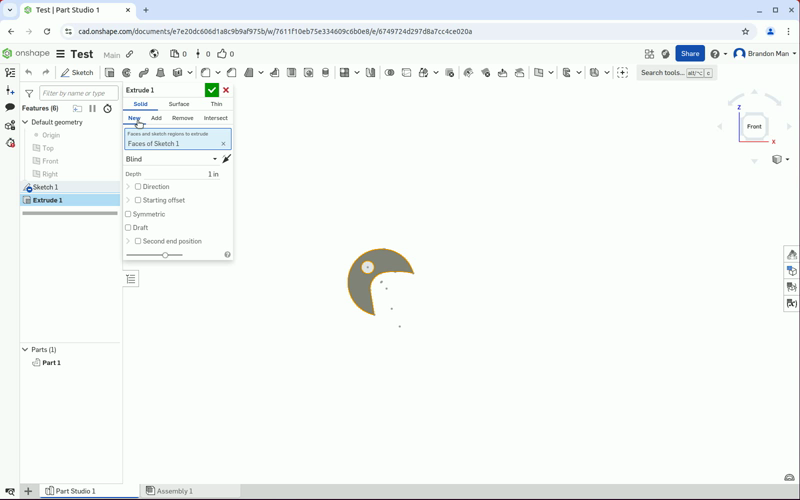
key(tab, 4)
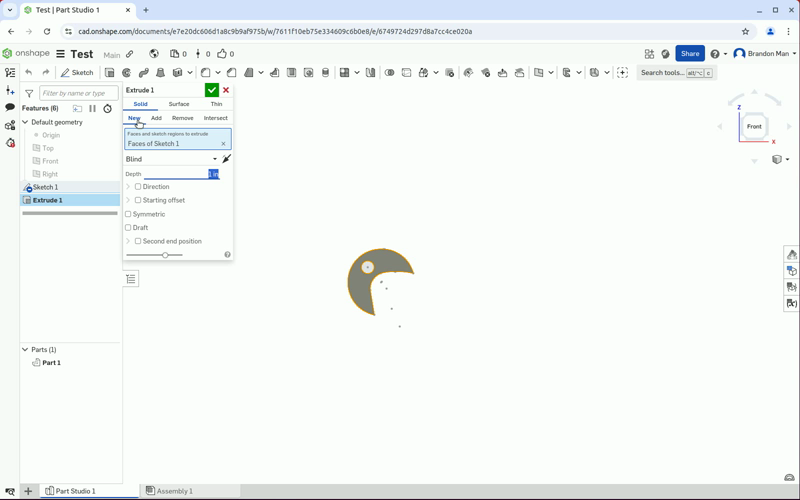
text(1.926)
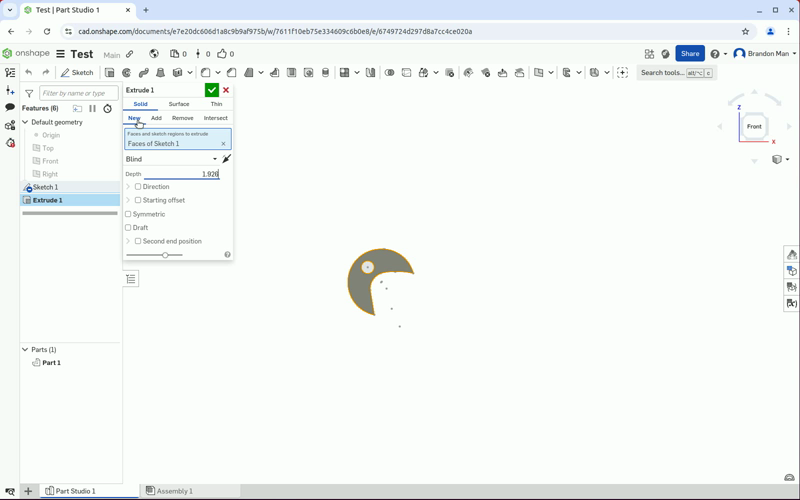
key(enter)
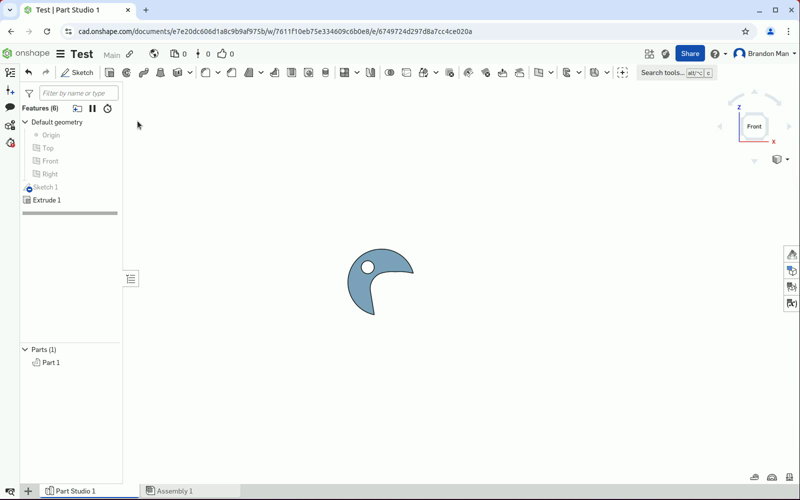
key(shift+h)
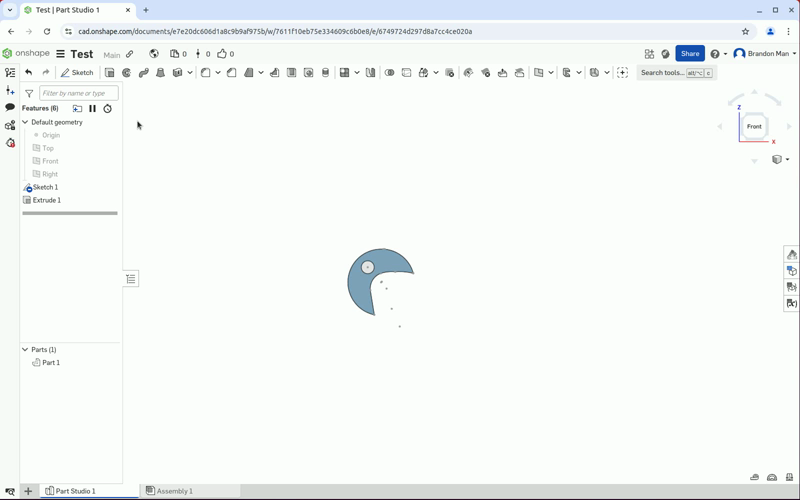
key(shift+h)
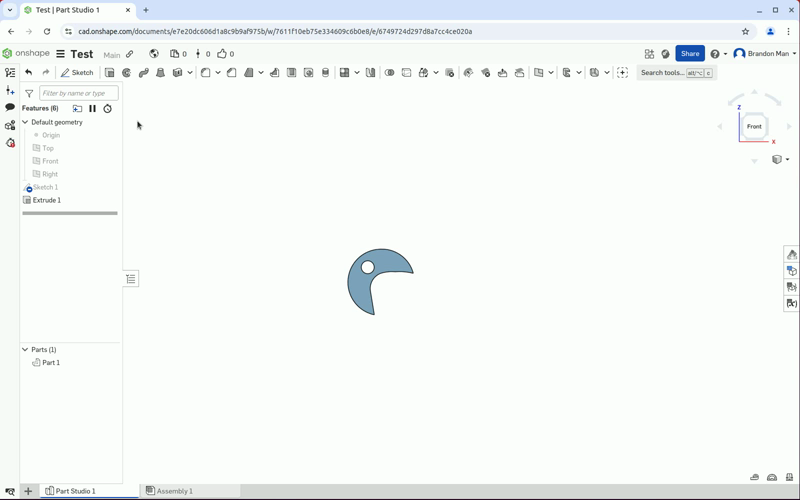
mouse_move(73, 189)
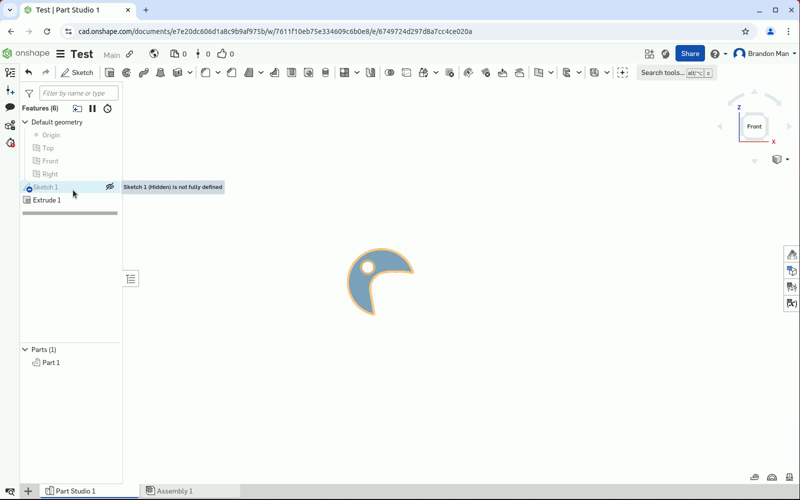
click(73, 189)
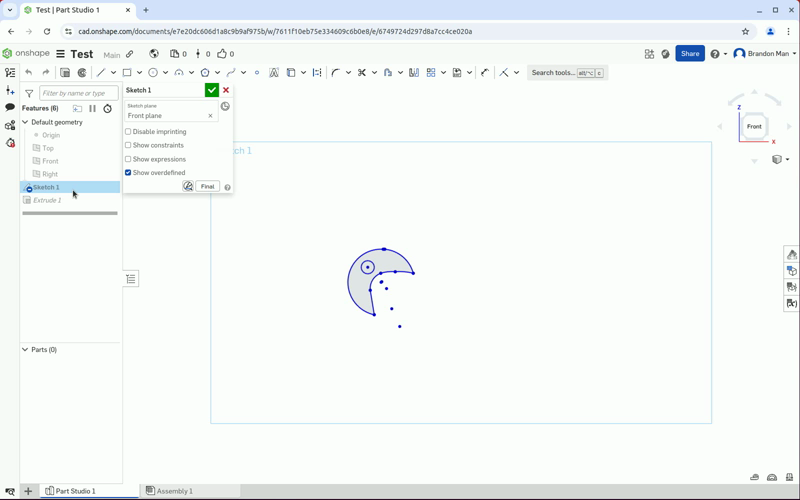
mouse_move(229, 92)
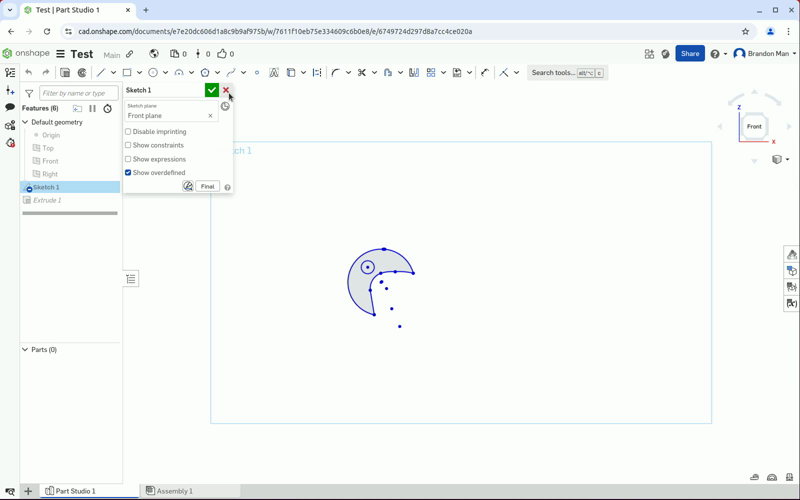
click(229, 92)
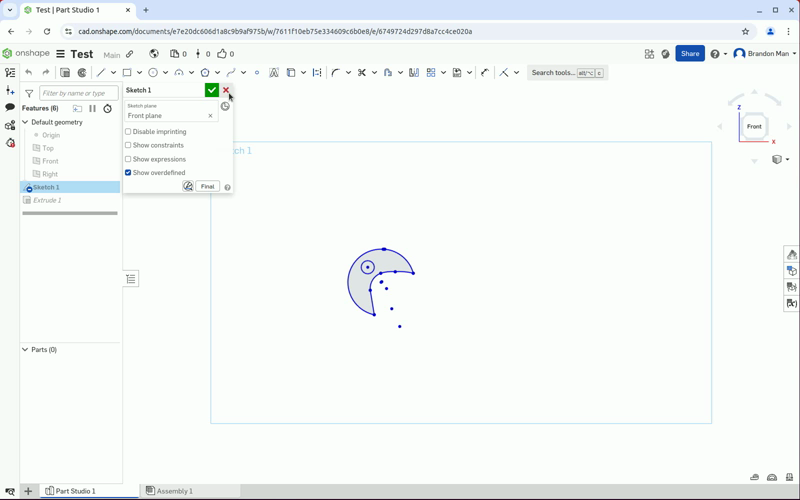
key(shift+s)
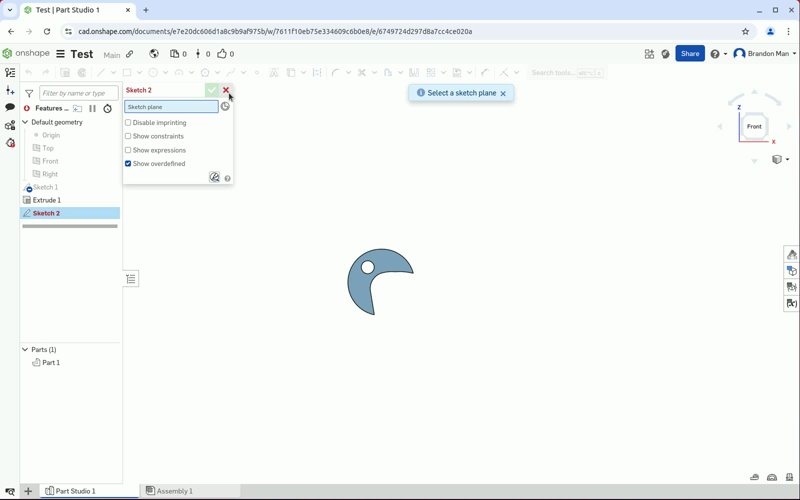
mouse_move(73, 163)
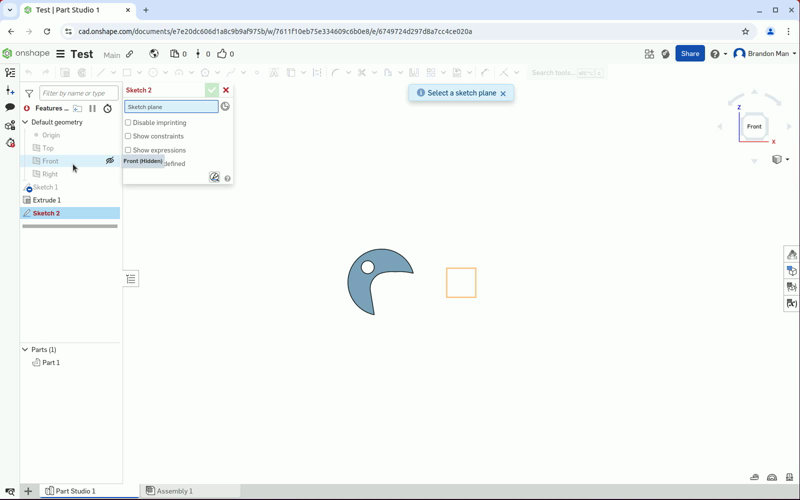
click(73, 163)
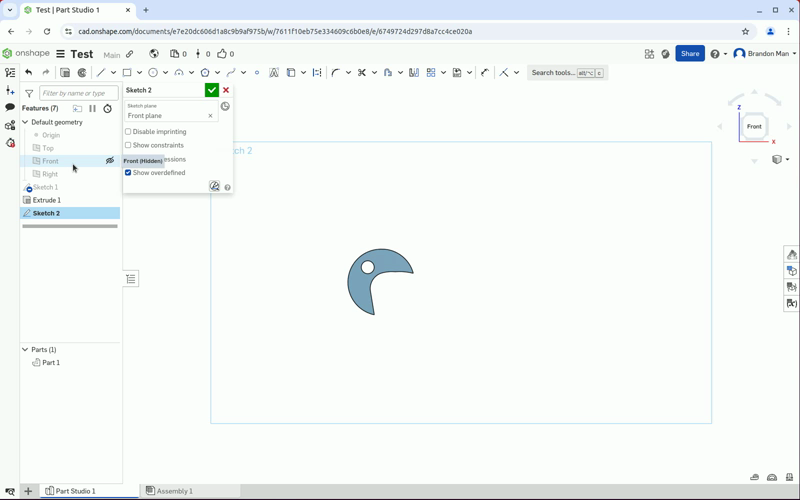
mouse_move(73, 352)
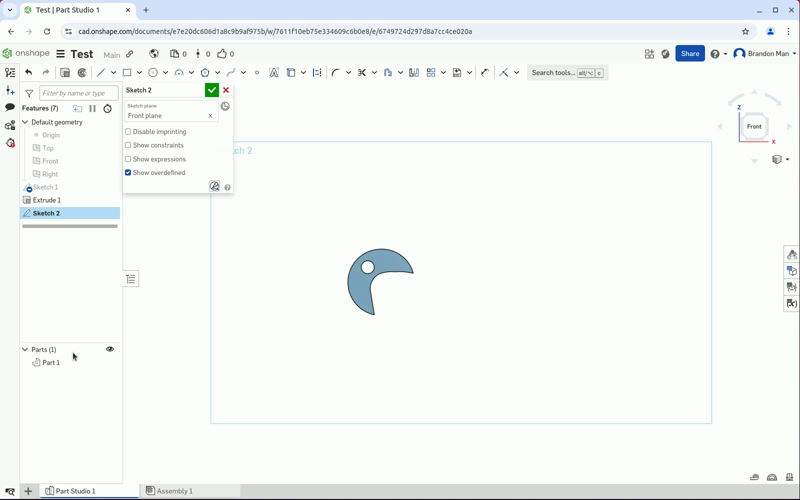
key(y)
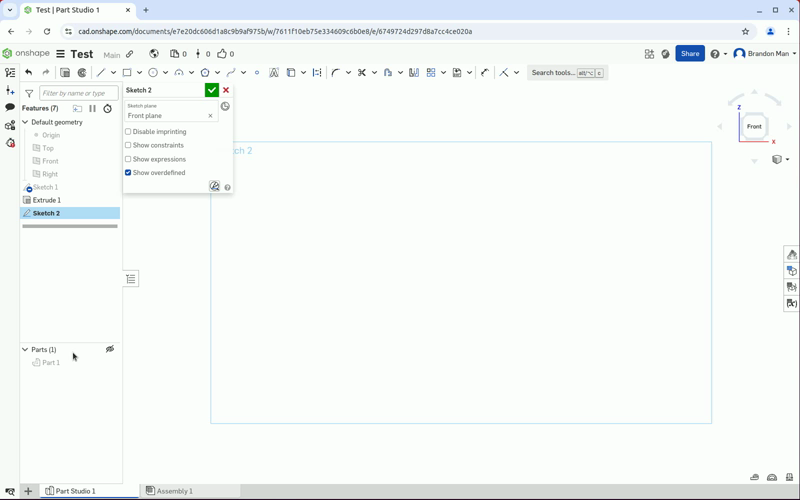
key(a)
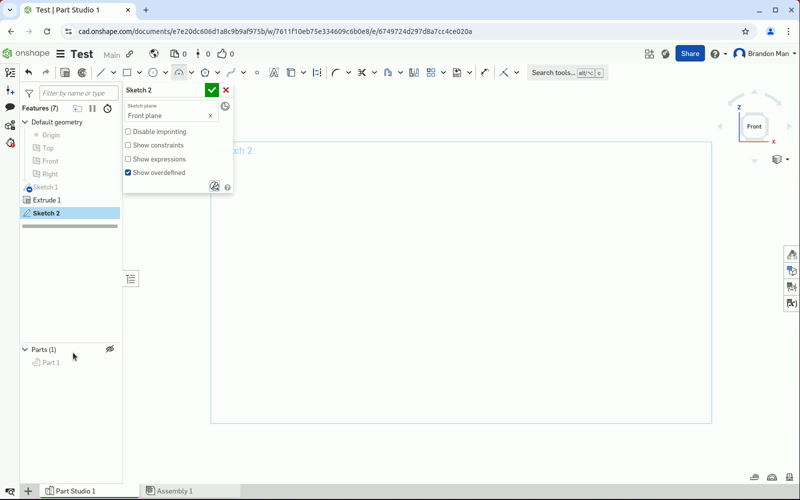
key_down(shift)
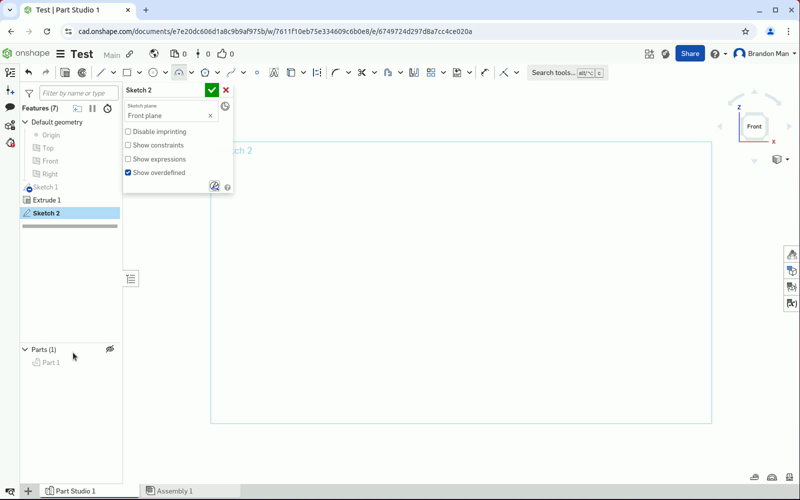
mouse_move(383, 250)
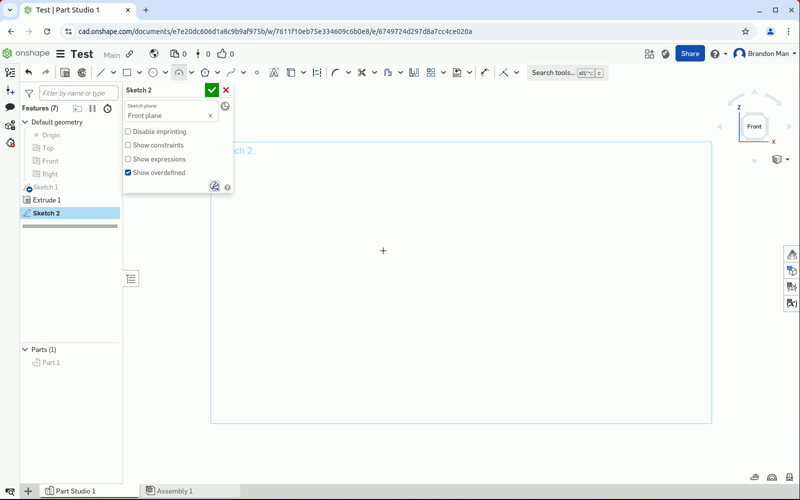
click(383, 250)
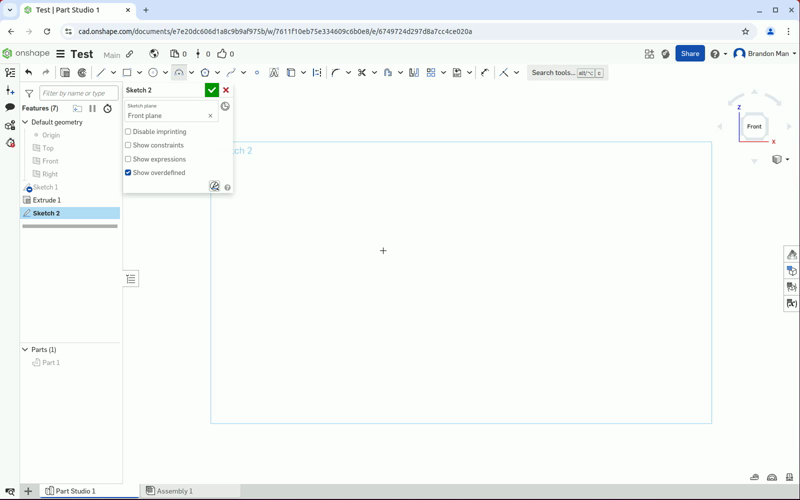
key_up(shift)
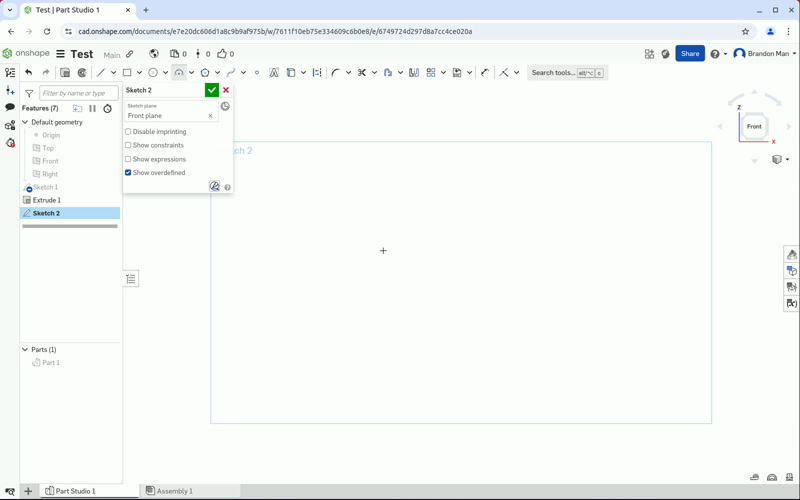
key_down(shift)
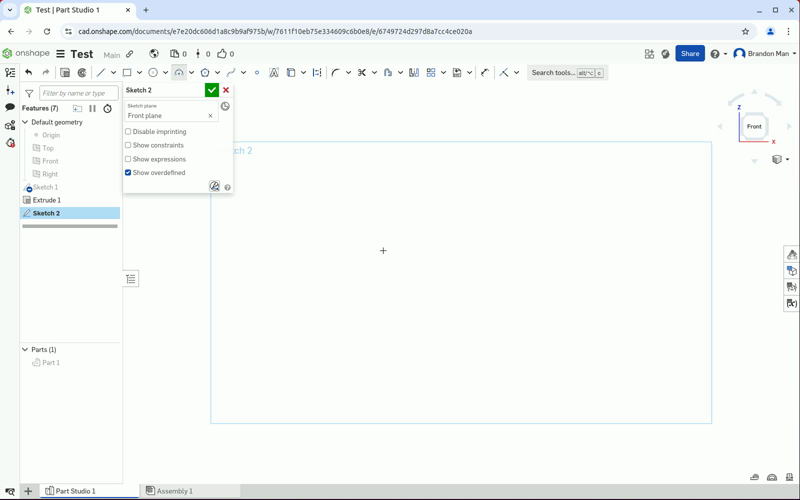
mouse_move(411, 273)
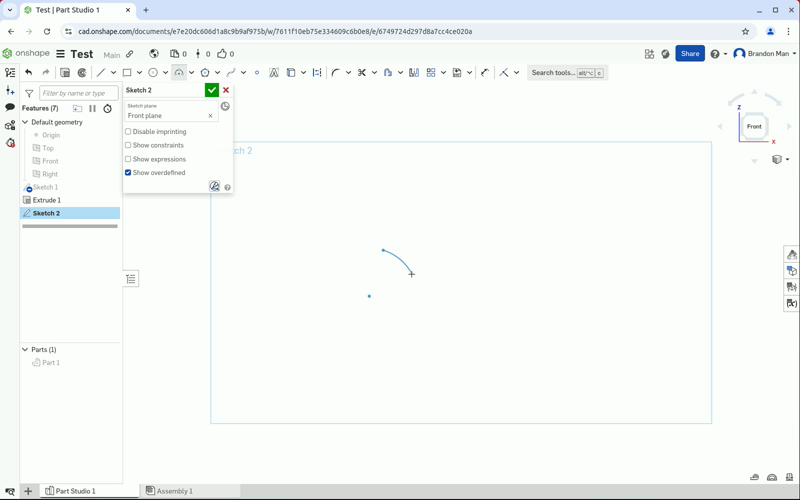
click(411, 273)
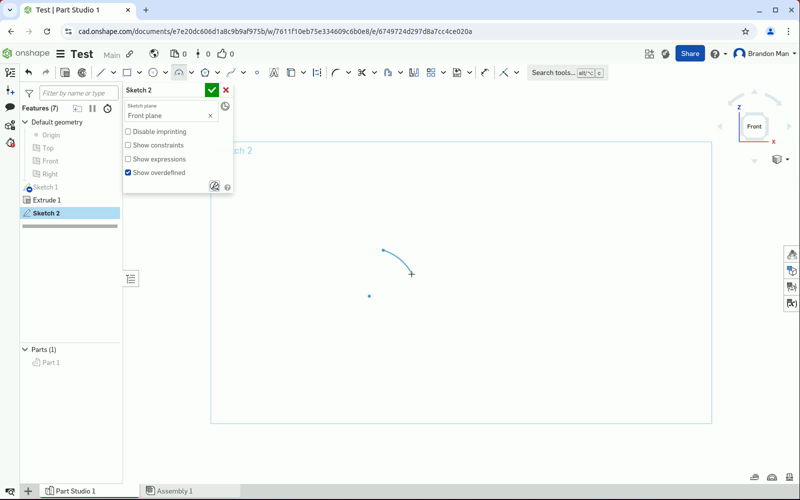
mouse_move(401, 257)
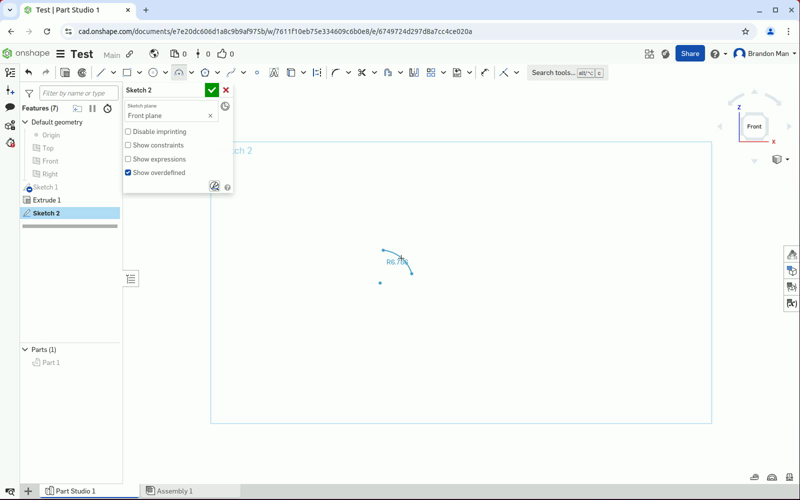
click(401, 257)
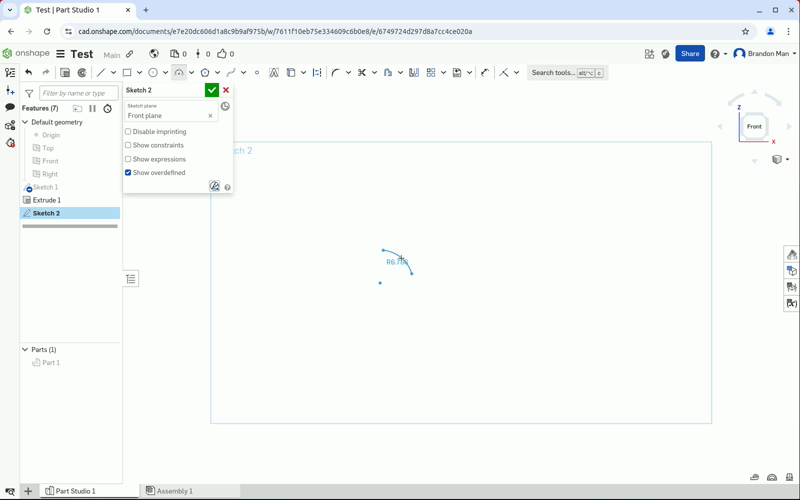
key_up(shift)
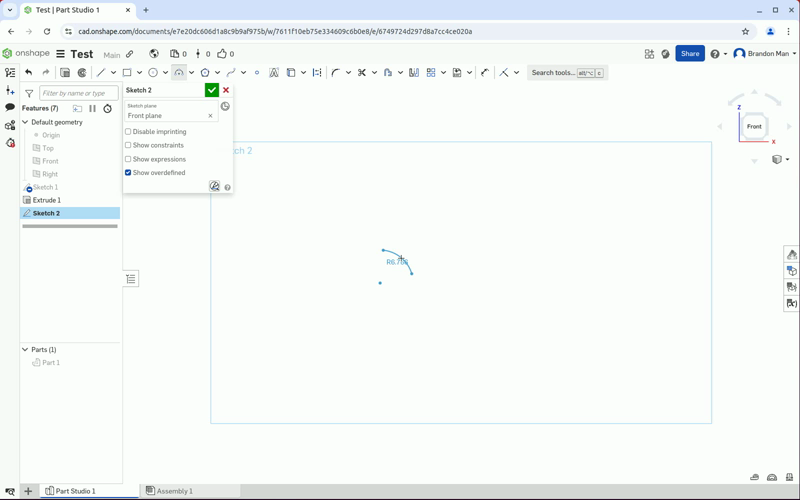
mouse_move(411, 273)
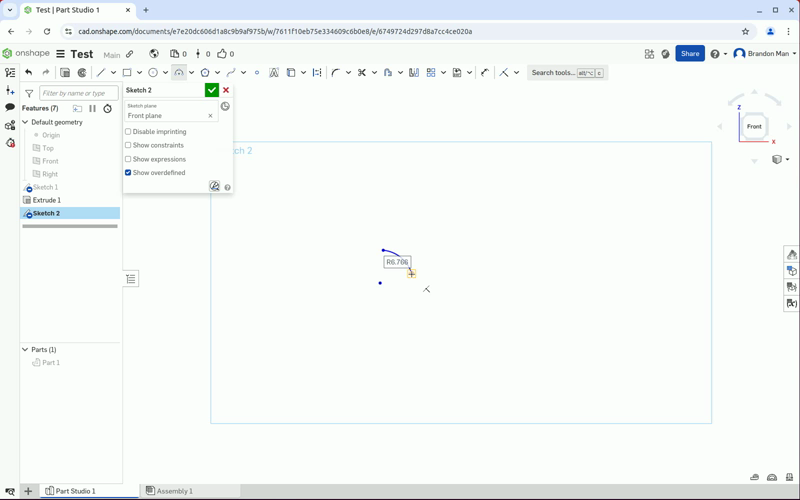
click(411, 273)
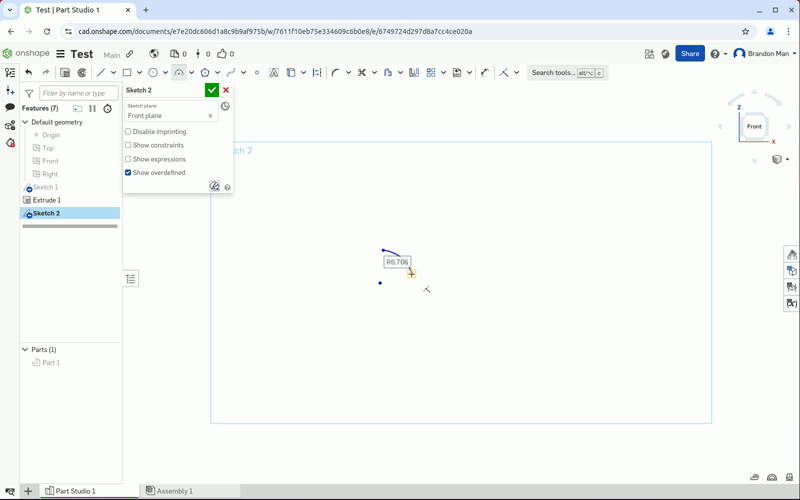
key_down(shift)
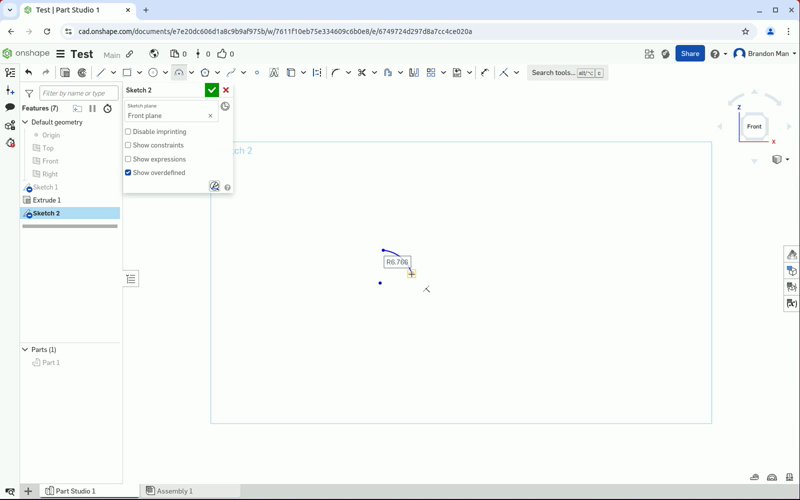
mouse_move(471, 301)
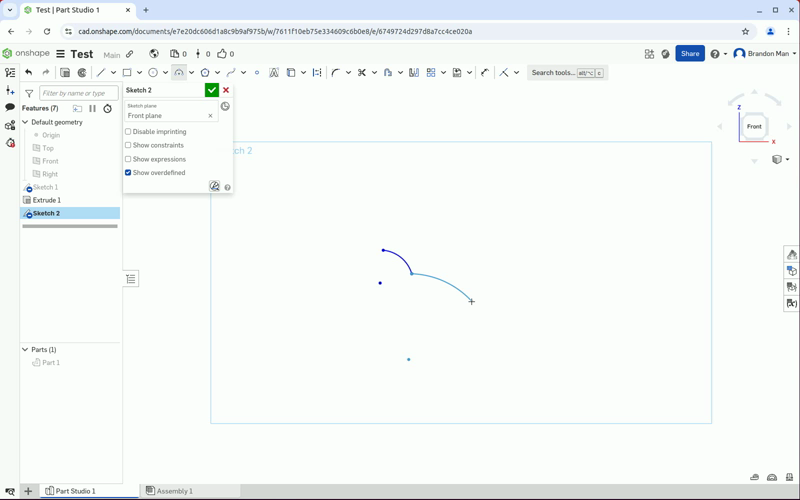
click(471, 301)
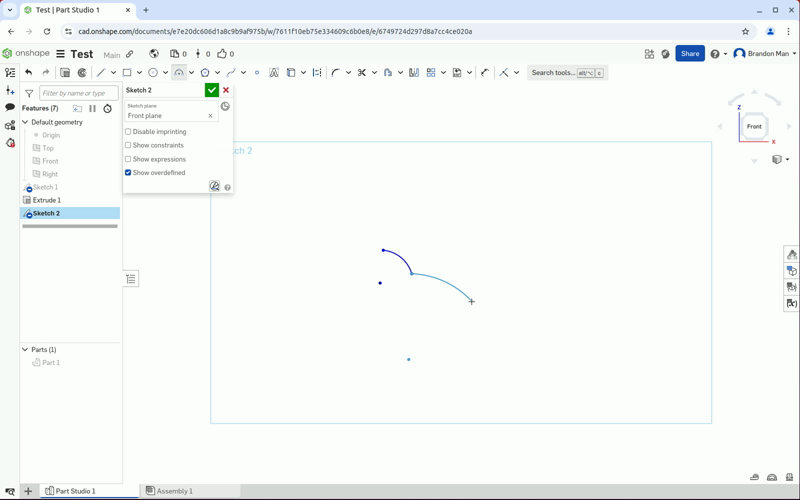
mouse_move(443, 283)
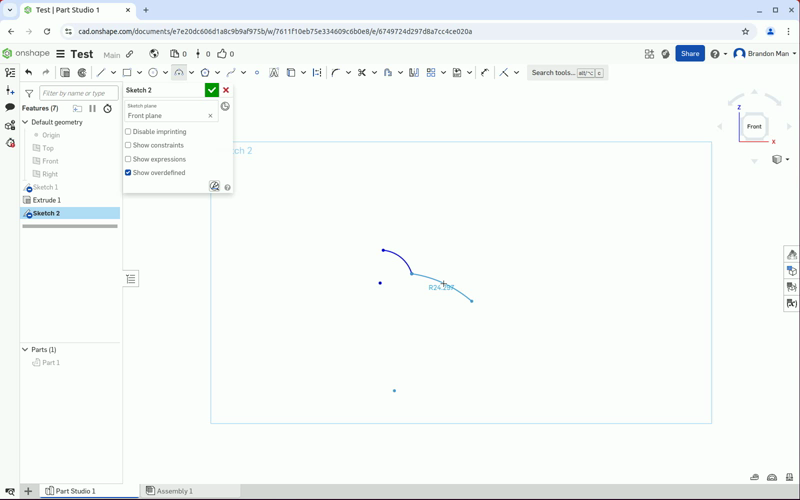
click(443, 283)
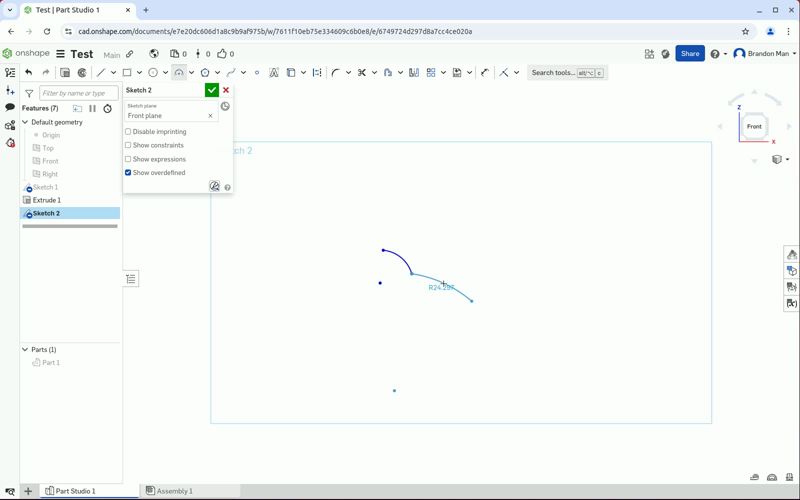
key_up(shift)
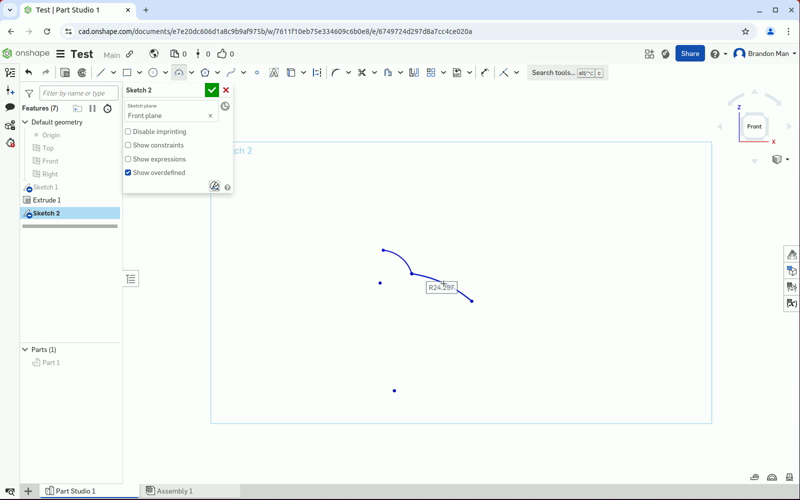
mouse_move(471, 301)
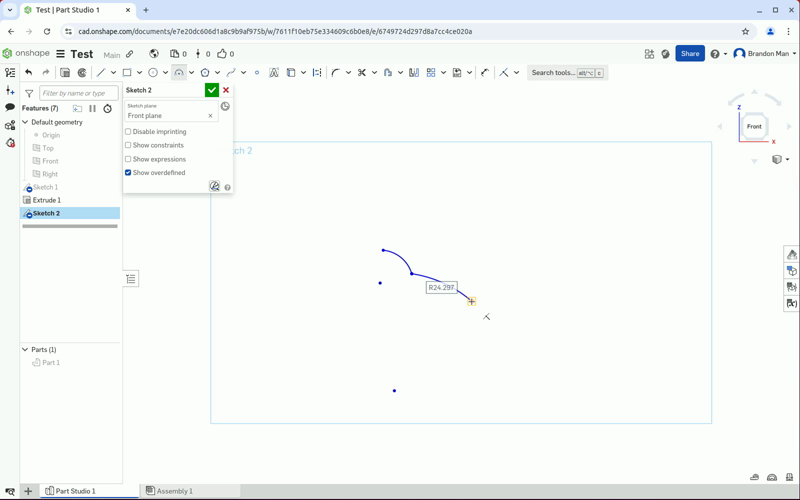
click(471, 301)
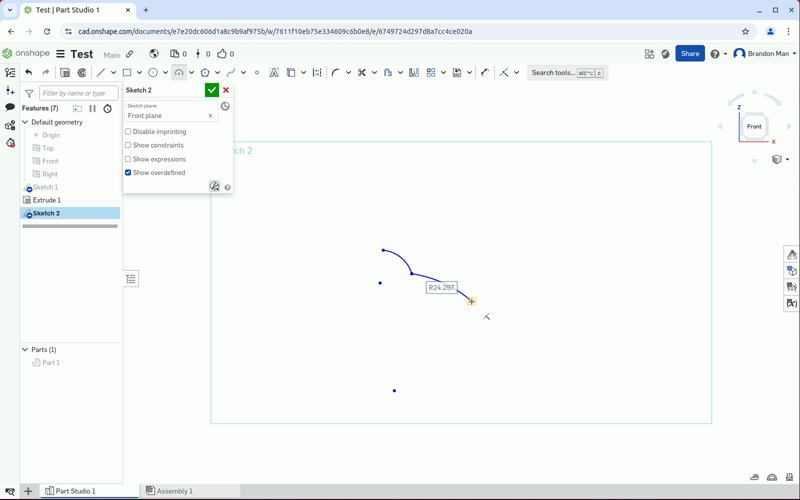
key_down(shift)
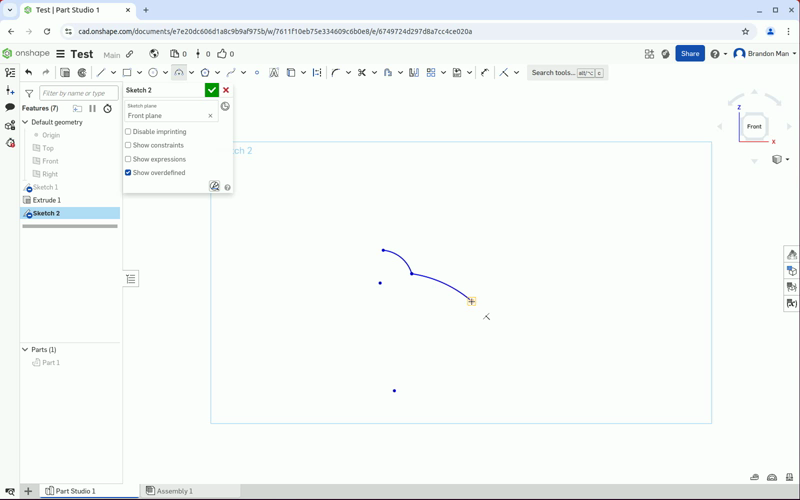
mouse_move(491, 258)
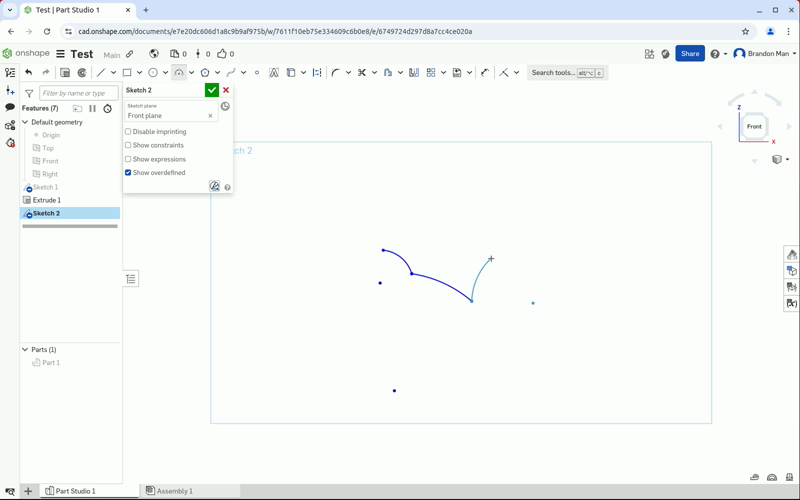
click(491, 258)
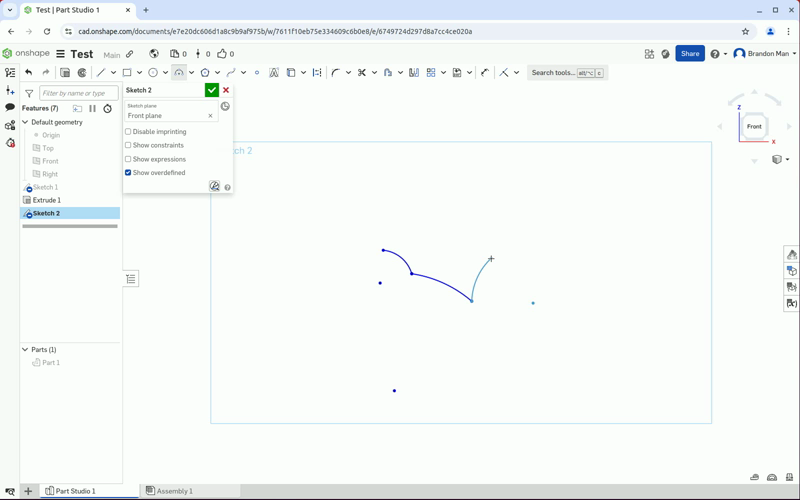
mouse_move(466, 272)
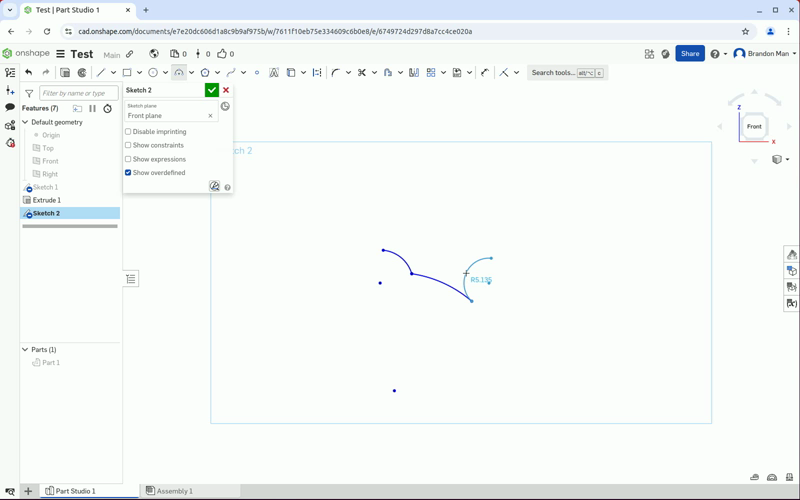
click(466, 272)
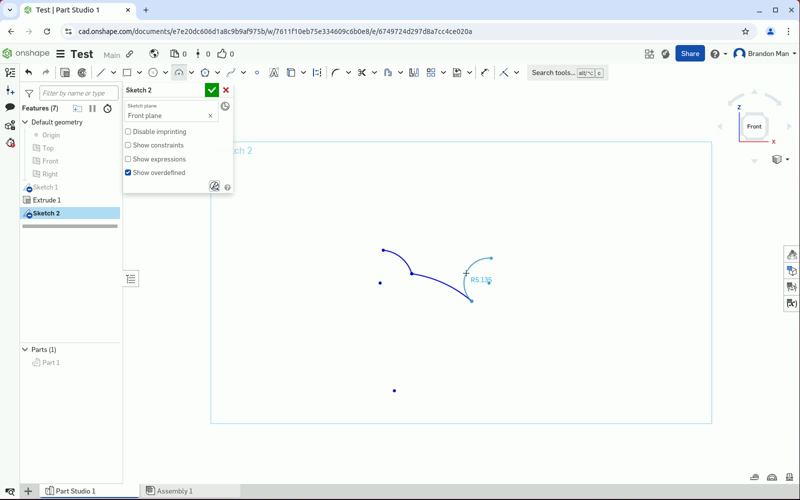
key_up(shift)
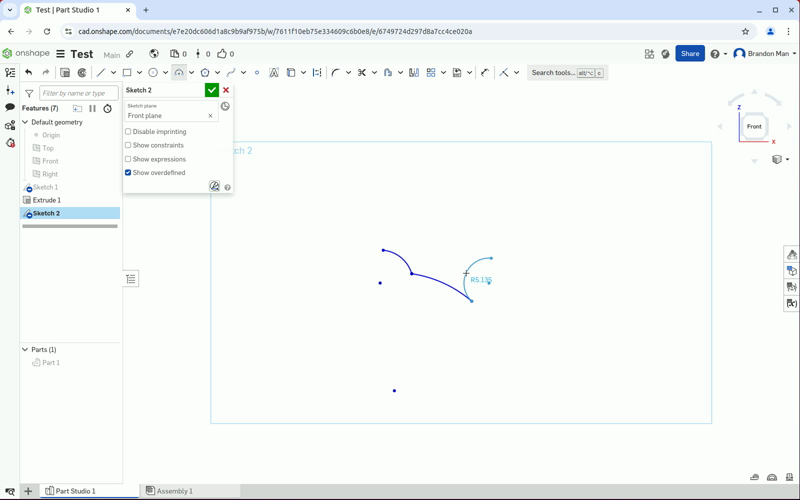
key(esc)
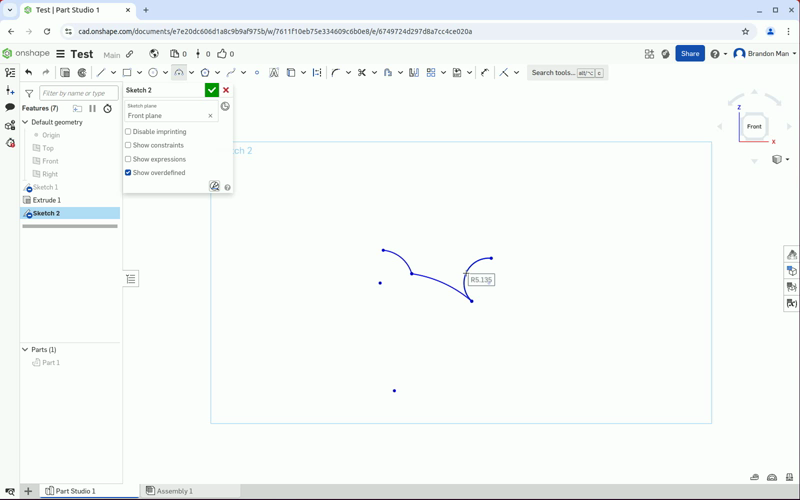
key(l)
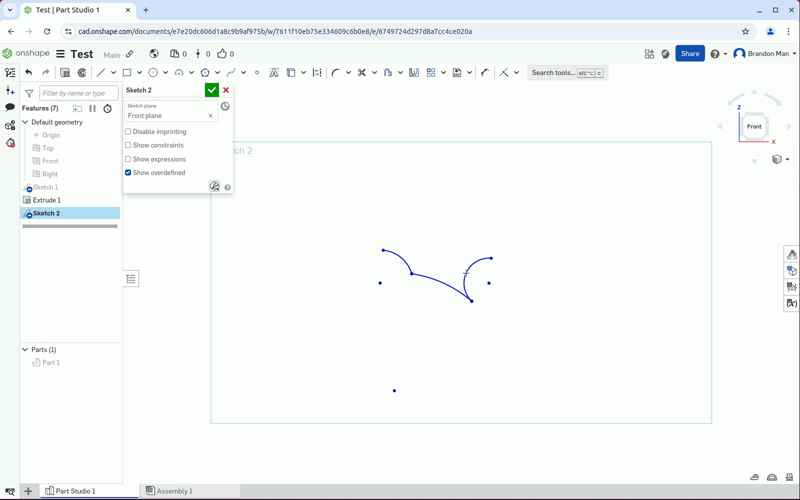
mouse_move(491, 258)
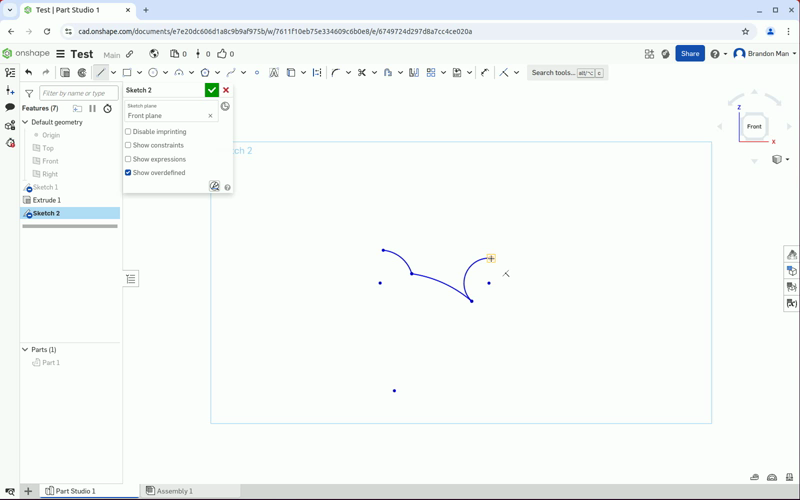
click(491, 258)
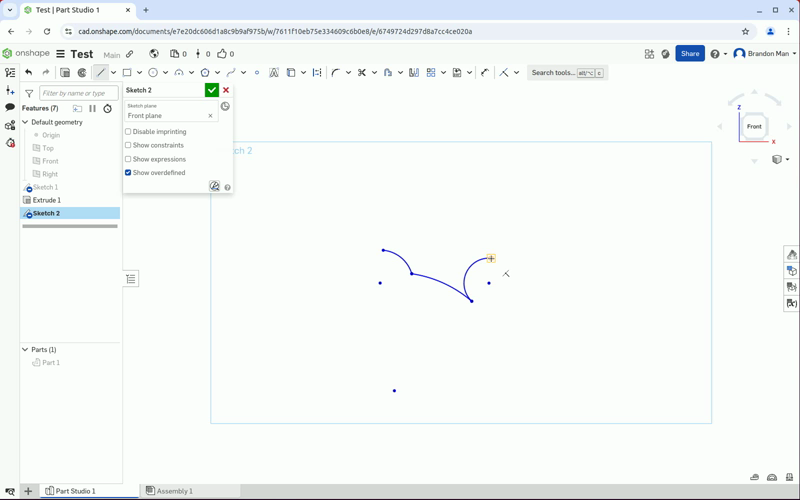
key_down(shift)
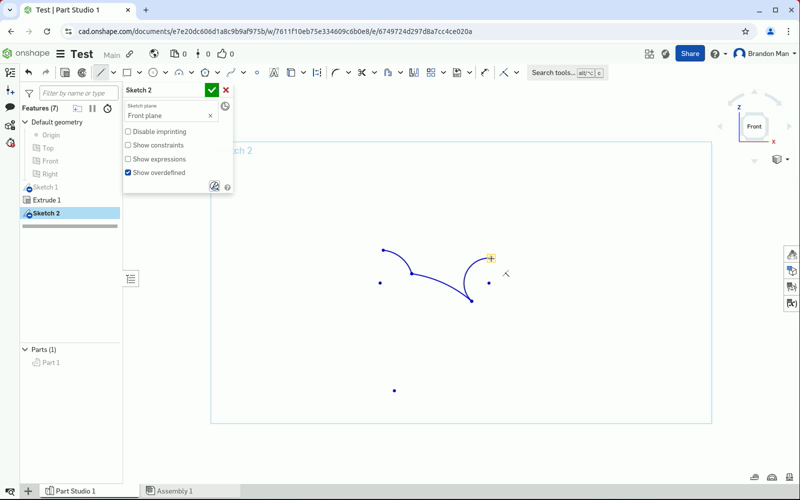
mouse_move(383, 250)
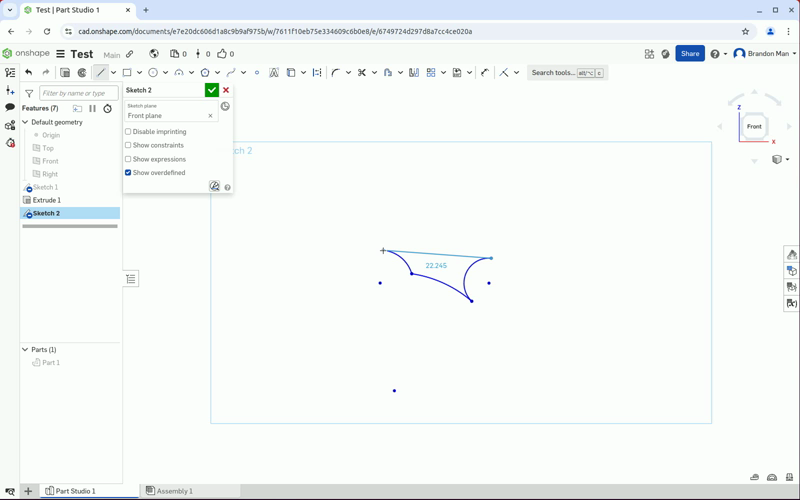
key_up(shift)
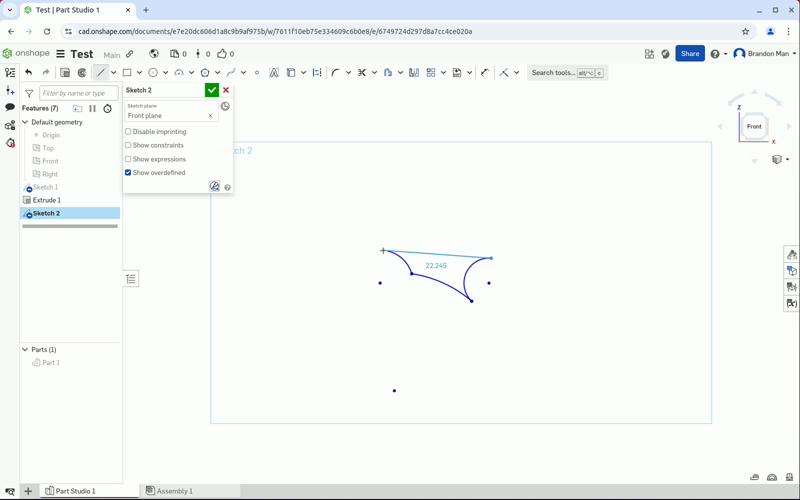
click(383, 250)
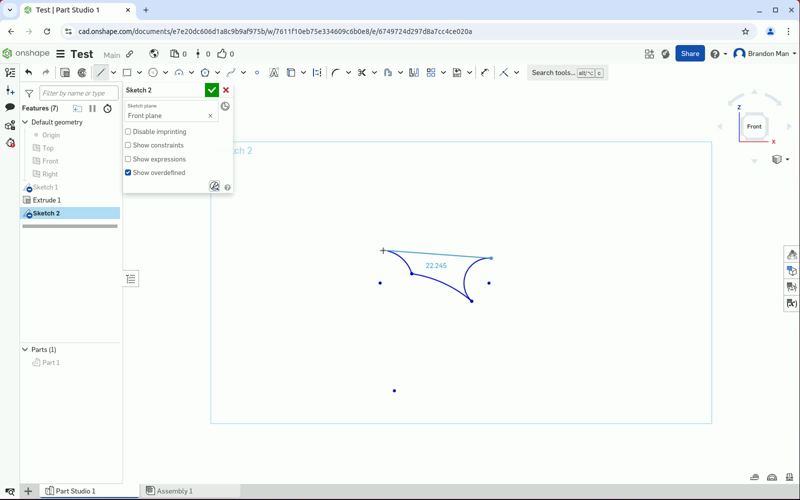
key(esc)
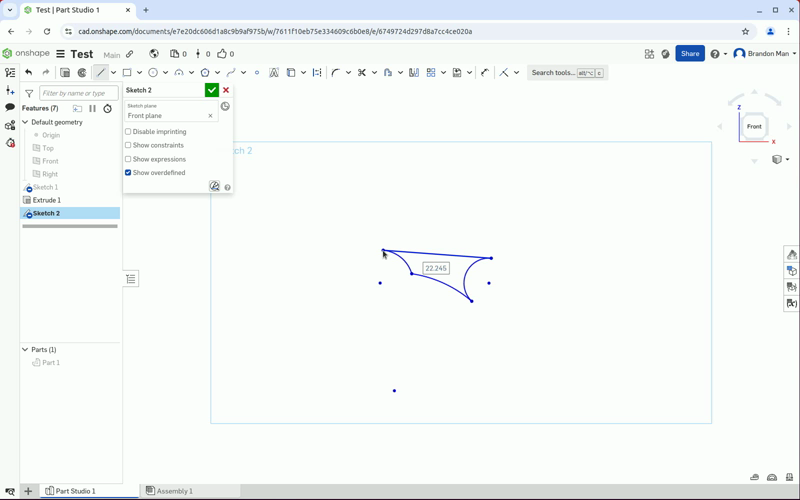
mouse_move(453, 263)
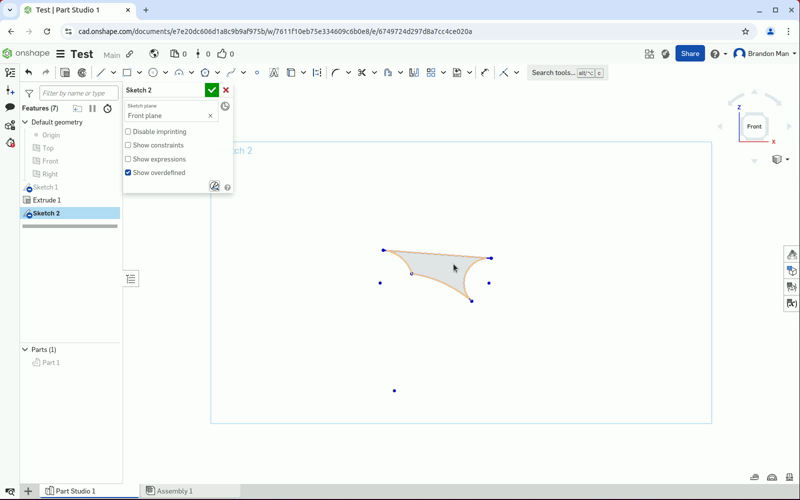
scroll(6)
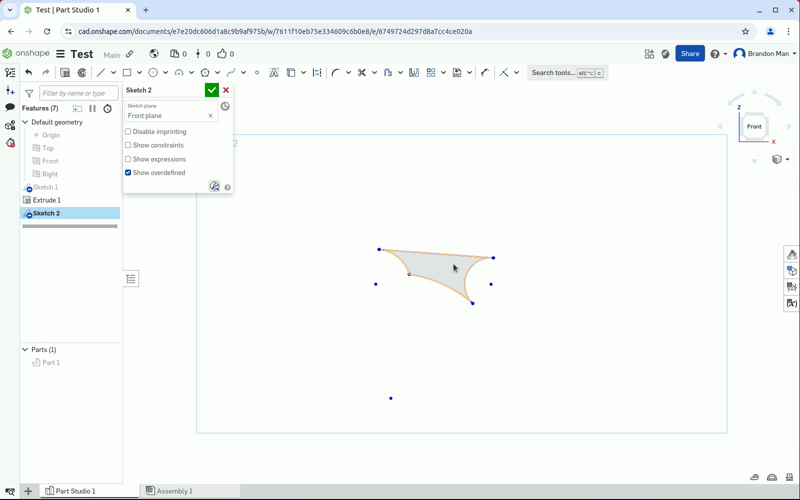
scroll(6)
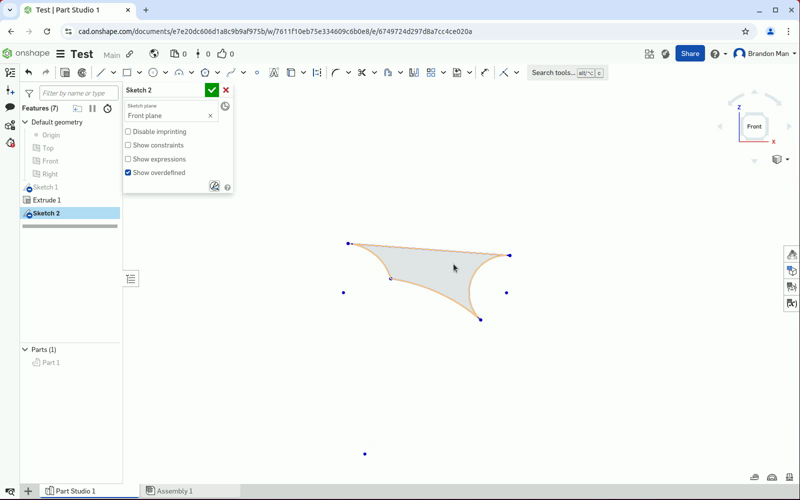
scroll(6)
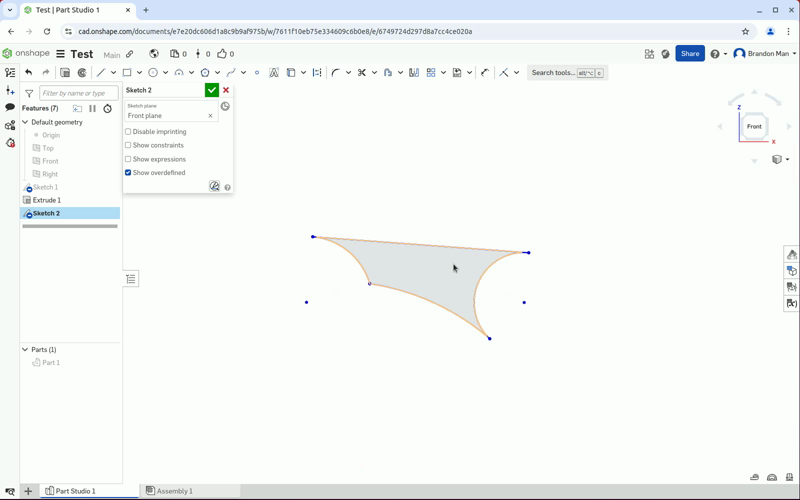
scroll(6)
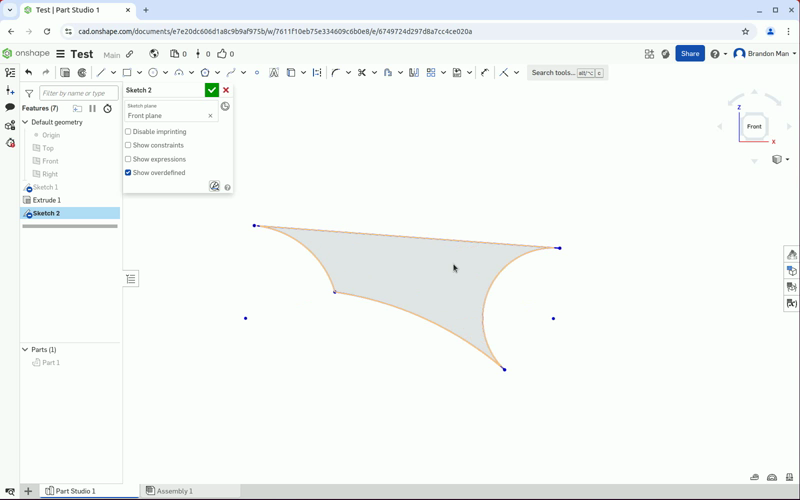
scroll(6)
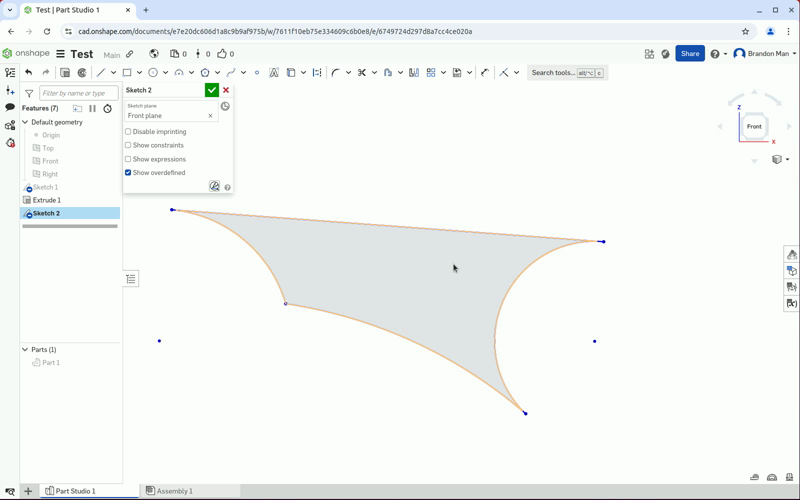
scroll(6)
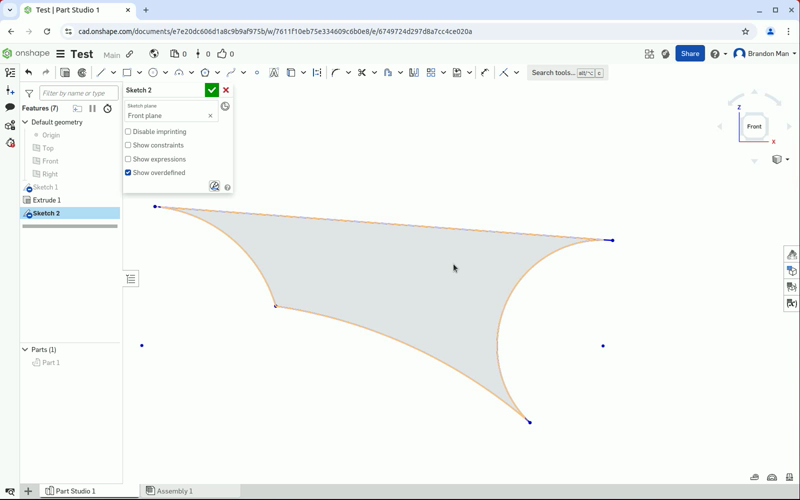
scroll(6)
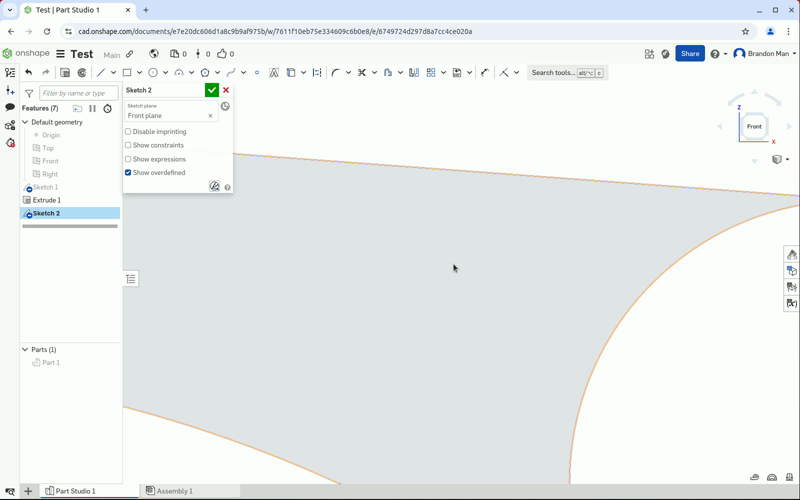
click(453, 263)
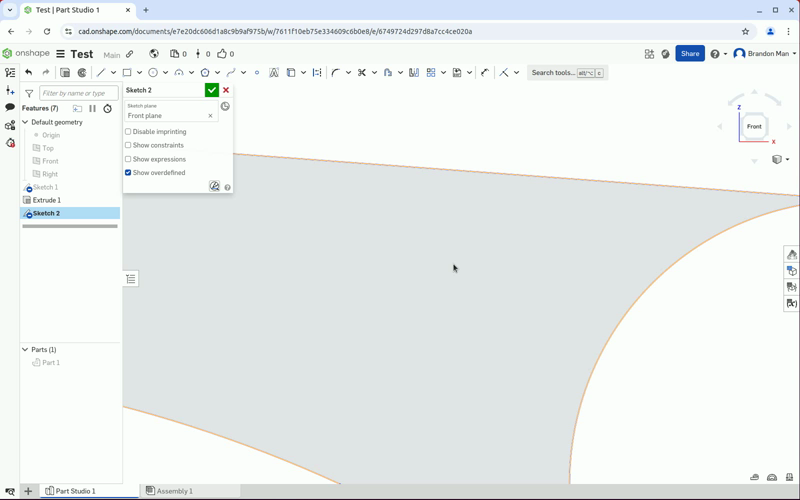
scroll(-6)
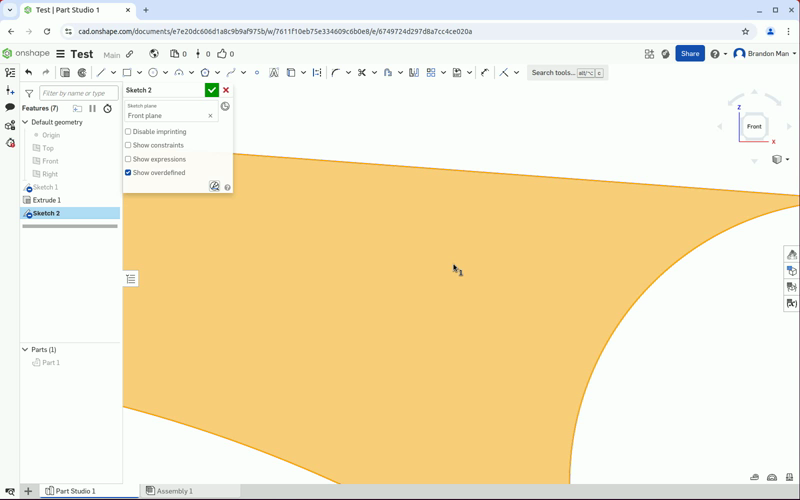
scroll(-6)
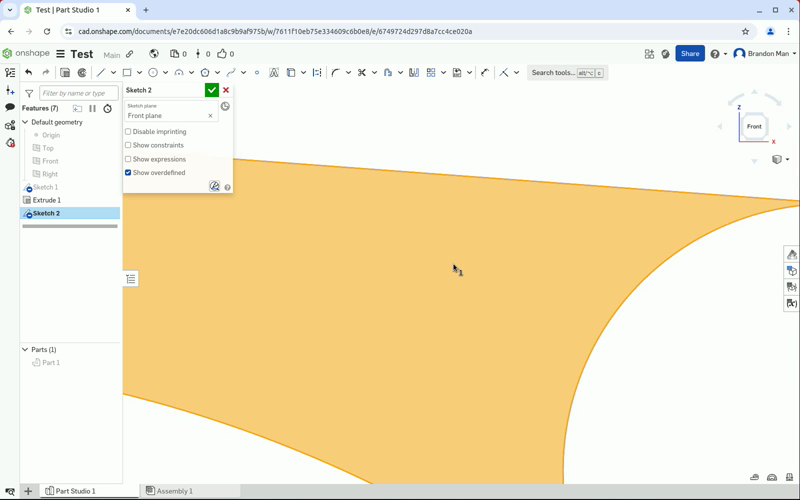
scroll(-6)
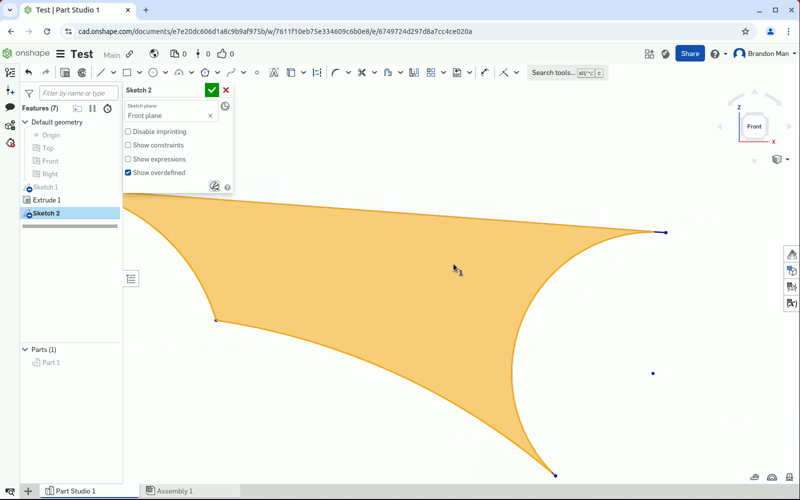
scroll(-6)
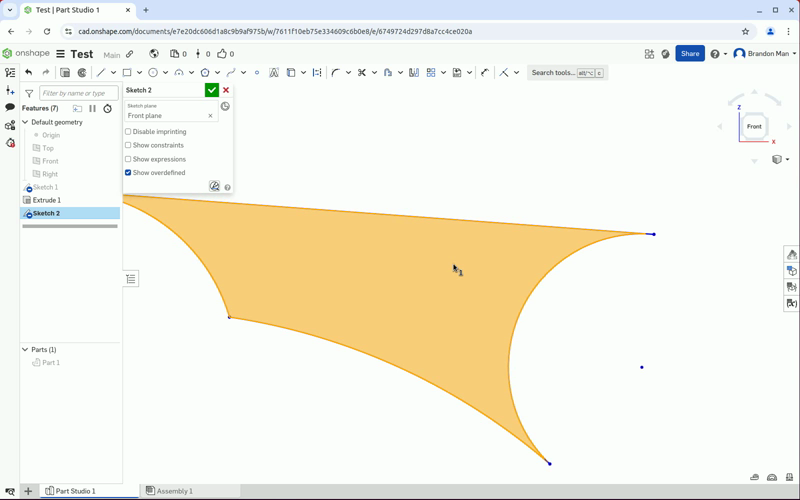
scroll(-6)
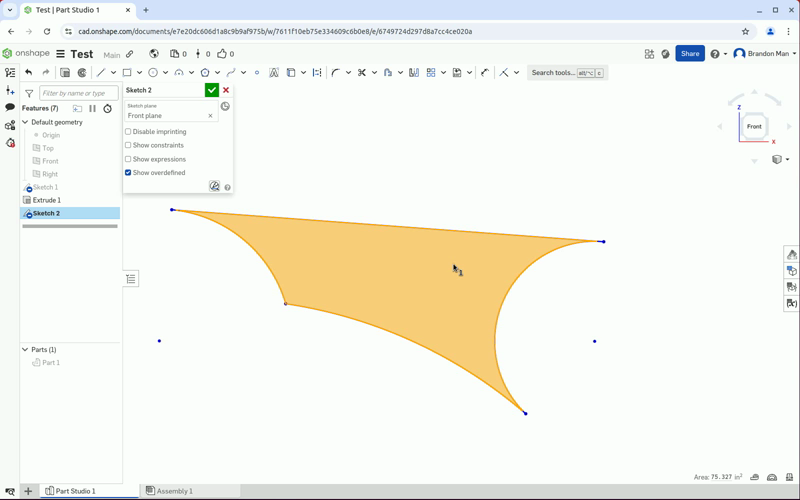
scroll(-6)
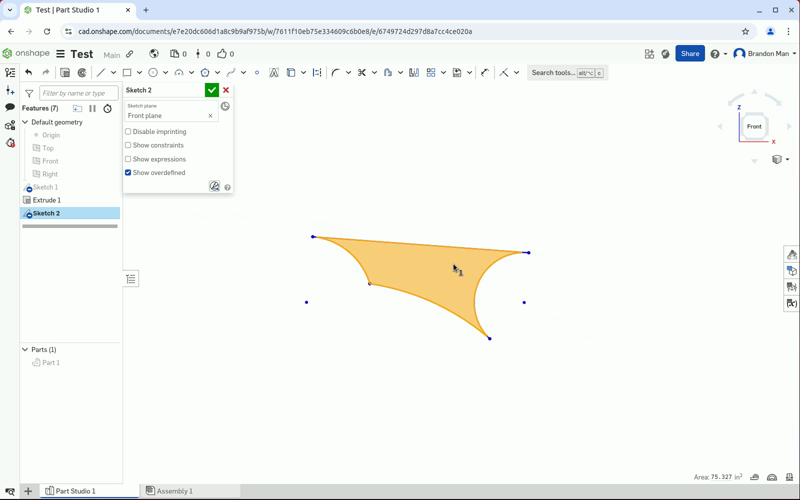
scroll(-6)
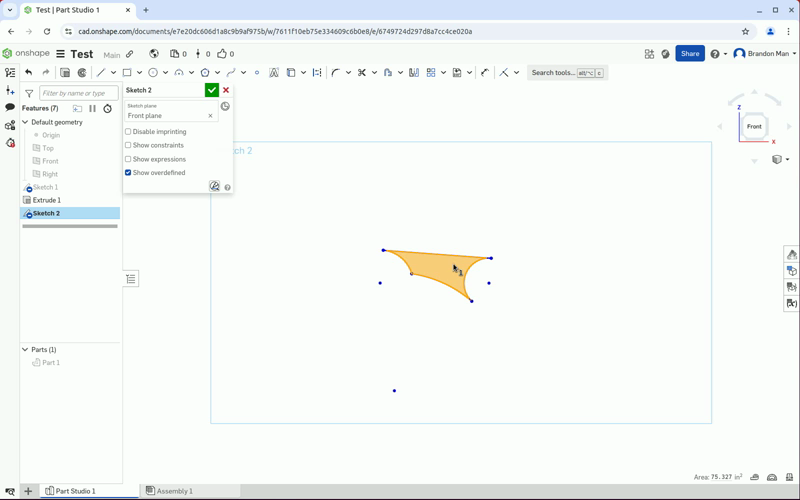
mouse_move(73, 352)
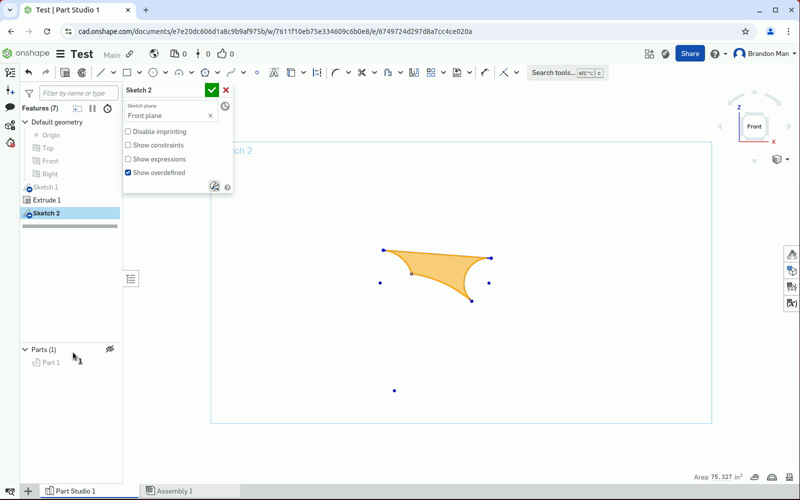
key(shift+y)
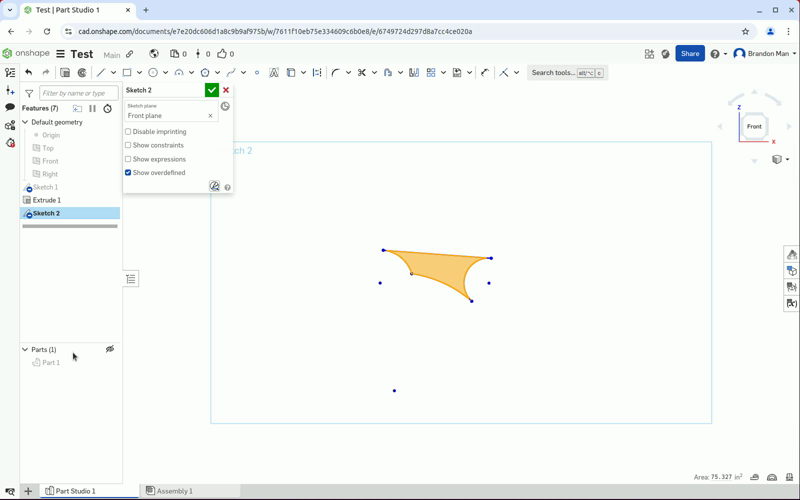
key(shift+e)
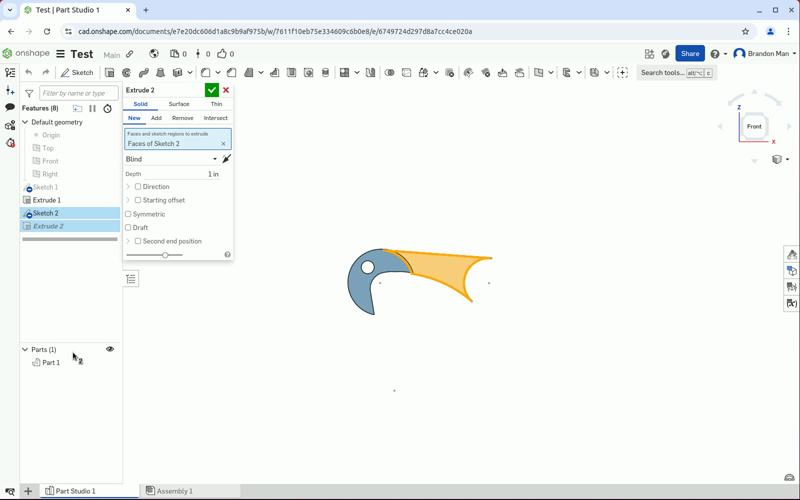
mouse_move(143, 106)
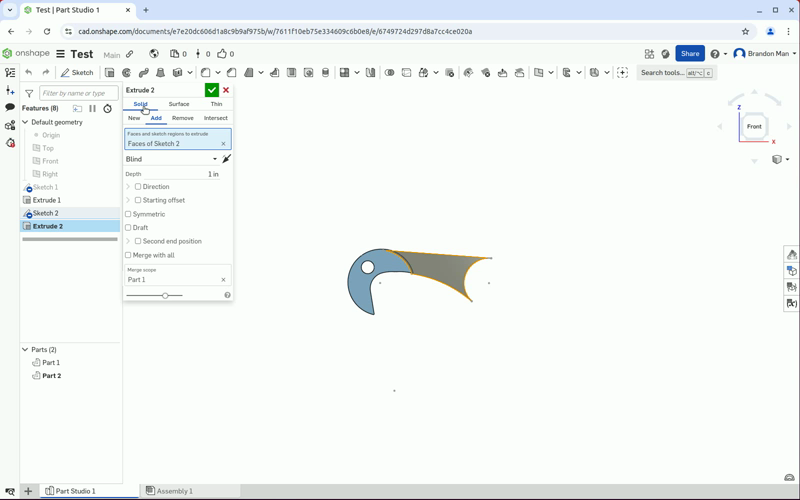
click(143, 106)
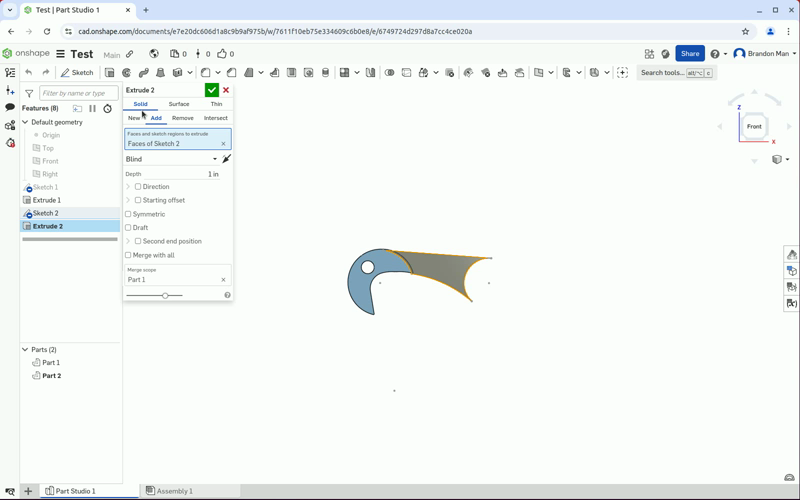
mouse_move(137, 120)
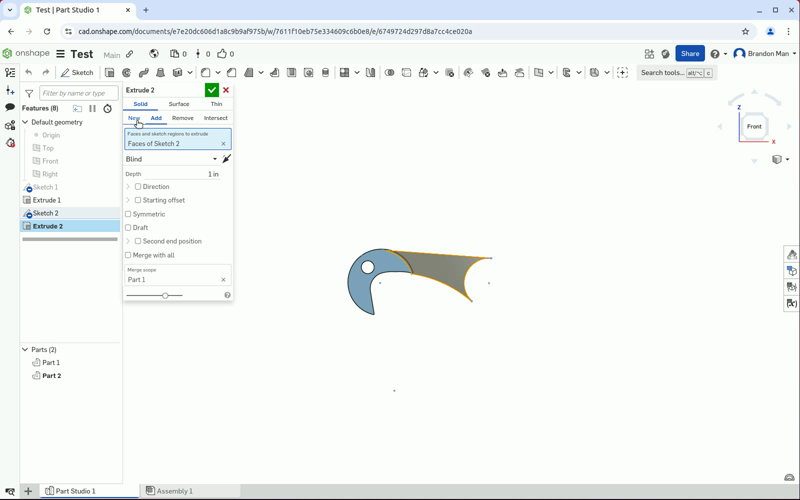
click(137, 120)
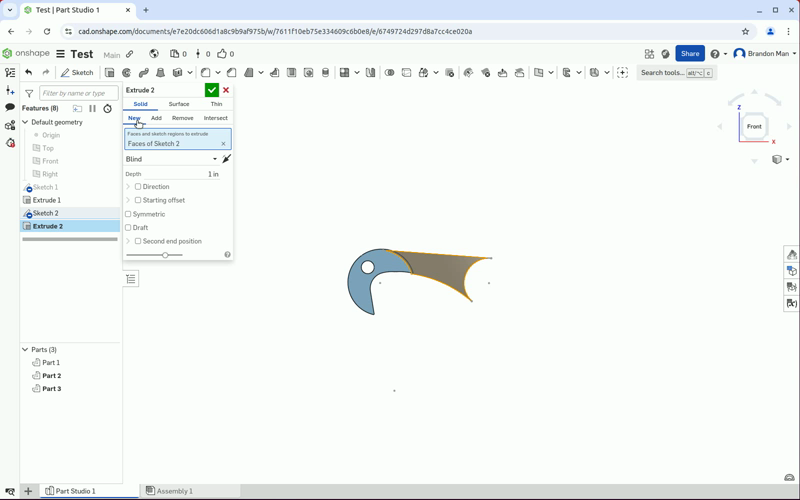
key(tab, 4)
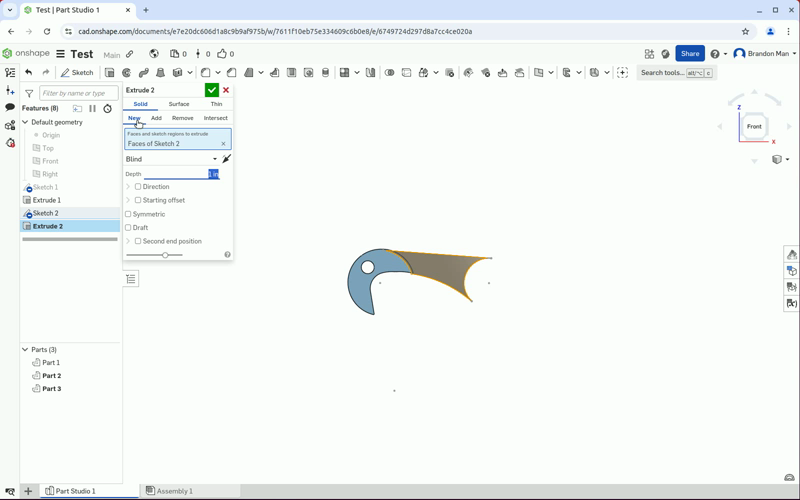
text(1.926)
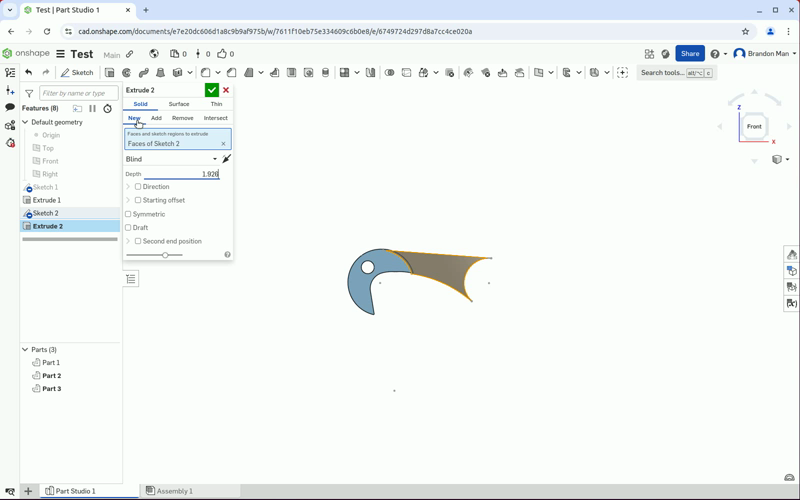
key(enter)
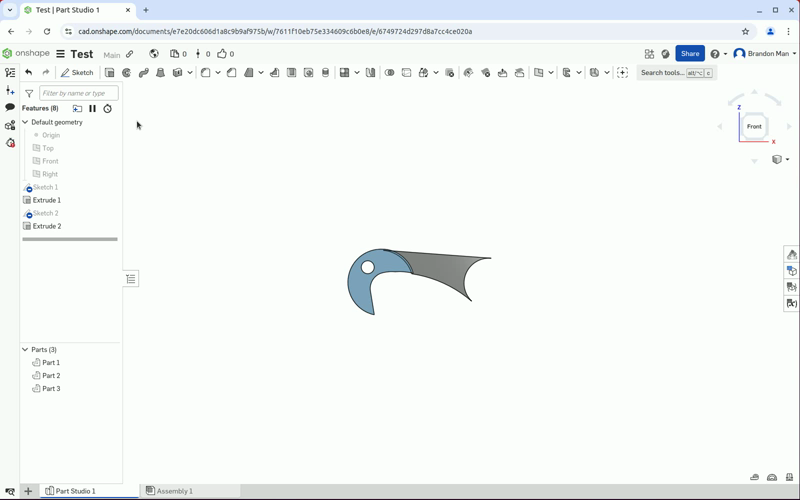
key(shift+h)
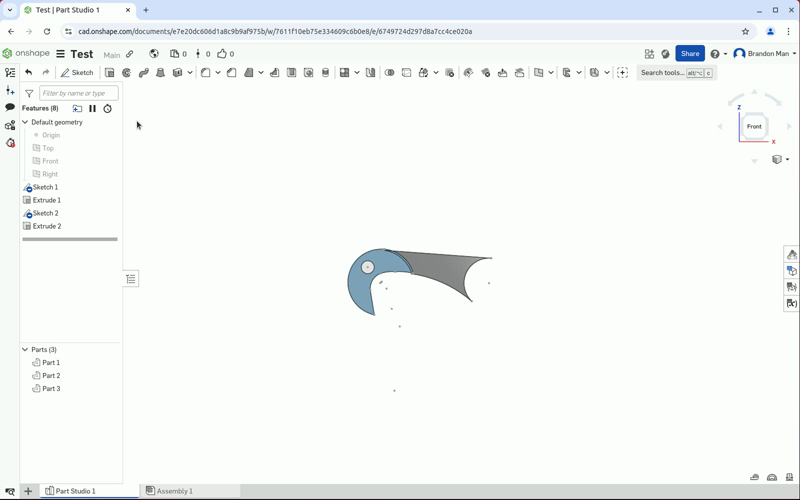
key(shift+h)
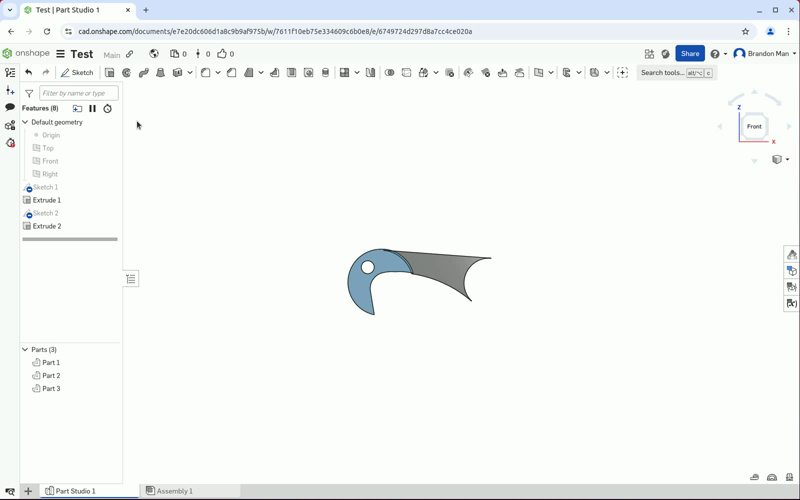
mouse_move(73, 189)
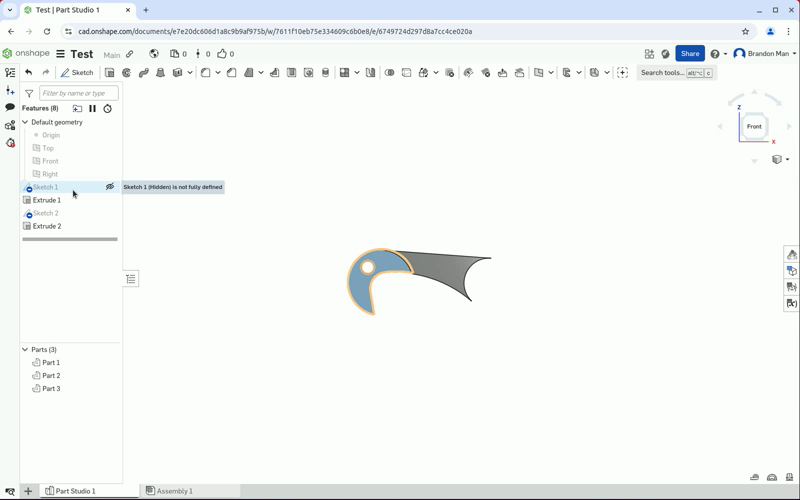
click(73, 189)
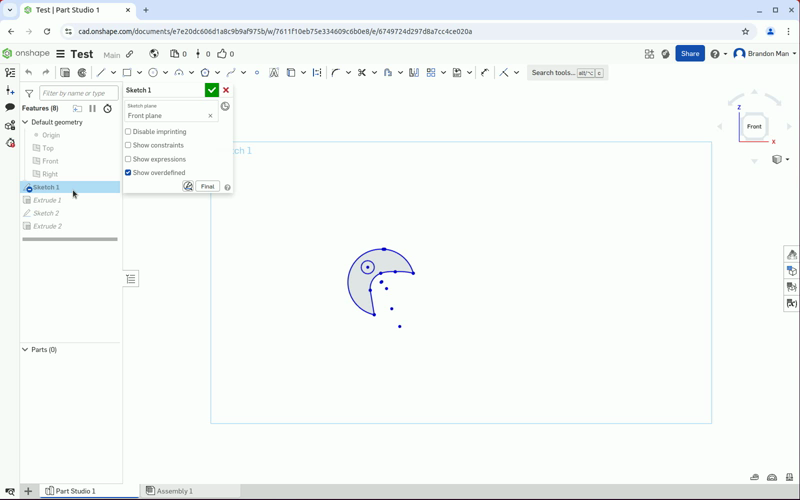
mouse_move(229, 92)
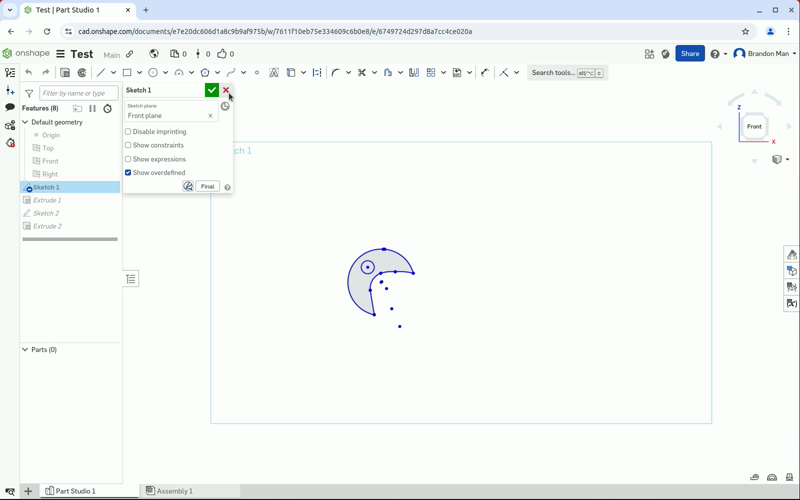
click(229, 92)
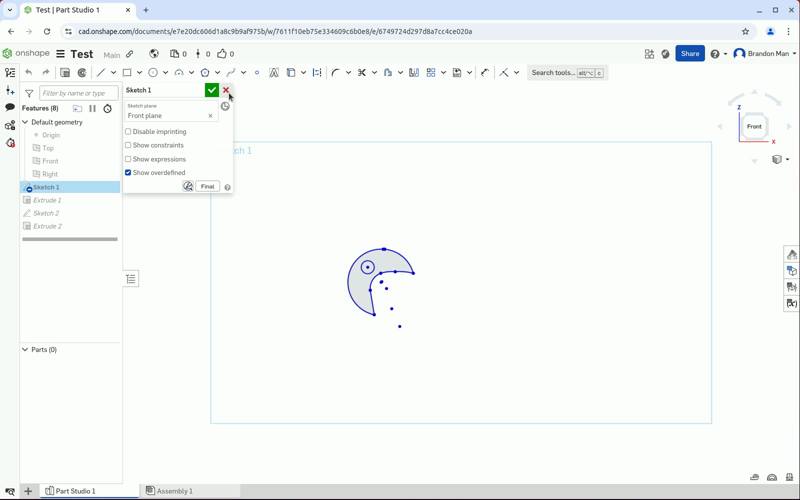
key(shift+s)
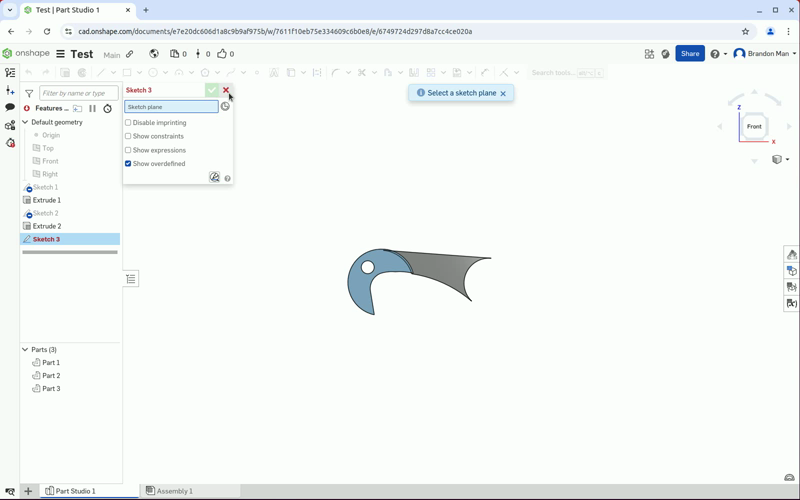
mouse_move(73, 163)
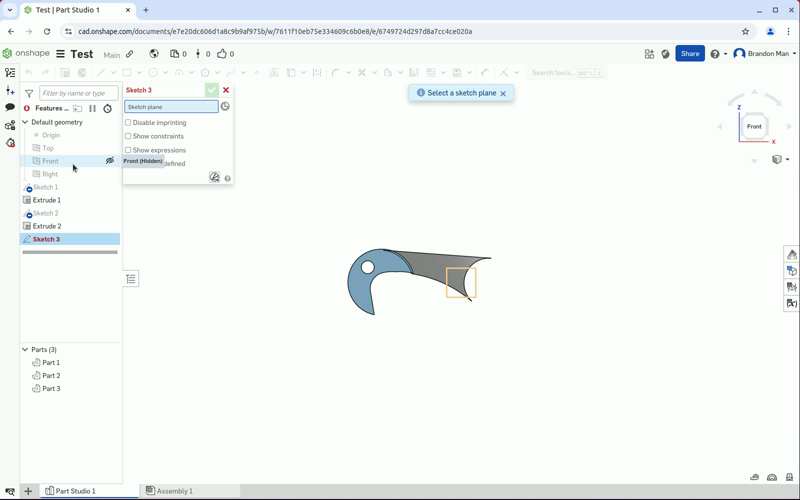
click(73, 163)
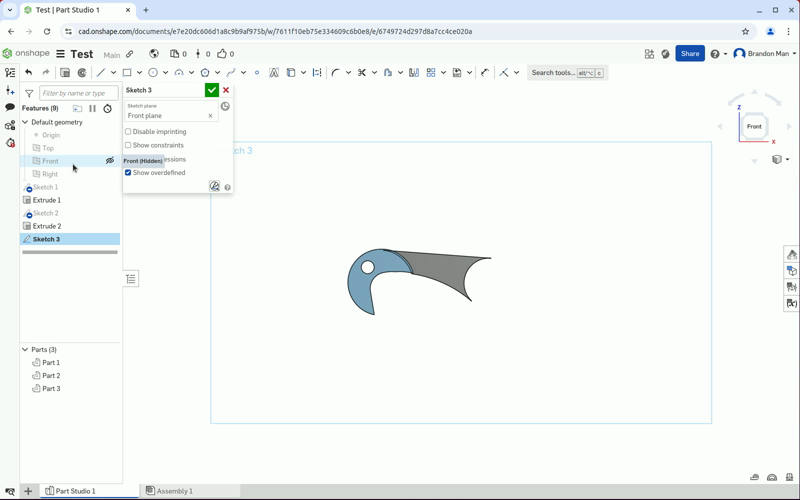
mouse_move(73, 352)
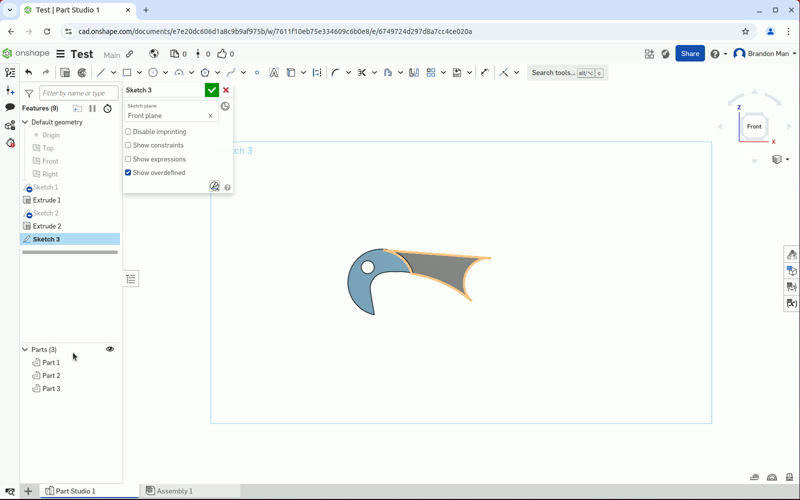
key(y)
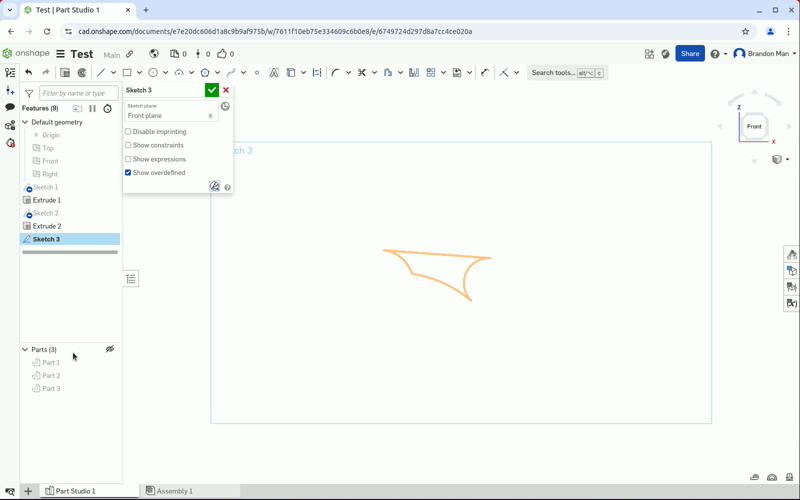
key(a)
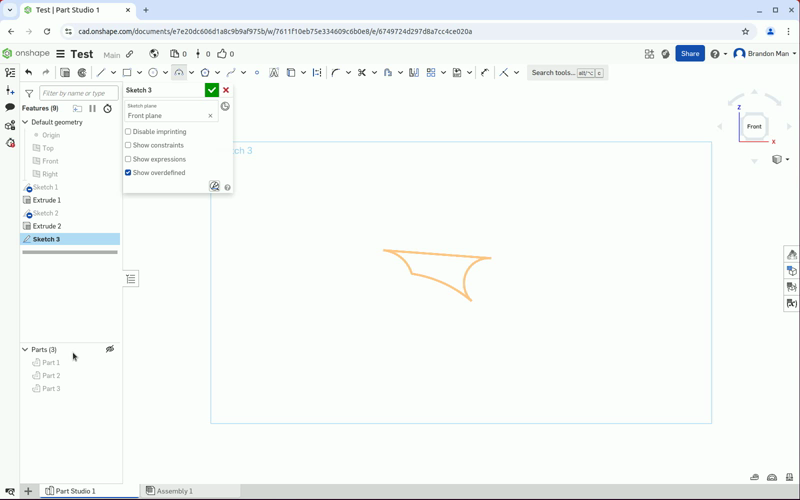
key_down(shift)
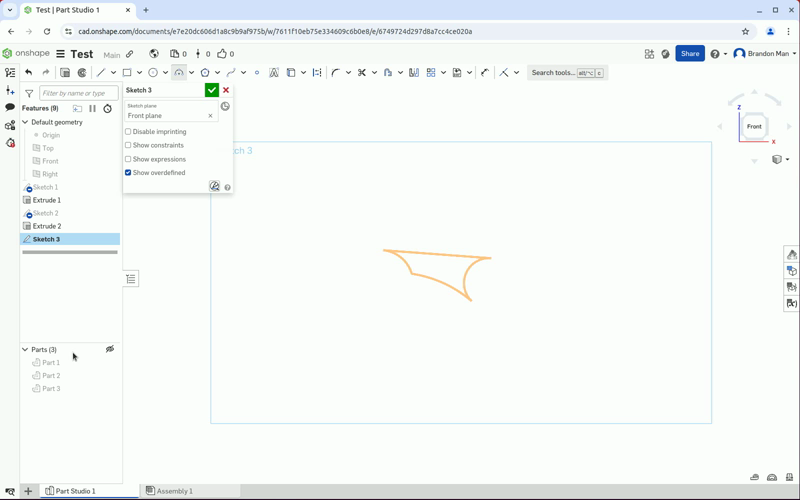
mouse_move(473, 301)
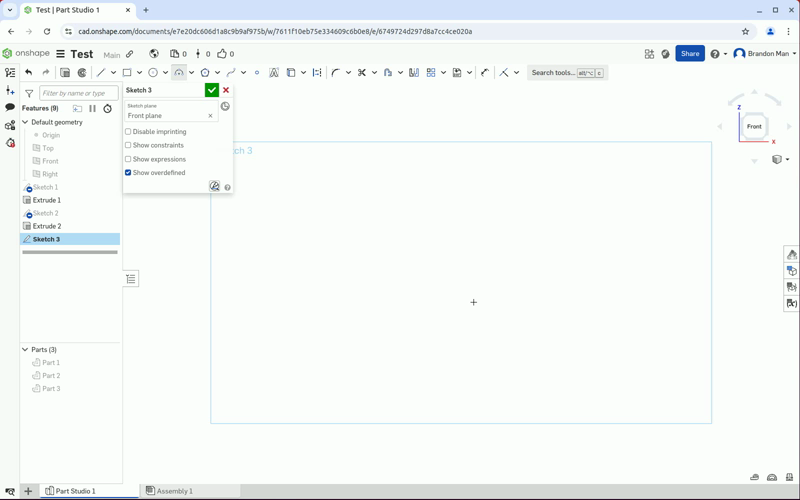
click(473, 301)
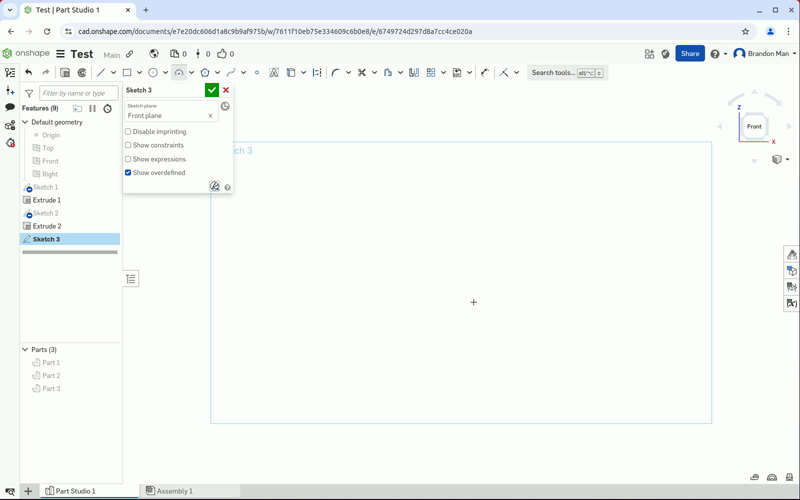
key_up(shift)
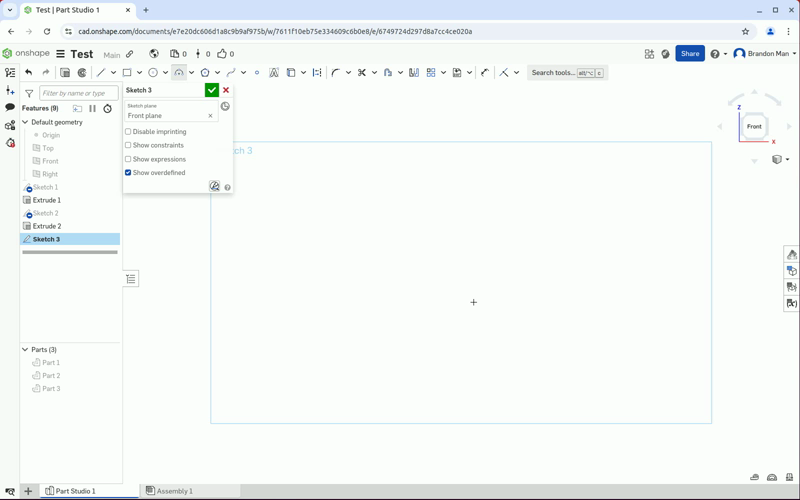
key_down(shift)
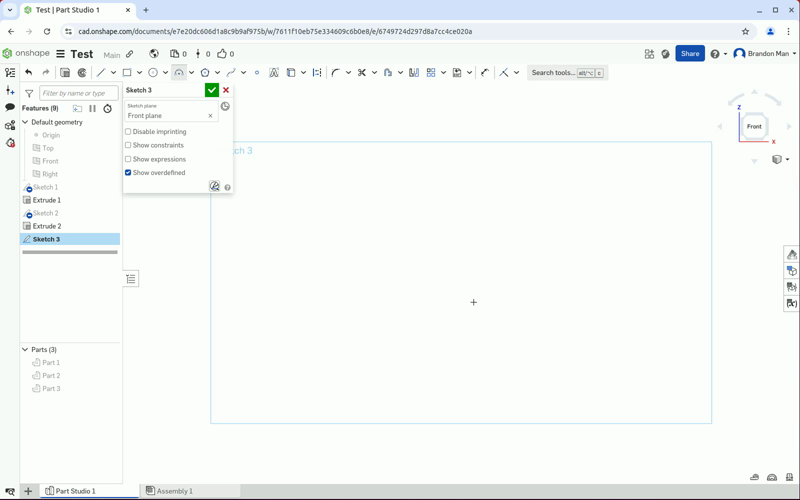
mouse_move(476, 303)
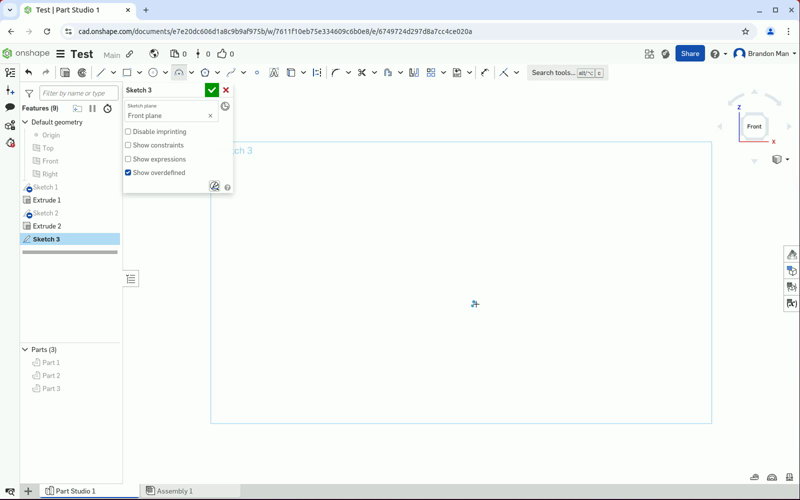
scroll(6)
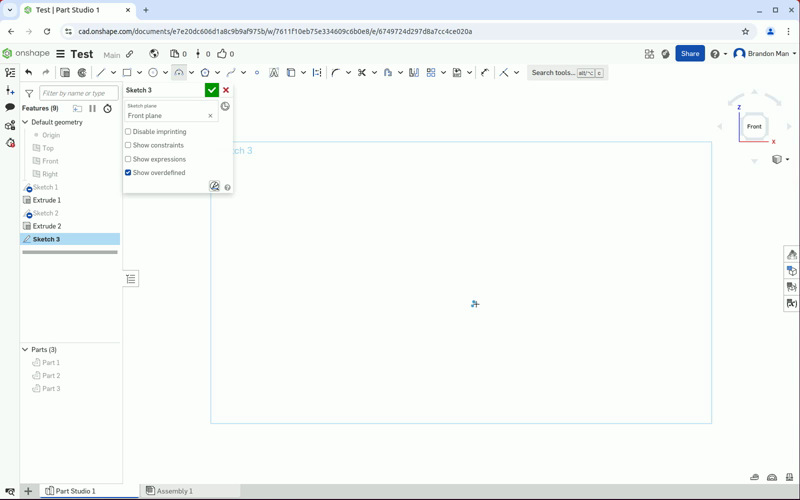
scroll(6)
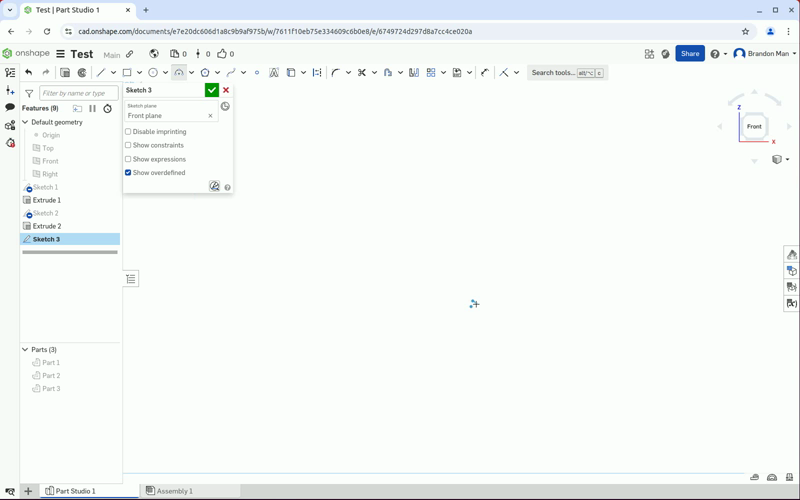
scroll(6)
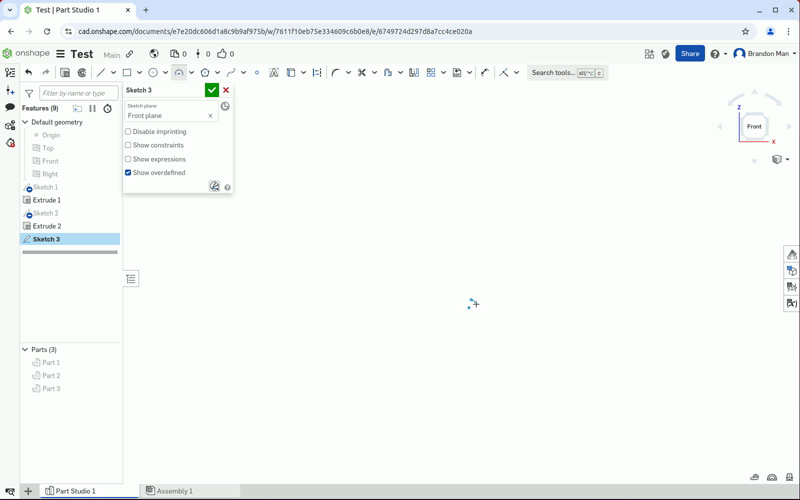
scroll(6)
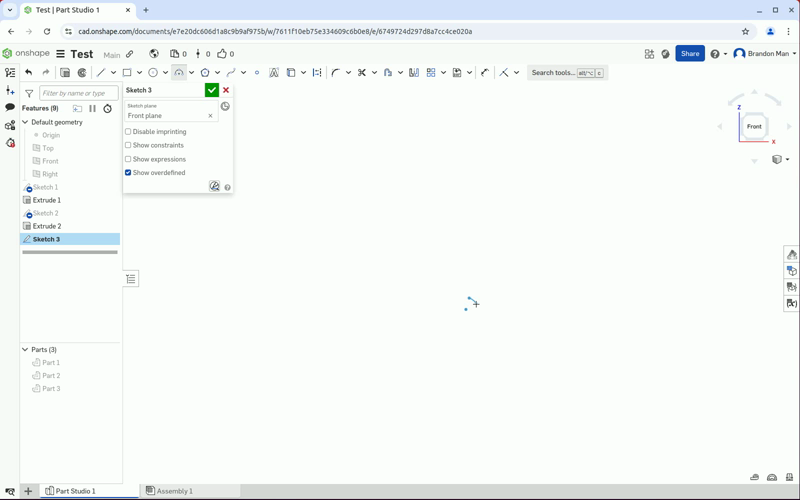
scroll(6)
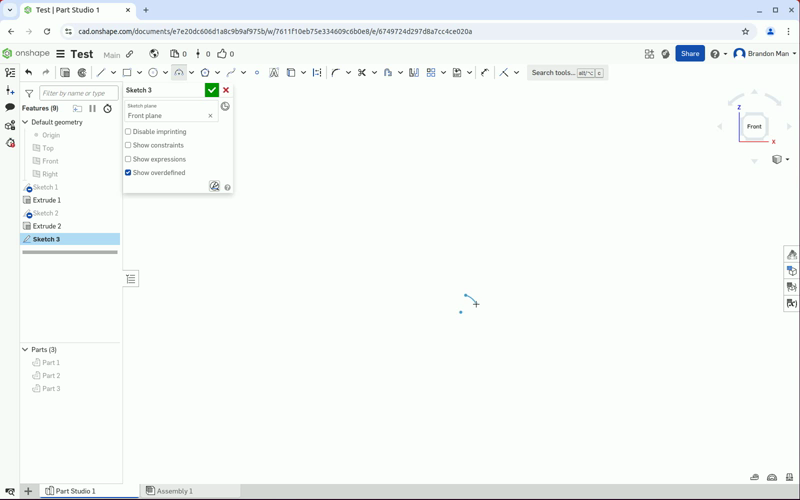
scroll(6)
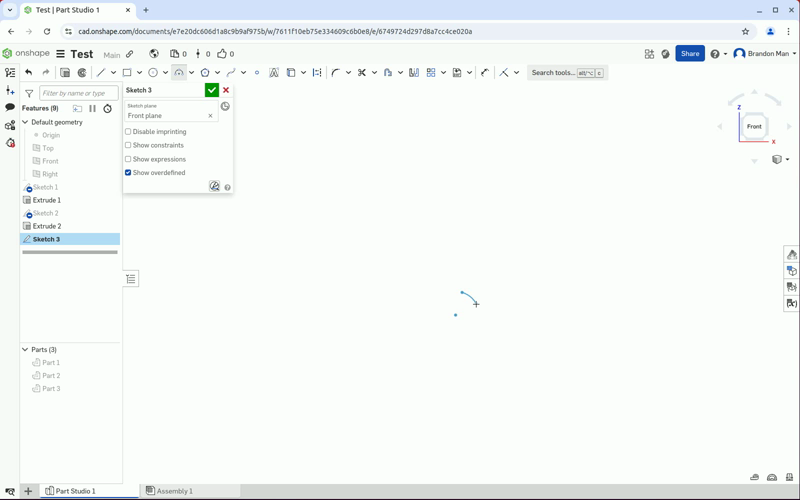
scroll(6)
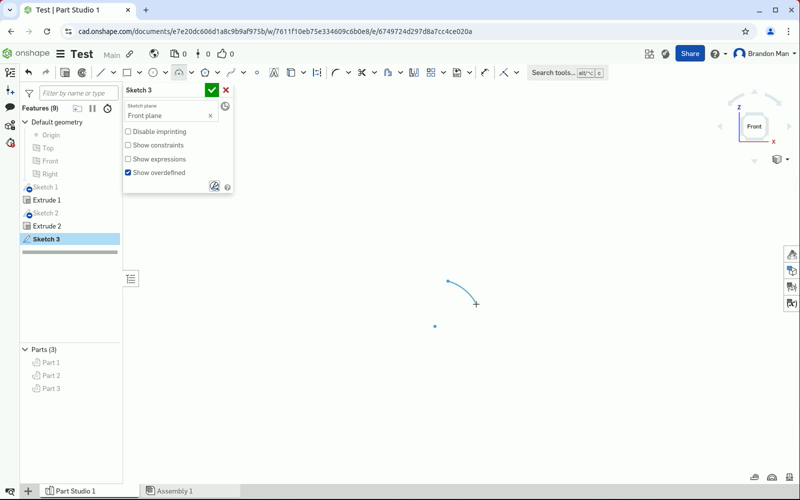
click(476, 303)
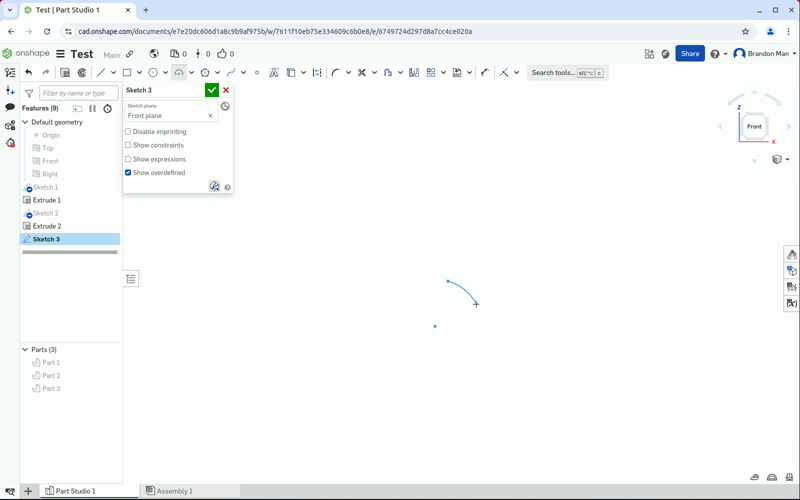
scroll(-6)
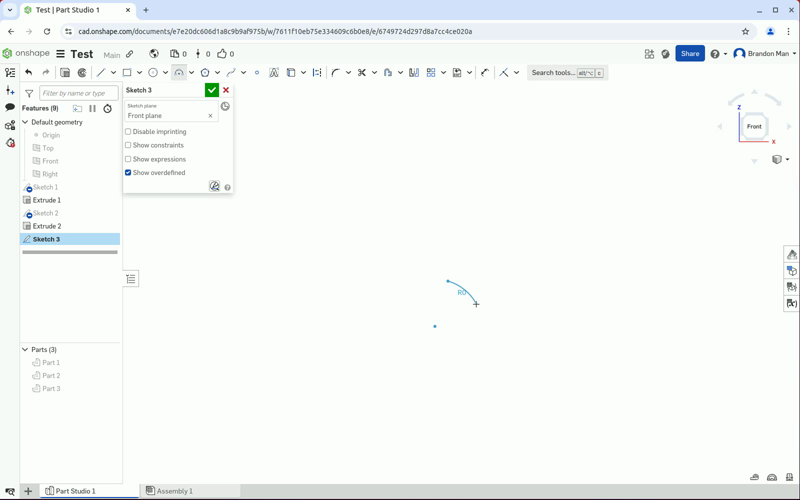
scroll(-6)
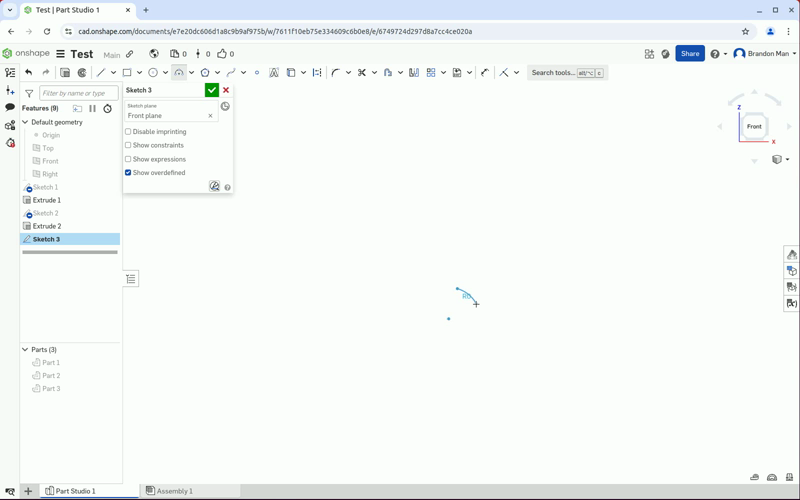
scroll(-6)
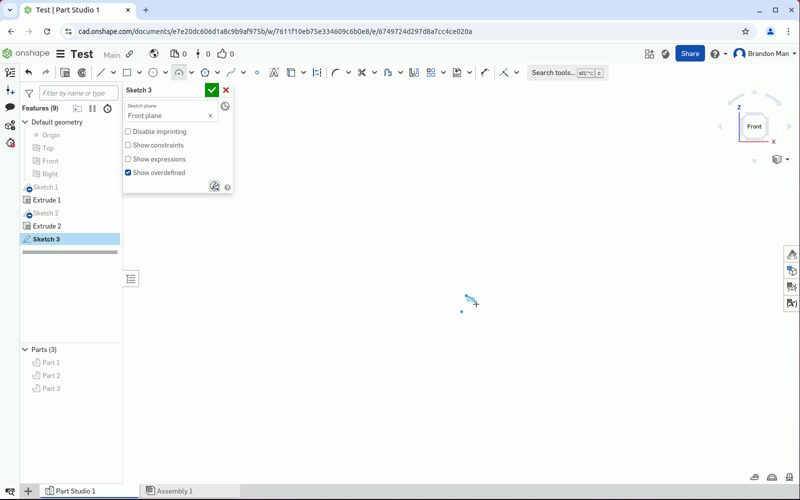
scroll(-6)
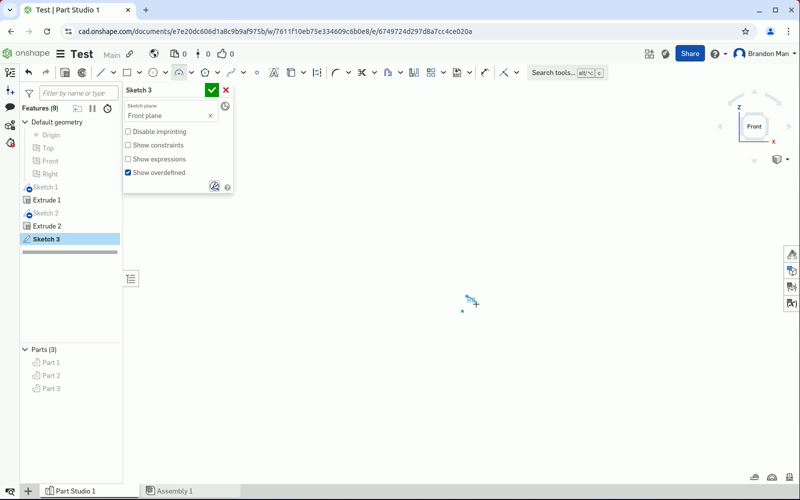
scroll(-6)
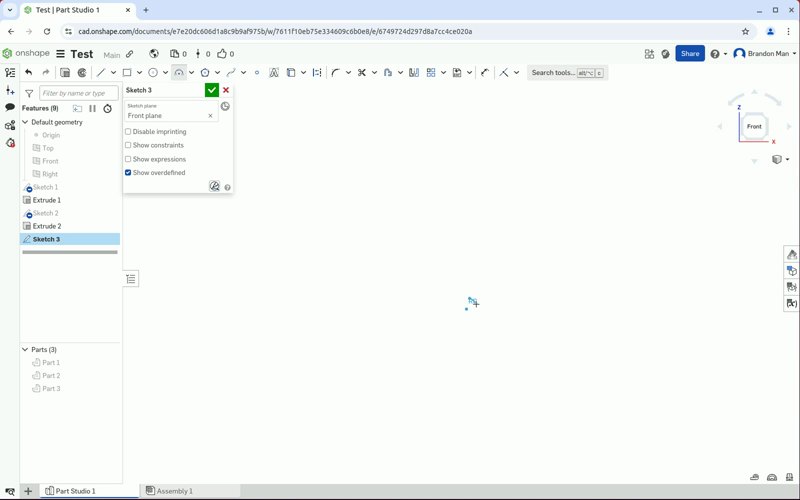
scroll(-6)
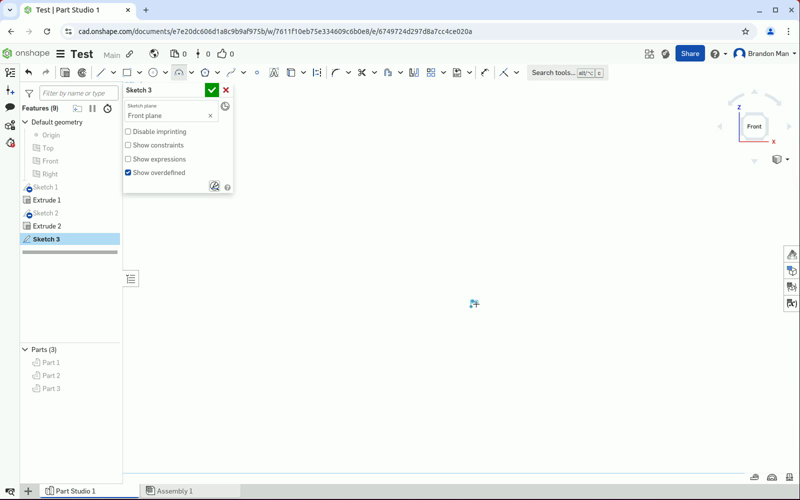
scroll(-6)
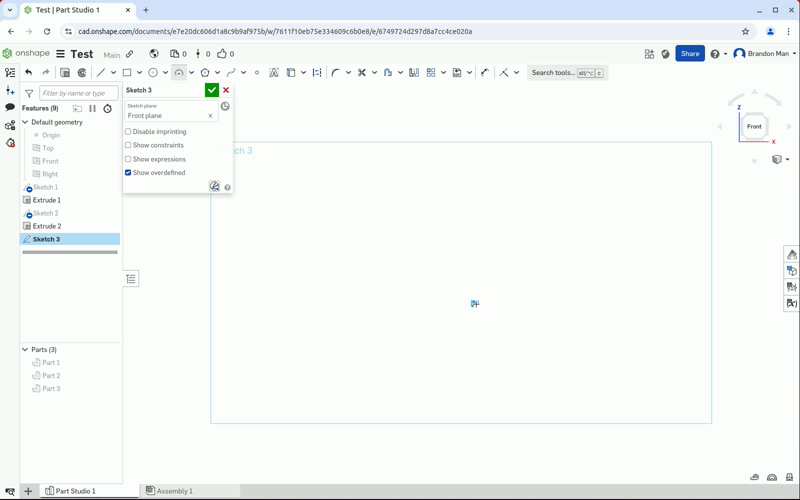
mouse_move(474, 302)
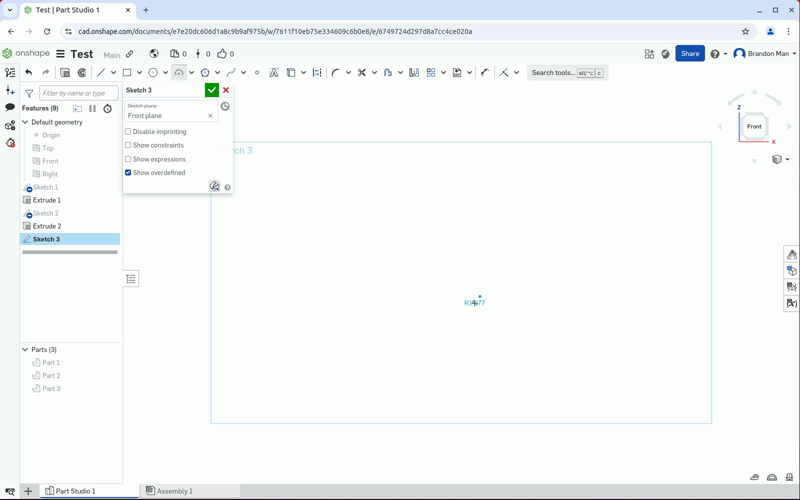
scroll(6)
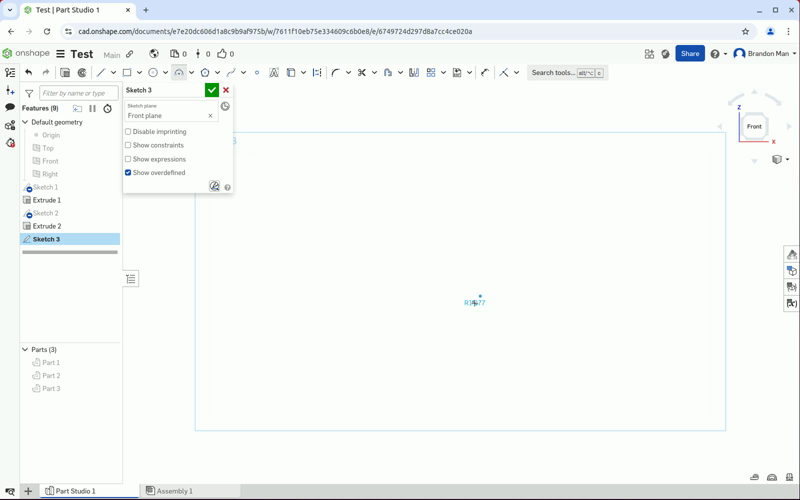
scroll(6)
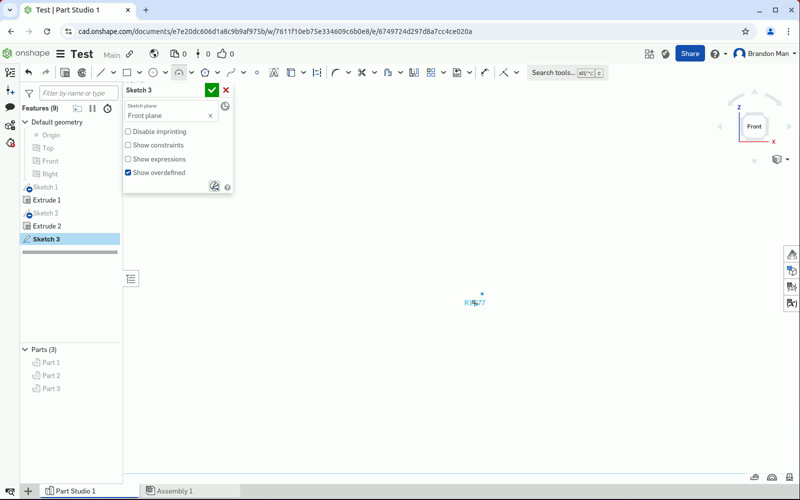
scroll(6)
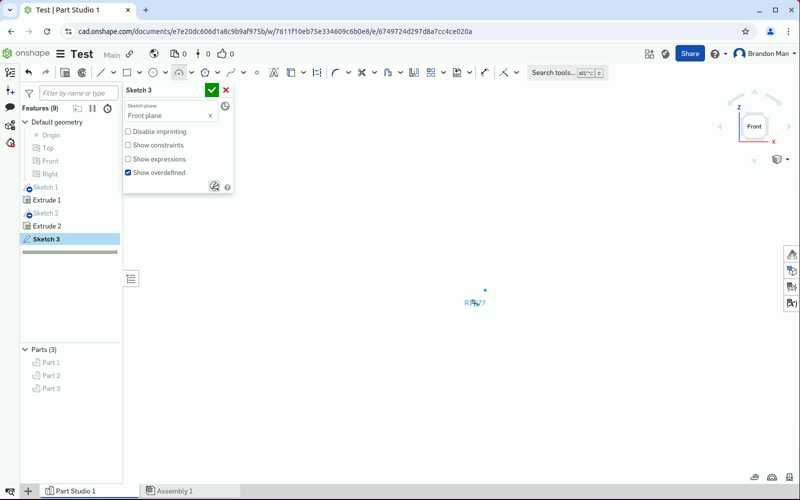
scroll(6)
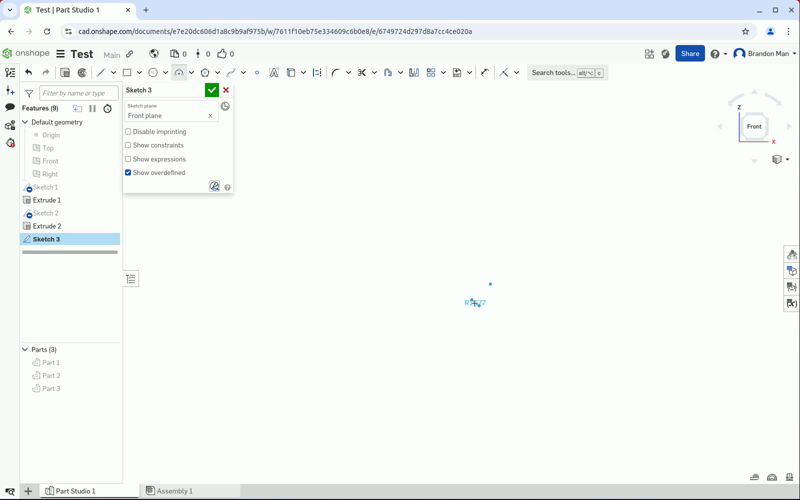
scroll(6)
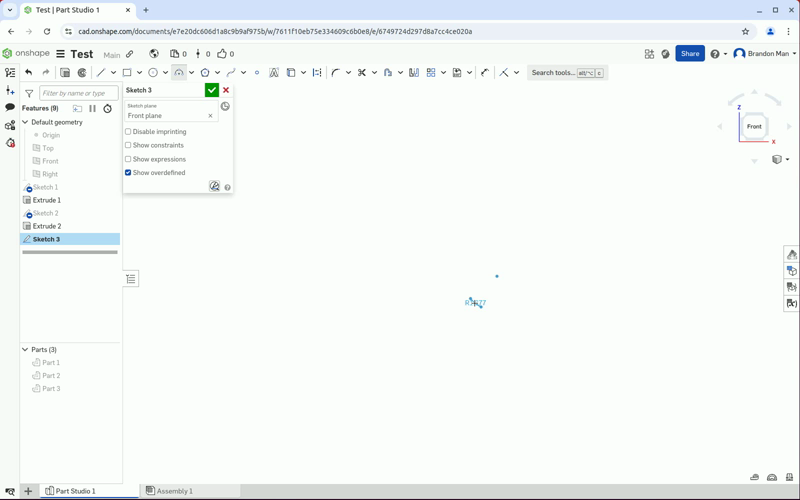
scroll(6)
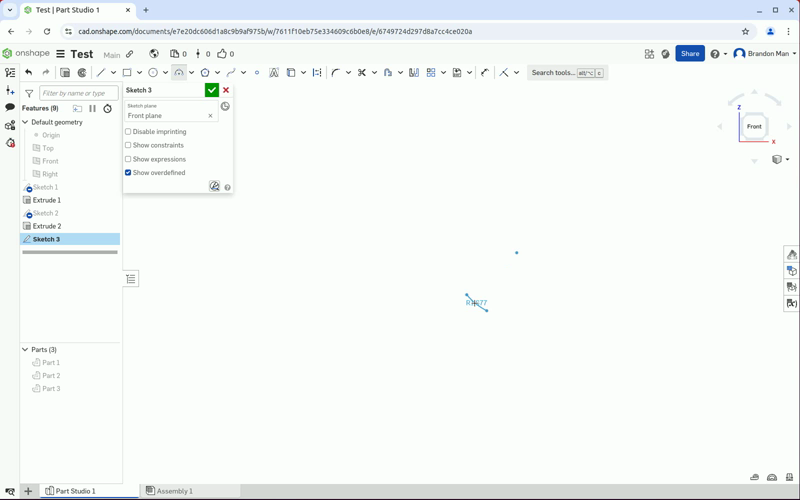
scroll(6)
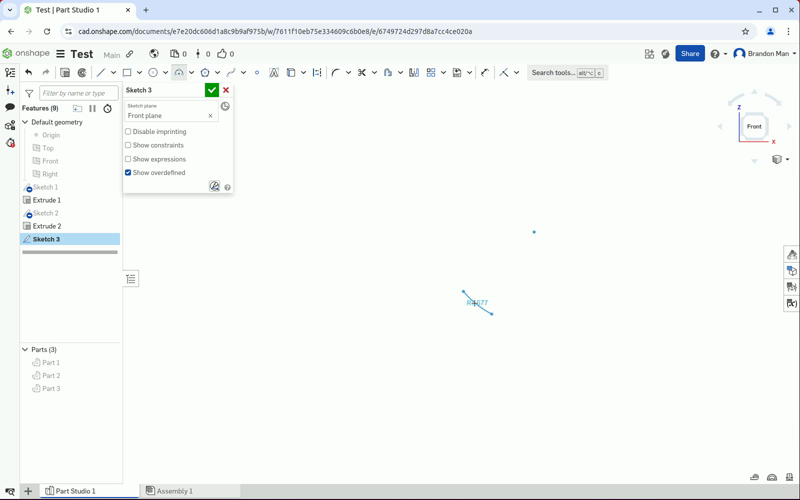
click(474, 302)
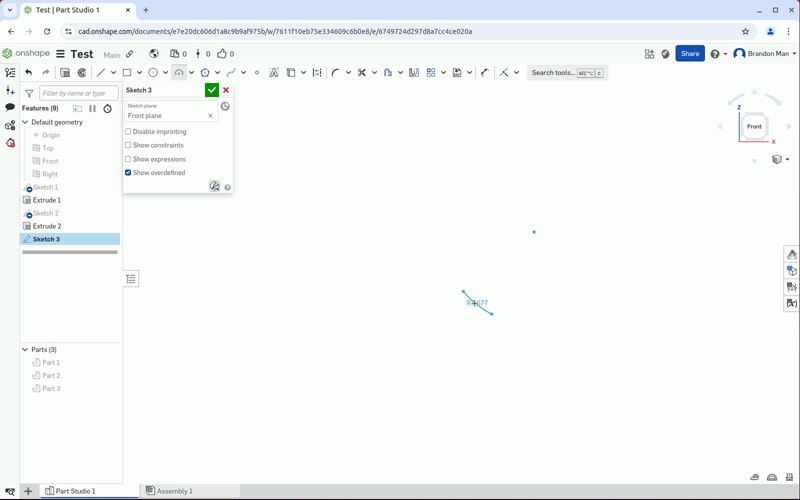
scroll(-6)
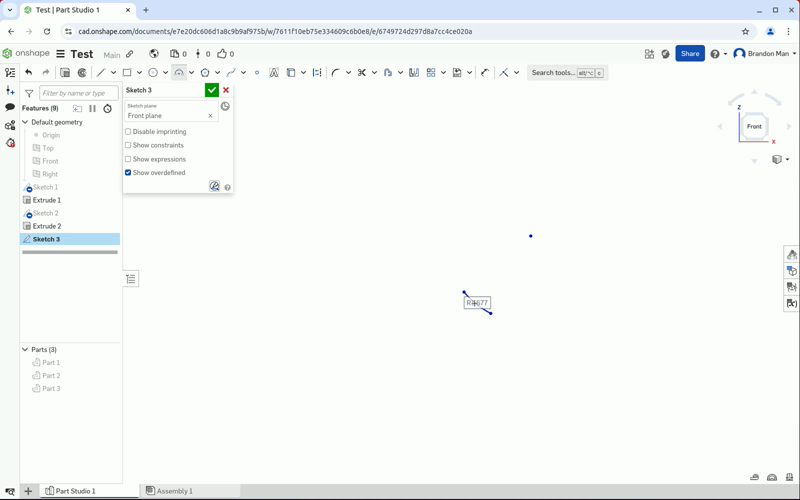
scroll(-6)
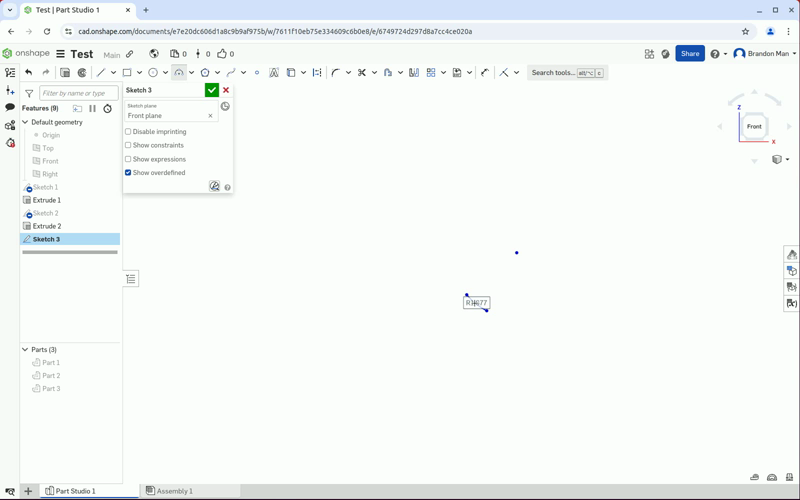
scroll(-6)
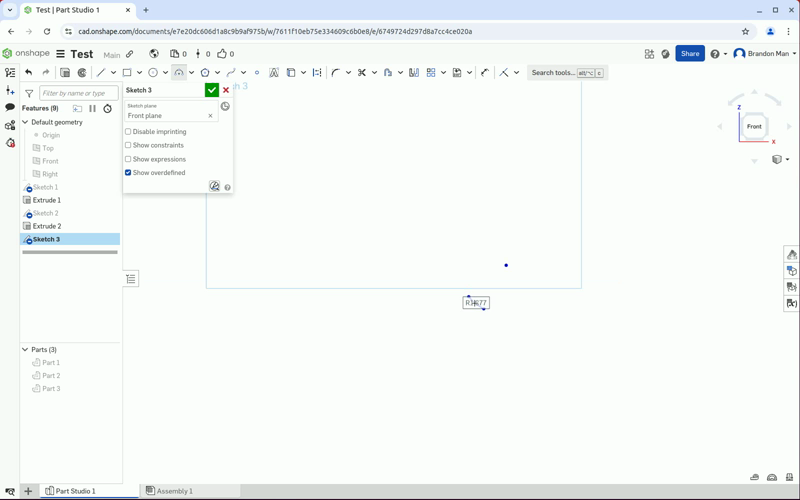
scroll(-6)
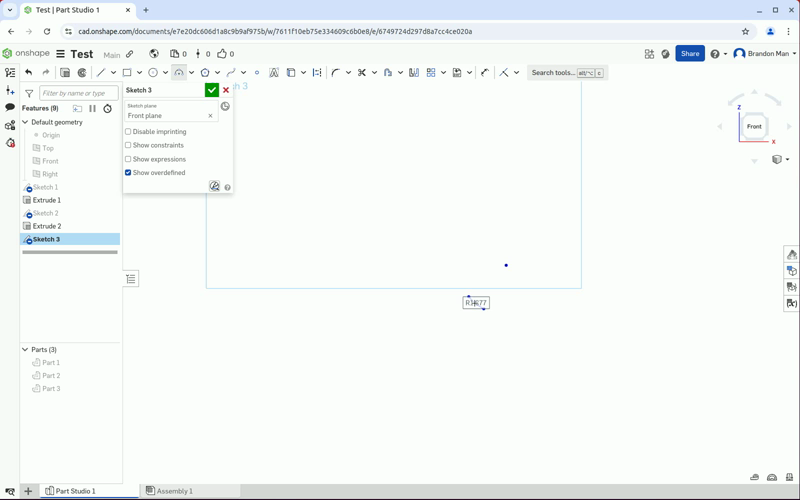
scroll(-6)
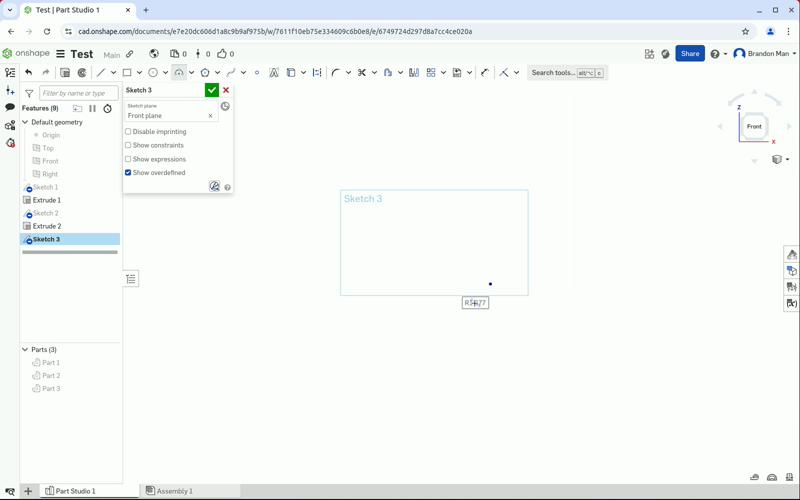
scroll(-6)
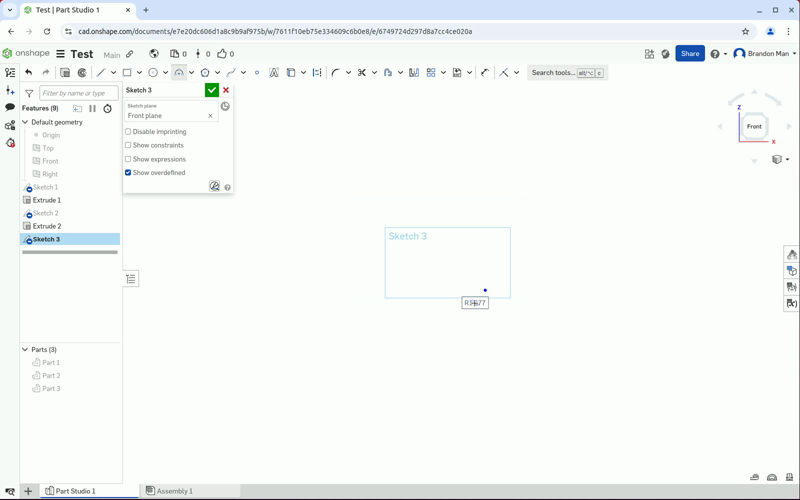
scroll(-6)
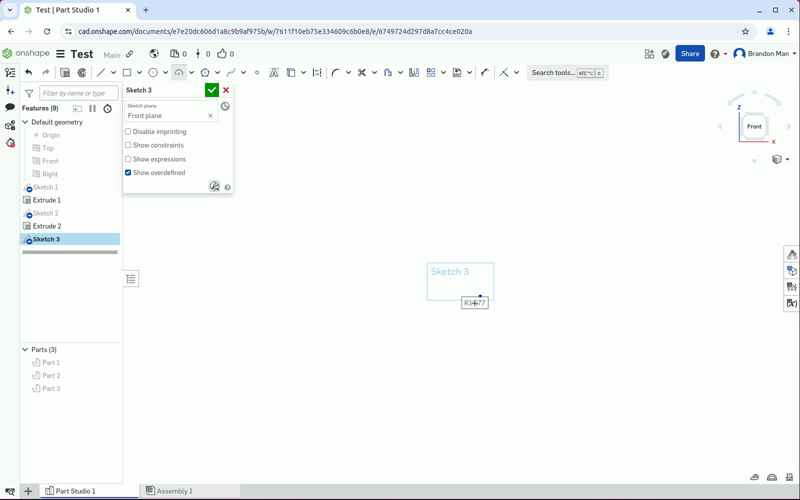
key_up(shift)
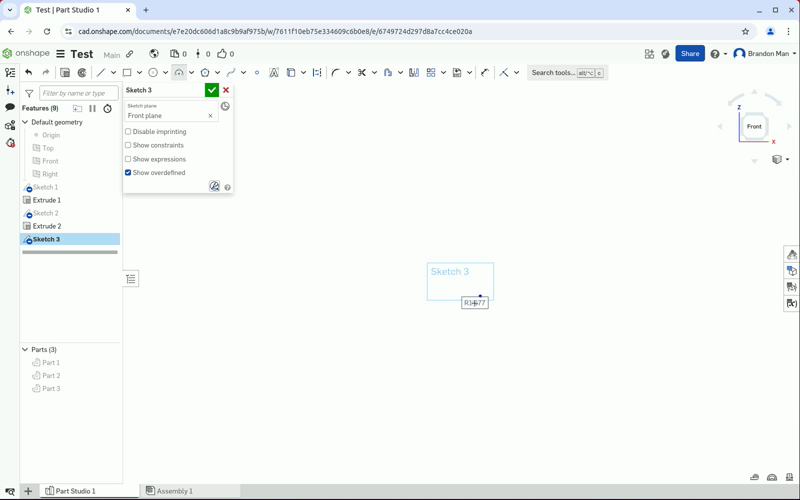
mouse_move(476, 303)
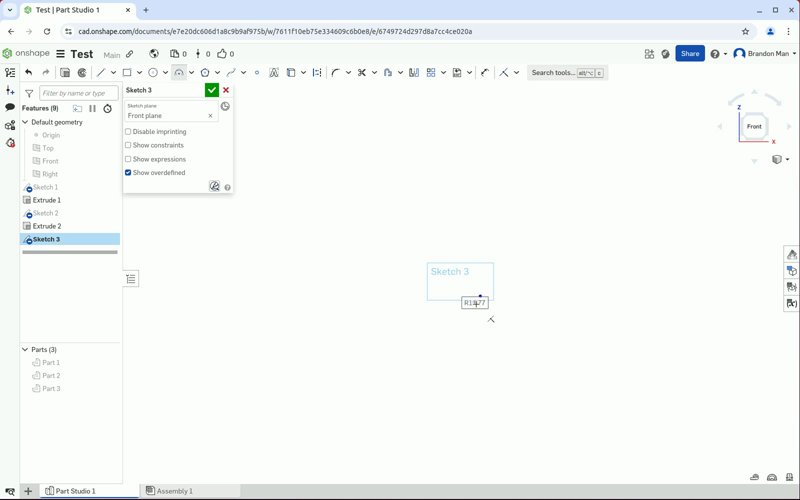
scroll(6)
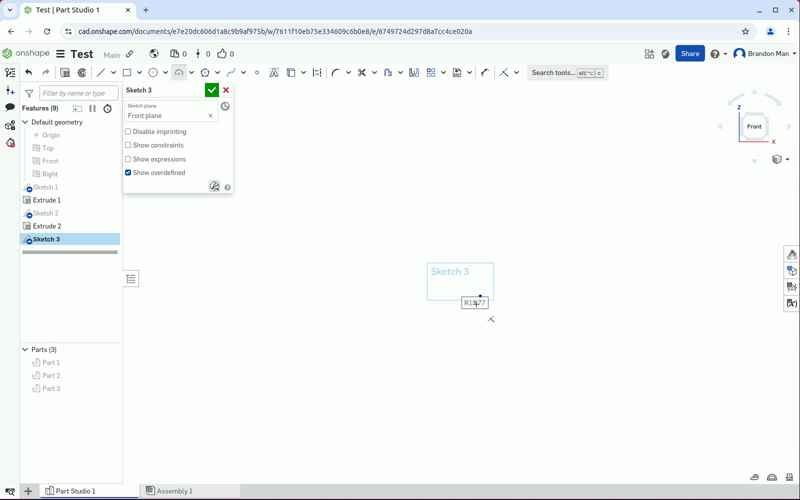
scroll(6)
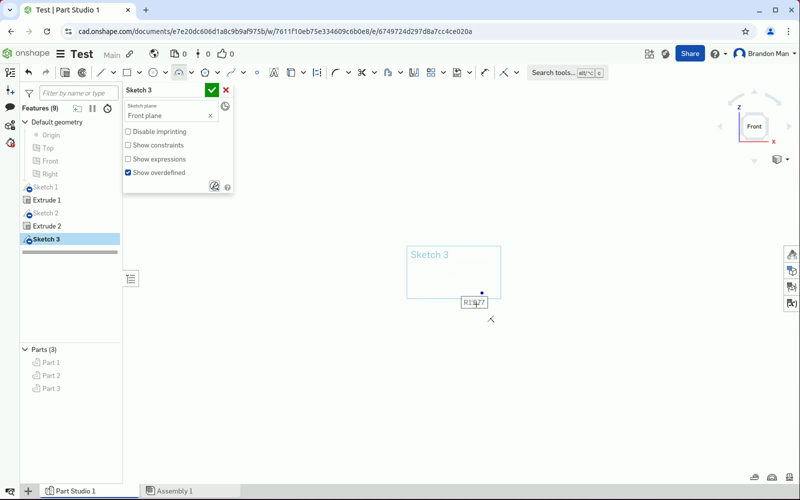
scroll(6)
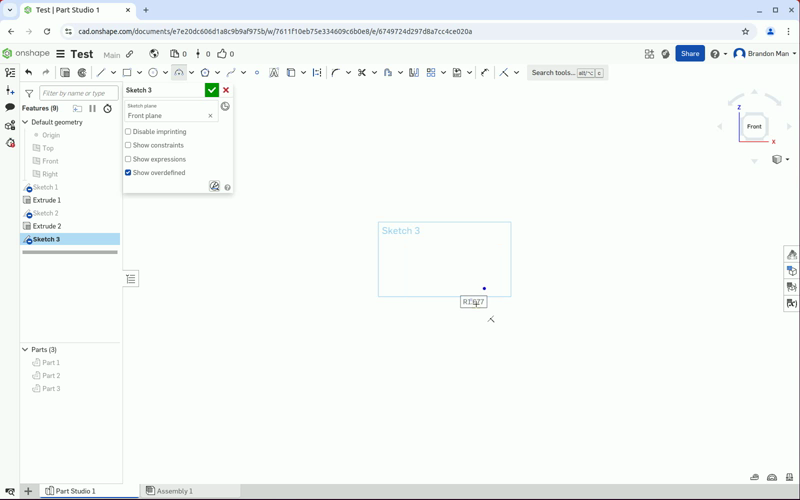
scroll(6)
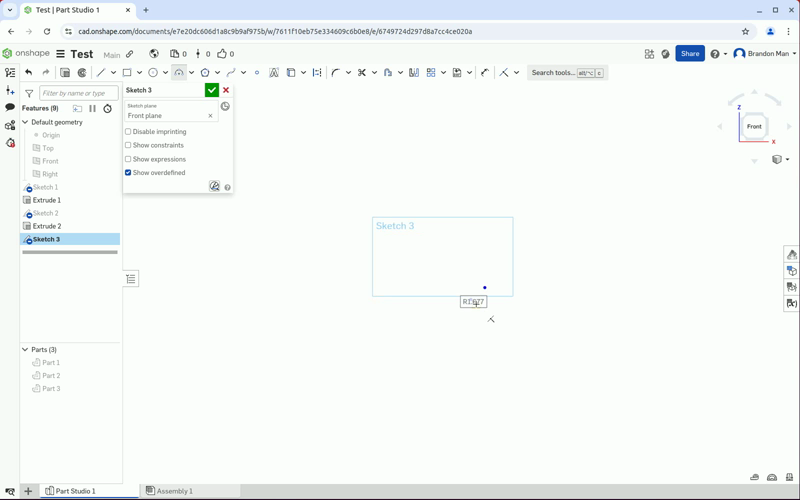
scroll(6)
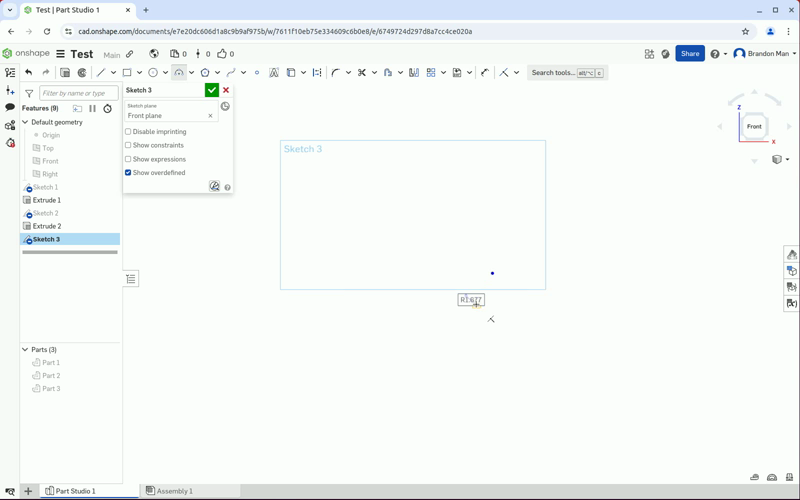
scroll(6)
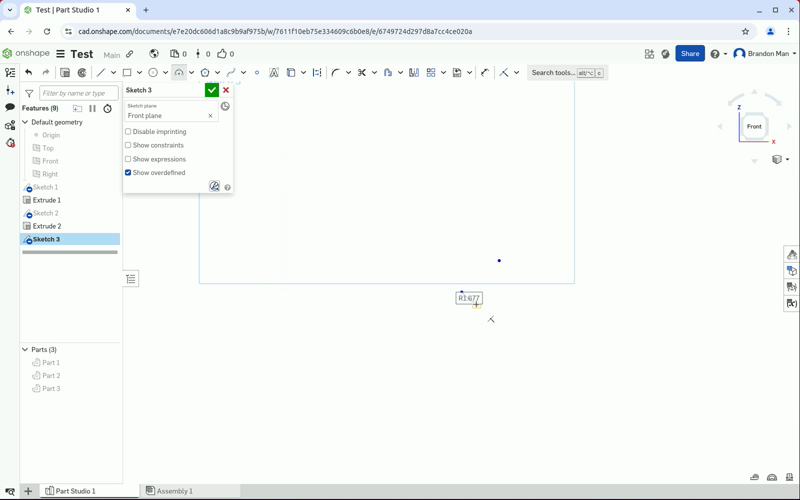
scroll(6)
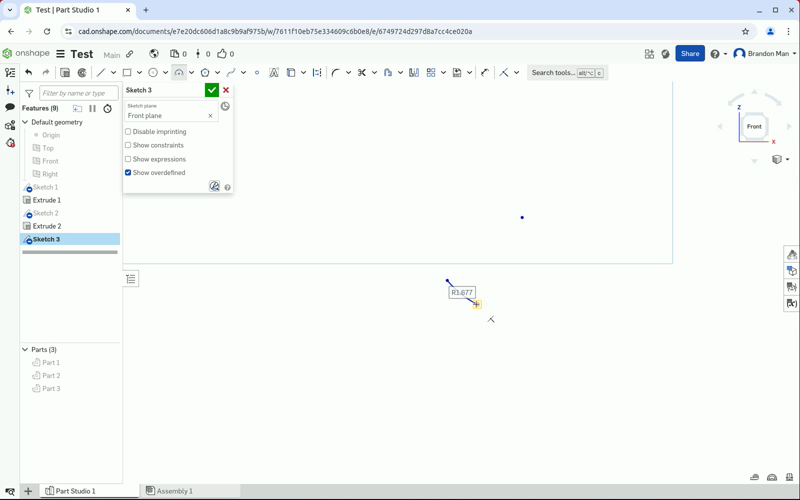
click(476, 303)
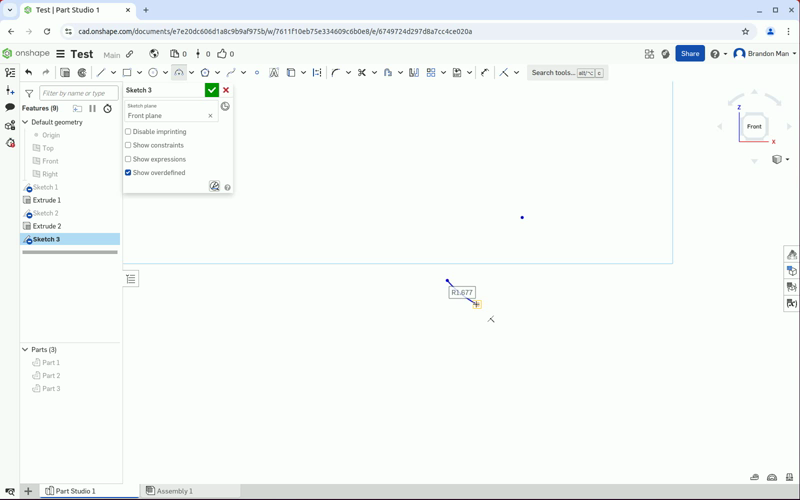
scroll(-6)
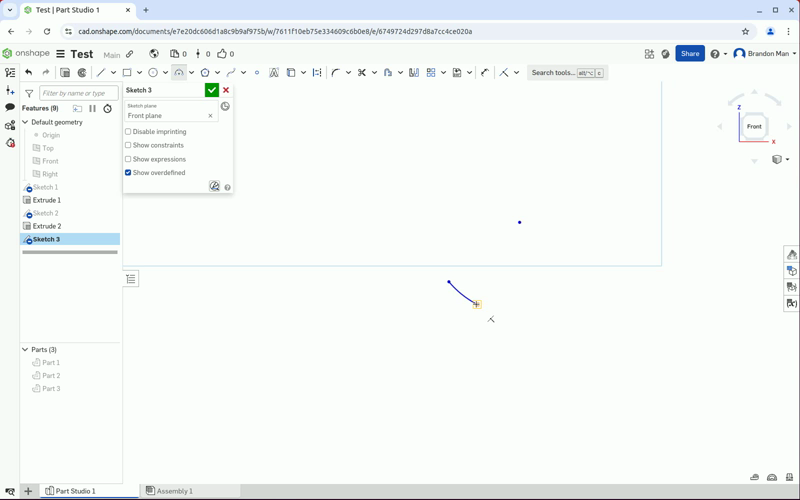
scroll(-6)
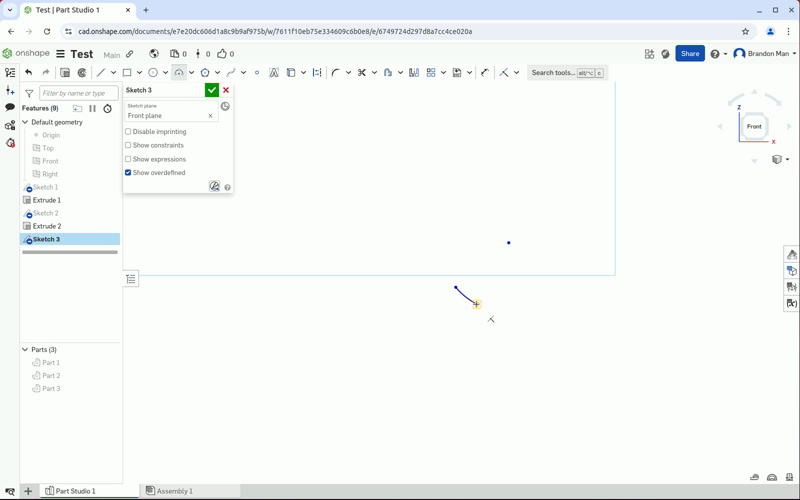
scroll(-6)
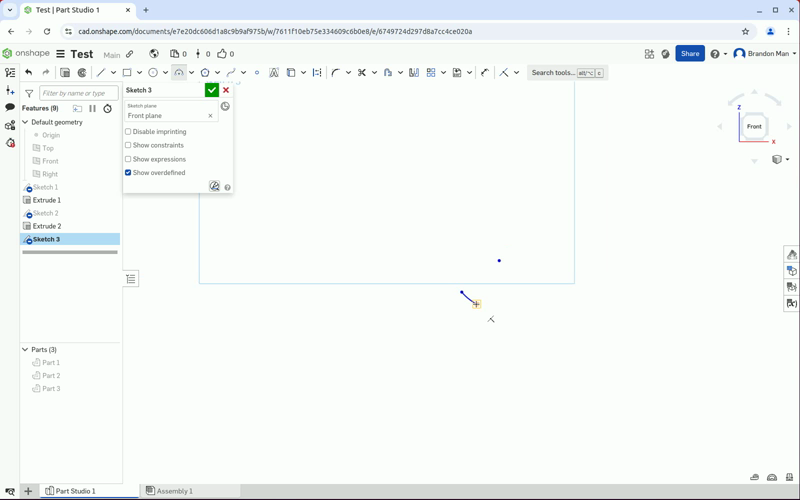
scroll(-6)
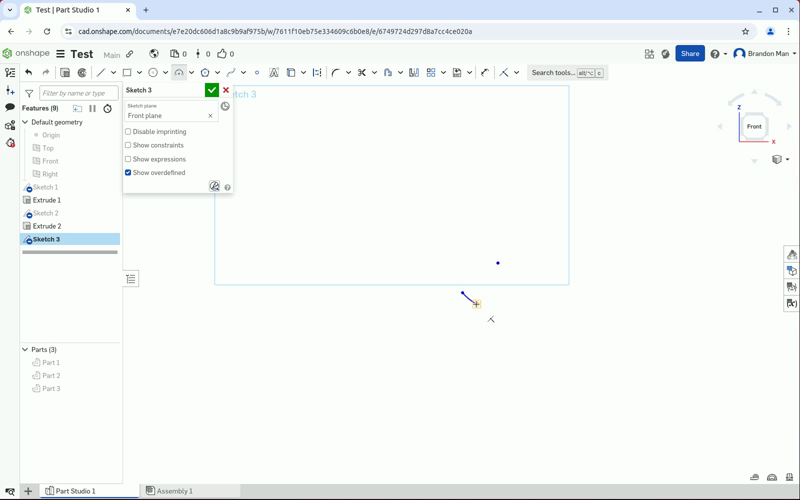
scroll(-6)
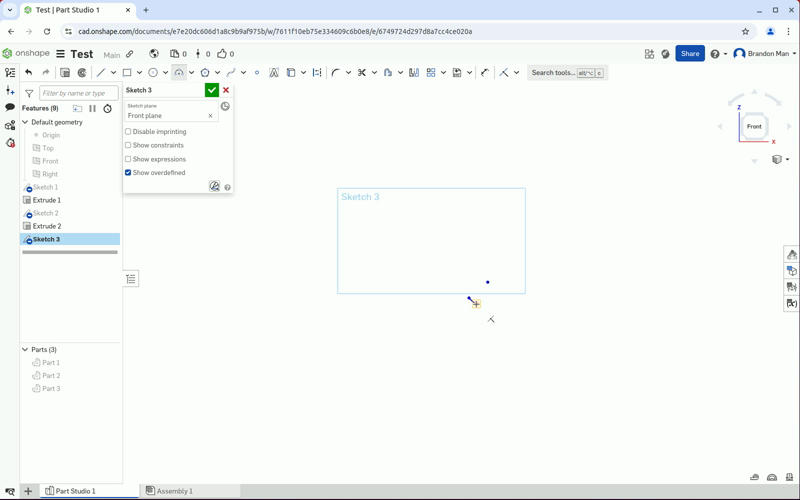
scroll(-6)
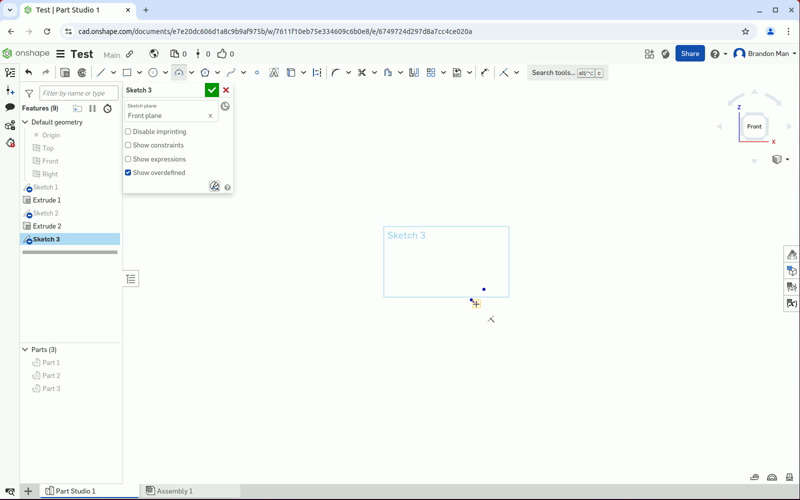
scroll(-6)
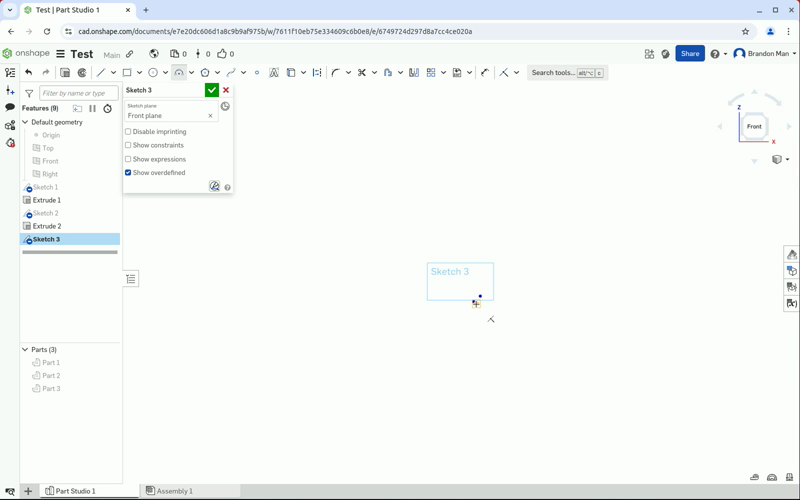
key_down(shift)
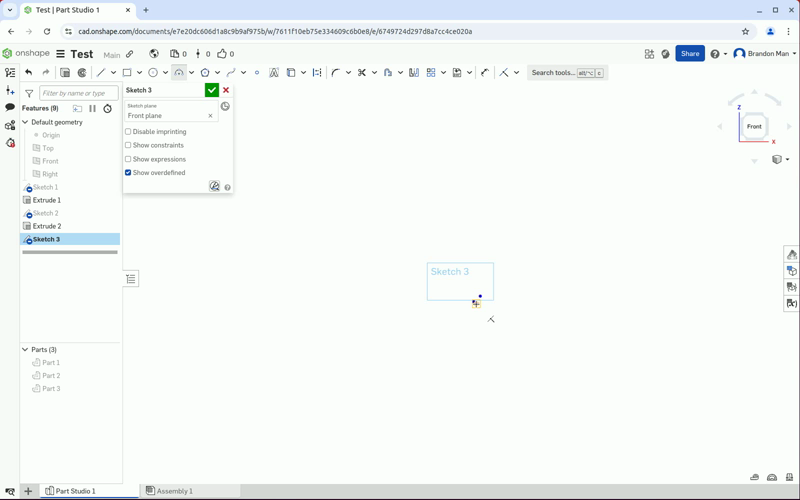
mouse_move(489, 307)
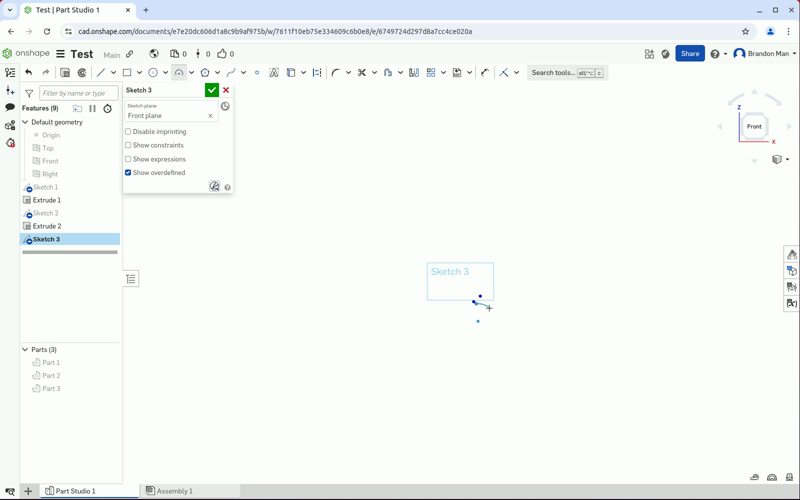
click(489, 307)
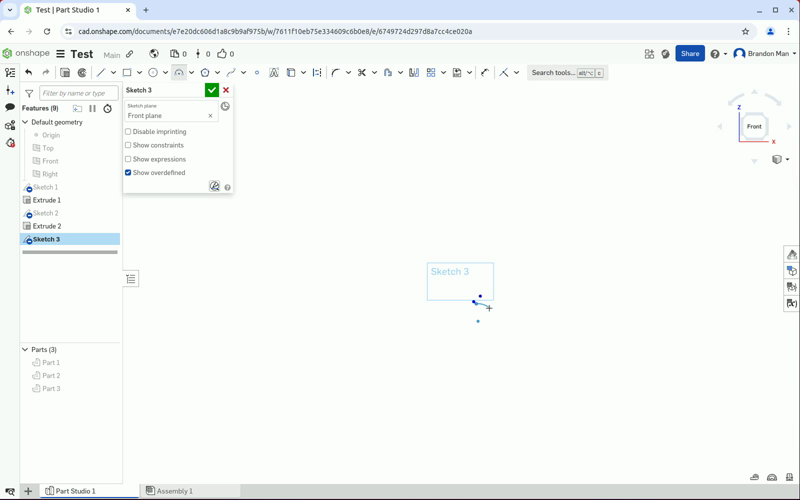
mouse_move(482, 306)
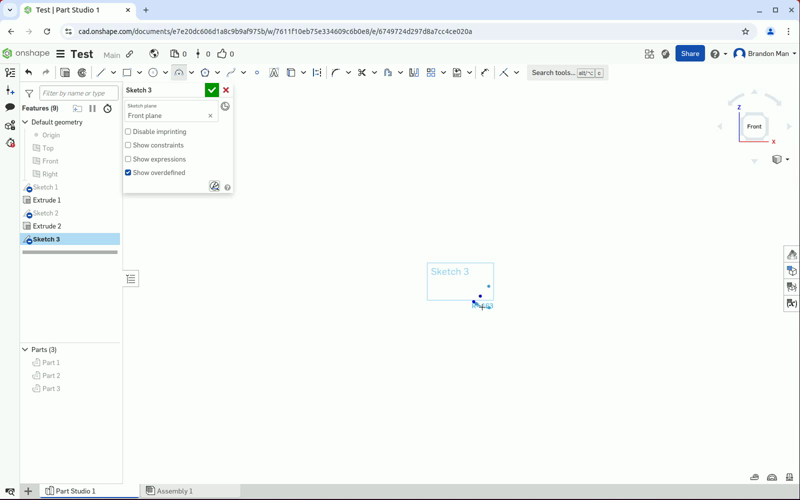
click(482, 306)
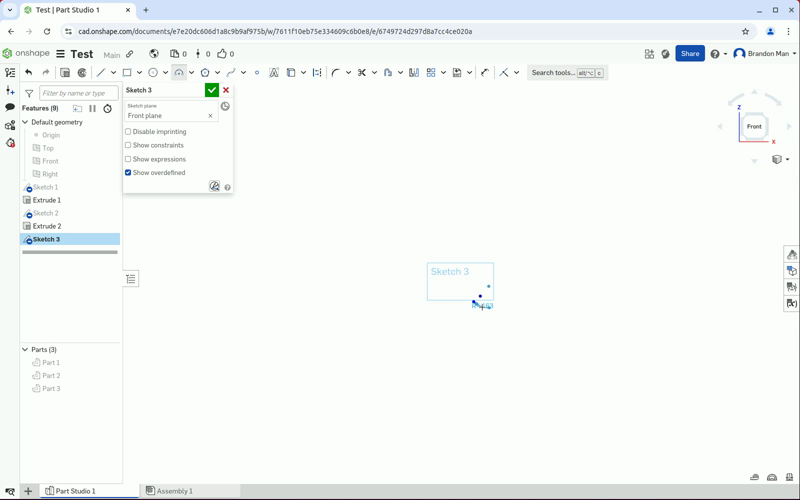
key_up(shift)
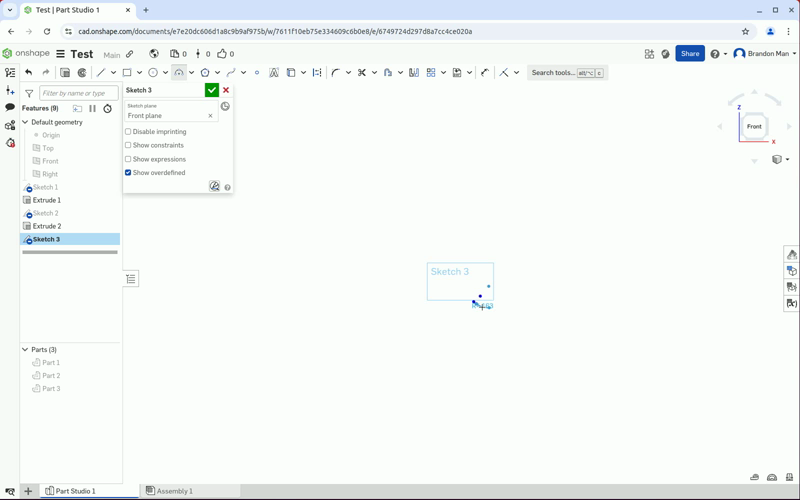
key(esc)
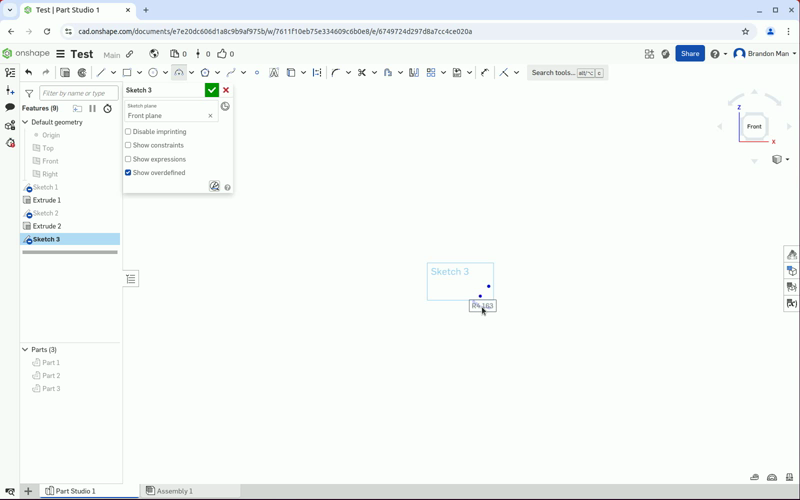
key(l)
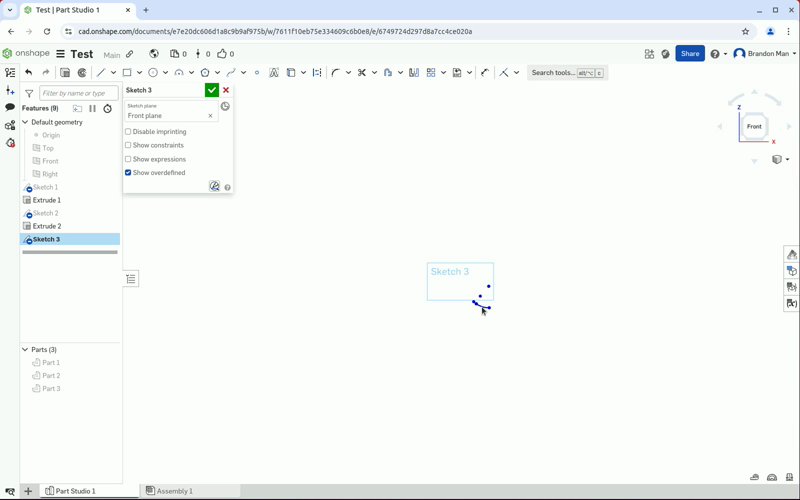
mouse_move(489, 307)
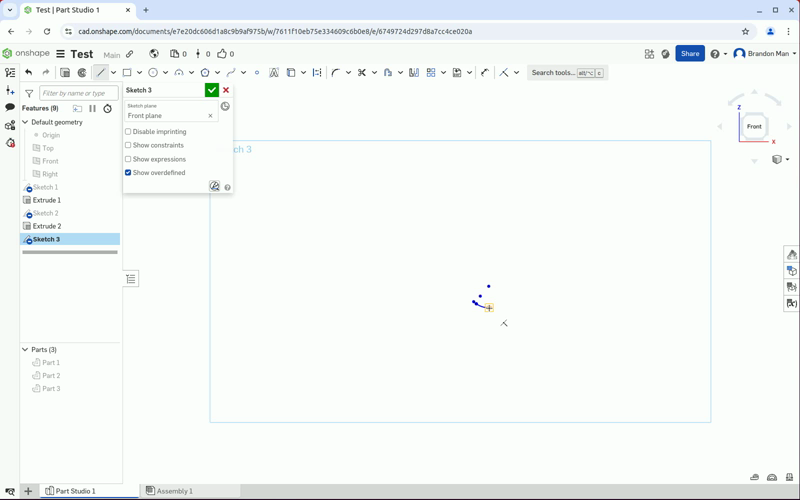
click(489, 307)
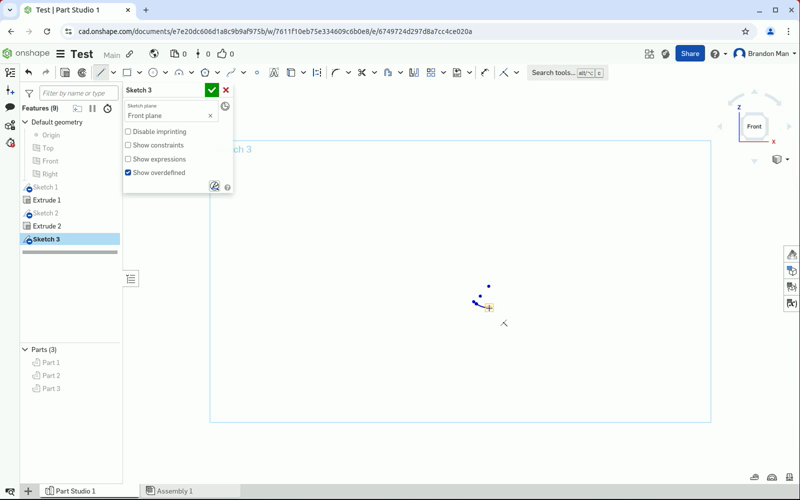
key_down(shift)
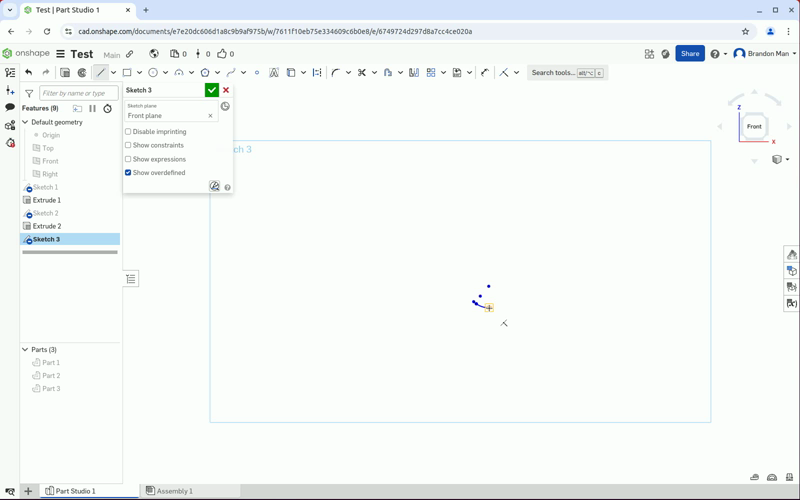
mouse_move(519, 307)
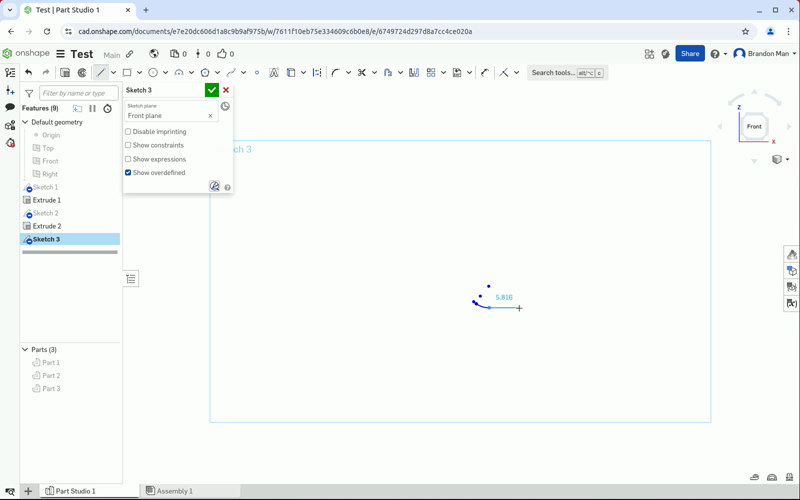
mouse_move(492, 307)
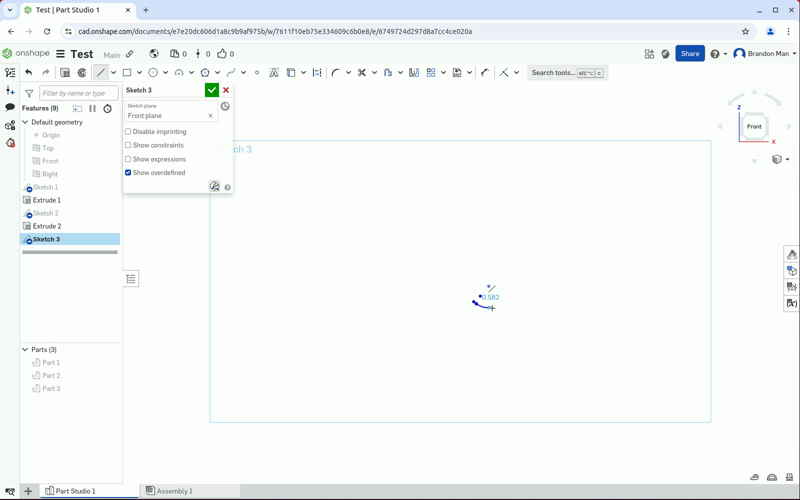
scroll(6)
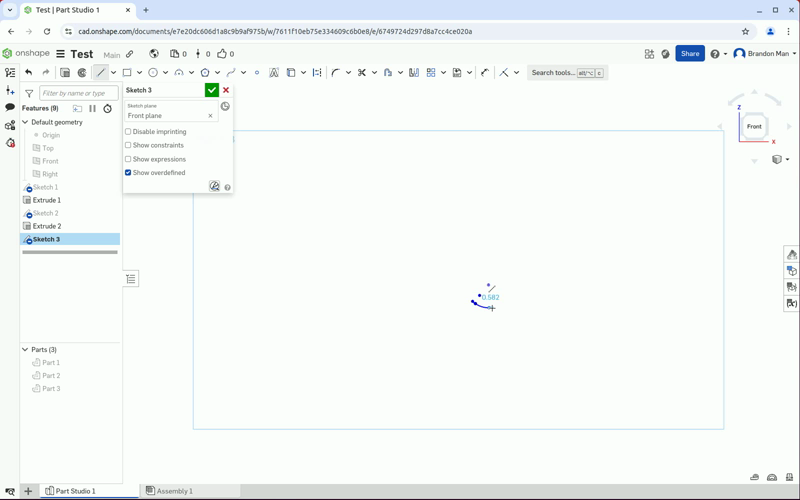
scroll(6)
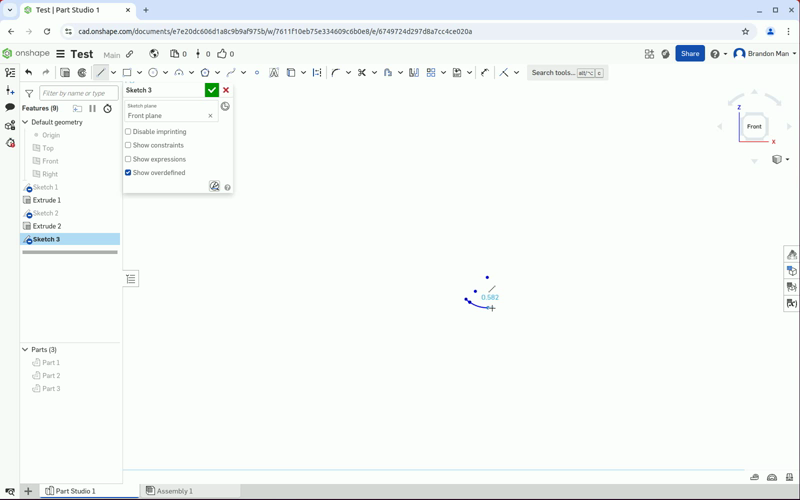
scroll(6)
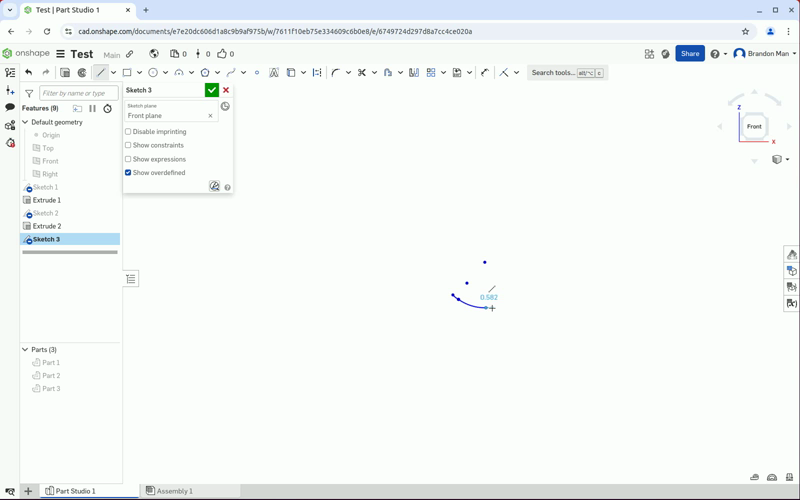
scroll(6)
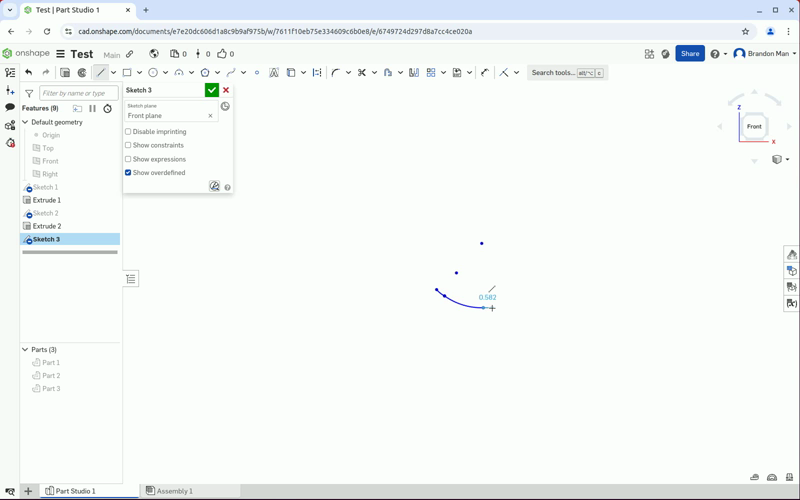
scroll(6)
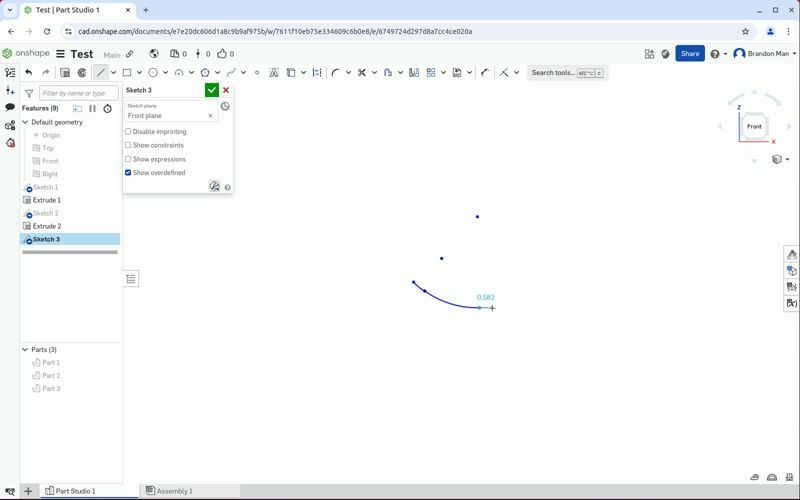
scroll(6)
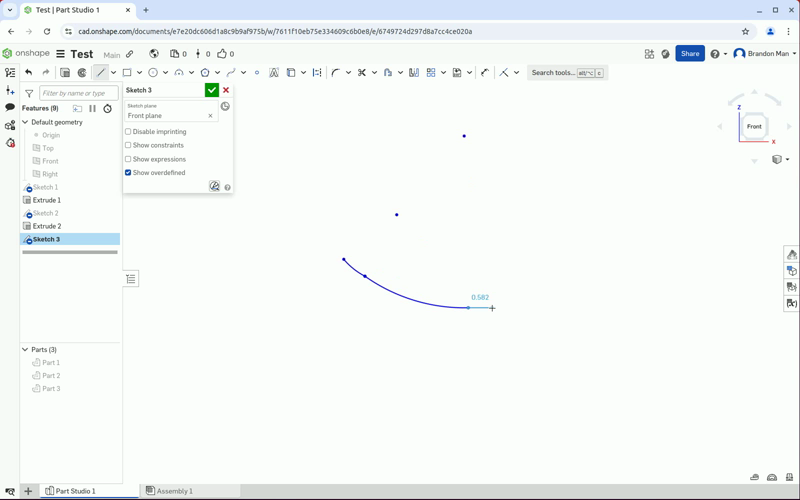
scroll(6)
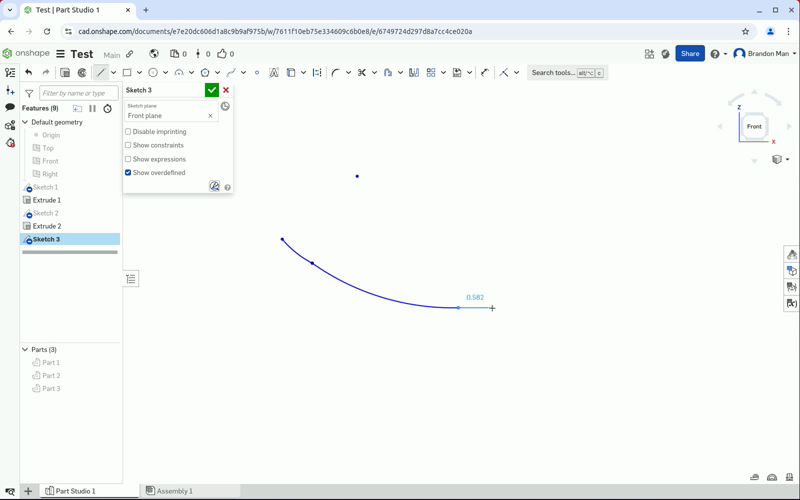
click(492, 307)
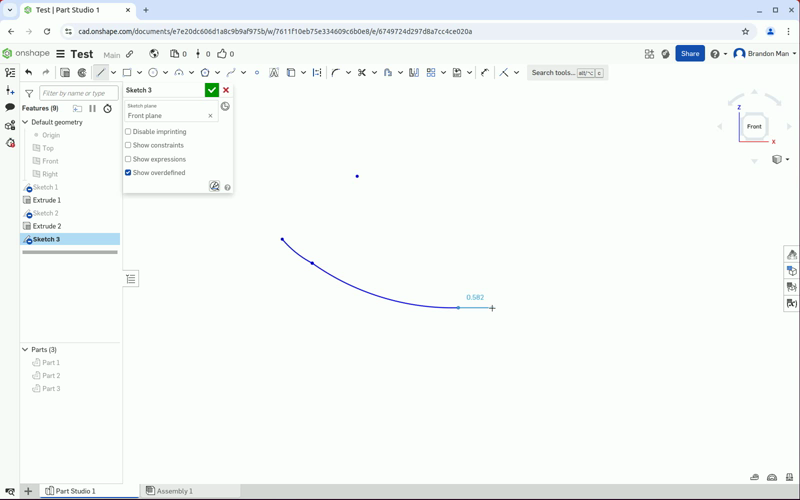
scroll(-6)
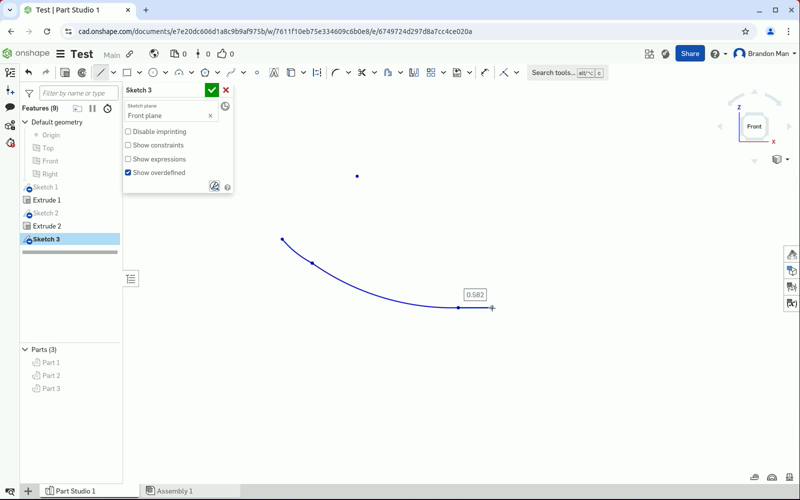
scroll(-6)
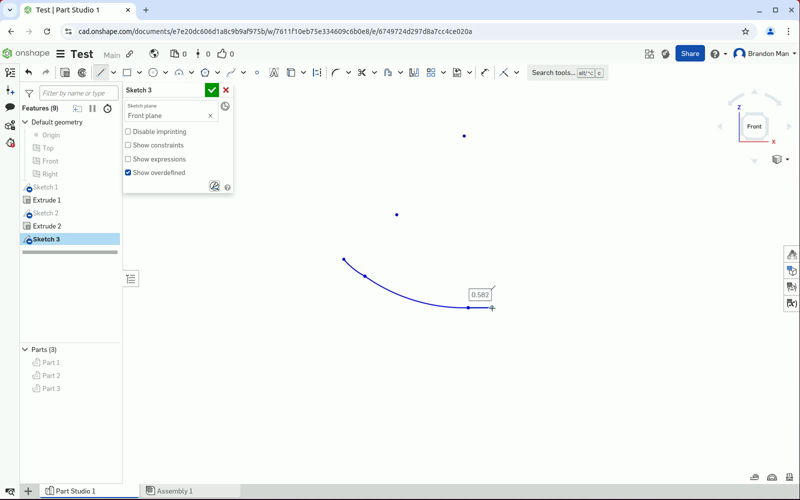
scroll(-6)
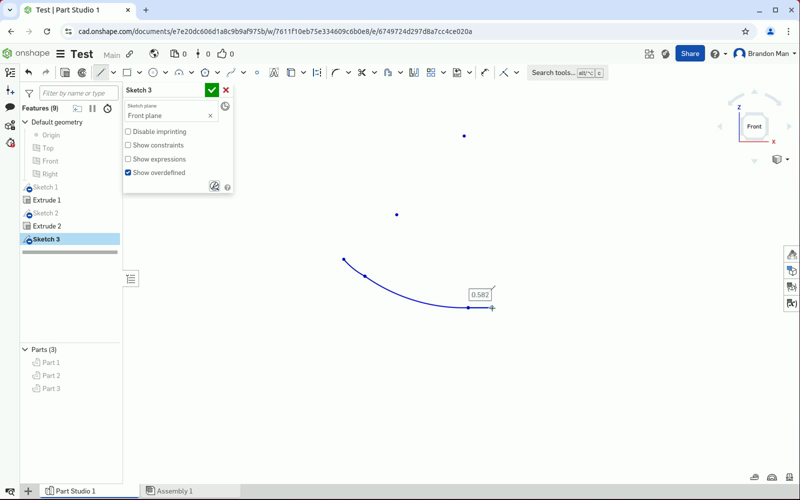
scroll(-6)
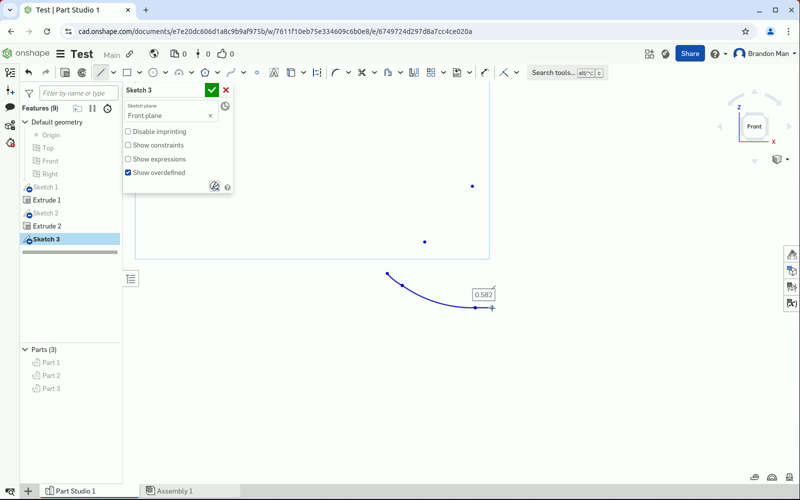
scroll(-6)
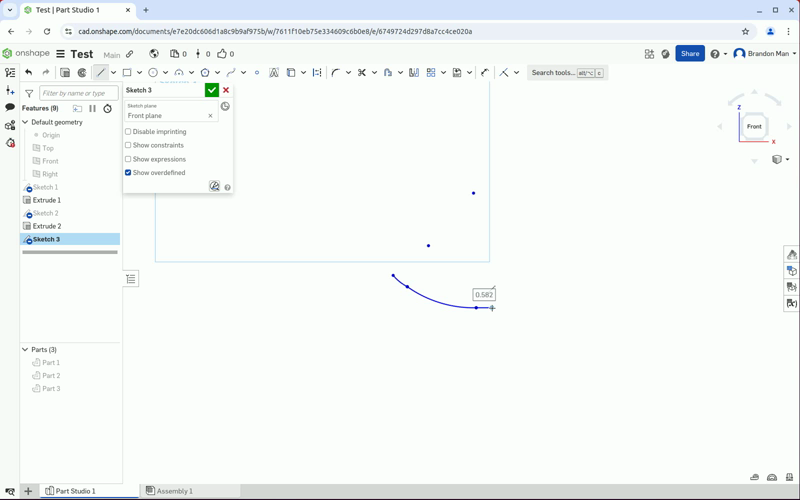
scroll(-6)
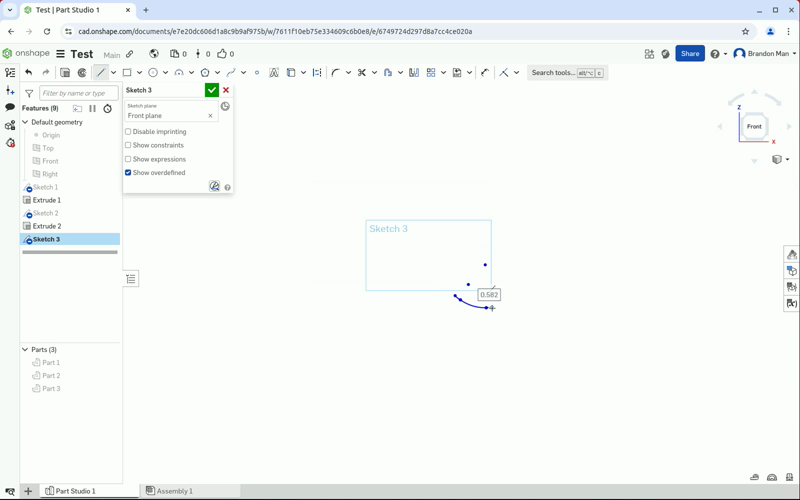
scroll(-6)
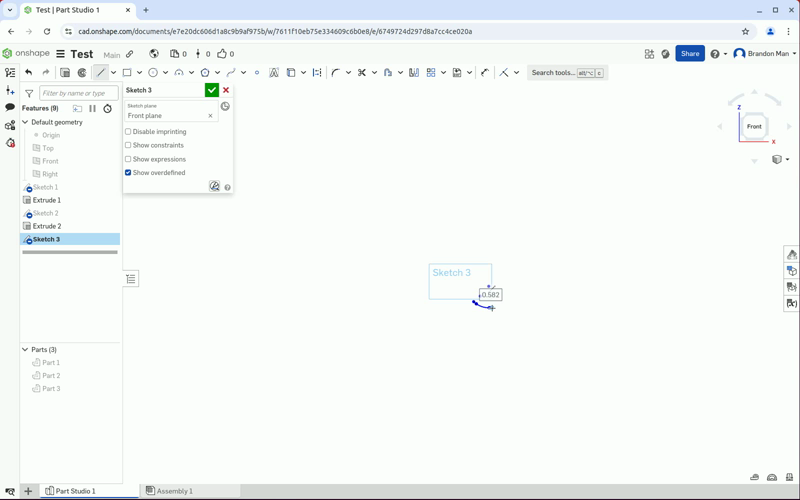
key_up(shift)
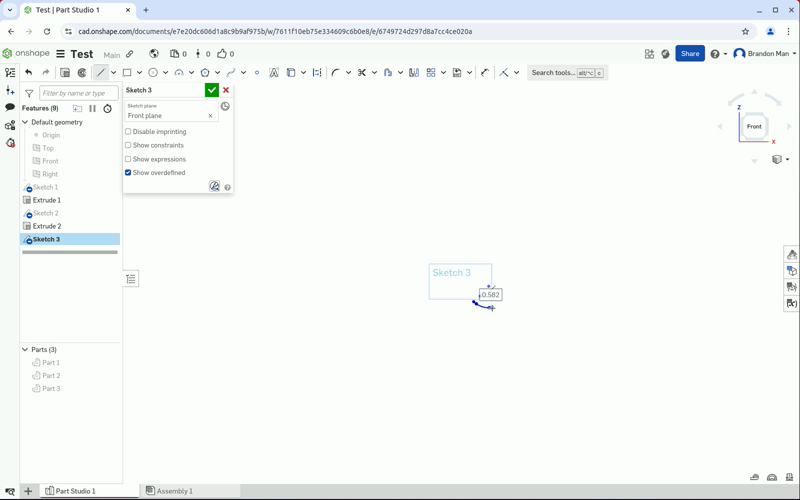
key(esc)
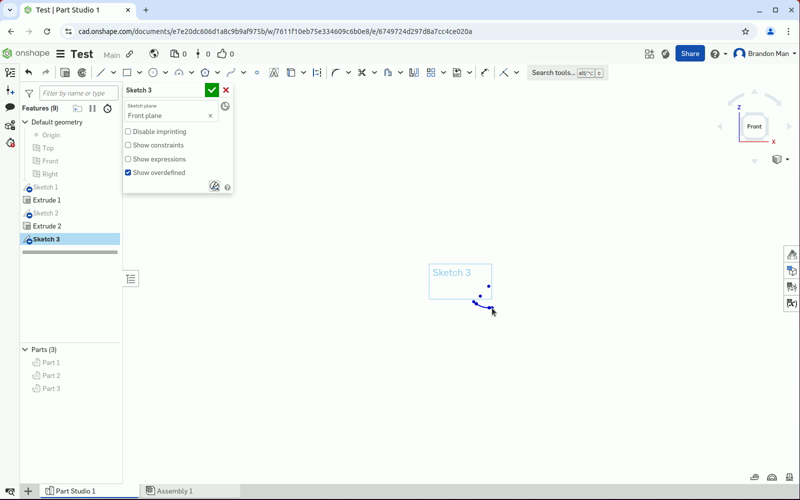
key(a)
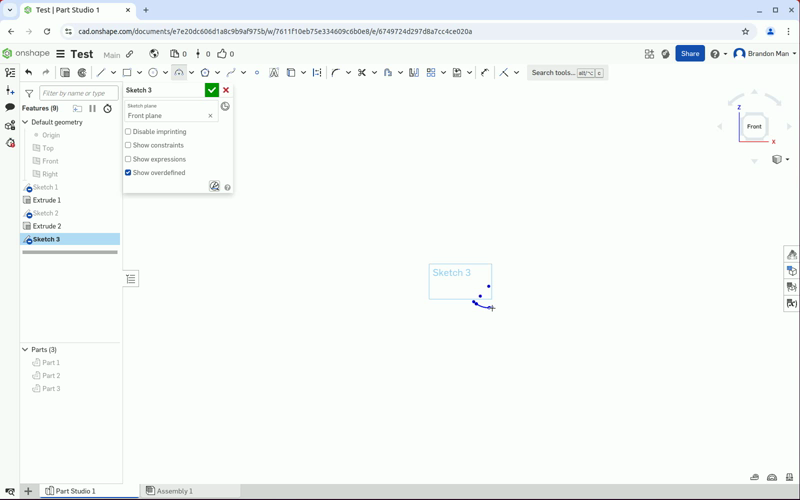
mouse_move(492, 307)
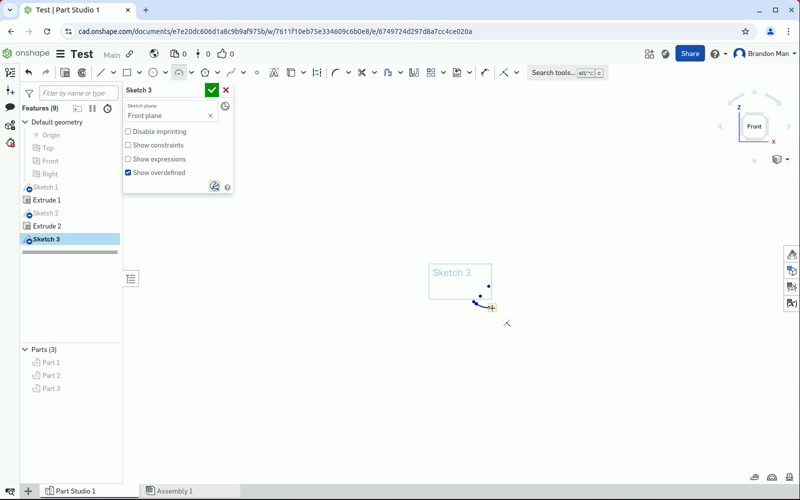
scroll(6)
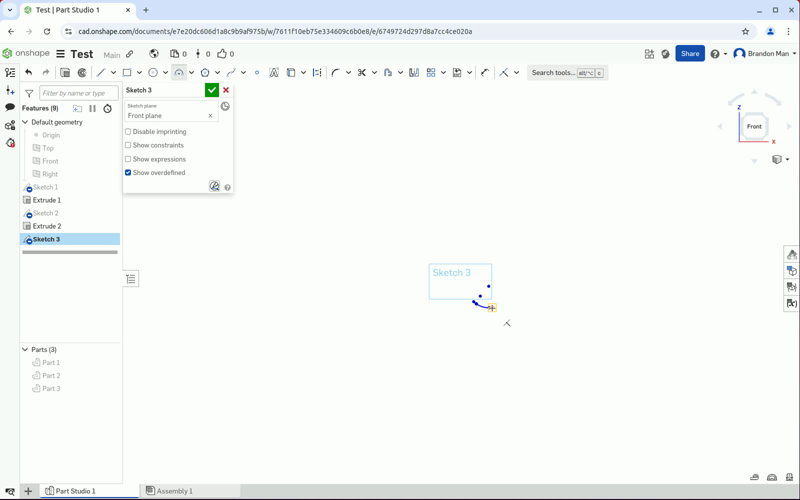
scroll(6)
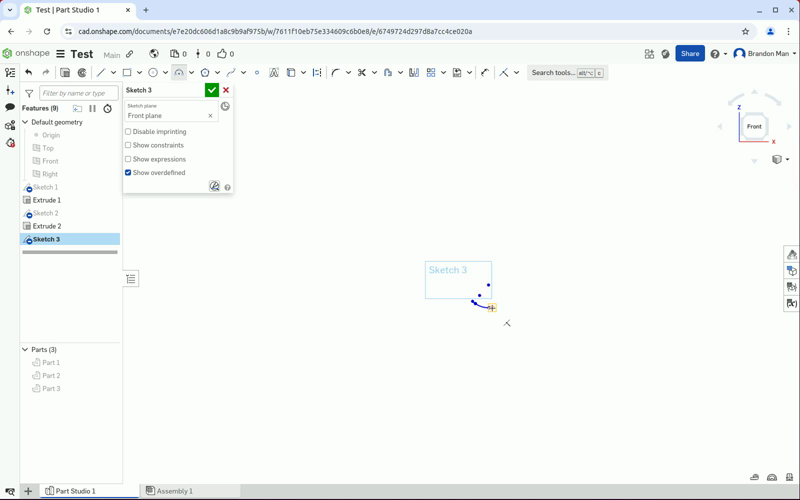
scroll(6)
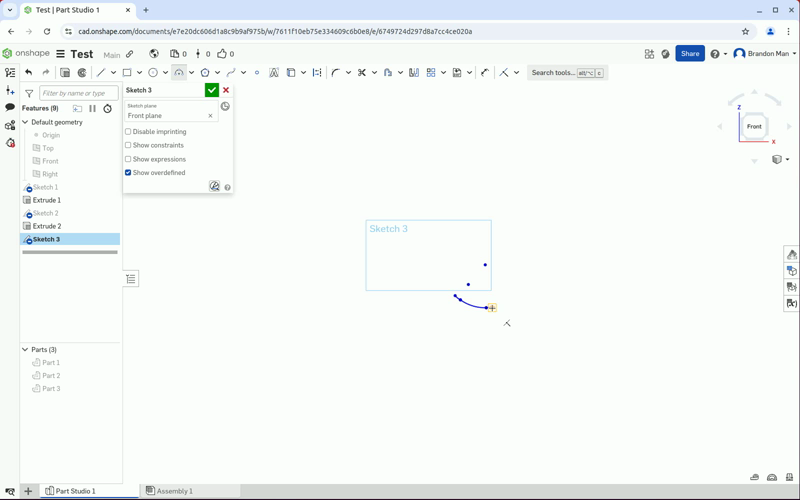
scroll(6)
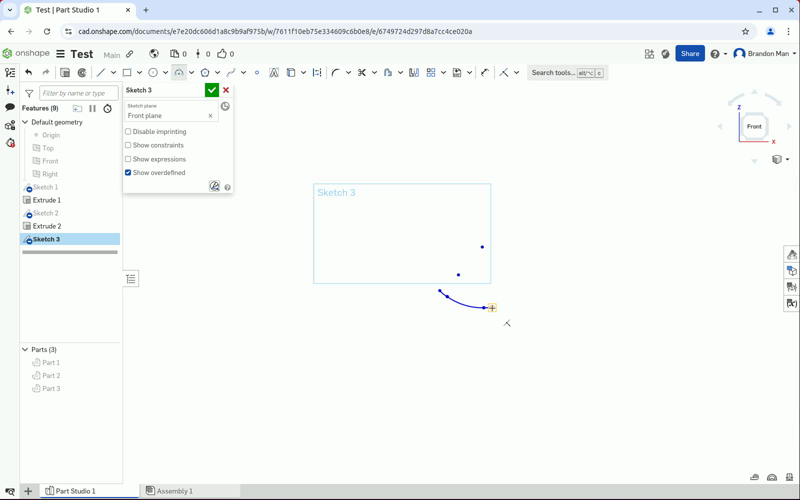
scroll(6)
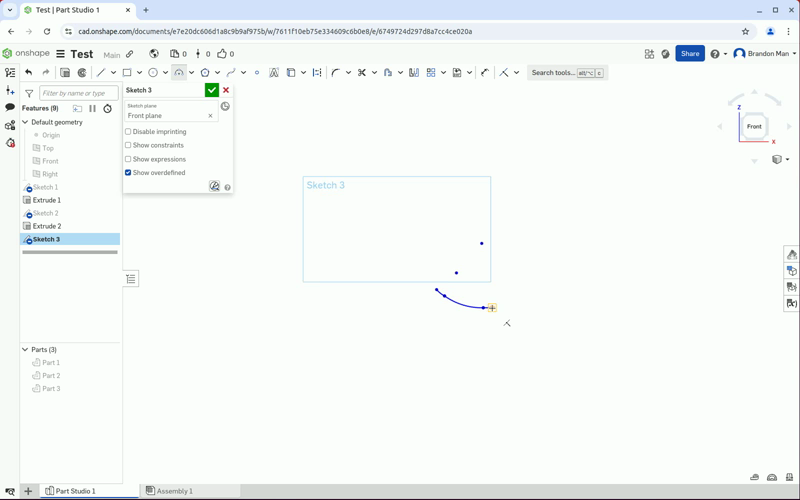
scroll(6)
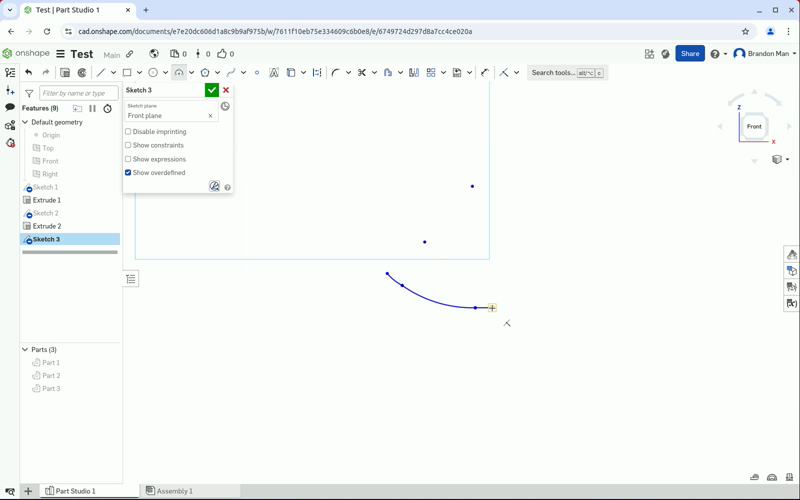
scroll(6)
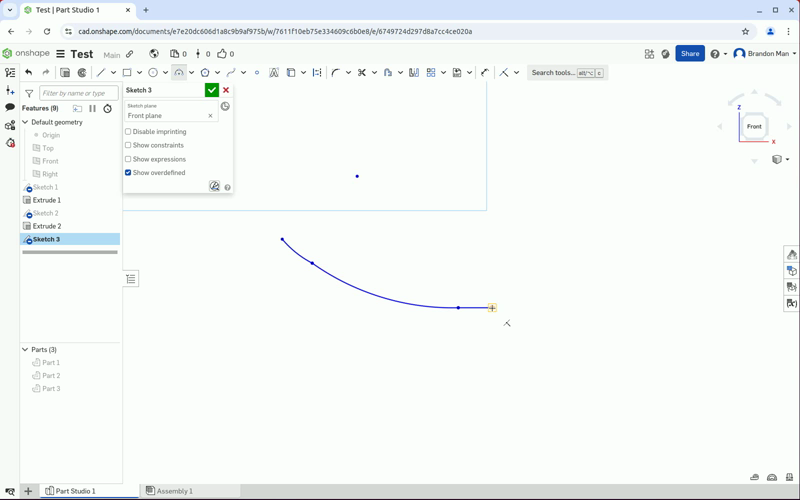
click(492, 307)
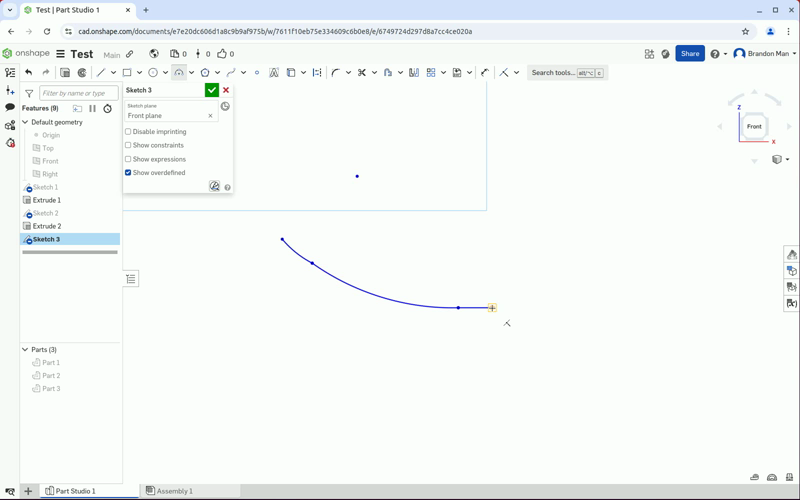
scroll(-6)
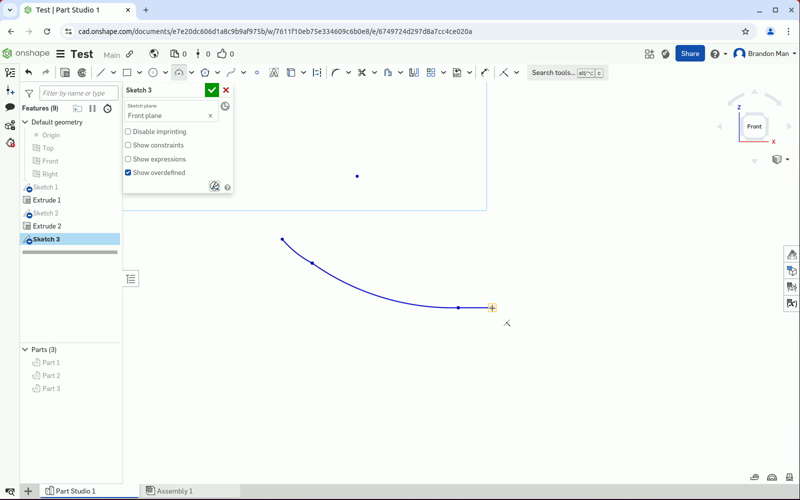
scroll(-6)
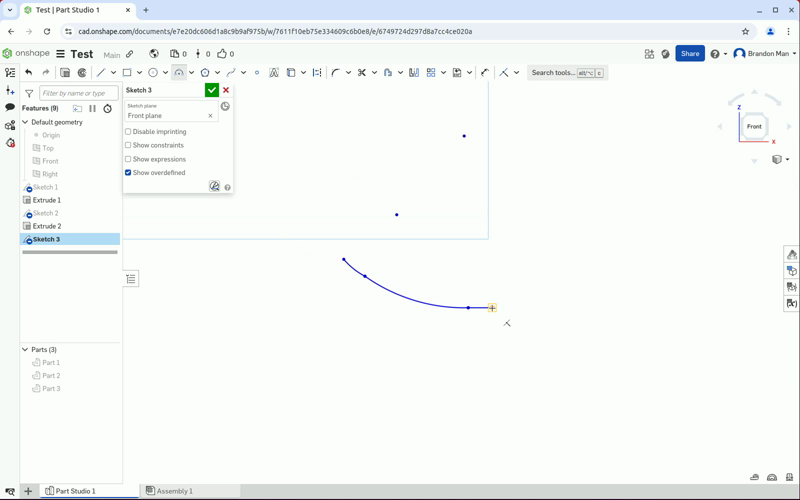
scroll(-6)
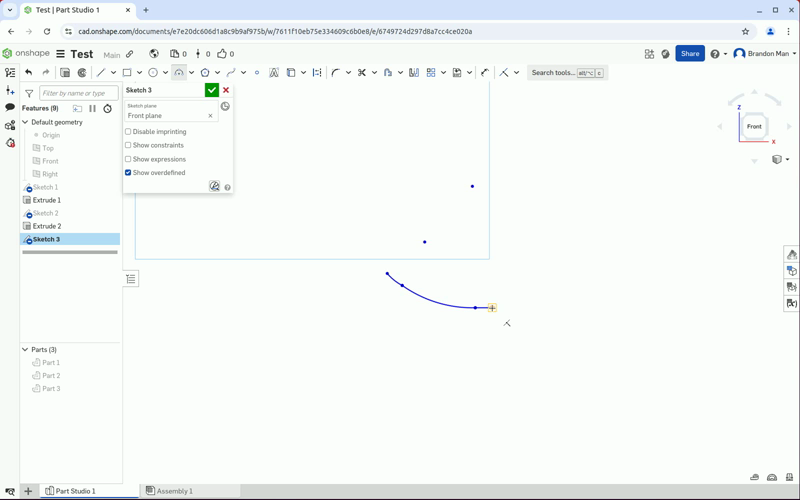
scroll(-6)
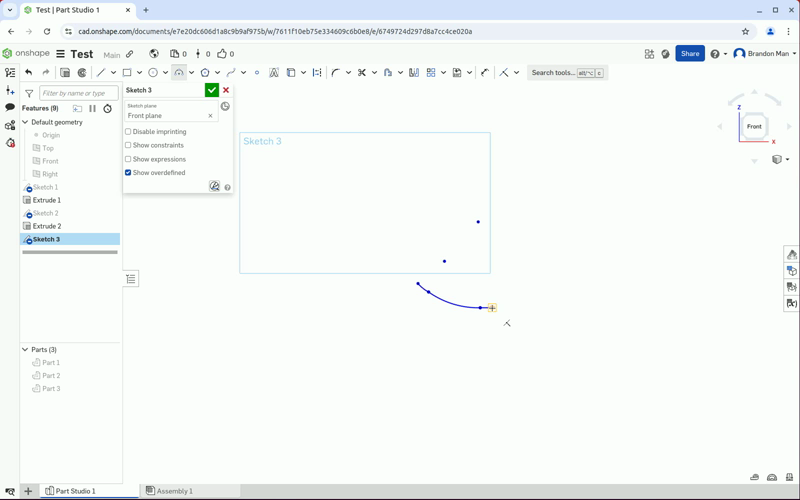
scroll(-6)
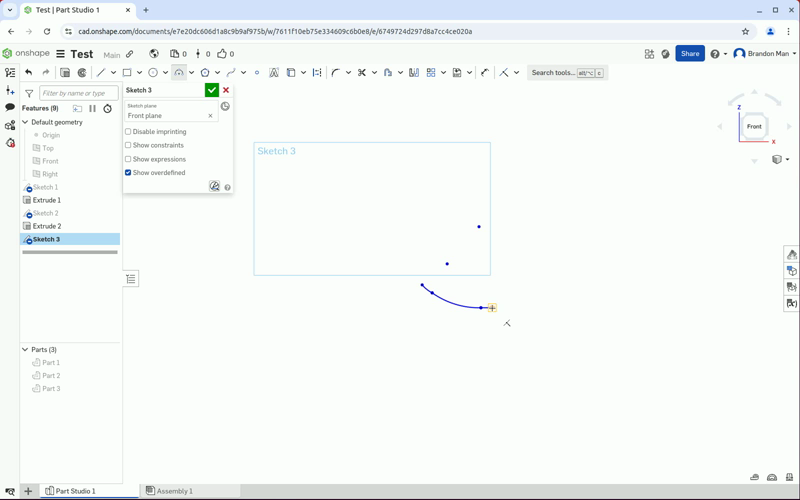
scroll(-6)
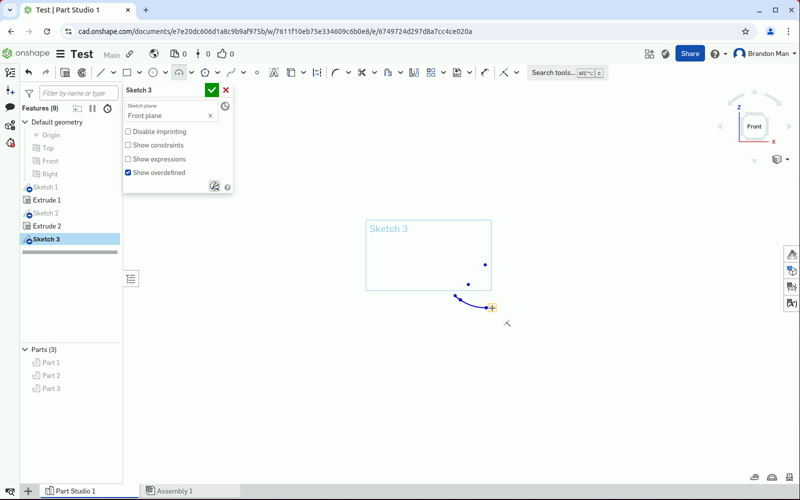
scroll(-6)
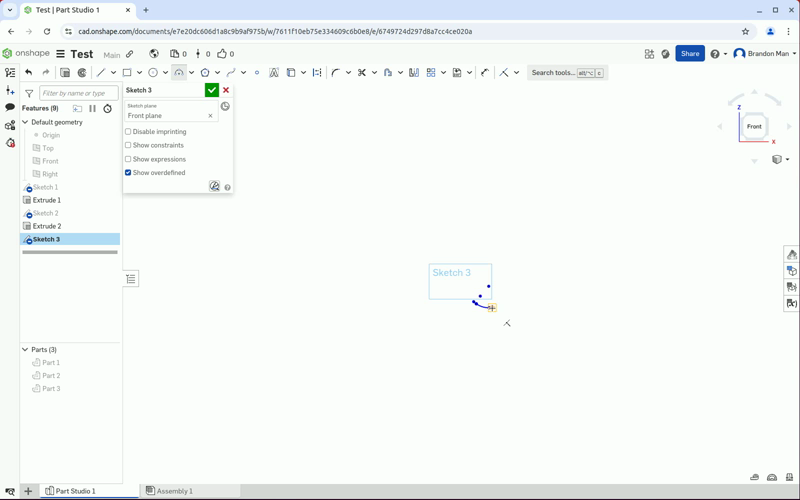
mouse_move(473, 301)
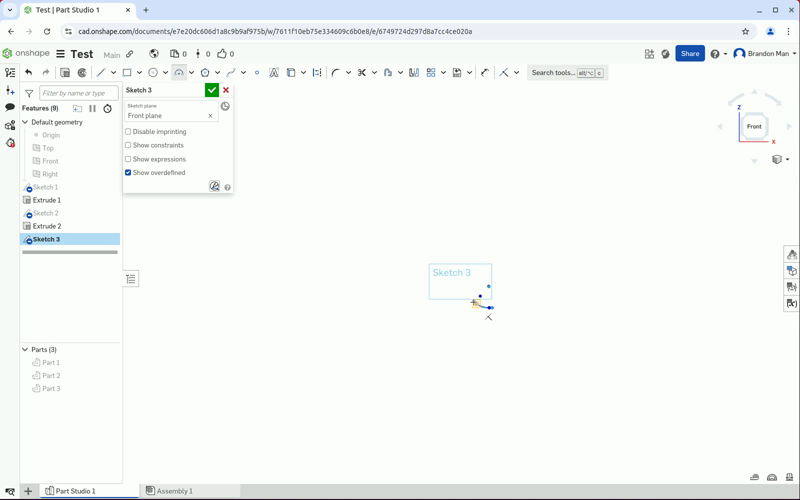
scroll(6)
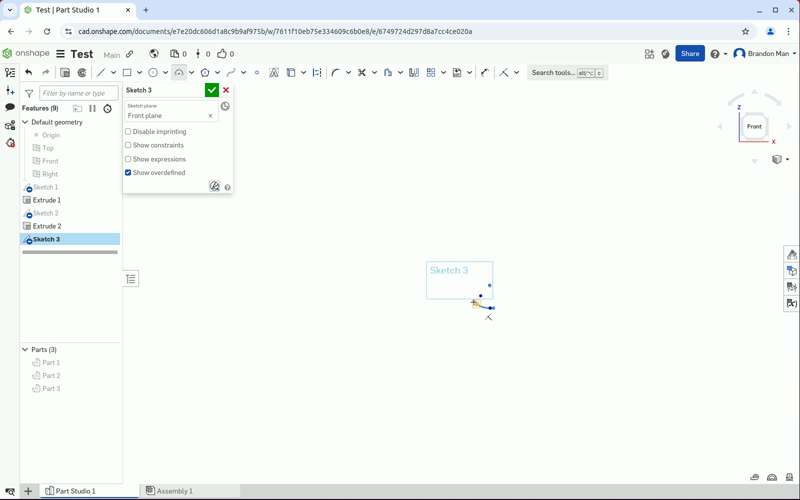
scroll(6)
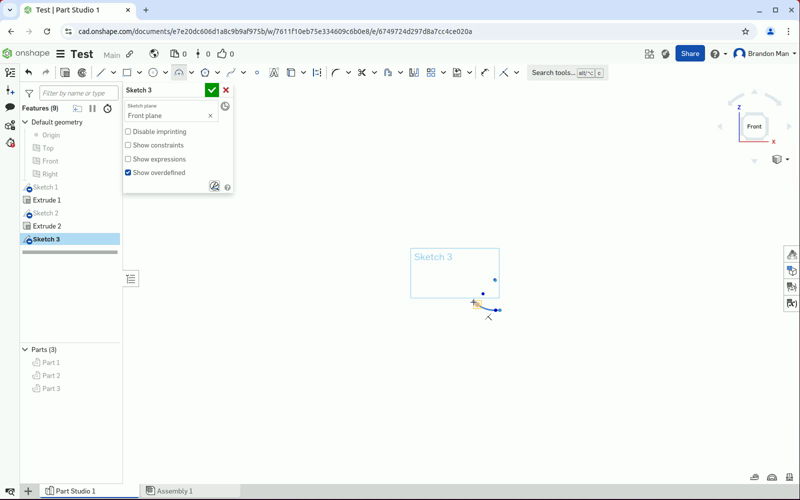
scroll(6)
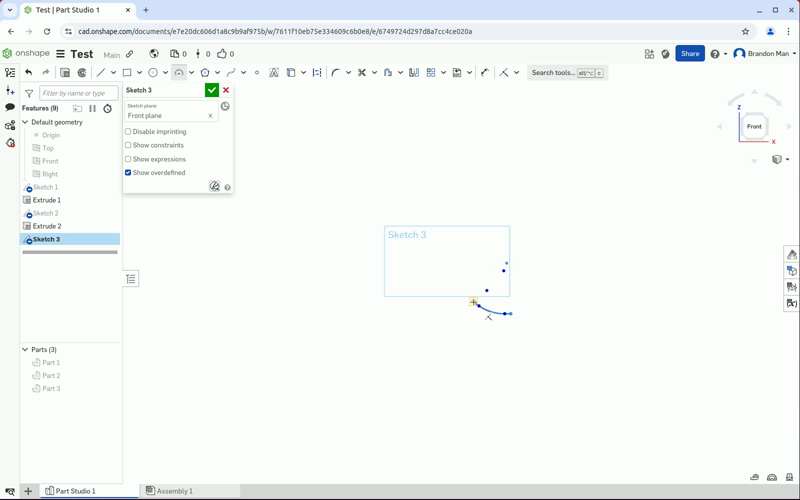
scroll(6)
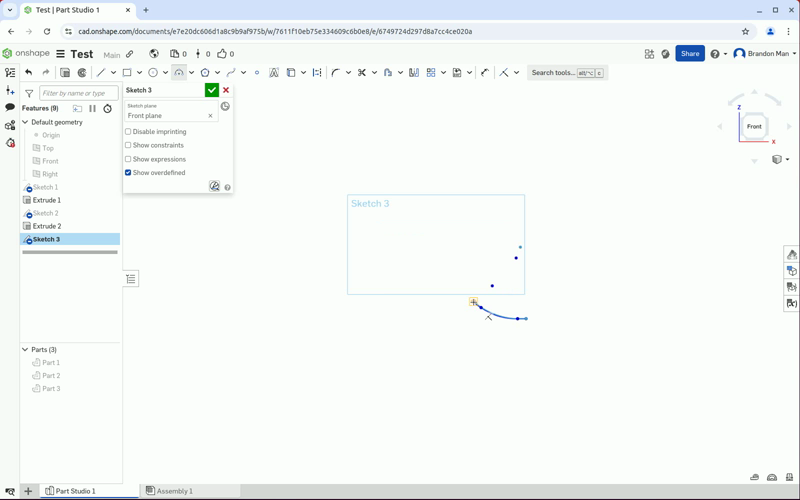
scroll(6)
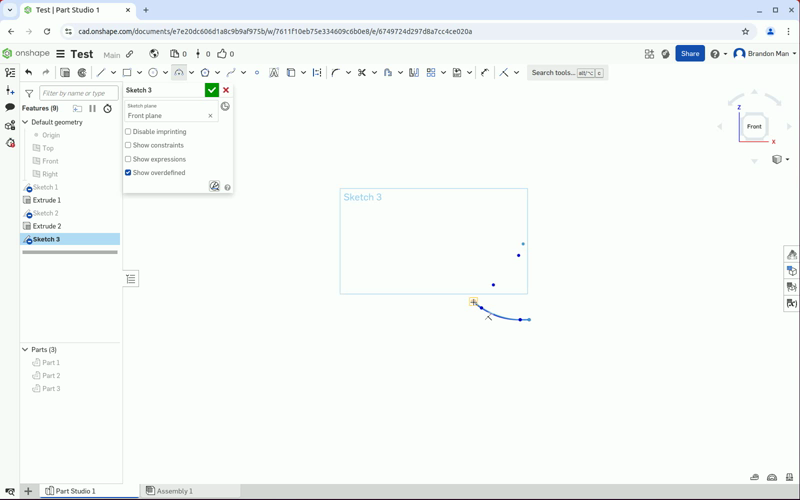
scroll(6)
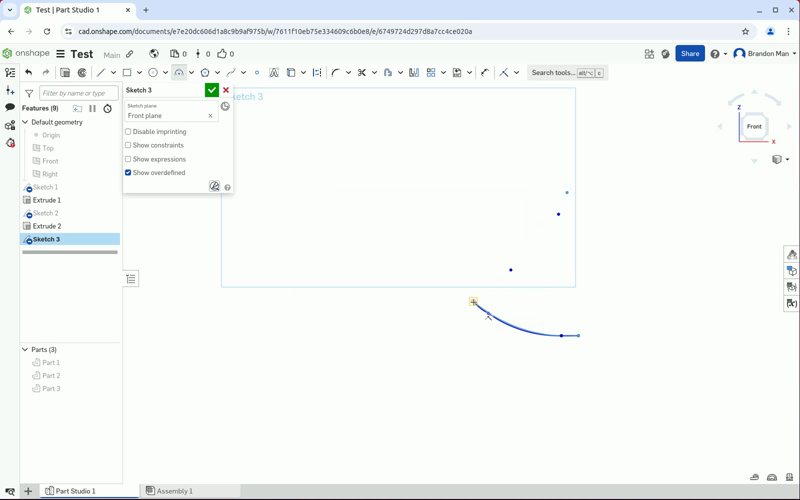
scroll(6)
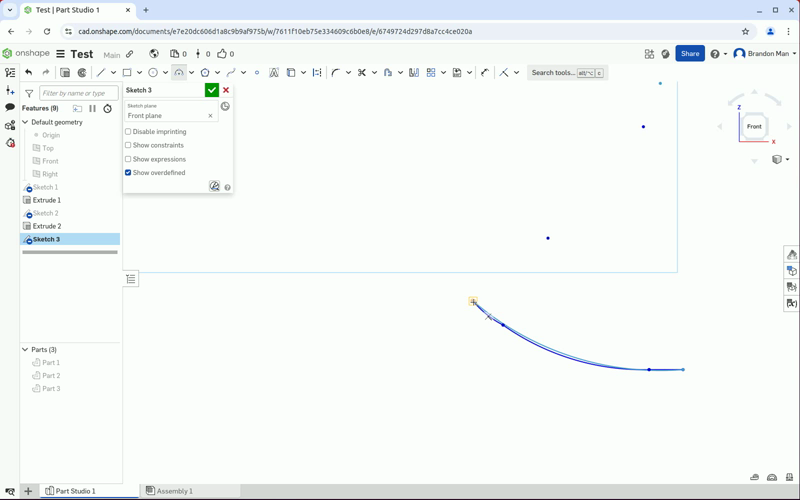
click(473, 301)
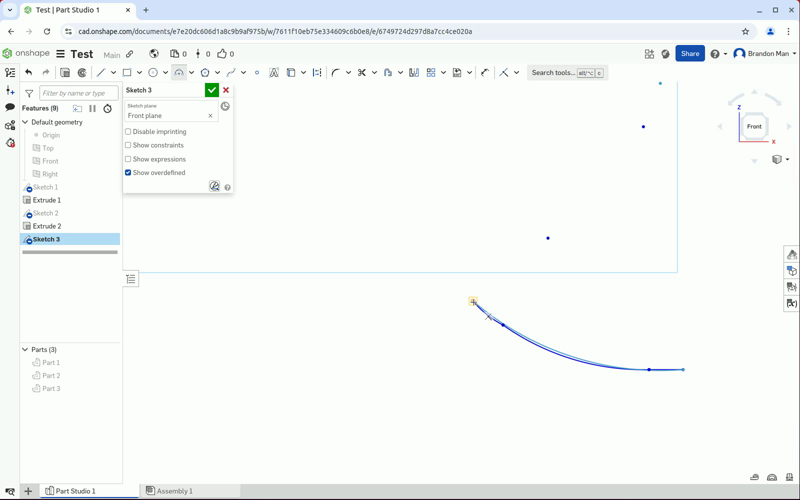
scroll(-6)
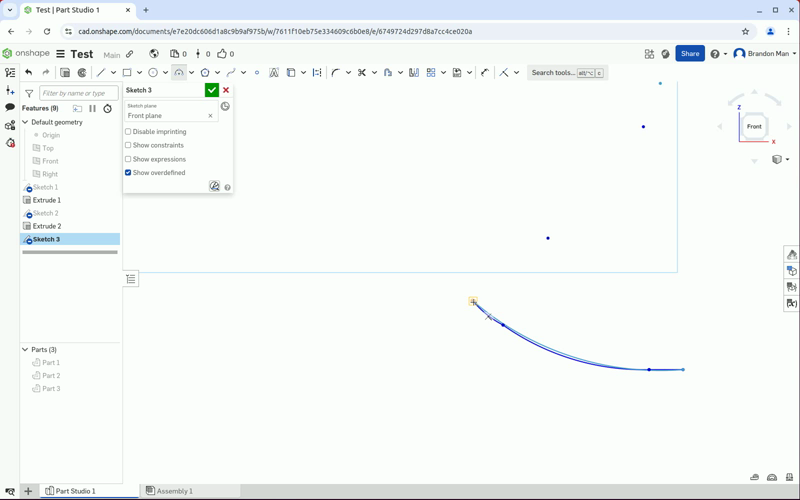
scroll(-6)
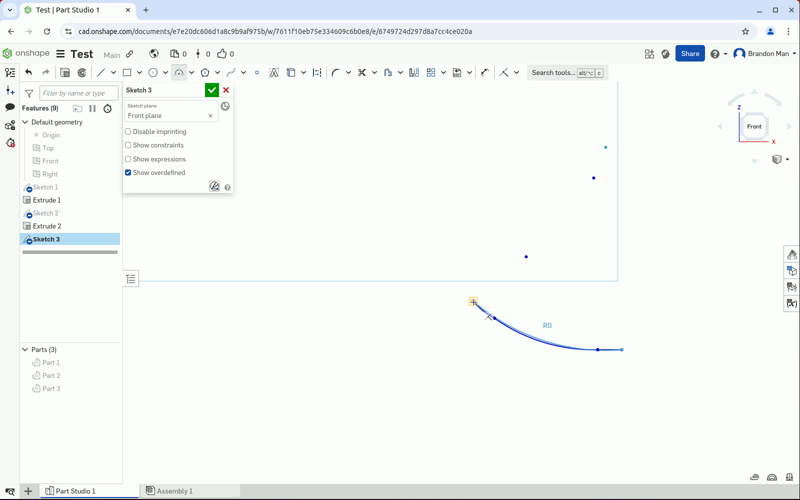
scroll(-6)
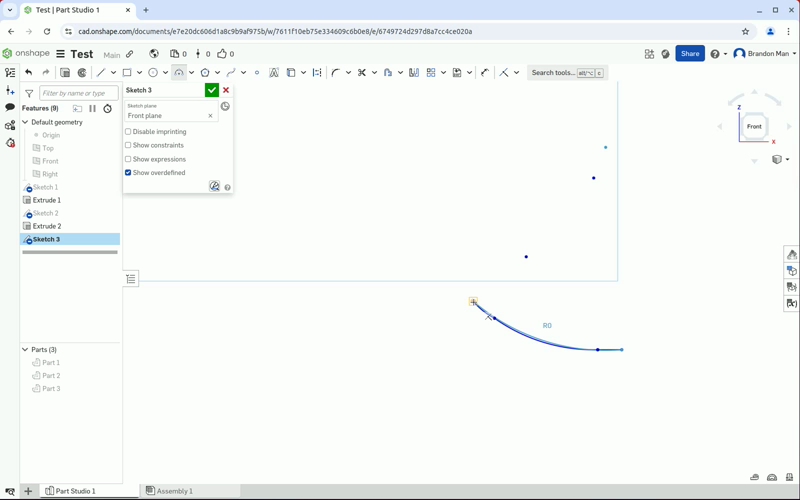
scroll(-6)
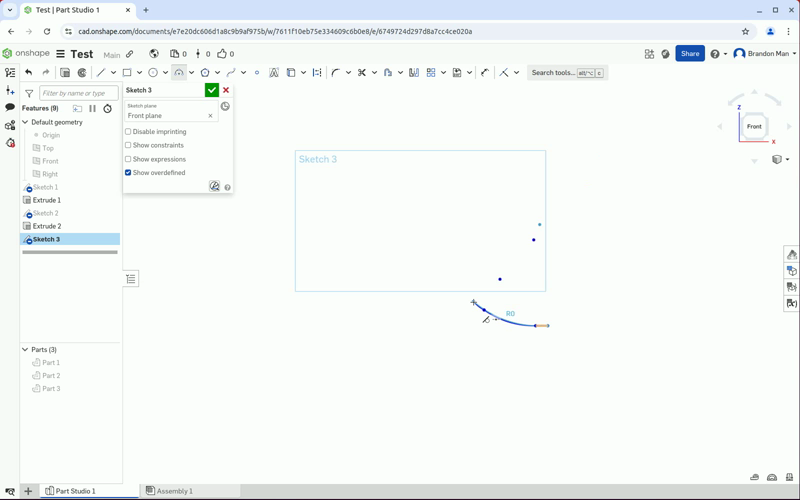
scroll(-6)
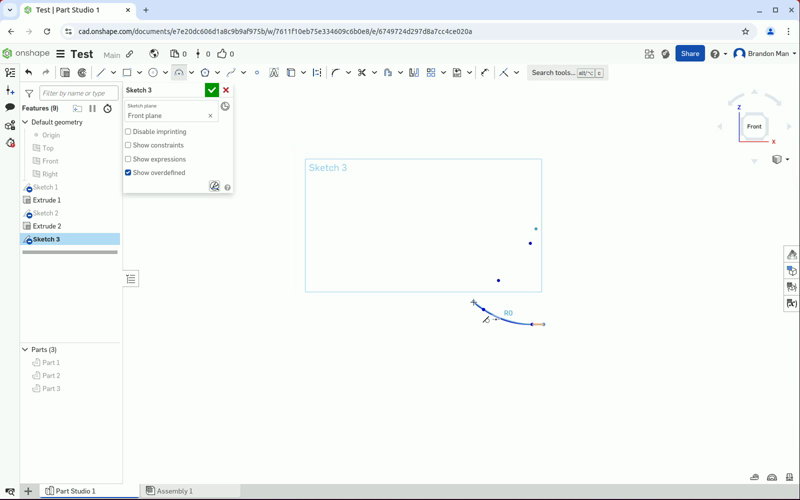
scroll(-6)
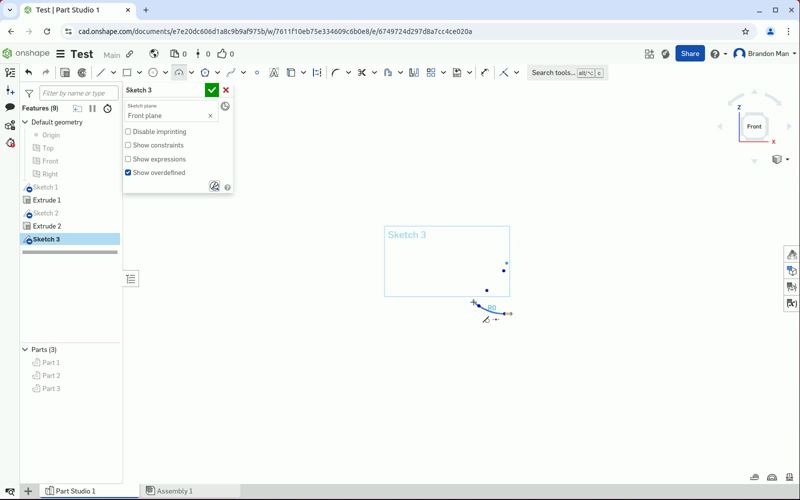
scroll(-6)
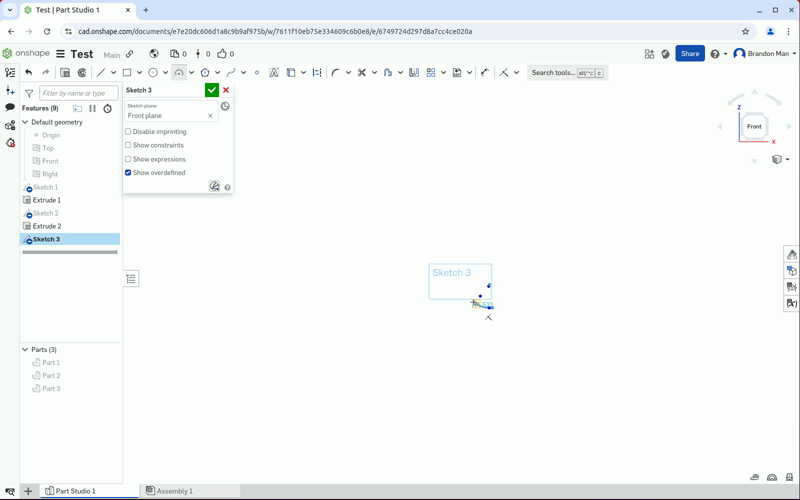
key_down(shift)
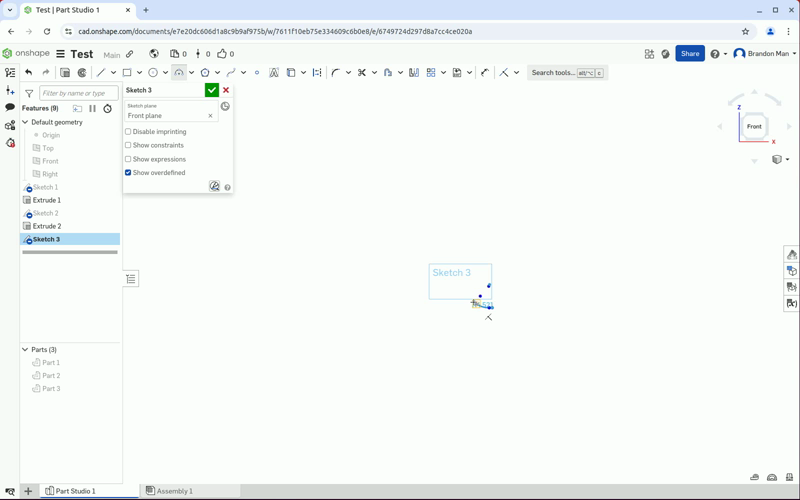
mouse_move(497, 259)
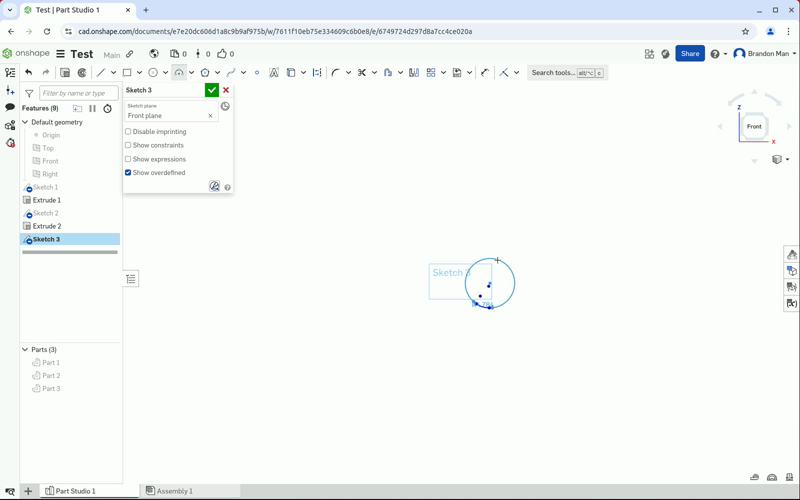
click(497, 259)
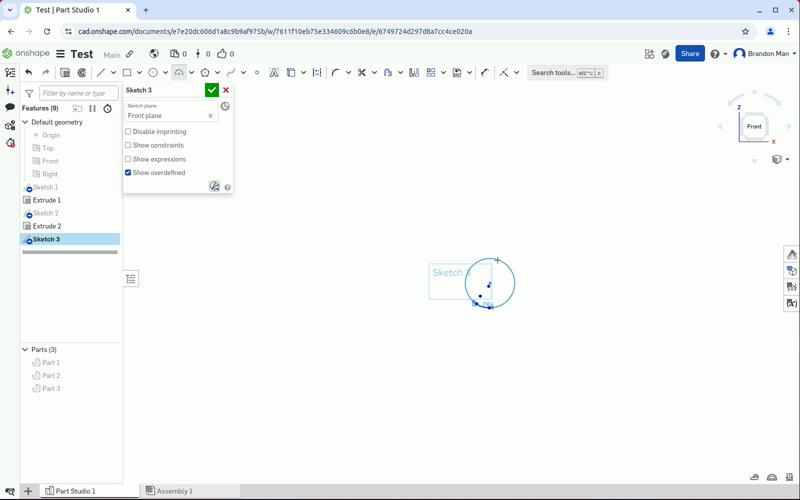
key_up(shift)
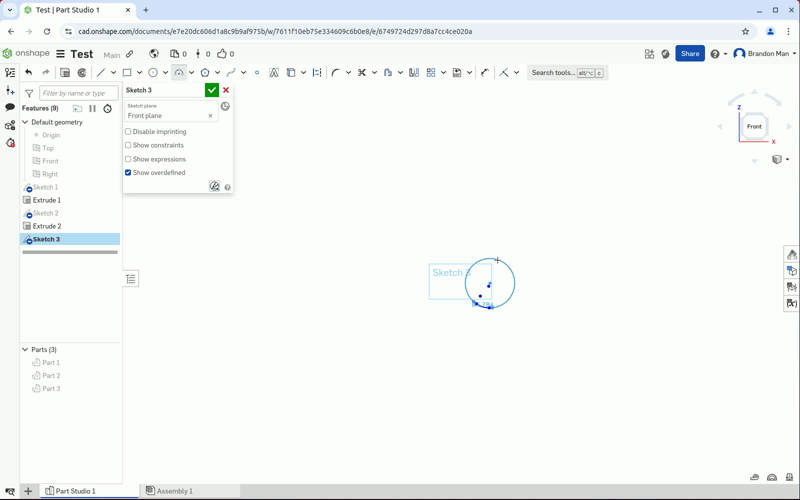
key(esc)
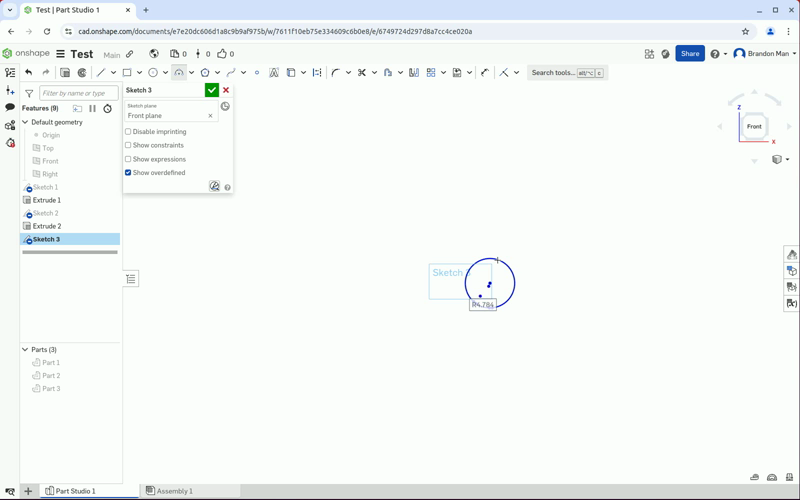
key(c)
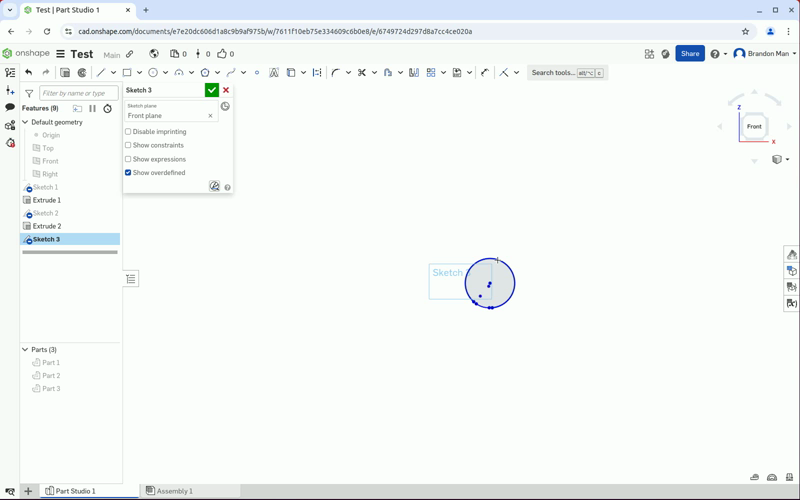
key_down(shift)
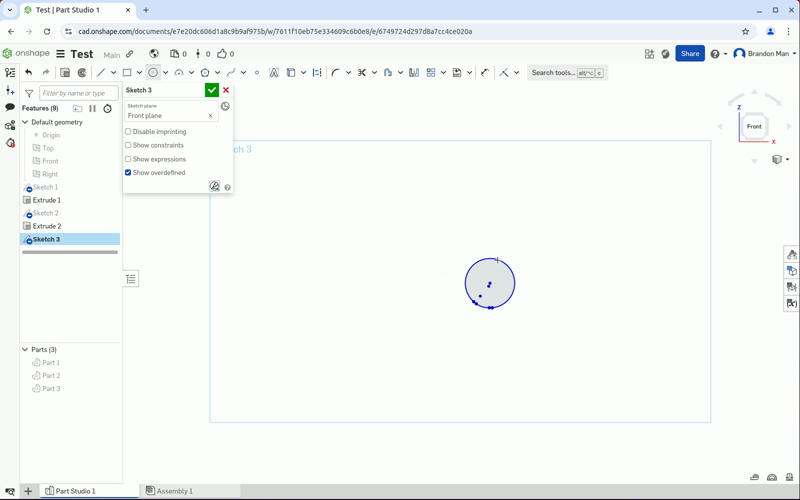
mouse_move(490, 282)
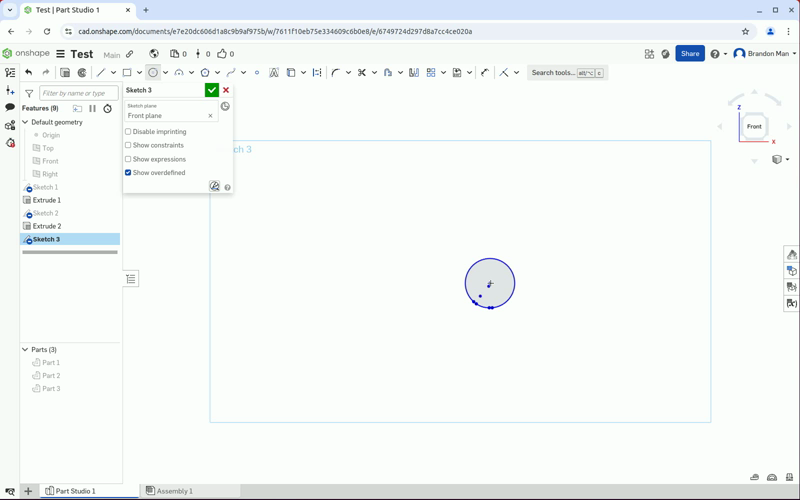
scroll(6)
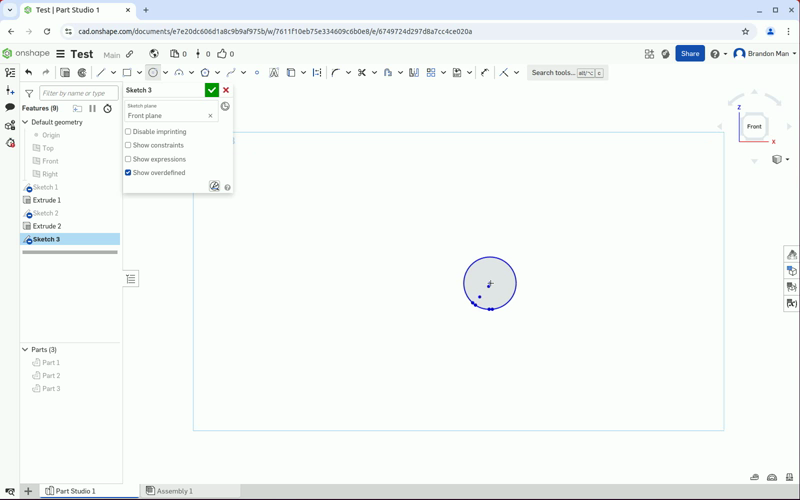
scroll(6)
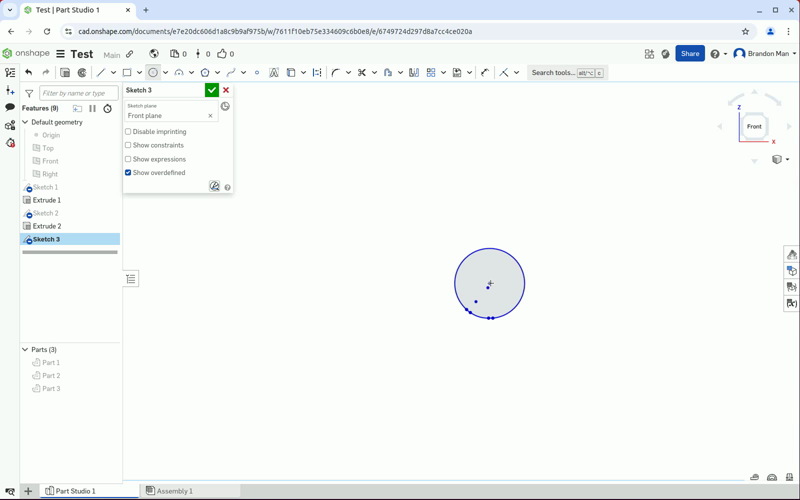
scroll(6)
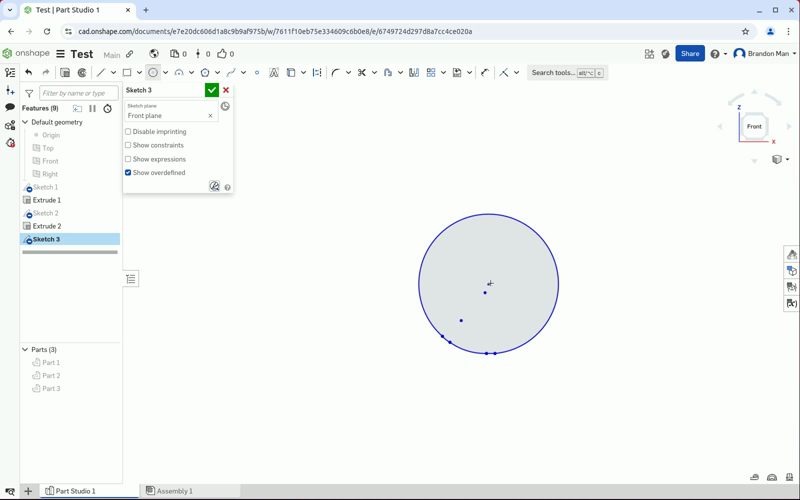
scroll(6)
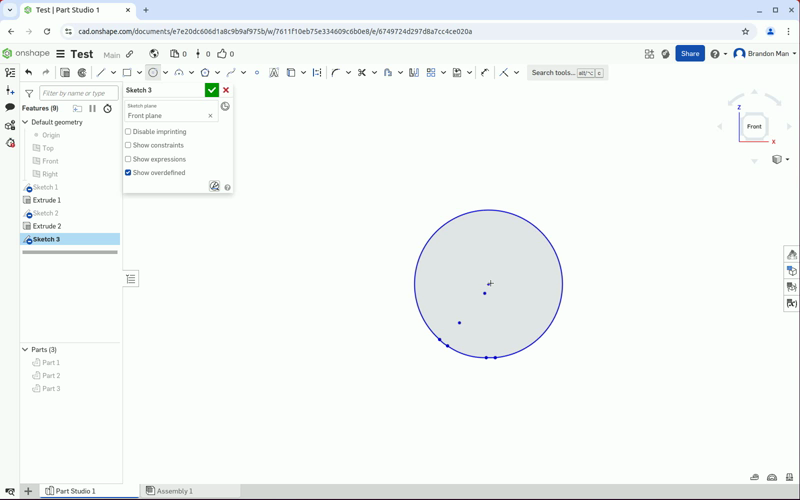
scroll(6)
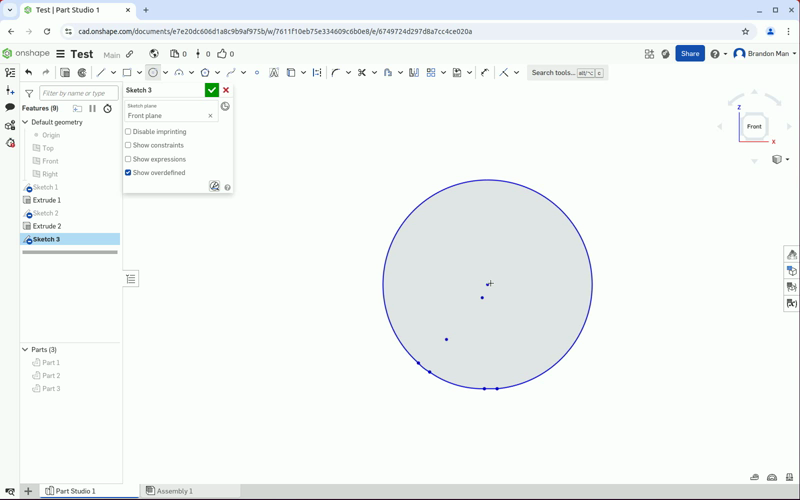
scroll(6)
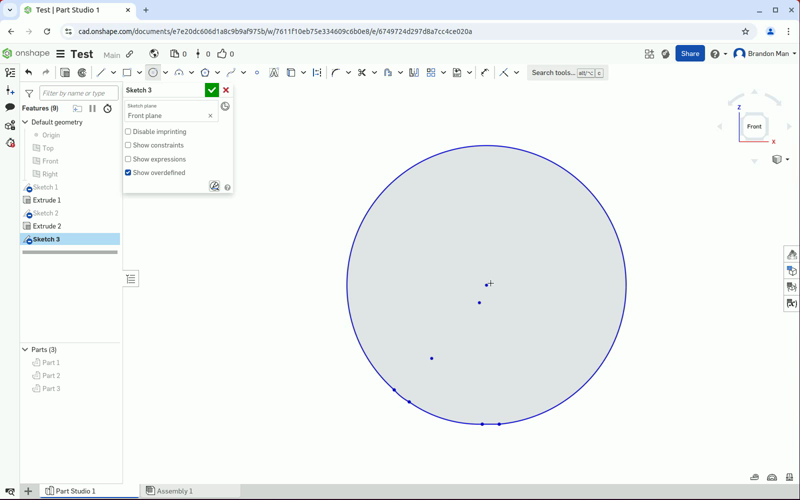
scroll(6)
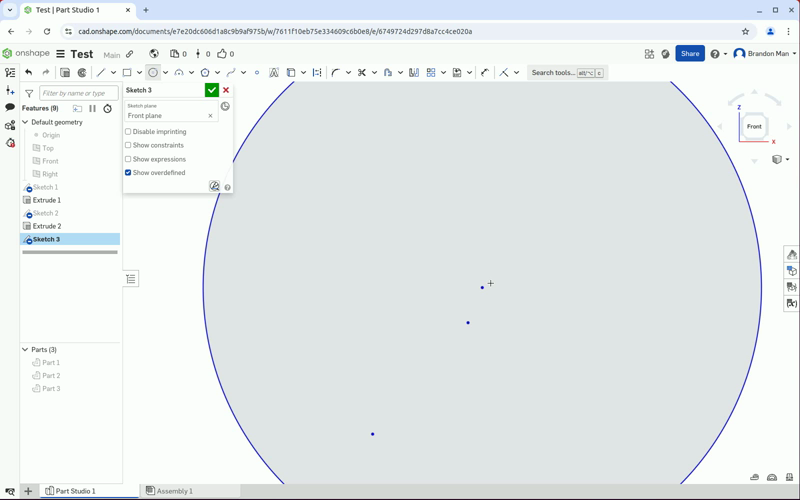
click(490, 282)
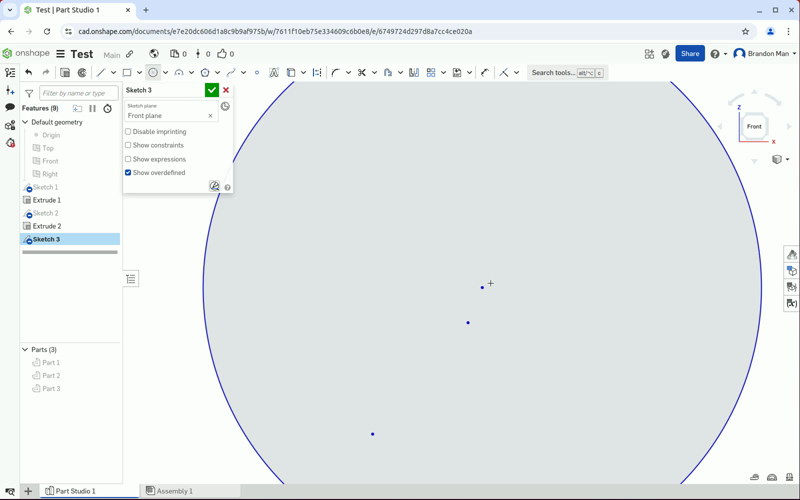
scroll(-6)
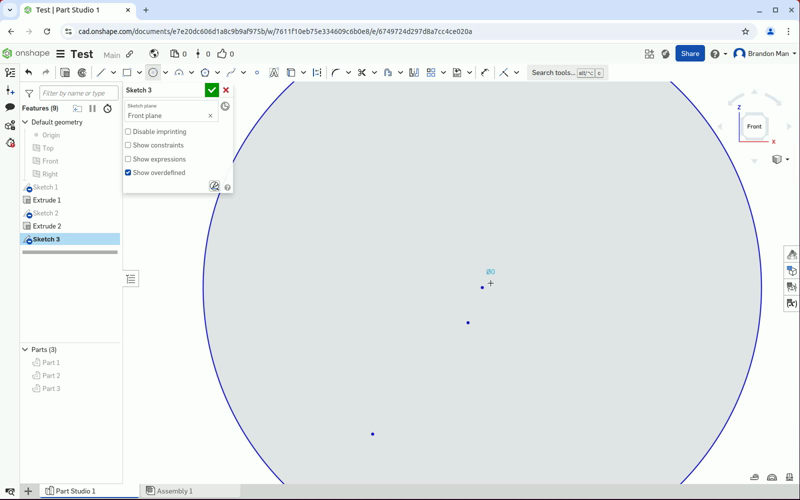
scroll(-6)
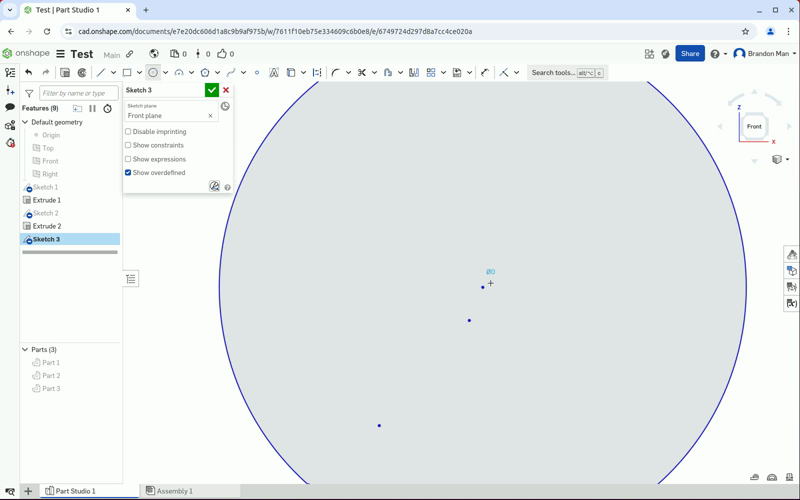
scroll(-6)
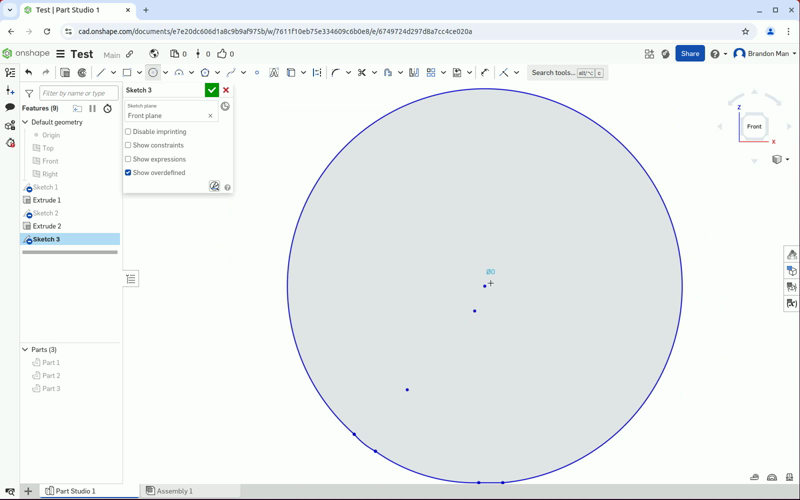
scroll(-6)
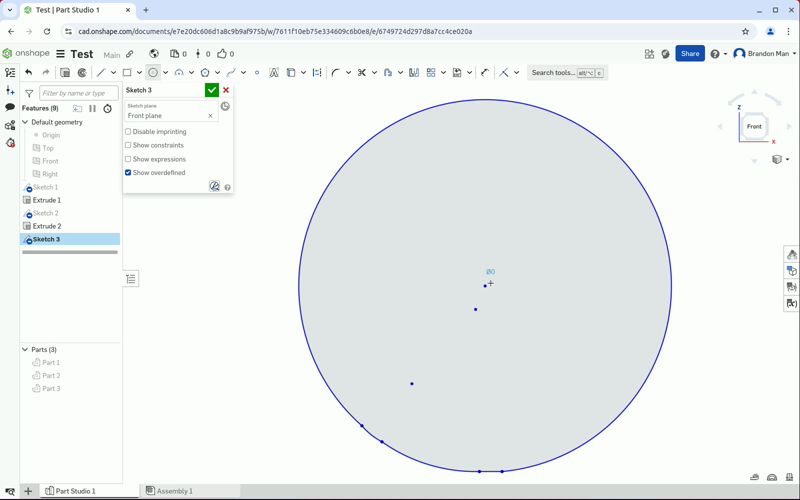
scroll(-6)
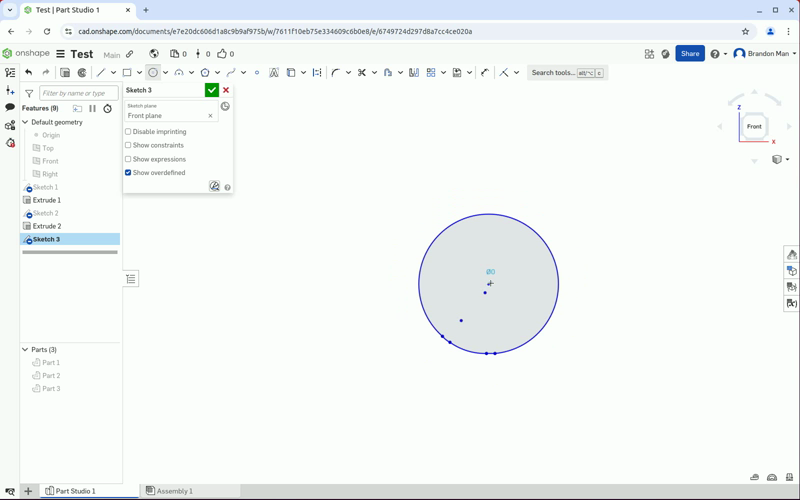
scroll(-6)
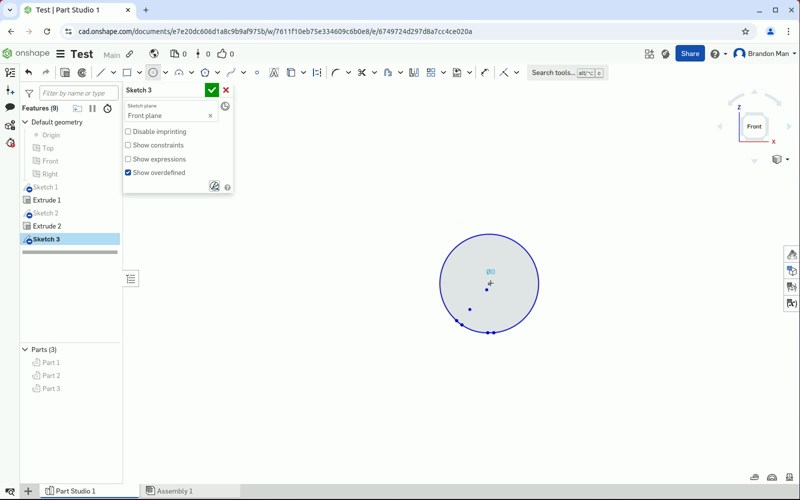
scroll(-6)
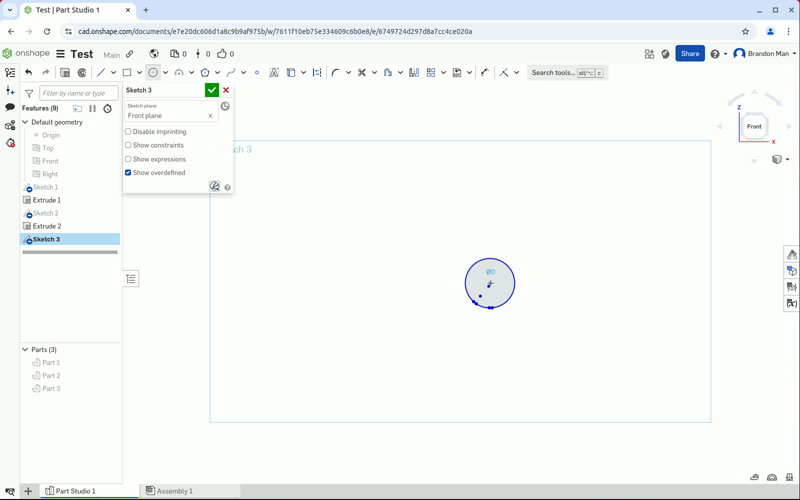
key_up(shift)
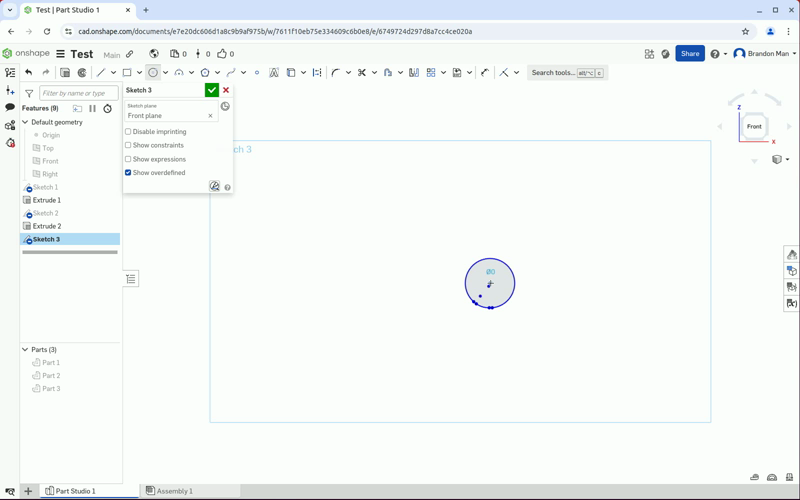
mouse_move(497, 282)
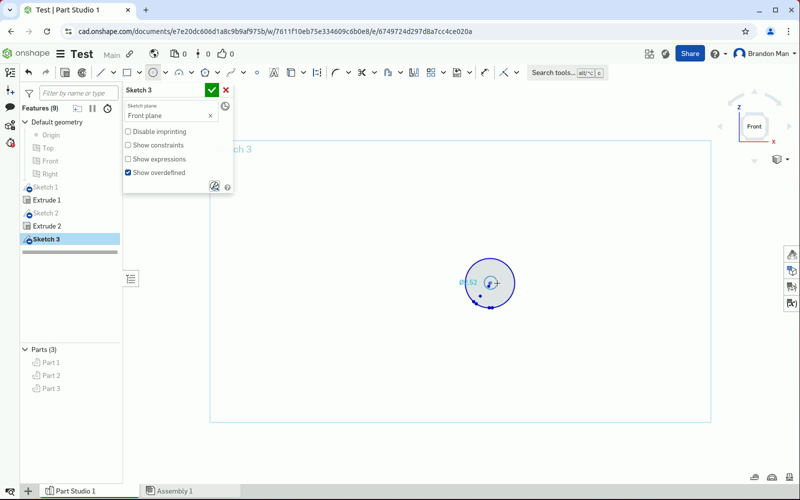
click(497, 282)
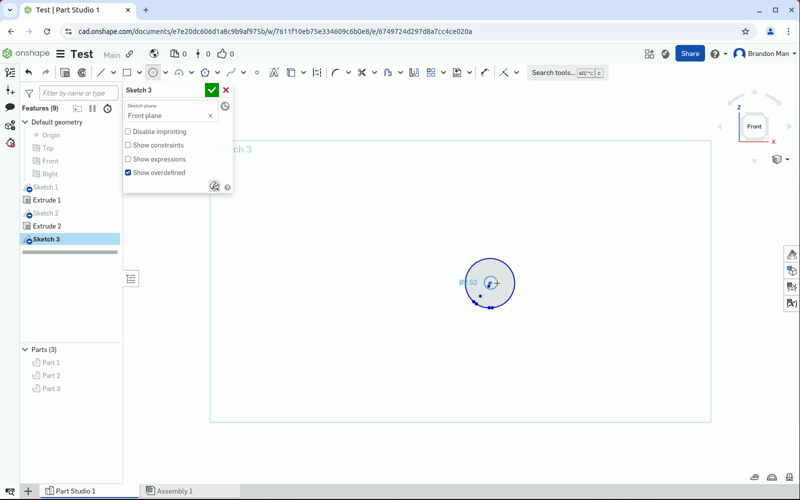
key(esc)
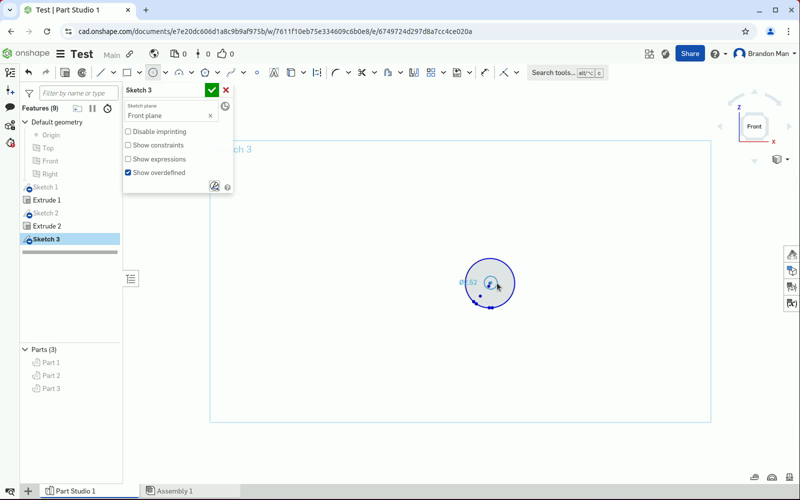
mouse_move(469, 281)
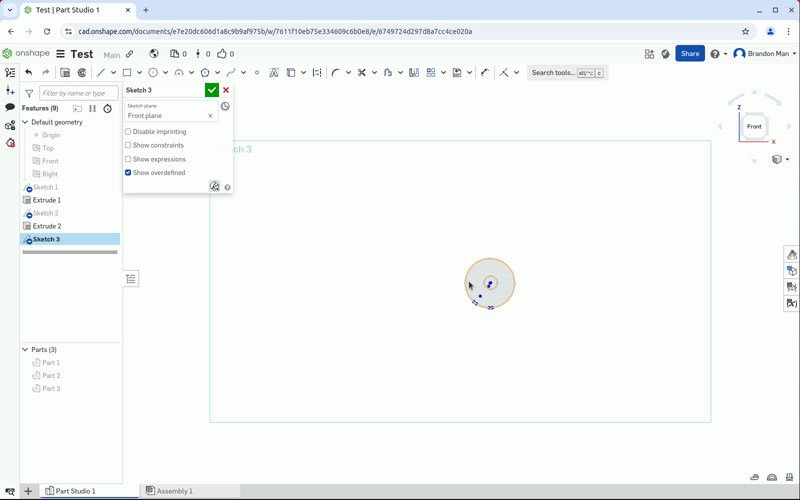
scroll(6)
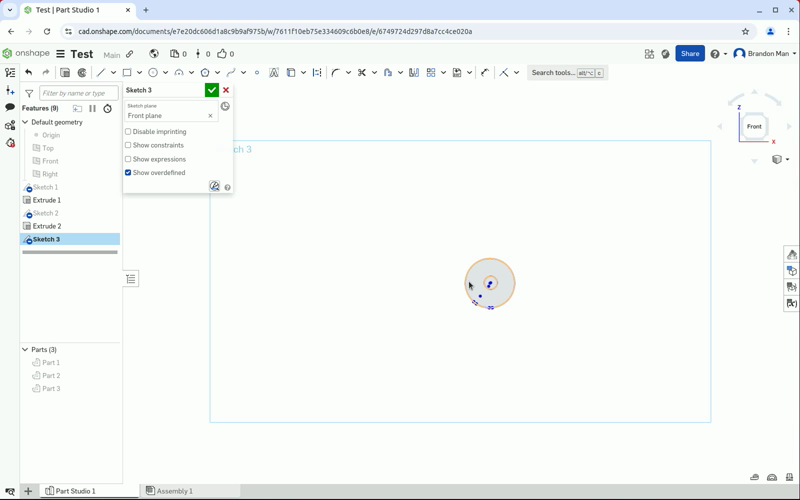
scroll(6)
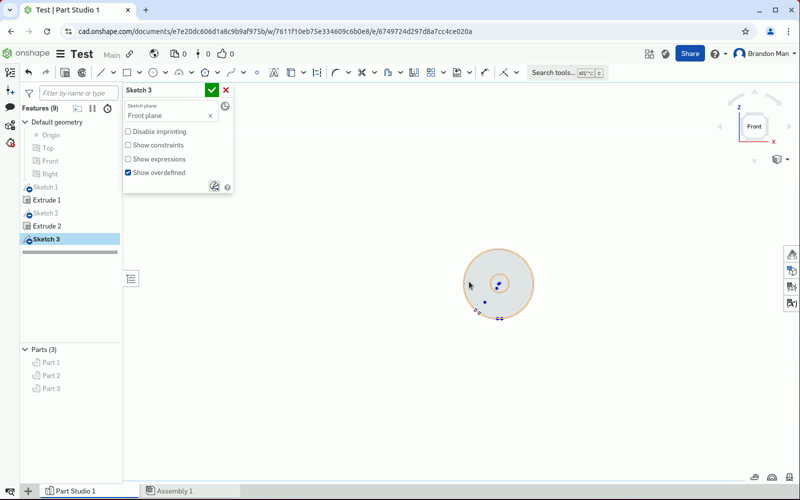
scroll(6)
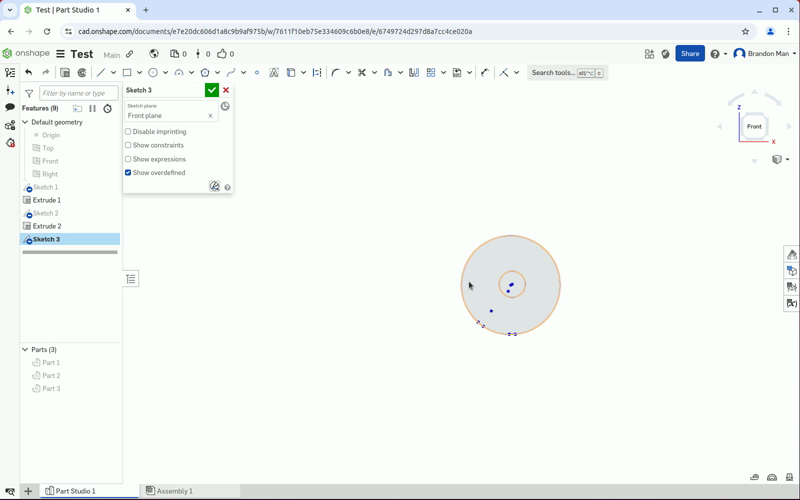
scroll(6)
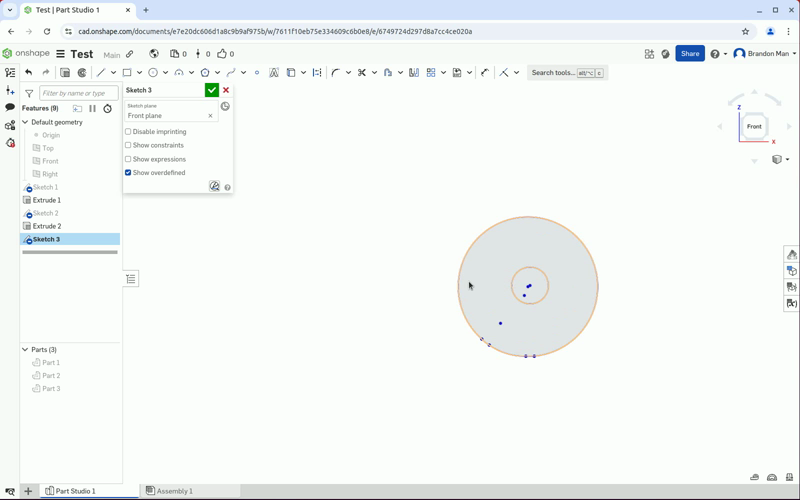
scroll(6)
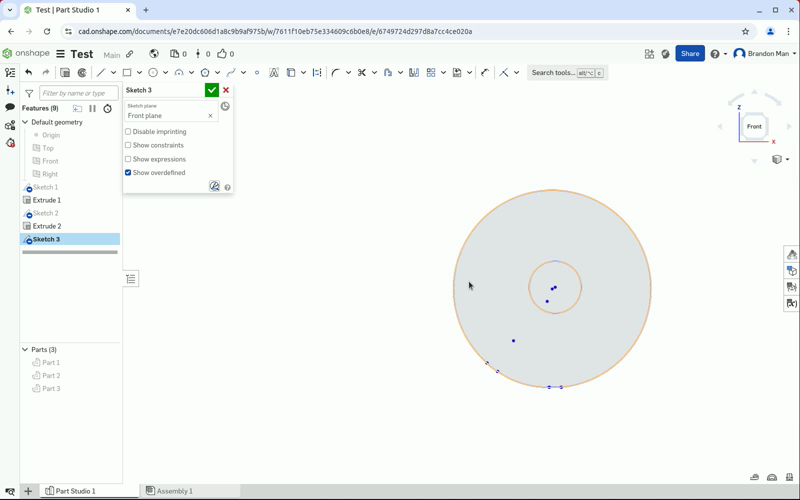
scroll(6)
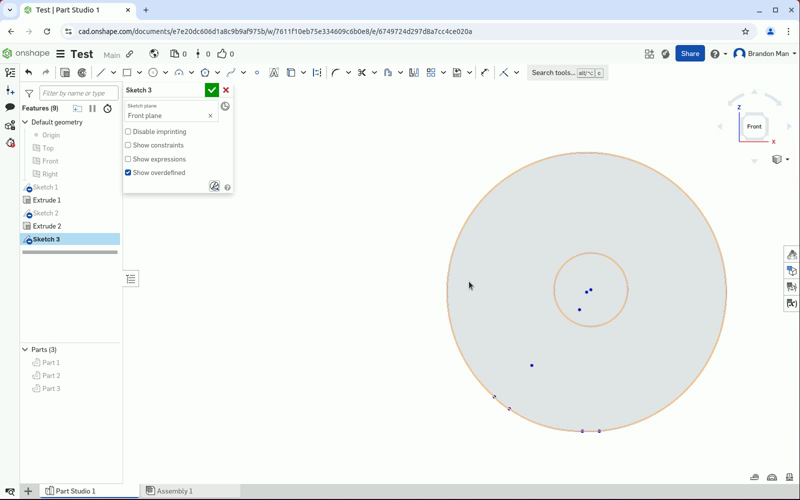
scroll(6)
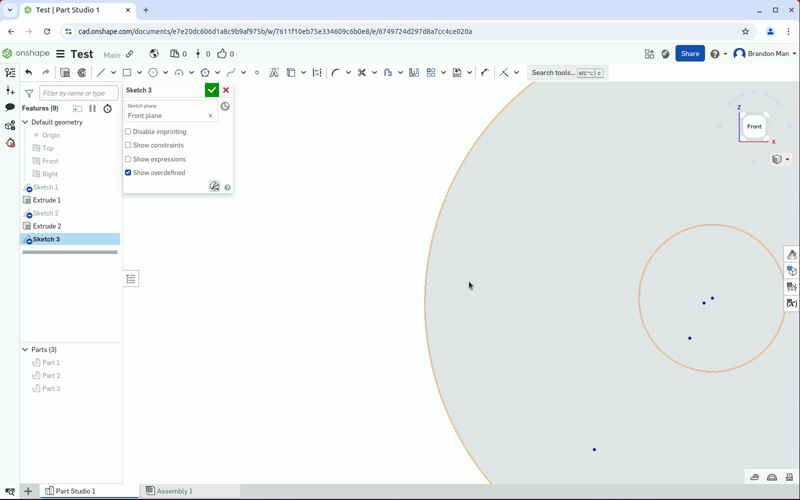
click(469, 281)
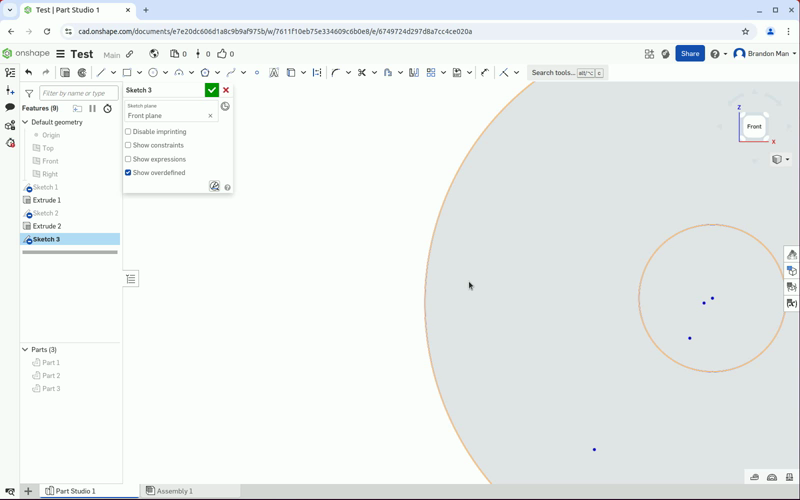
scroll(-6)
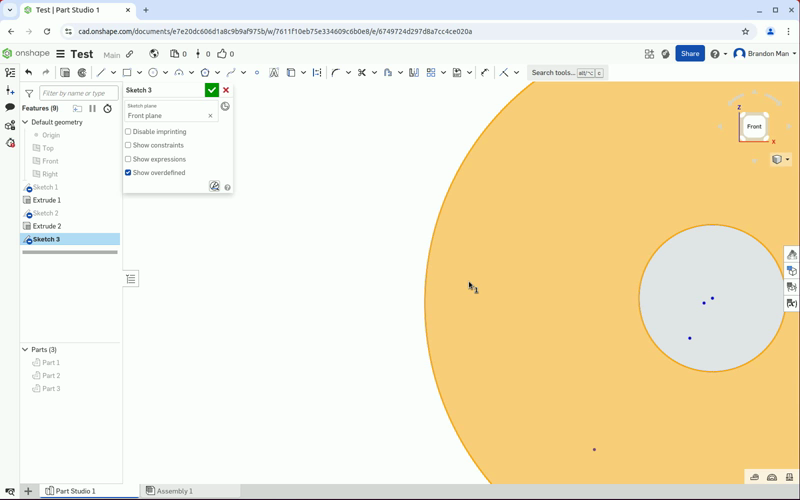
scroll(-6)
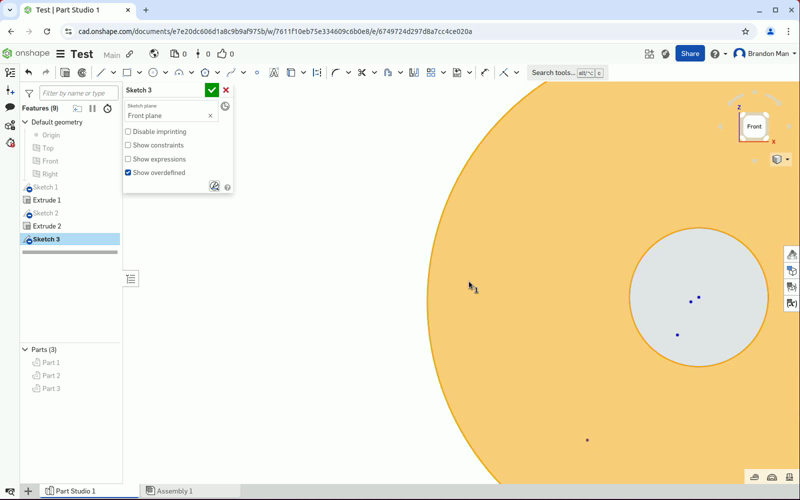
scroll(-6)
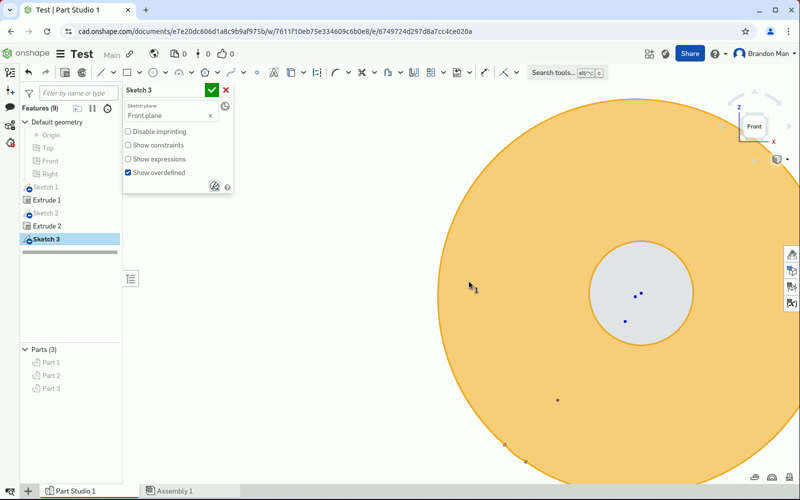
scroll(-6)
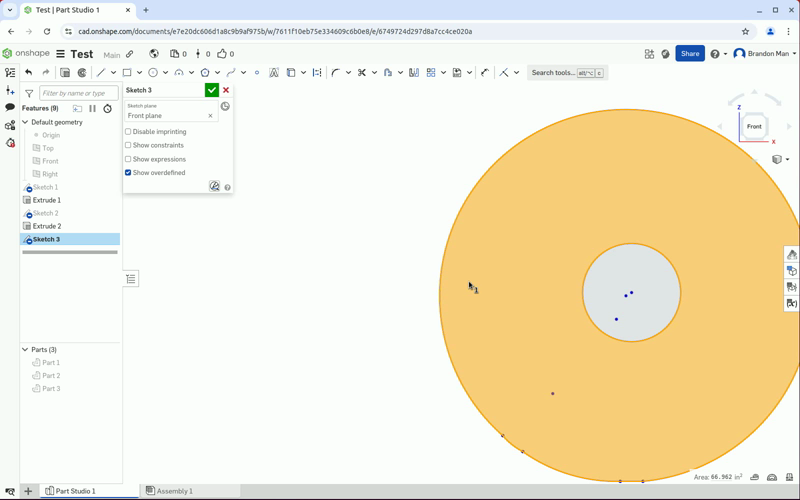
scroll(-6)
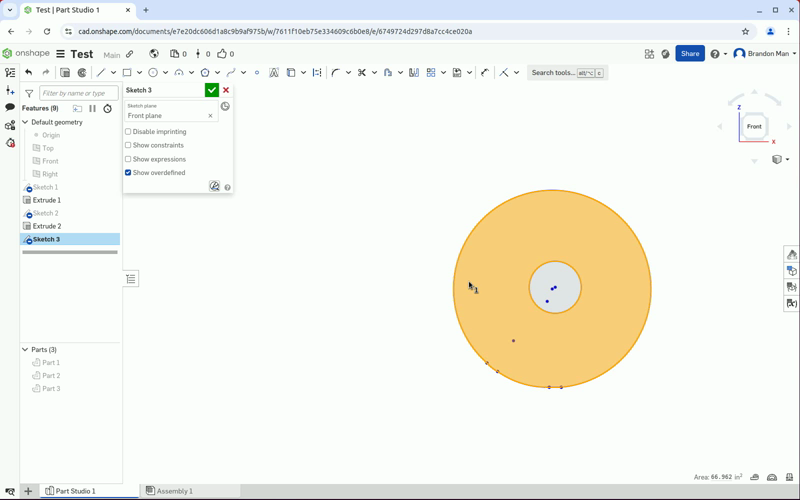
scroll(-6)
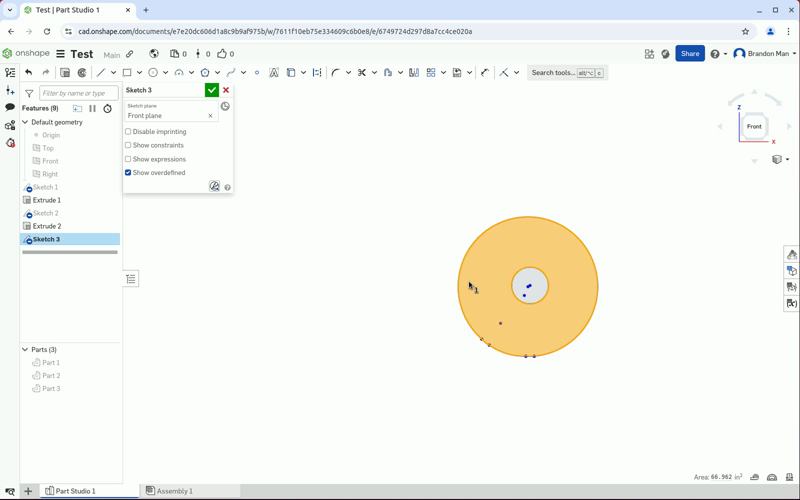
scroll(-6)
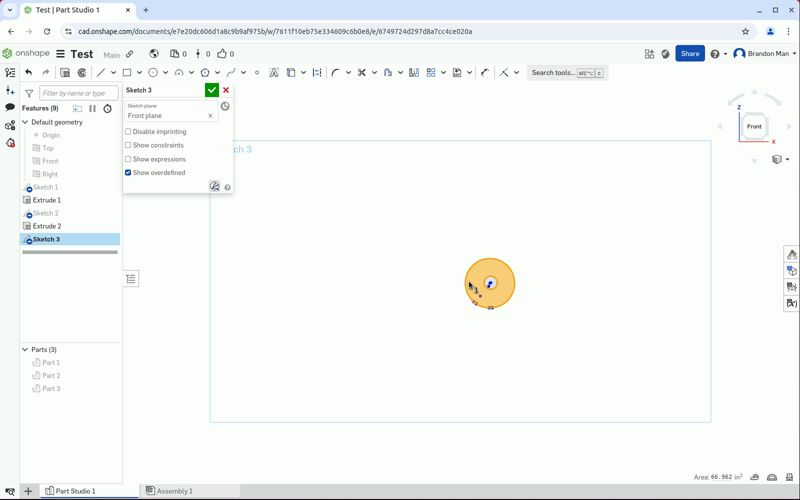
mouse_move(73, 352)
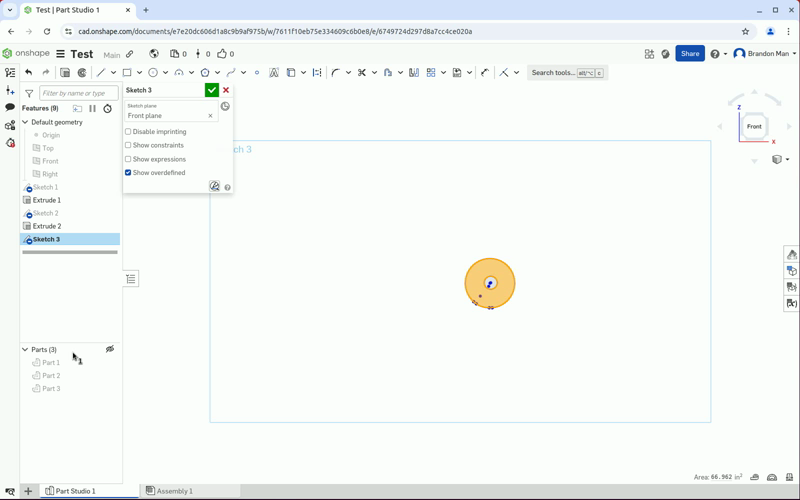
key(shift+y)
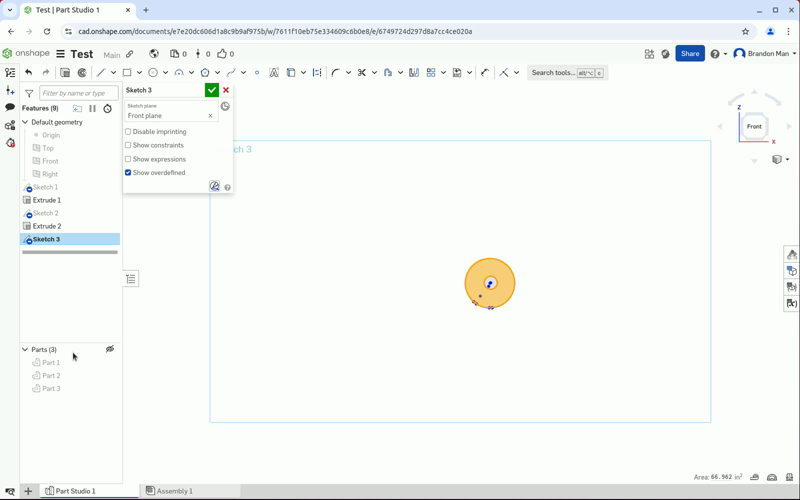
key(shift+e)
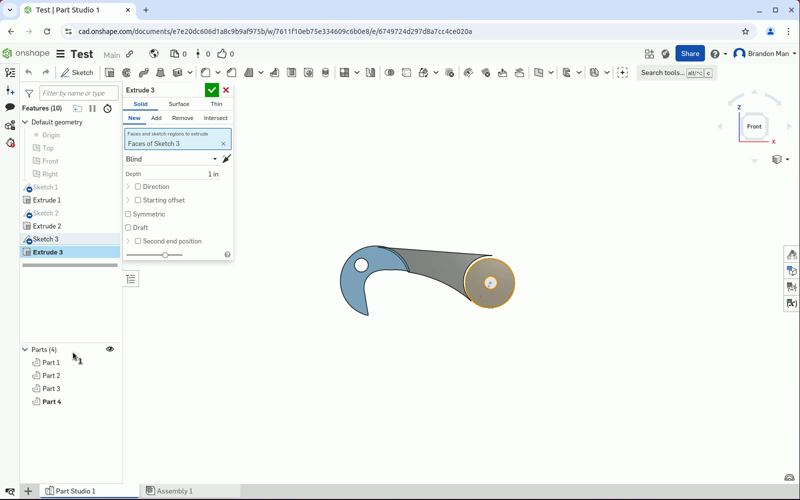
mouse_move(143, 106)
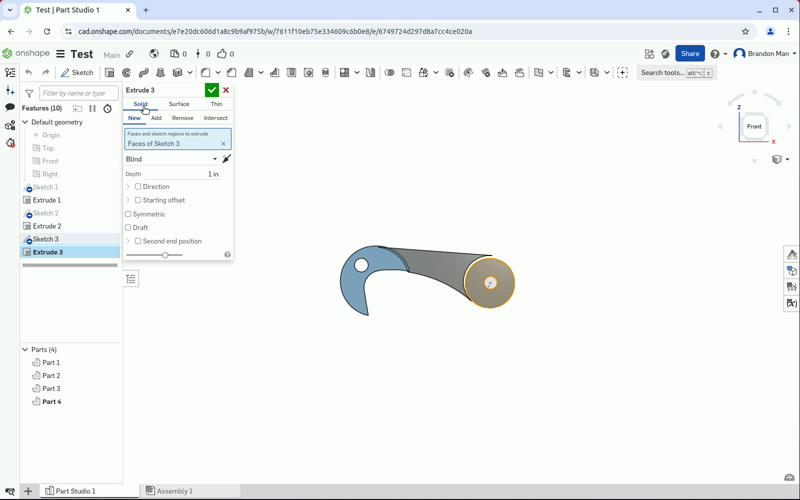
click(143, 106)
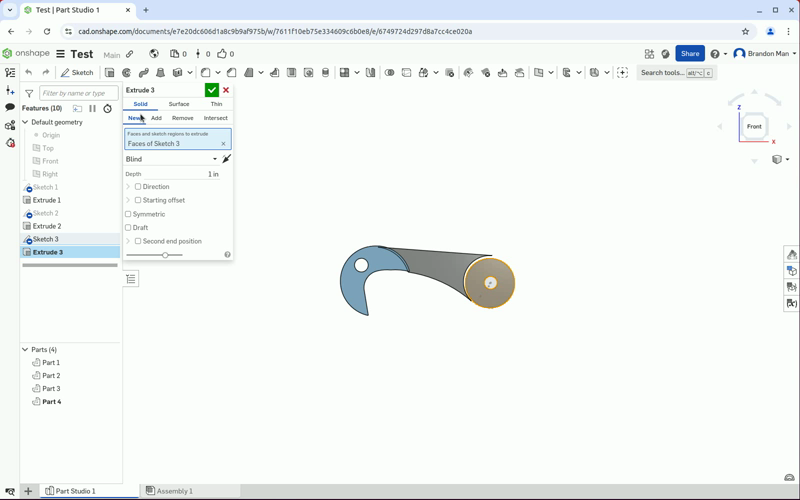
mouse_move(137, 120)
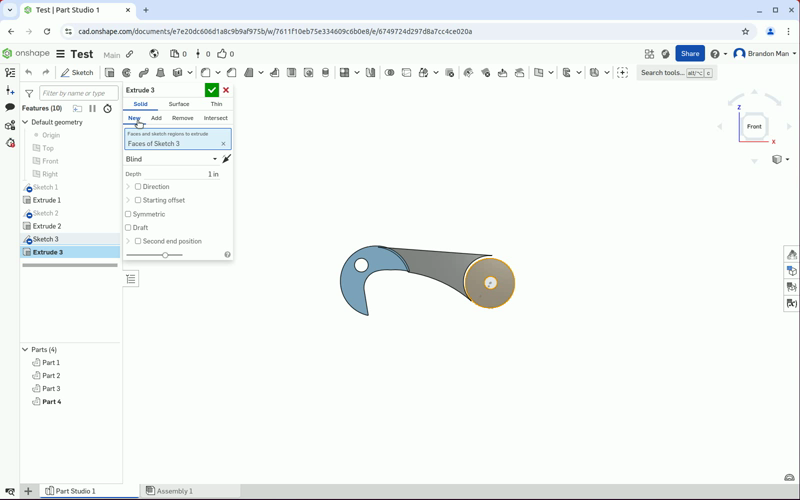
click(137, 120)
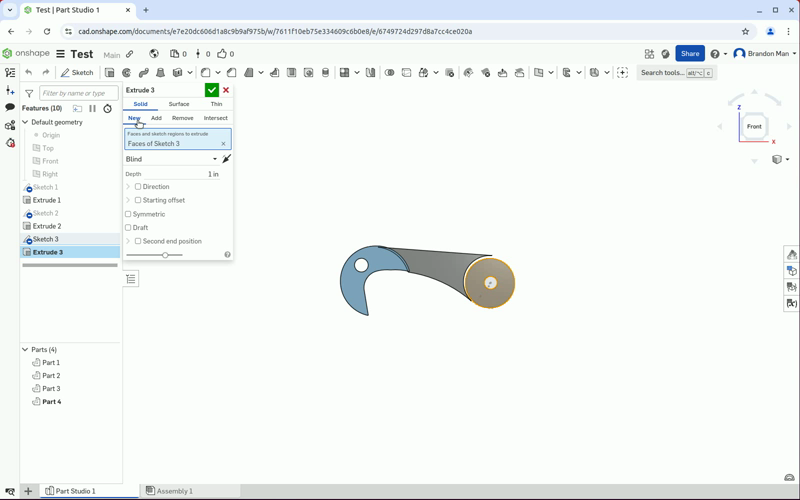
key(tab, 4)
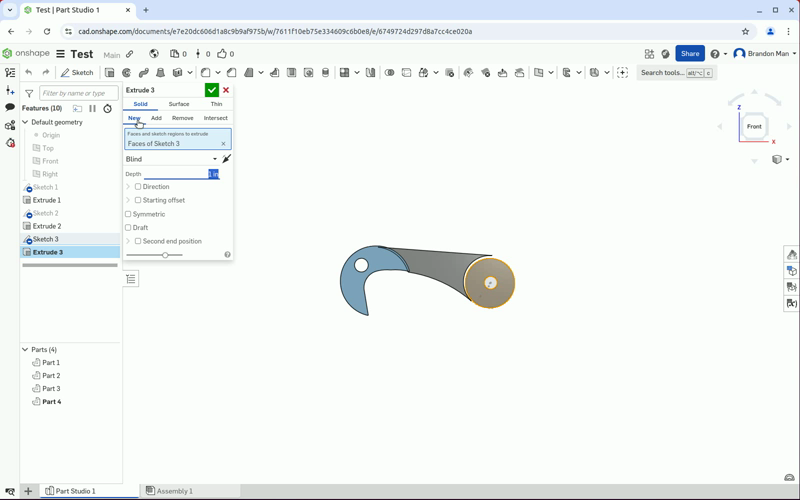
text(1.926)
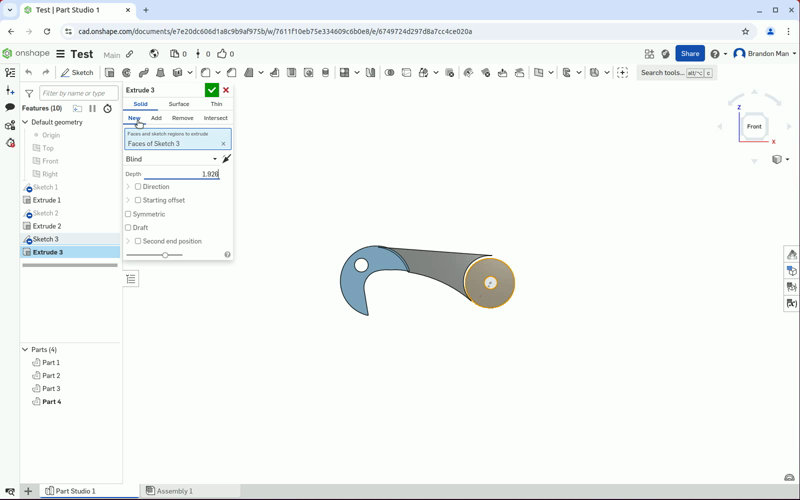
key(enter)
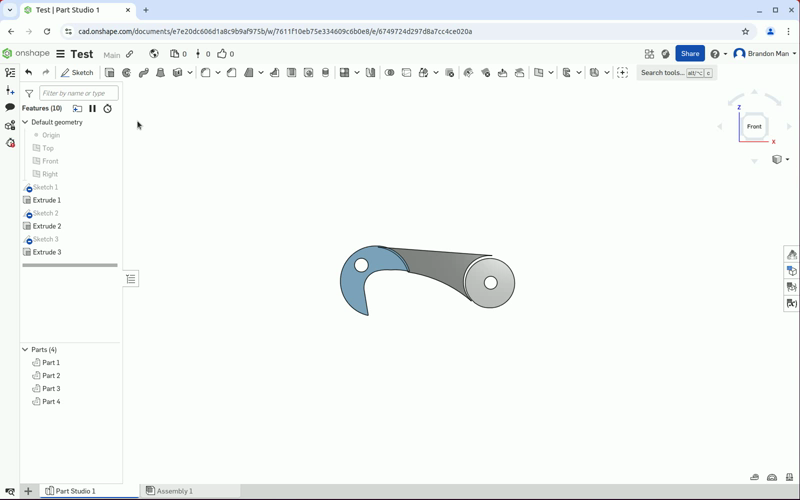
key(shift+h)
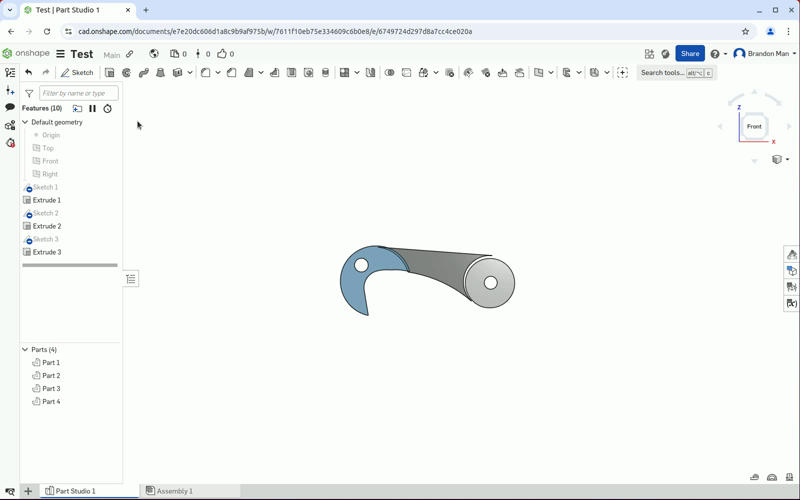
key(shift+h)
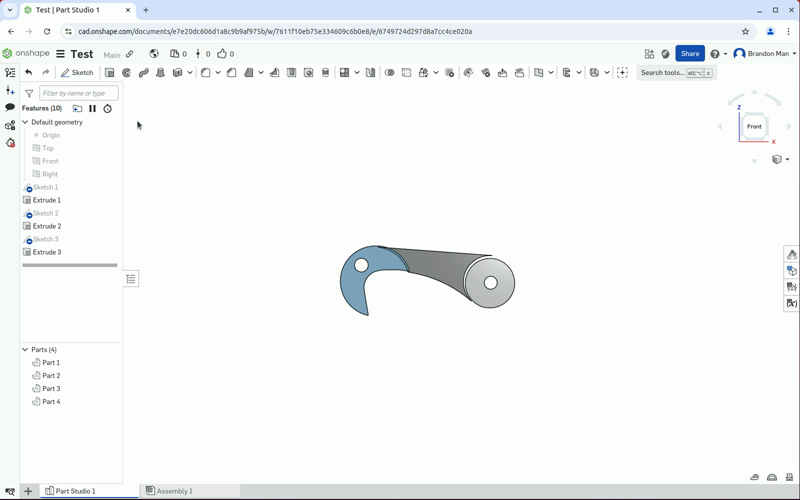
mouse_move(73, 189)
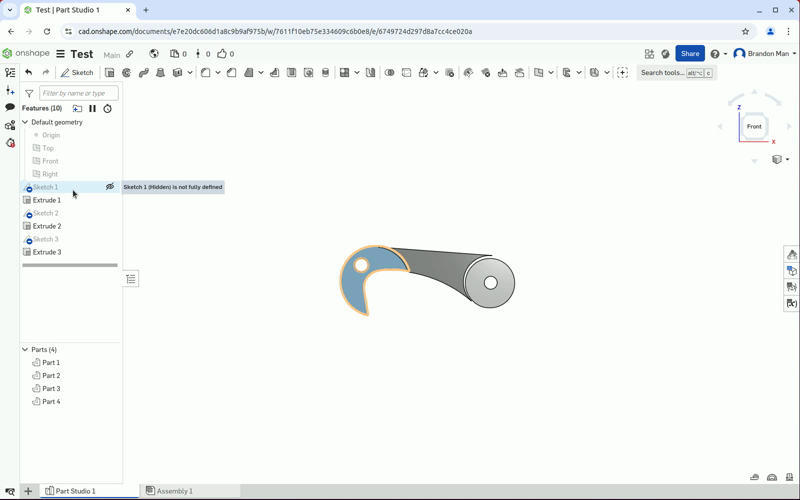
click(73, 189)
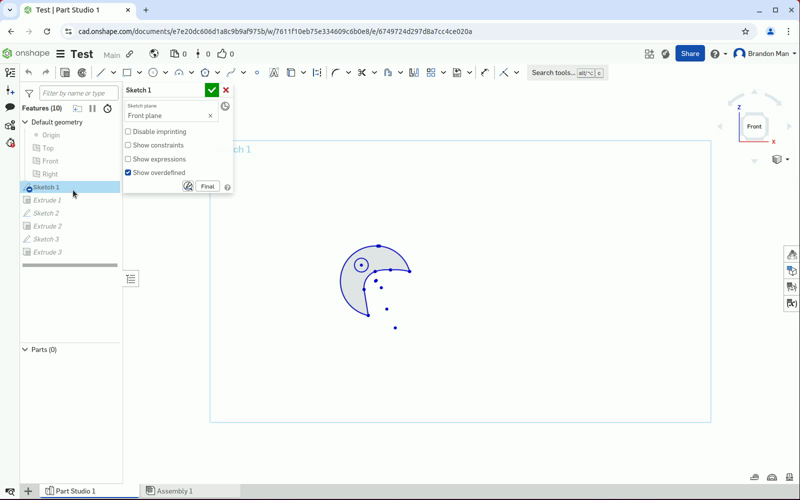
mouse_move(229, 92)
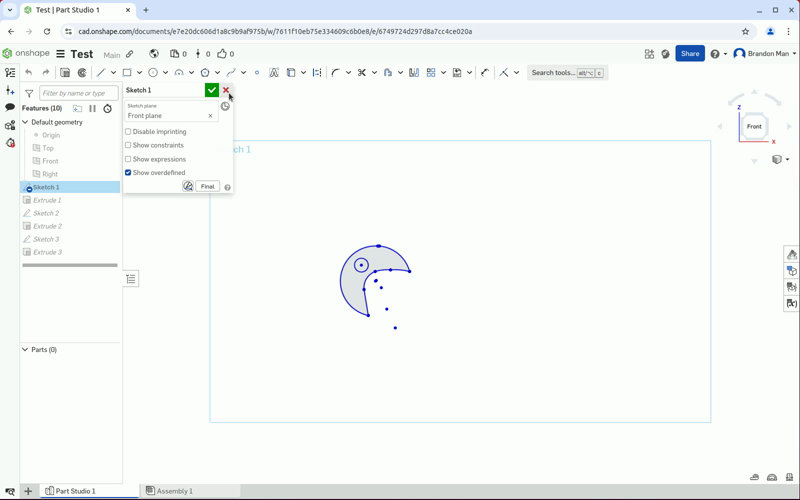
click(229, 92)
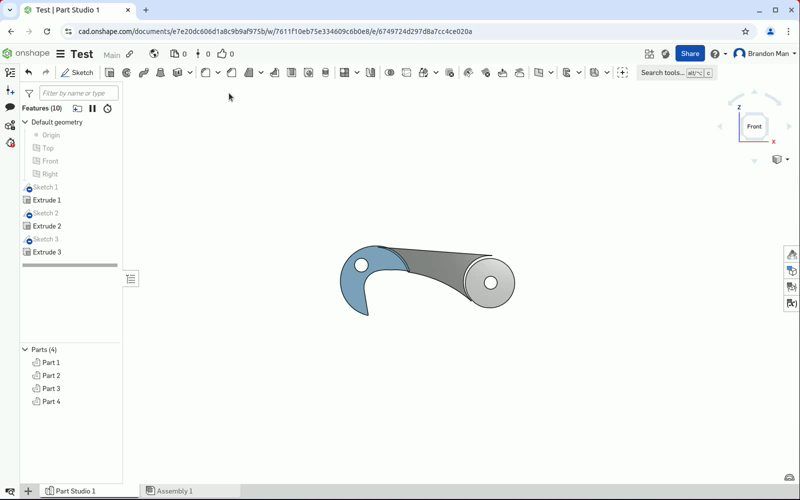
mouse_move(541, 75)
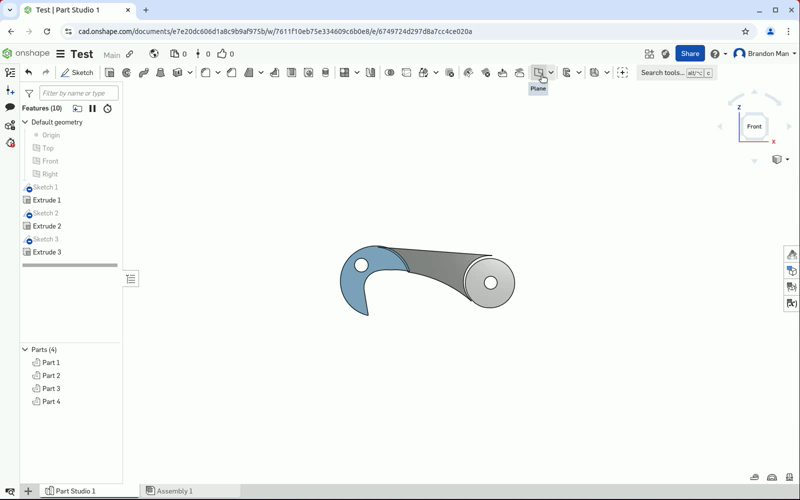
click(541, 75)
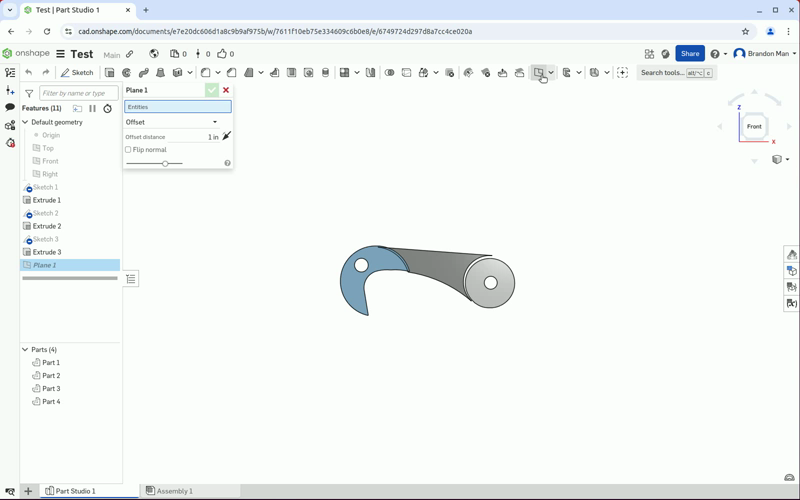
mouse_move(73, 163)
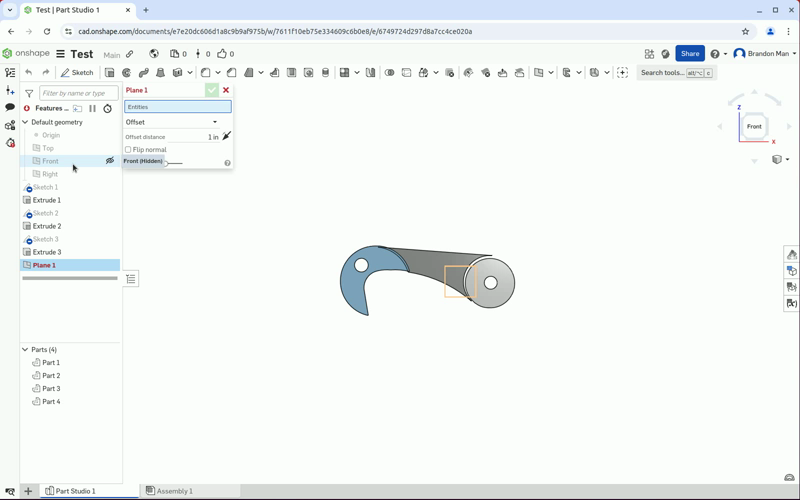
click(73, 163)
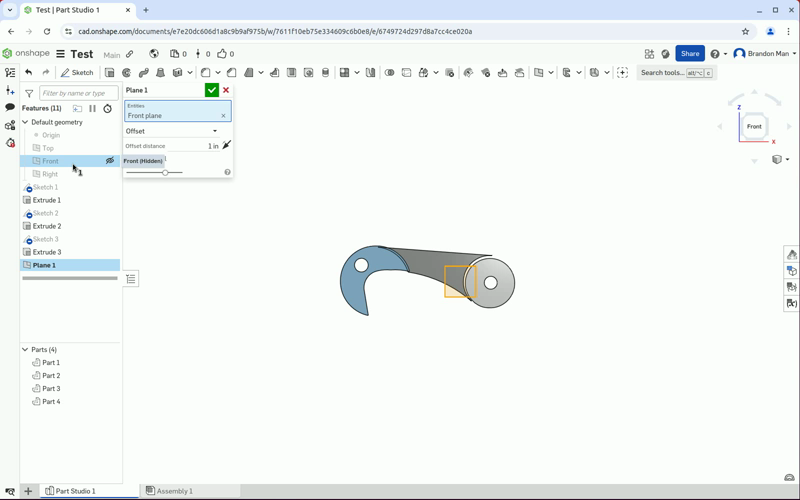
key(tab, 2)
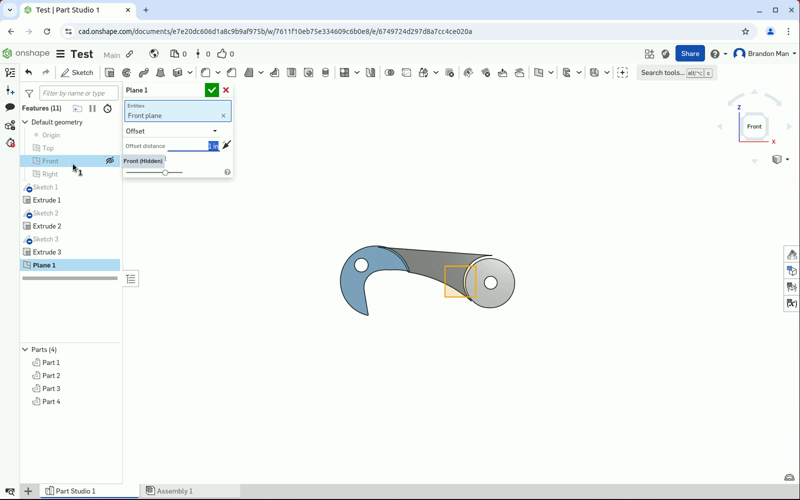
text(1.91)
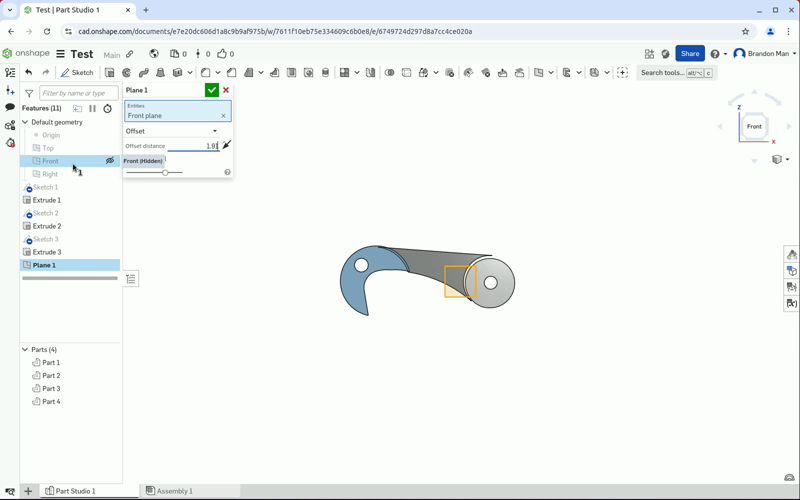
key(enter, 2)
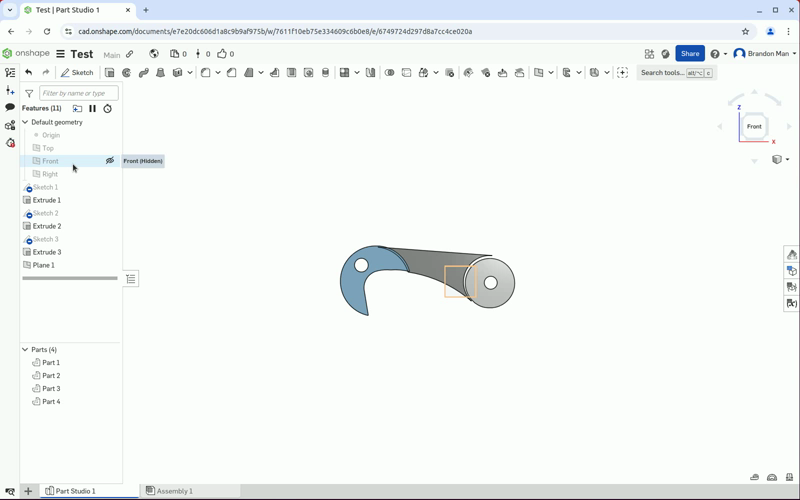
key(shift+s)
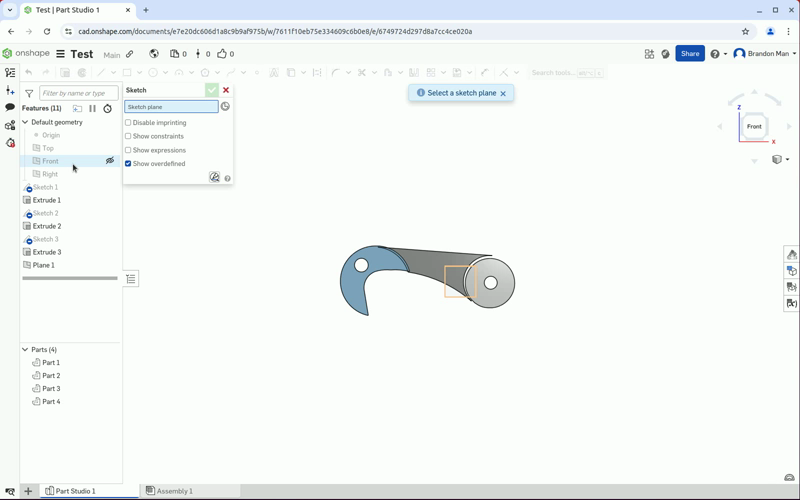
mouse_move(73, 267)
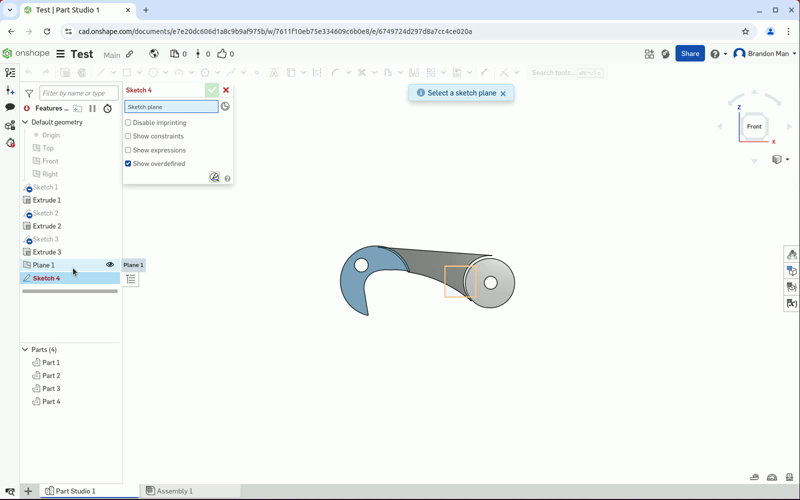
click(73, 267)
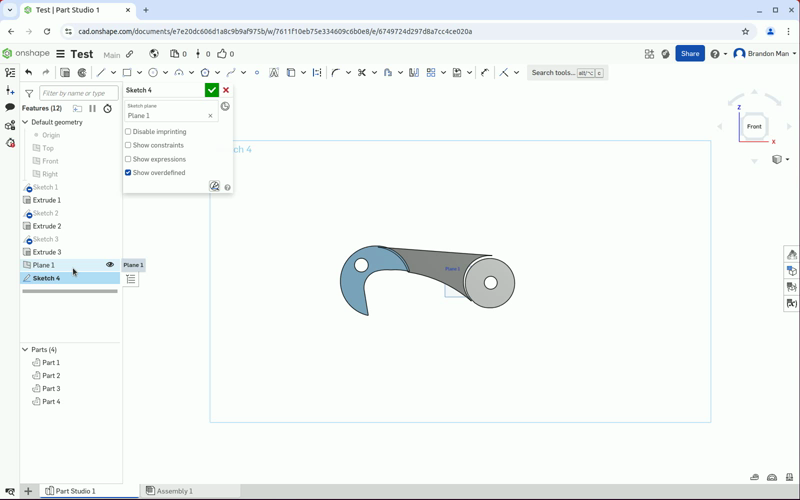
mouse_move(73, 352)
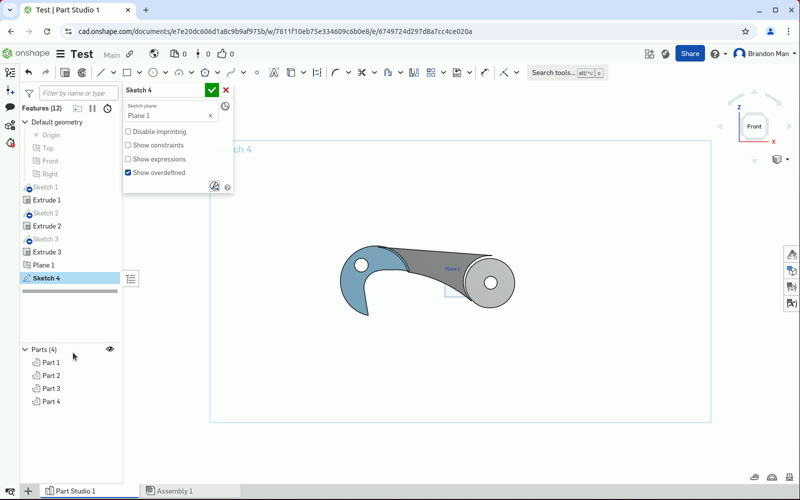
key(y)
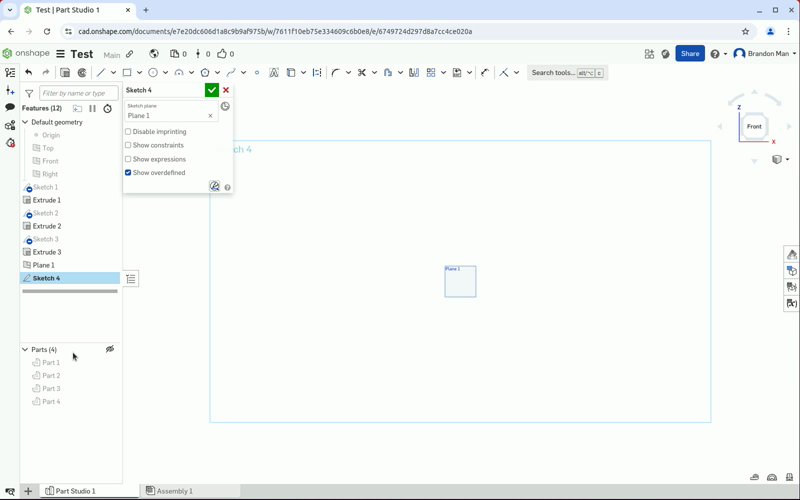
key(c)
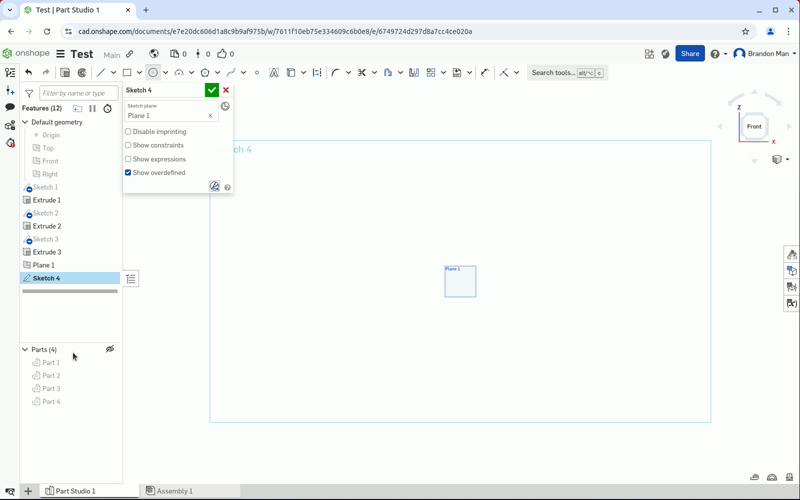
key_down(shift)
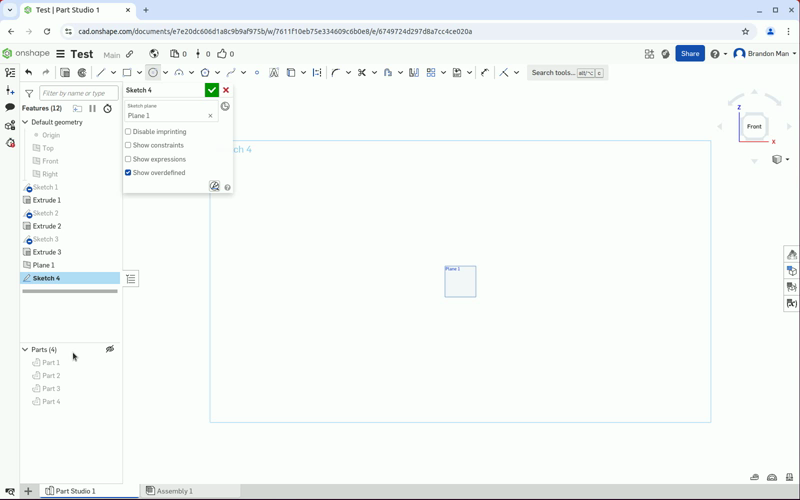
mouse_move(490, 282)
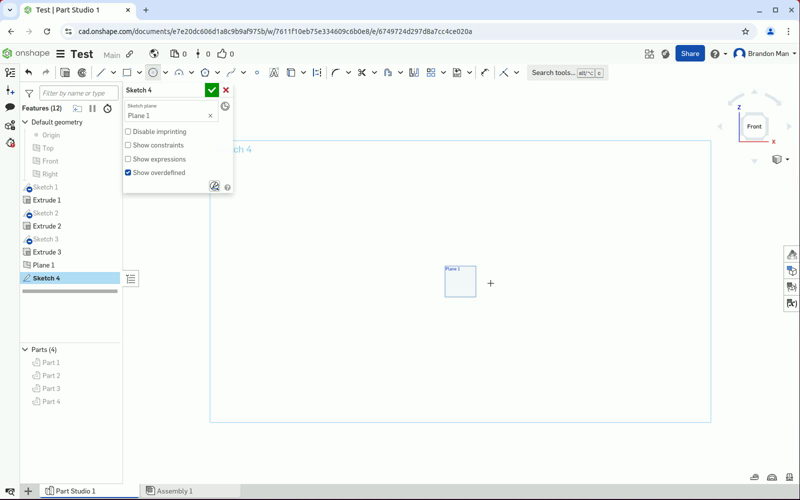
click(490, 282)
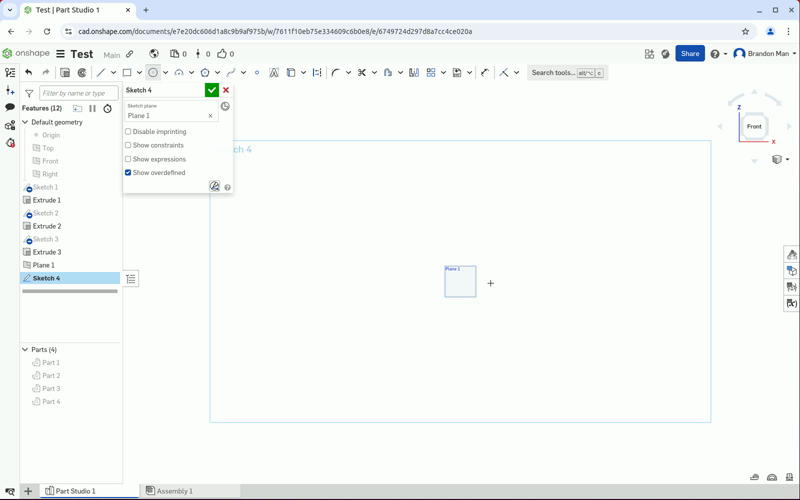
key_up(shift)
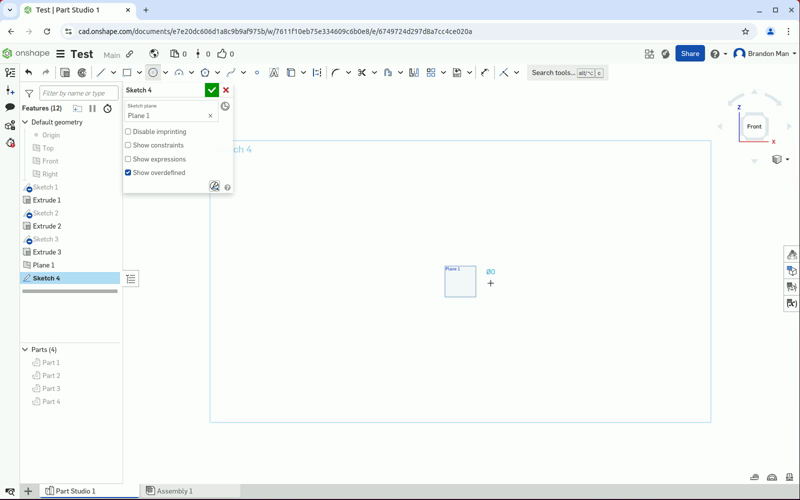
mouse_move(505, 282)
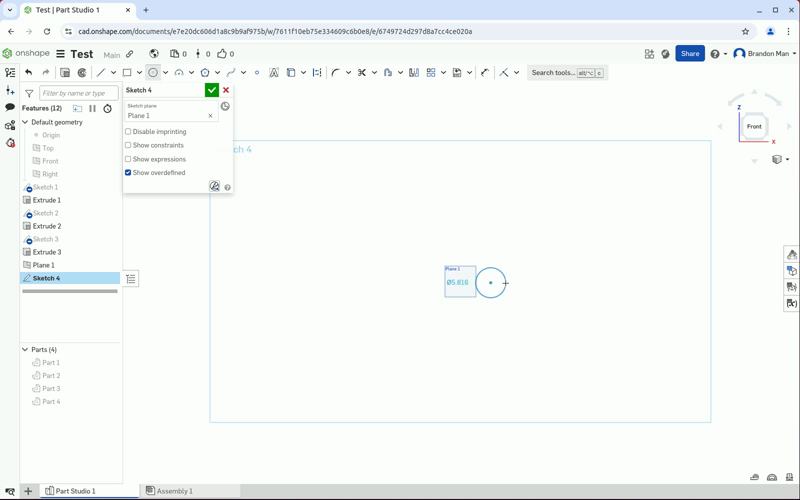
click(505, 282)
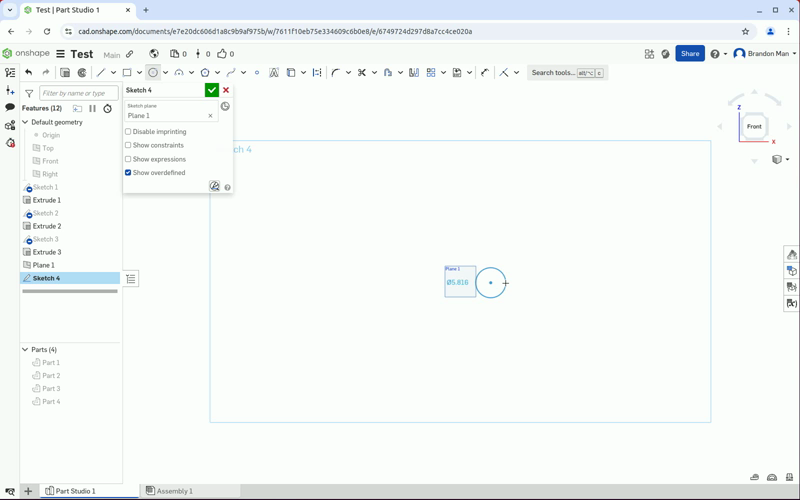
key(esc)
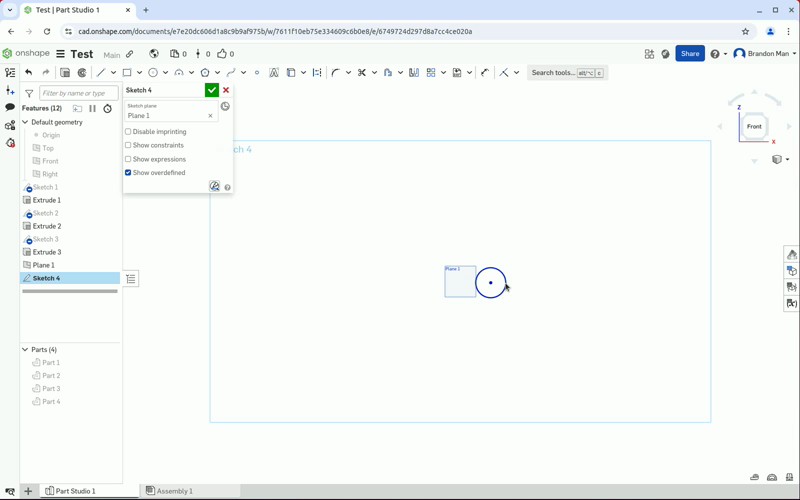
key(c)
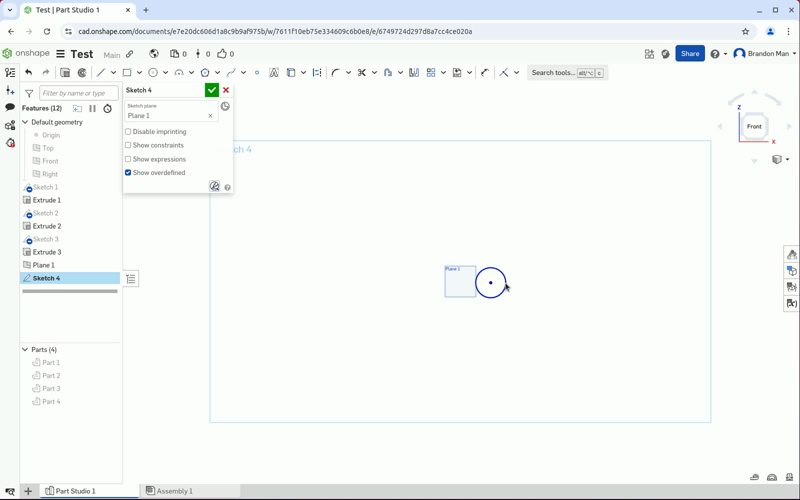
key_down(shift)
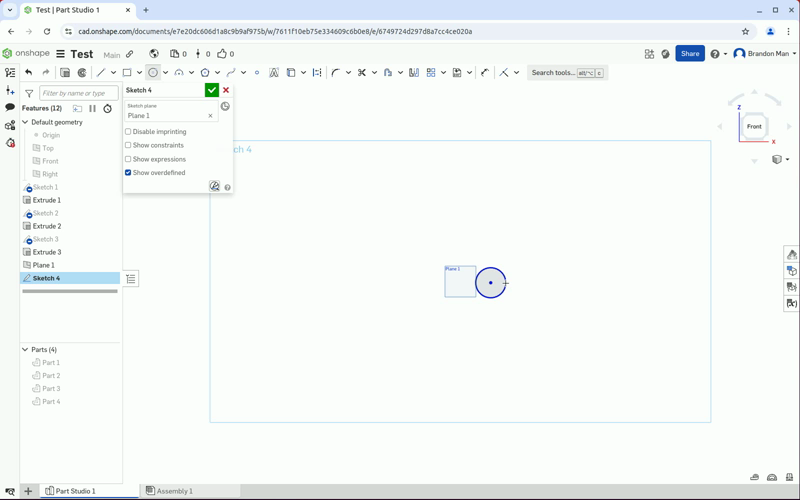
mouse_move(490, 282)
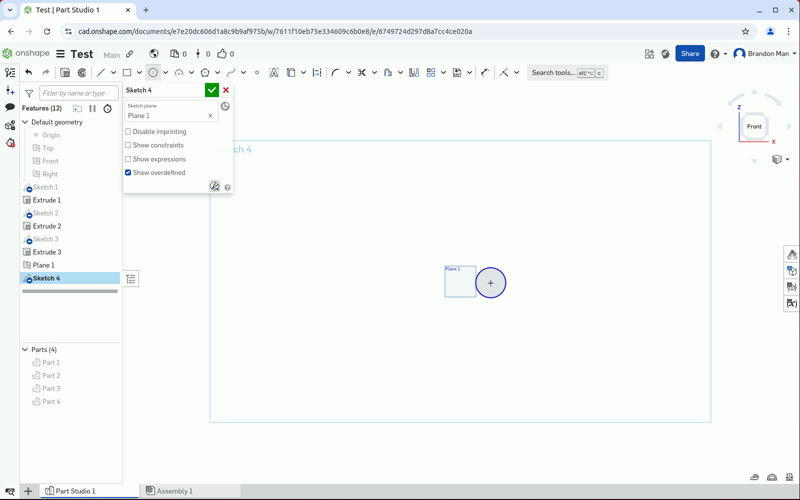
click(490, 282)
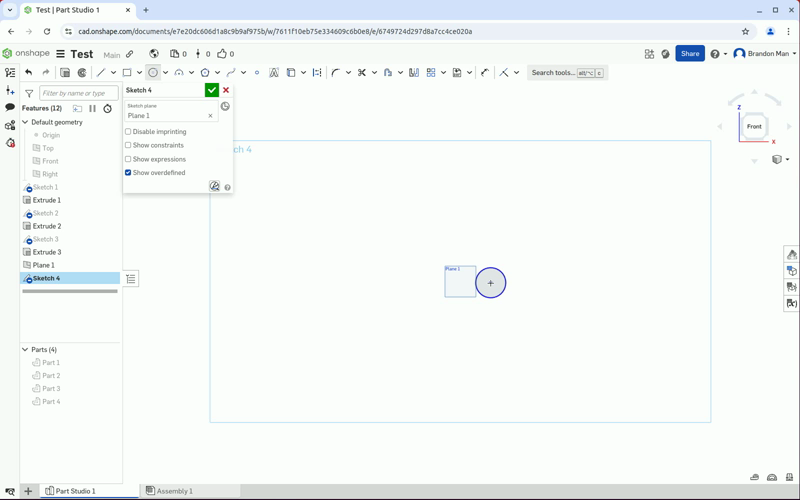
key_up(shift)
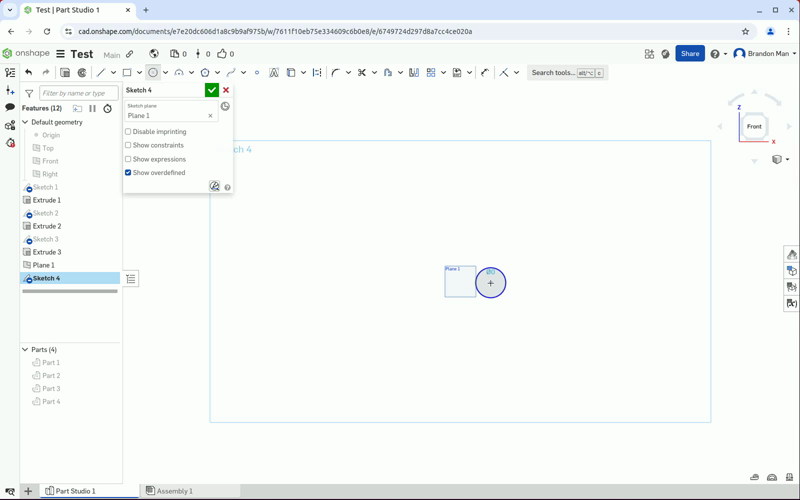
mouse_move(497, 282)
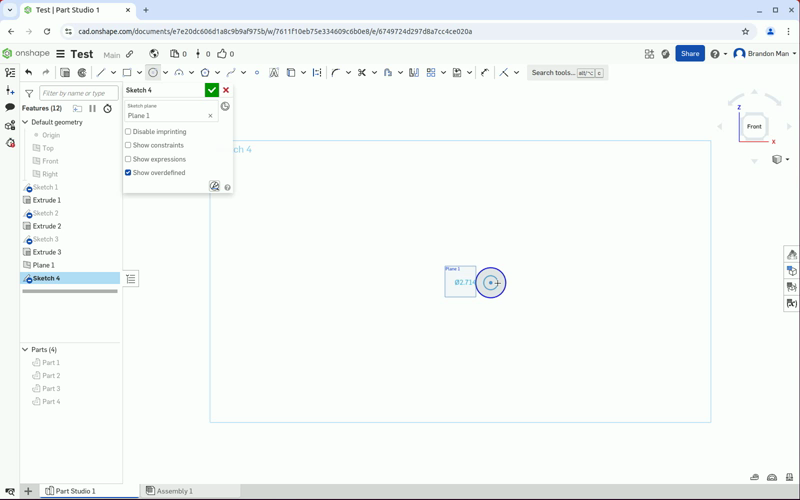
click(497, 282)
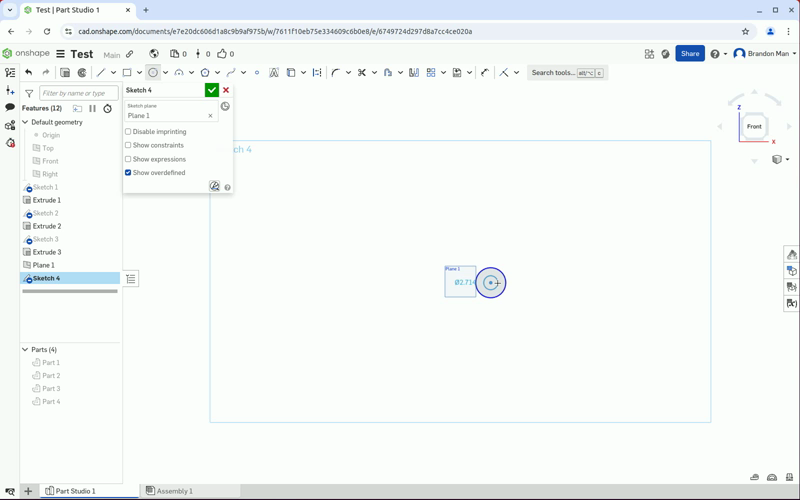
key(esc)
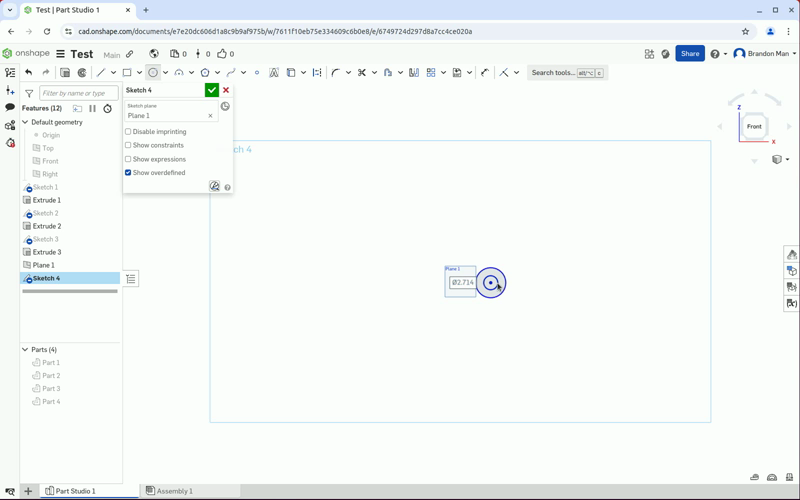
mouse_move(503, 282)
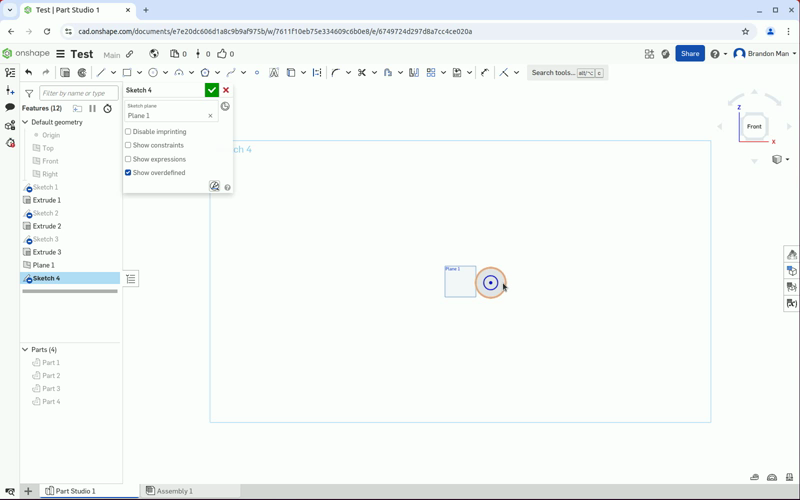
scroll(6)
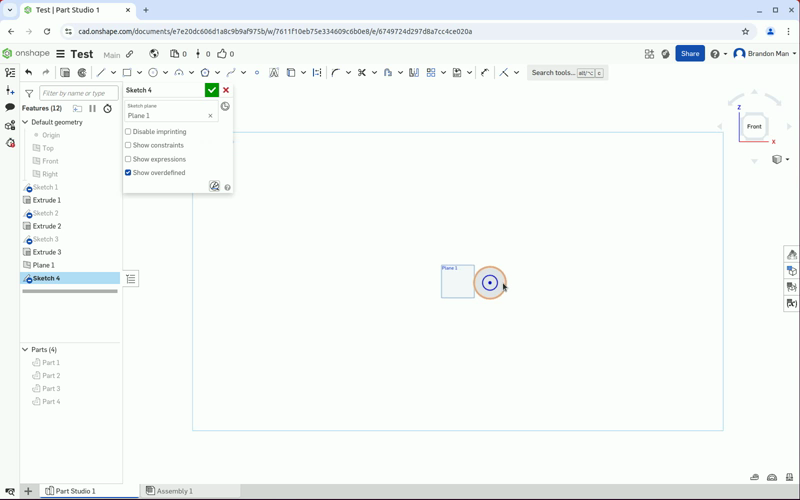
scroll(6)
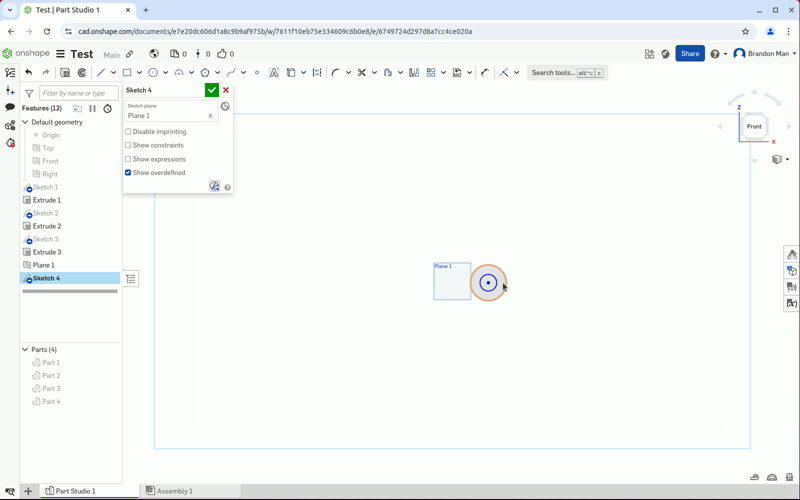
scroll(6)
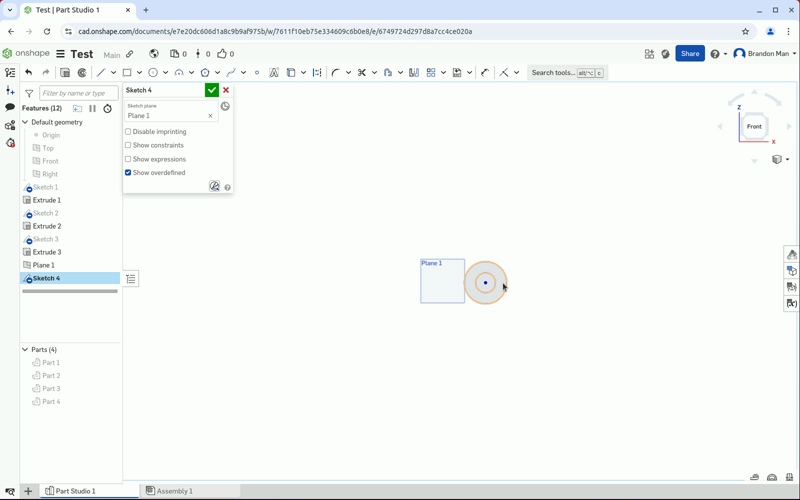
scroll(6)
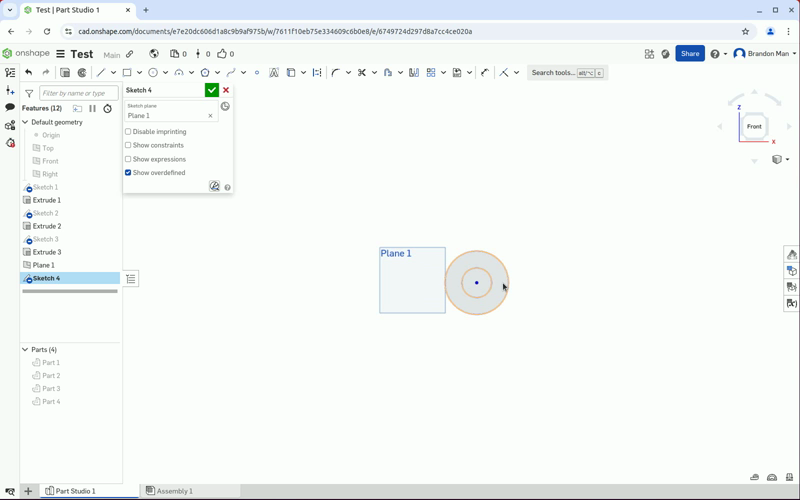
scroll(6)
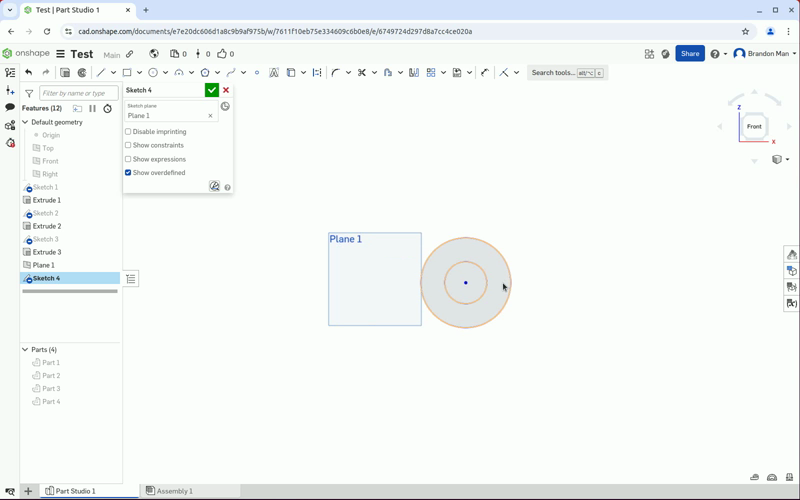
scroll(6)
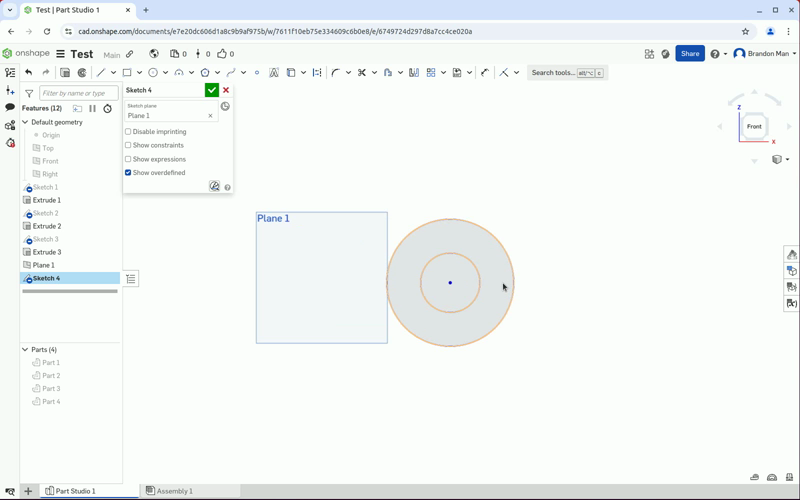
scroll(6)
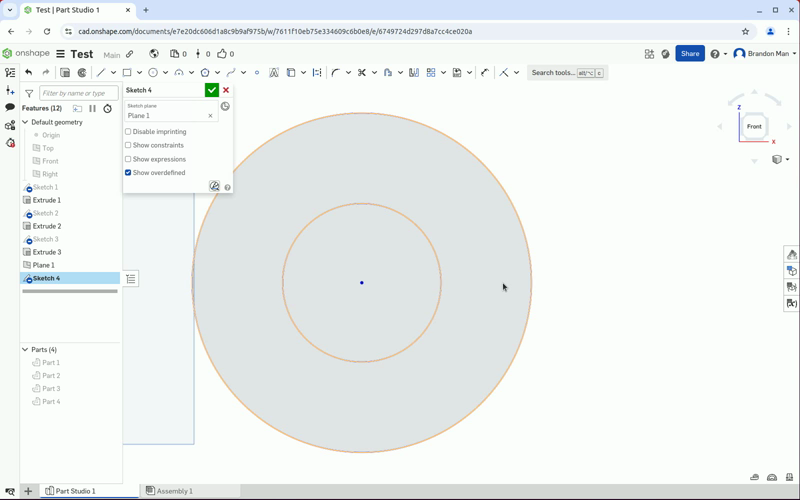
click(503, 282)
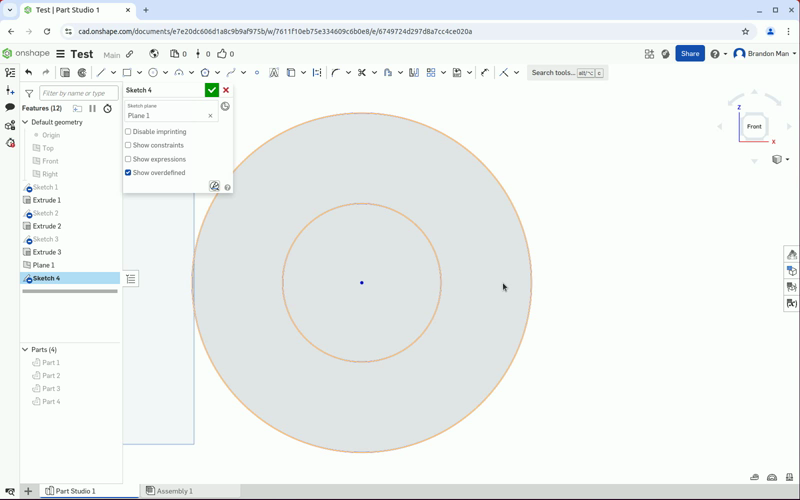
scroll(-6)
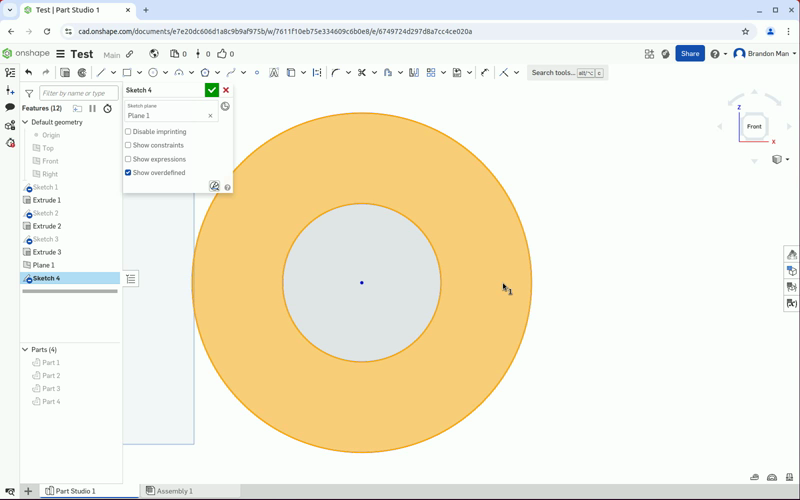
scroll(-6)
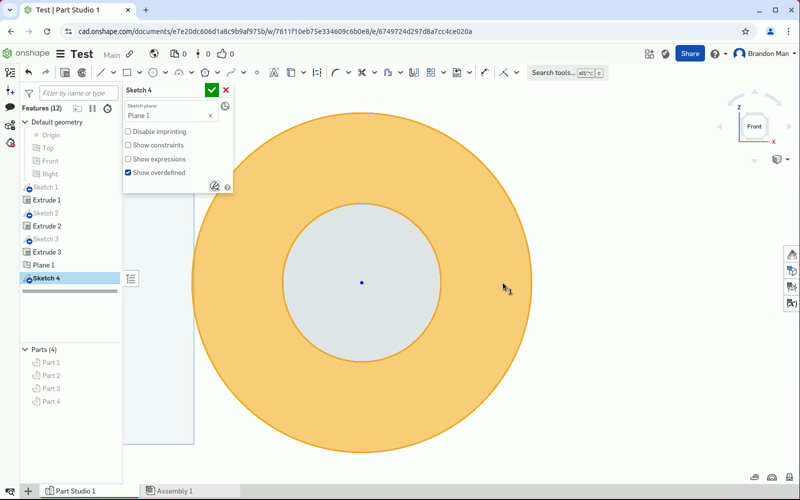
scroll(-6)
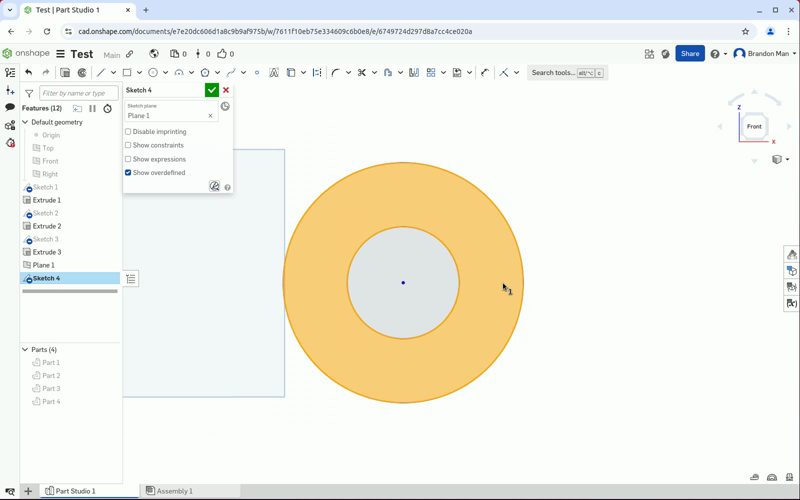
scroll(-6)
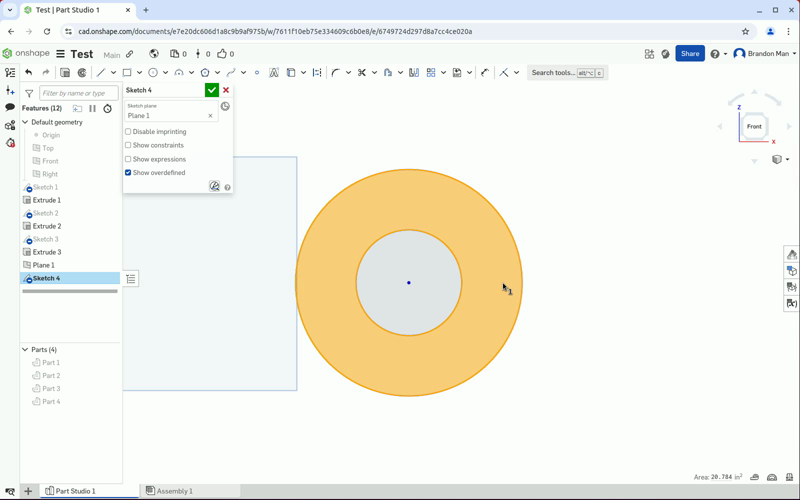
scroll(-6)
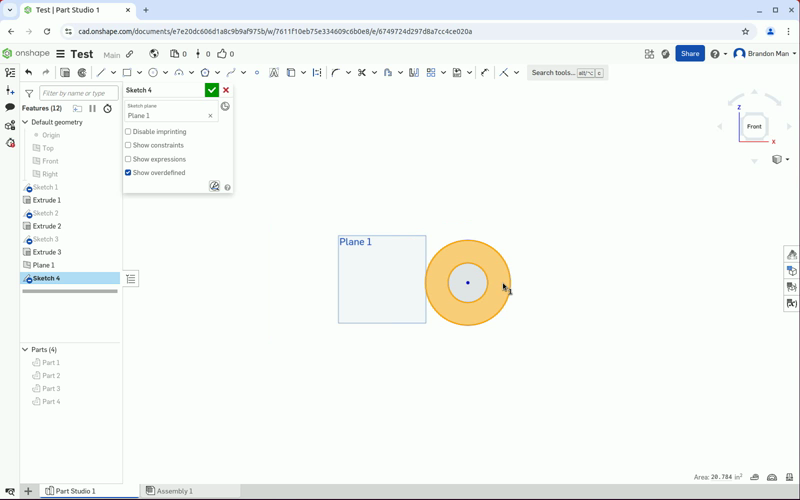
scroll(-6)
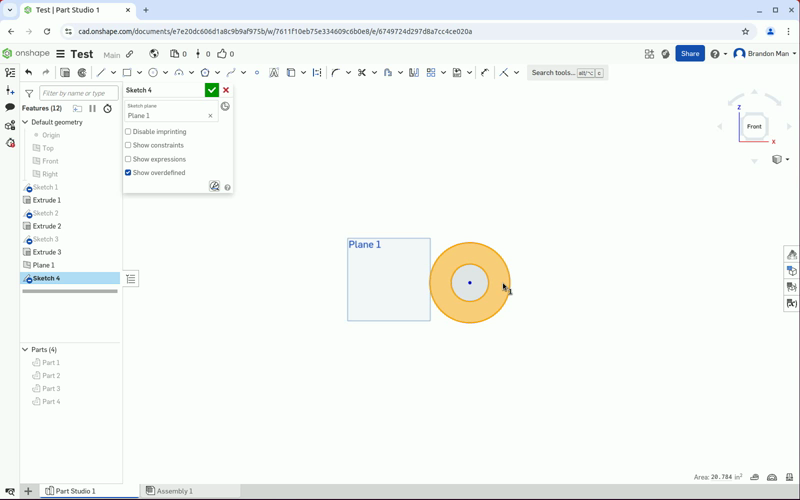
scroll(-6)
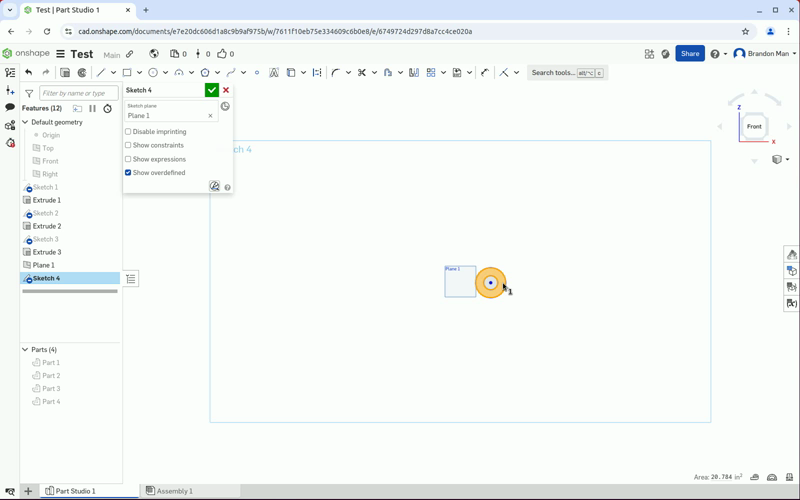
mouse_move(73, 352)
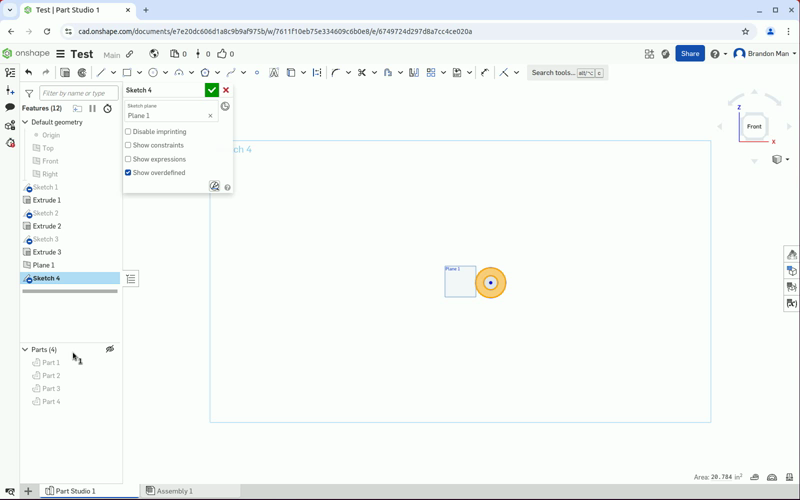
key(shift+y)
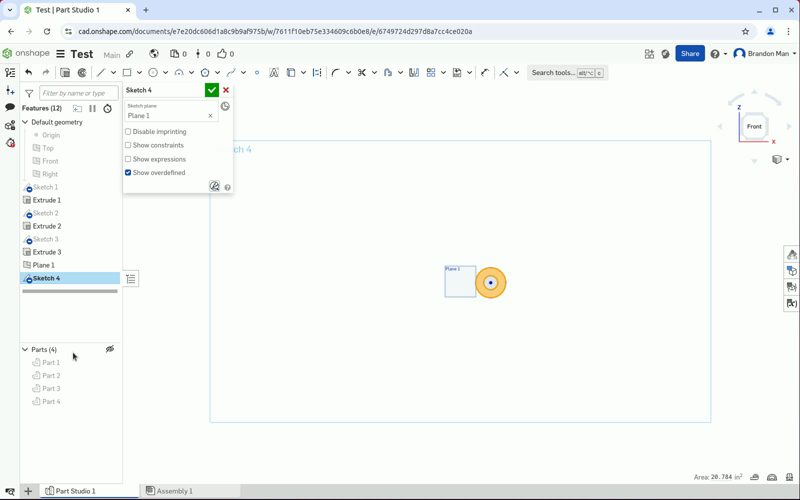
key(shift+e)
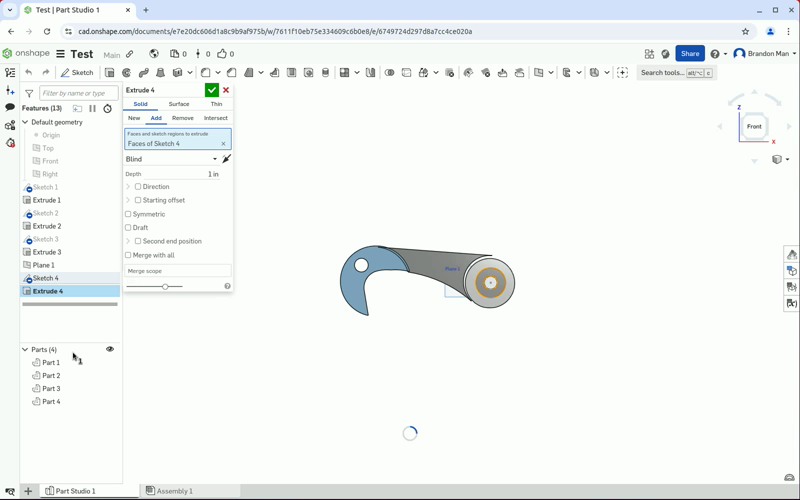
mouse_move(143, 106)
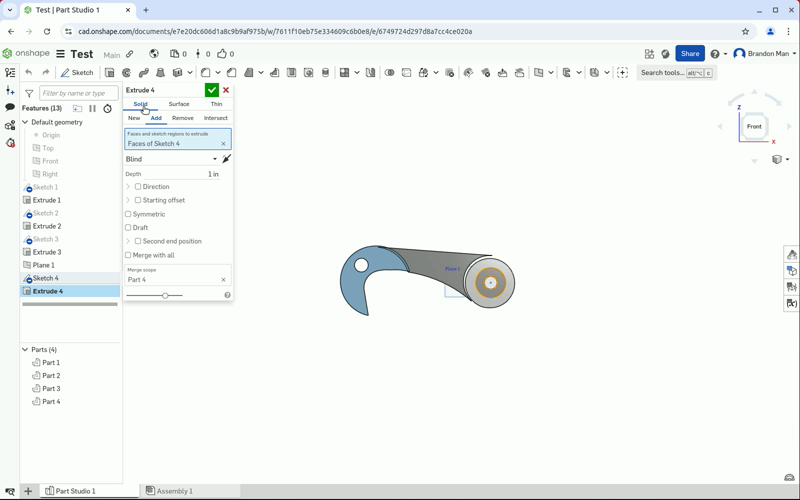
click(143, 106)
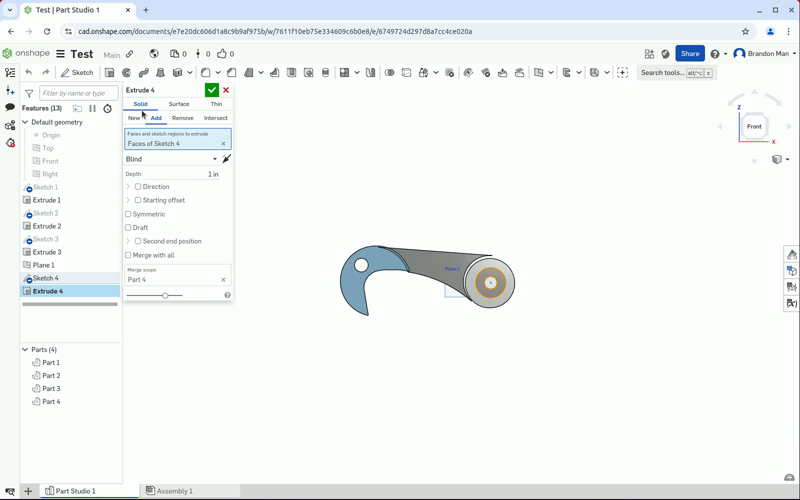
mouse_move(137, 120)
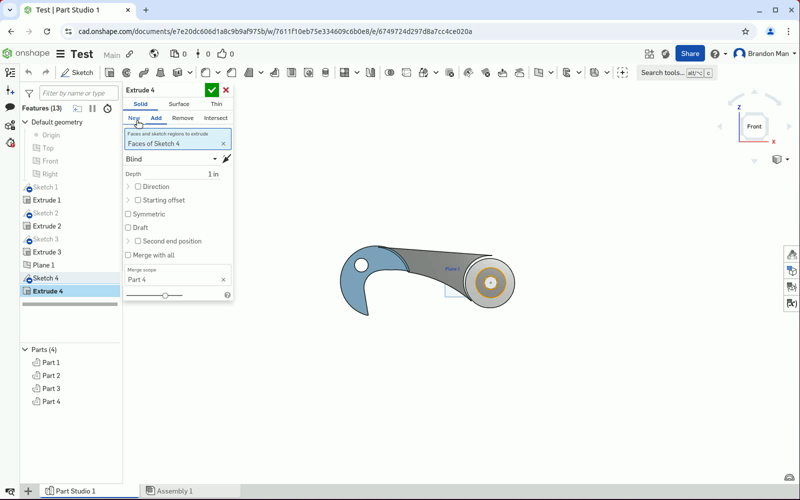
click(137, 120)
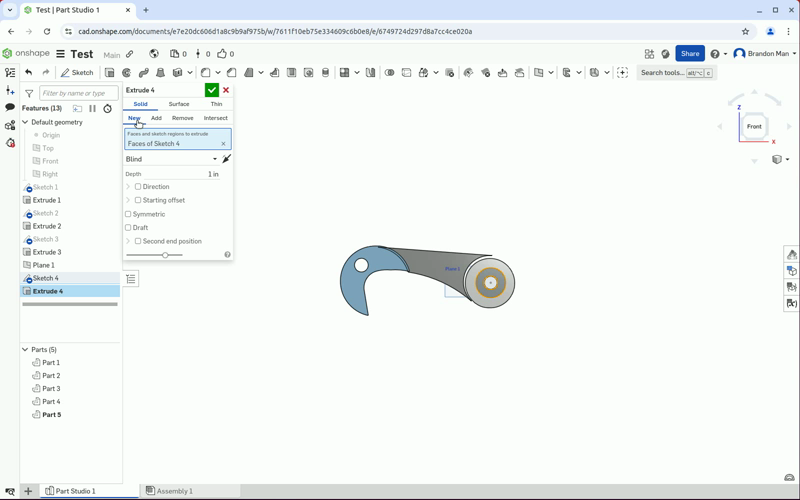
key(tab, 4)
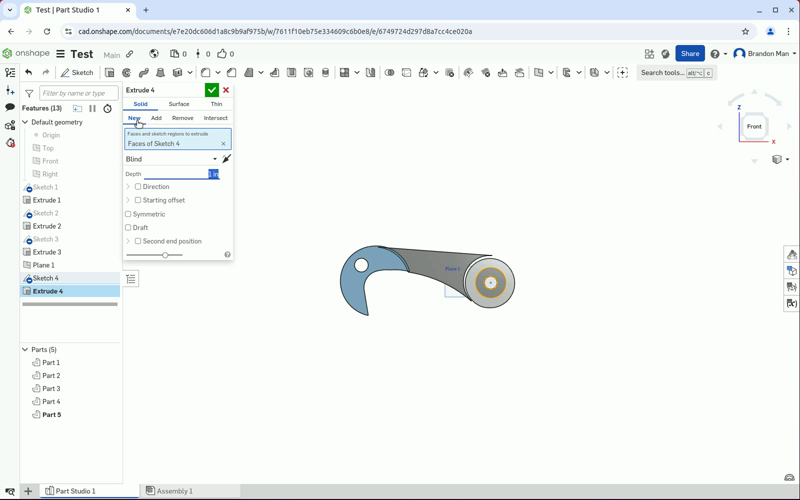
text(1.444)
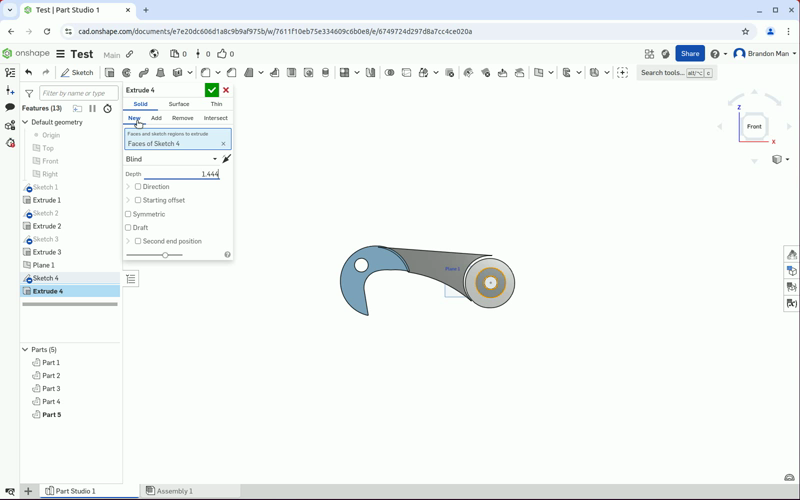
key(enter)
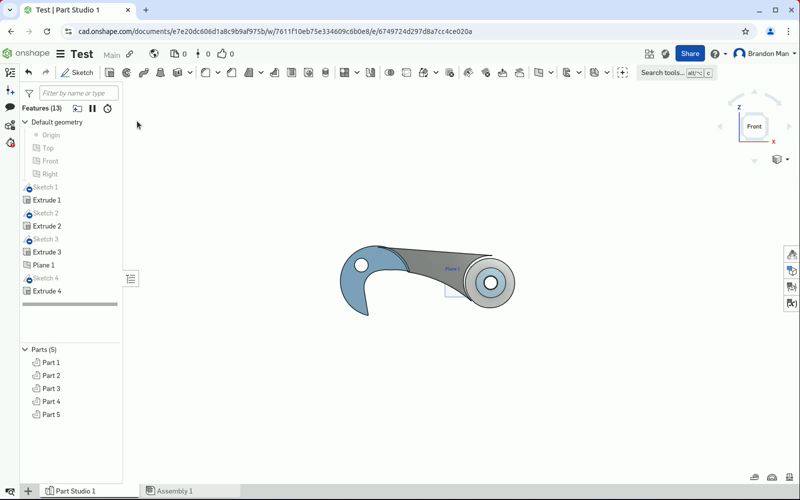
key(shift+h)
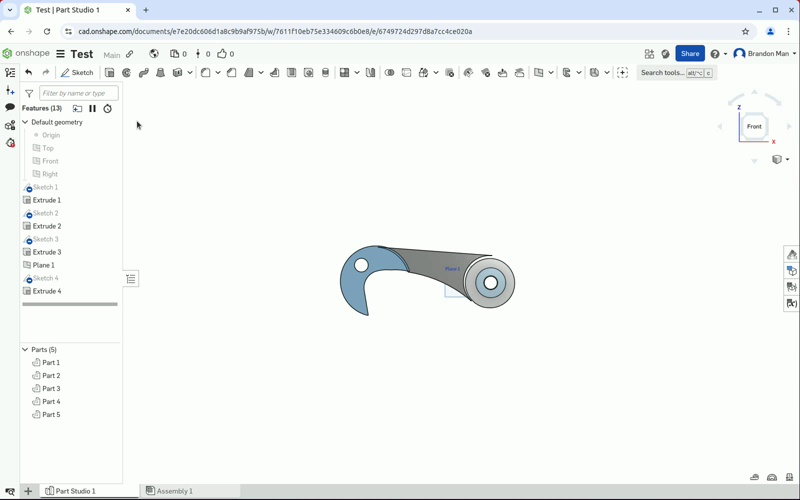
key(shift+h)
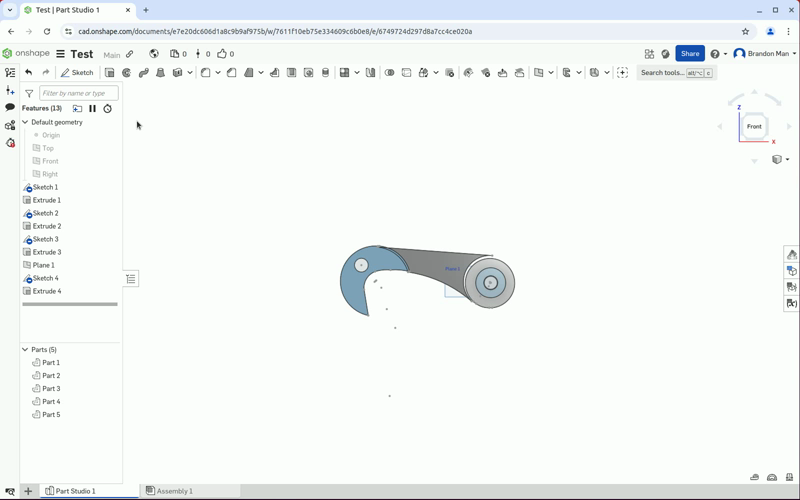
key(shift+7)
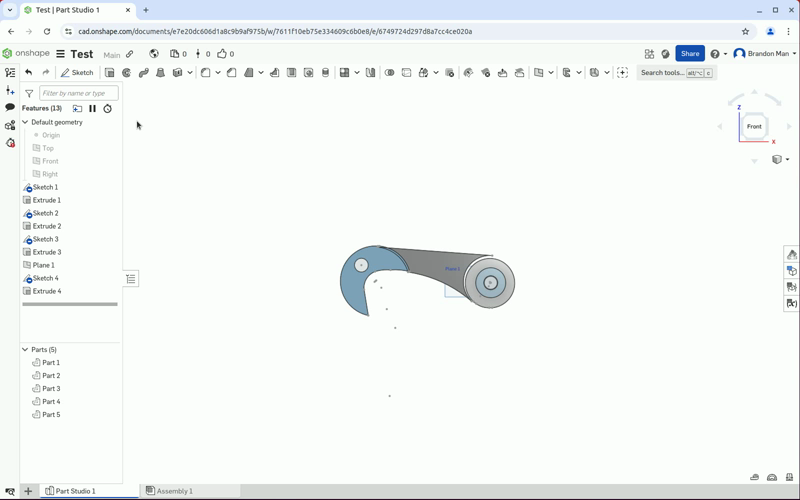
key(left, 2)
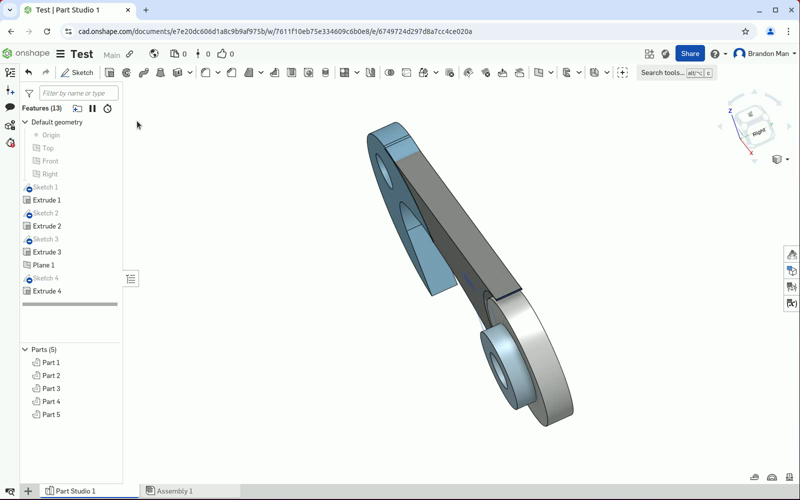
key(down, 2)
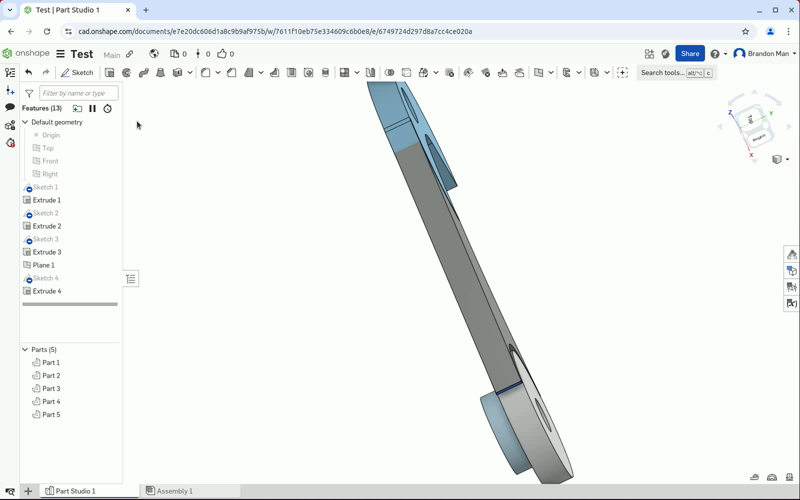
key(up, 2)
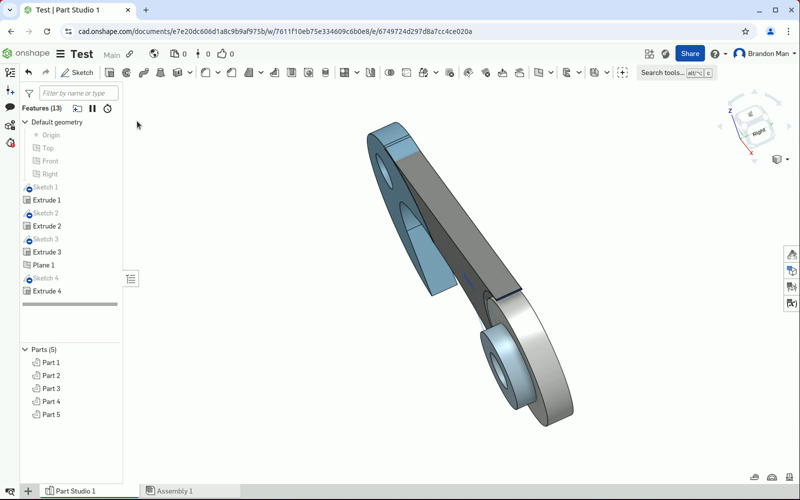
key(right, 2)
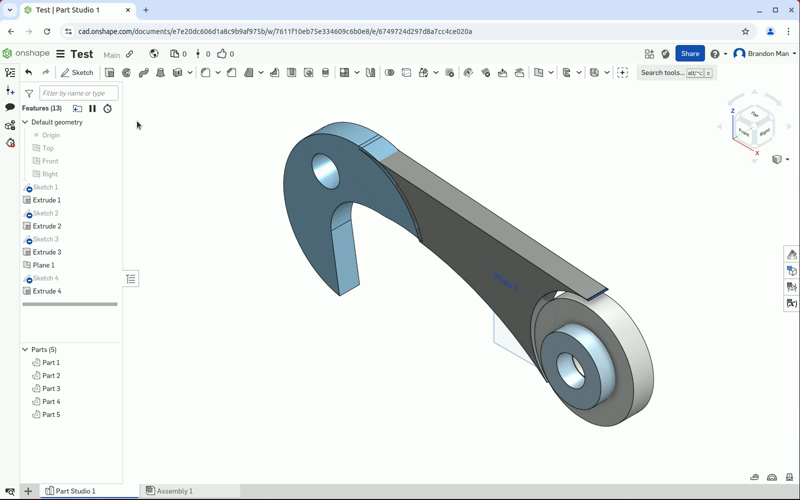
mouse_move(73, 189)
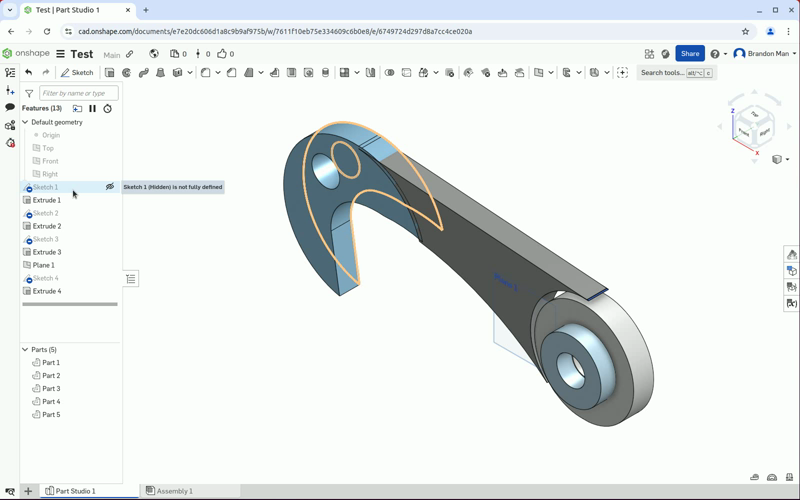
click(73, 189)